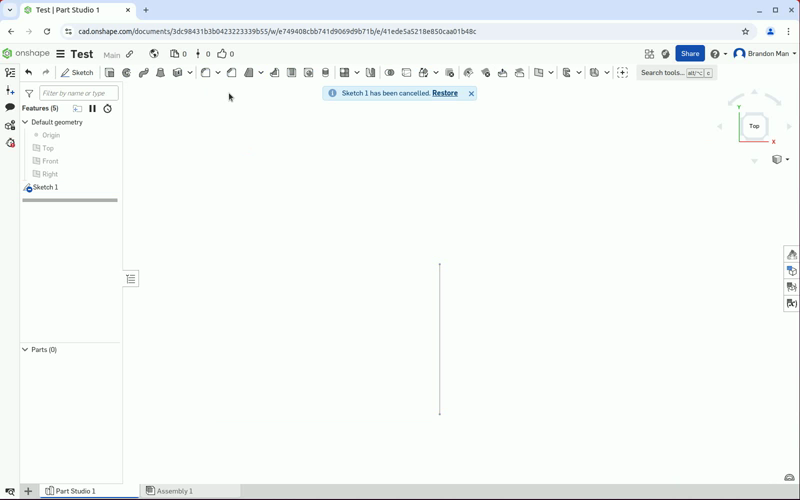
key(shift+h)
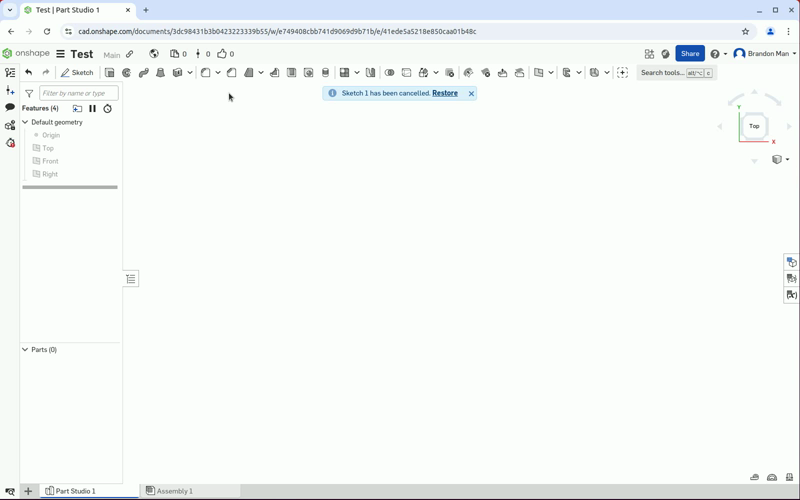
mouse_move(73, 352)
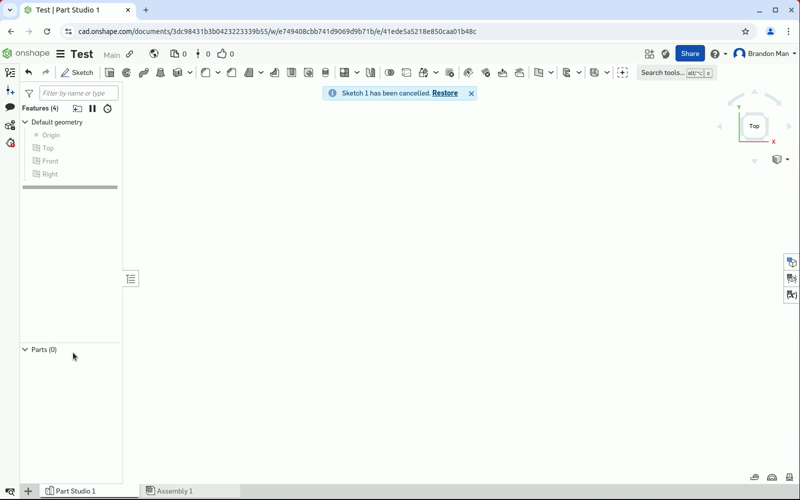
key(y)
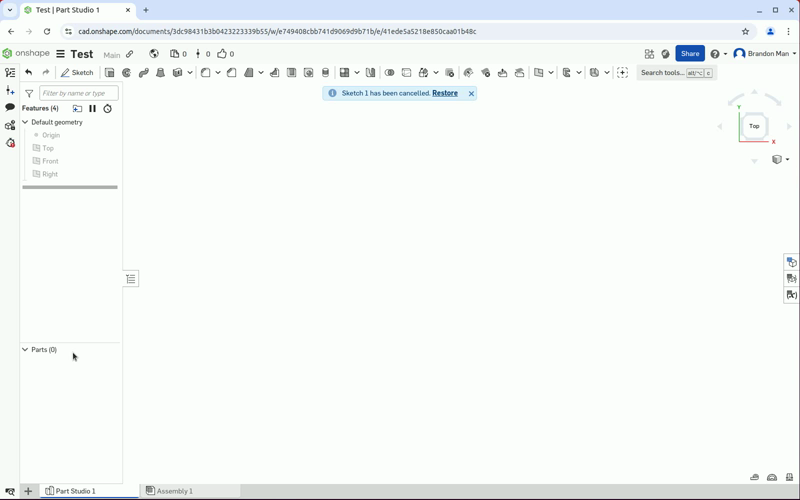
key(shift+p)
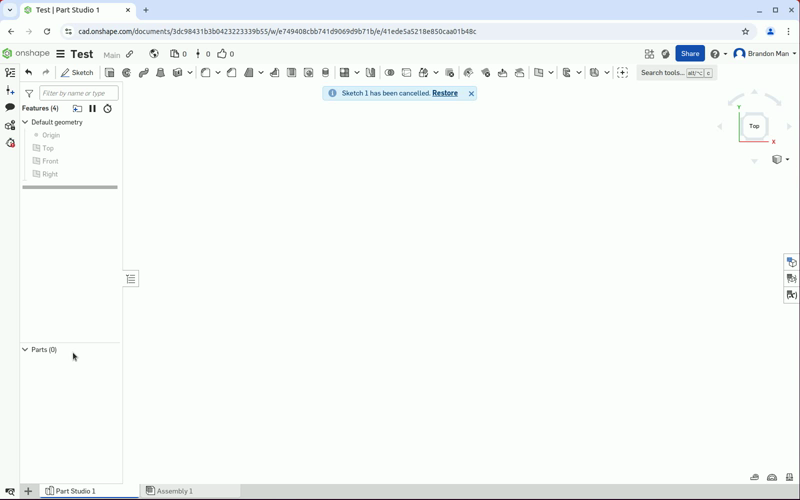
key(space)
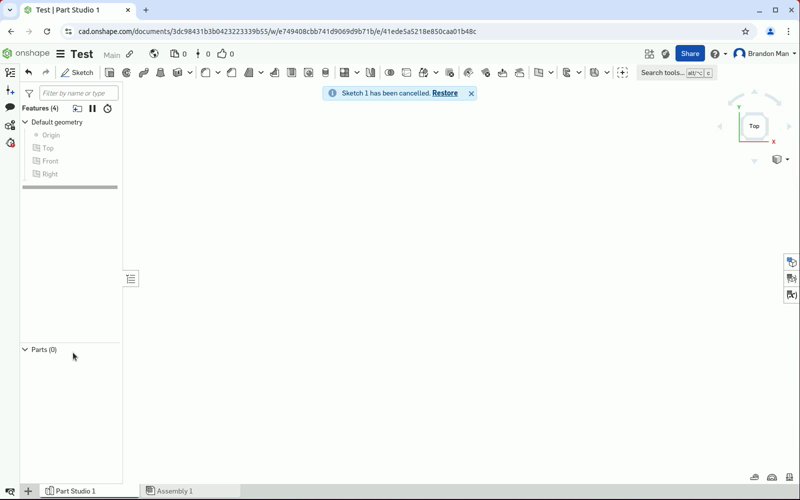
key_down(shift)
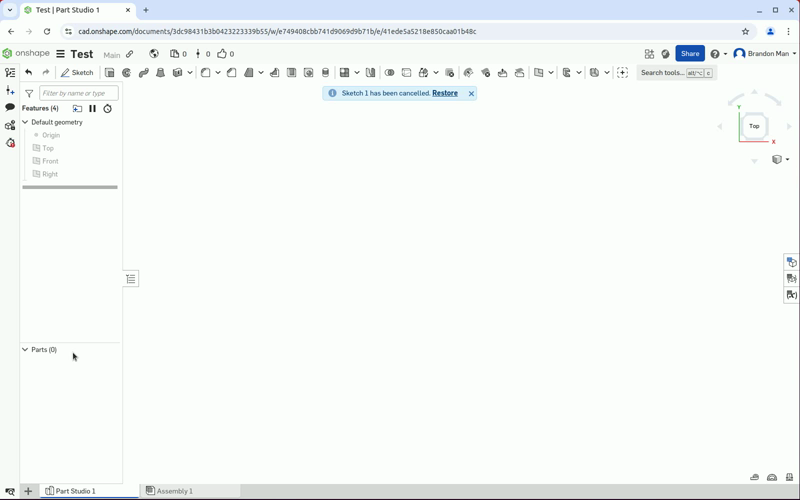
key(up)
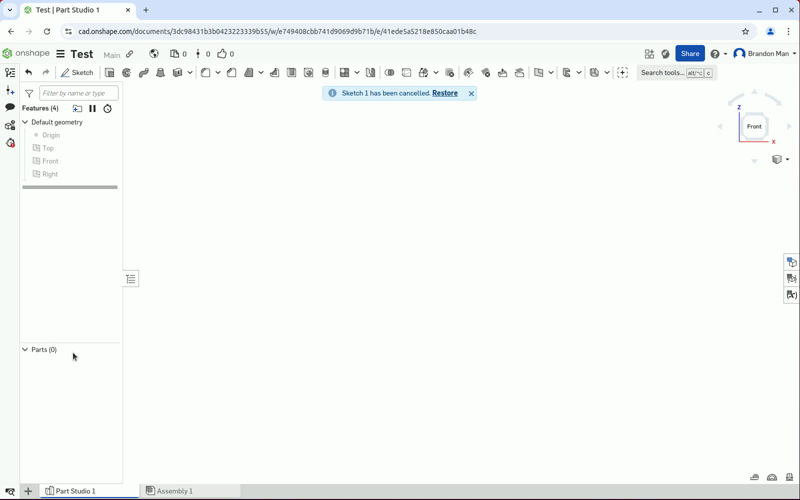
key_up(shift)
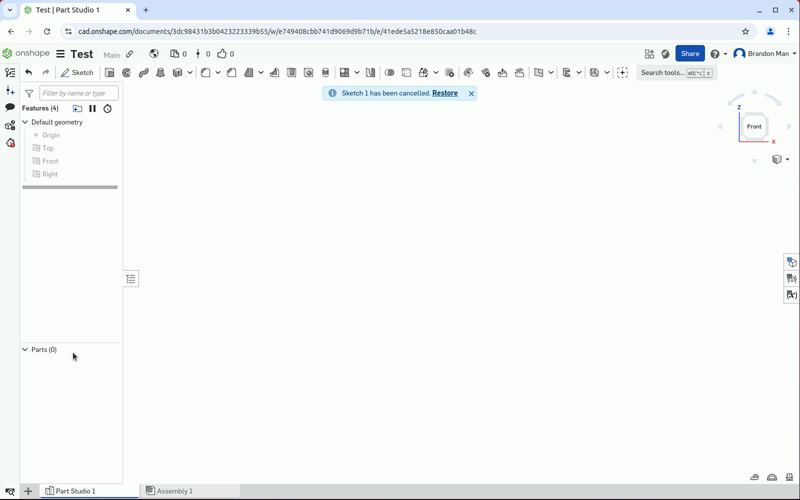
mouse_move(73, 352)
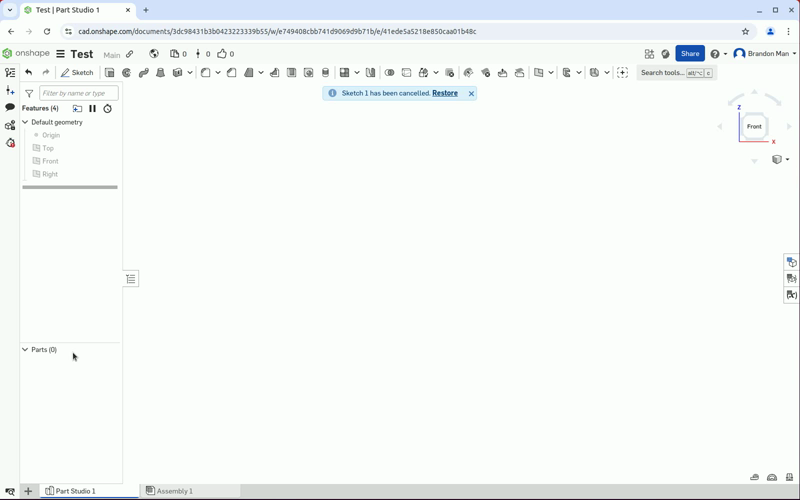
key(shift+y)
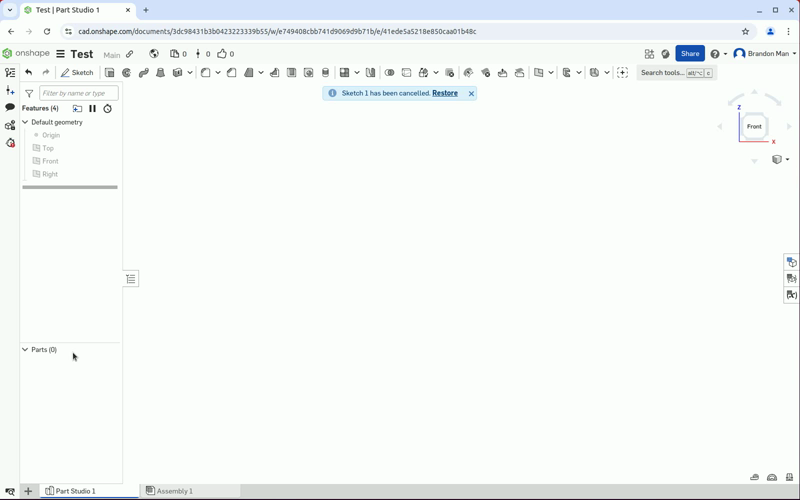
key(shift+s)
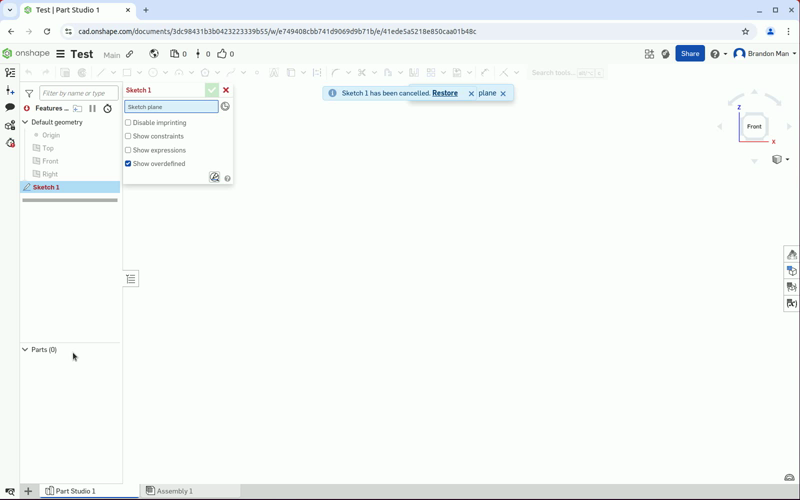
mouse_move(73, 163)
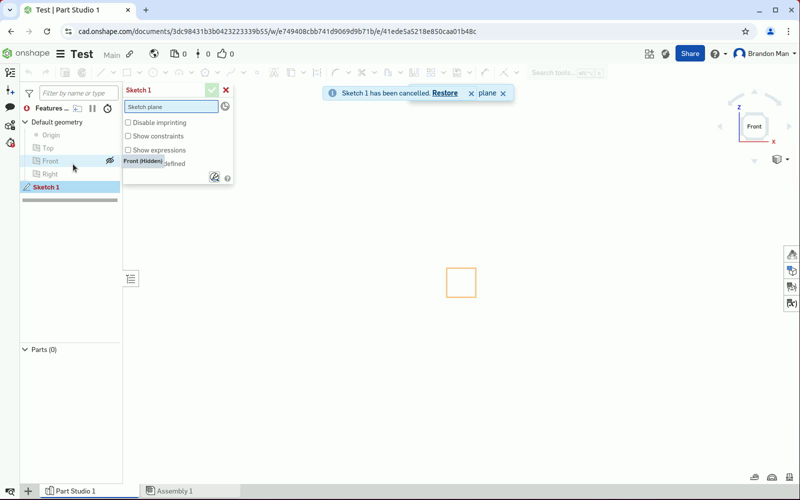
click(73, 163)
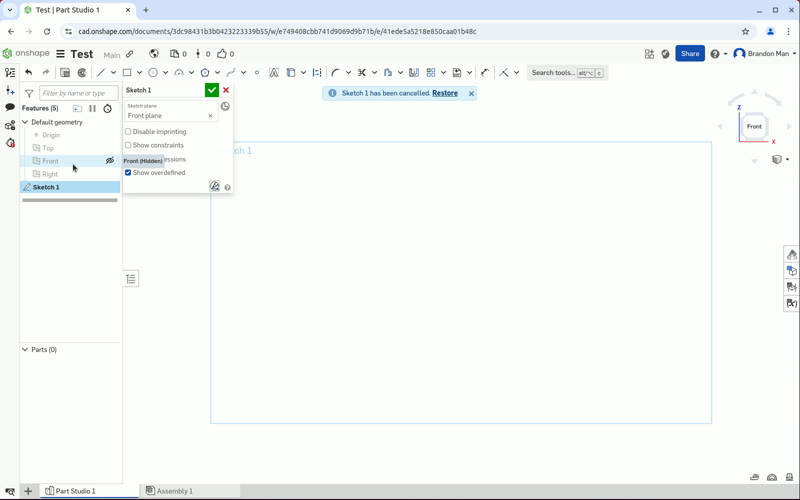
mouse_move(73, 352)
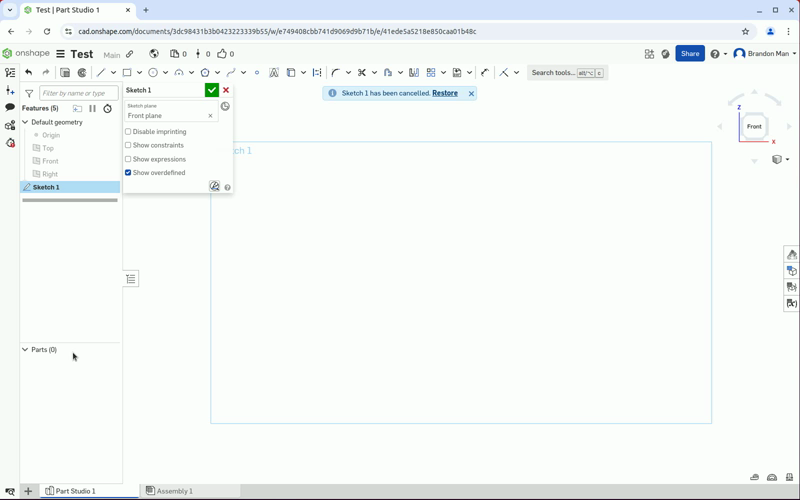
key(y)
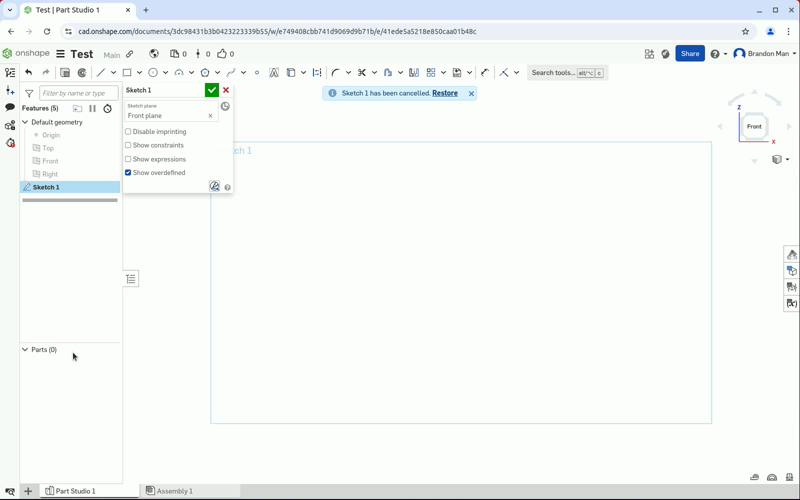
key(a)
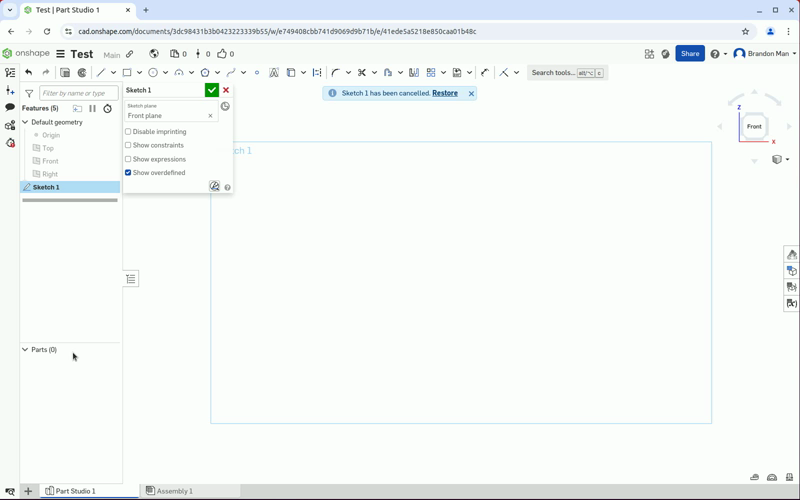
key_down(shift)
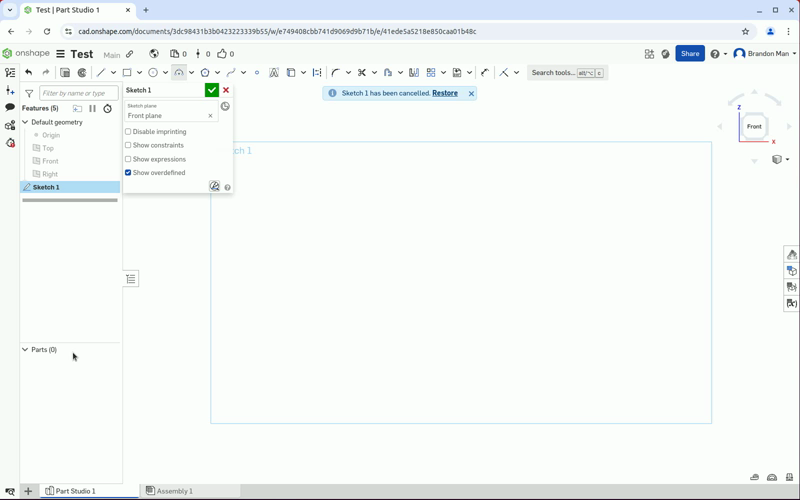
mouse_move(458, 285)
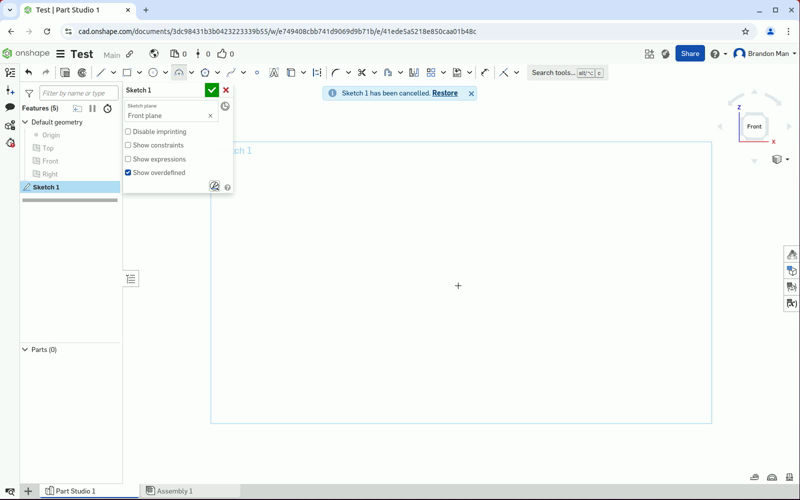
click(458, 285)
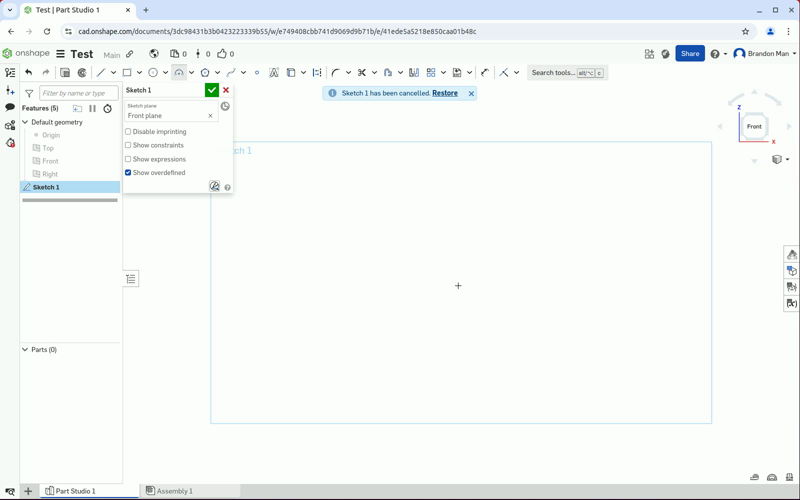
key_up(shift)
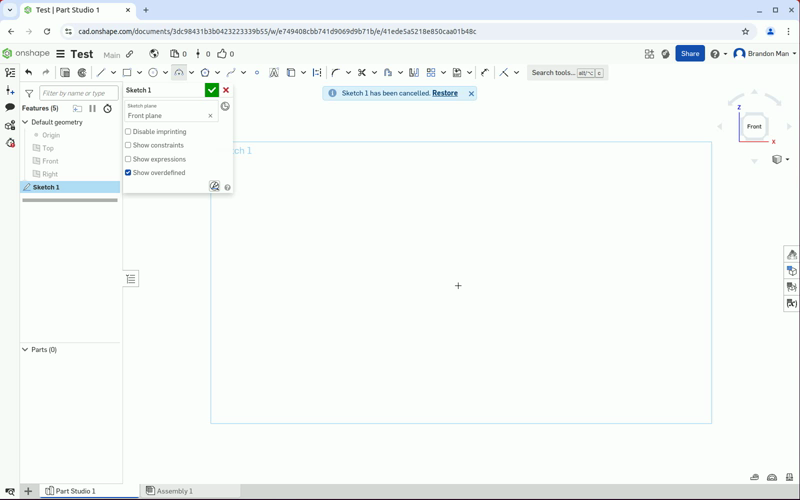
key_down(shift)
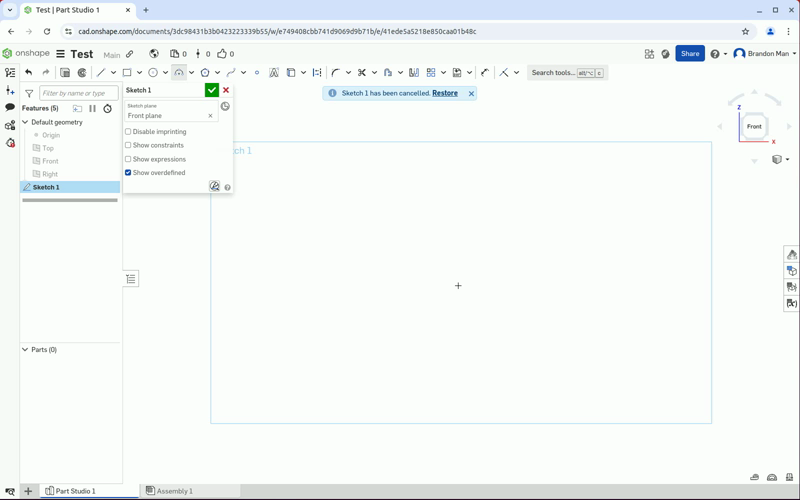
mouse_move(464, 285)
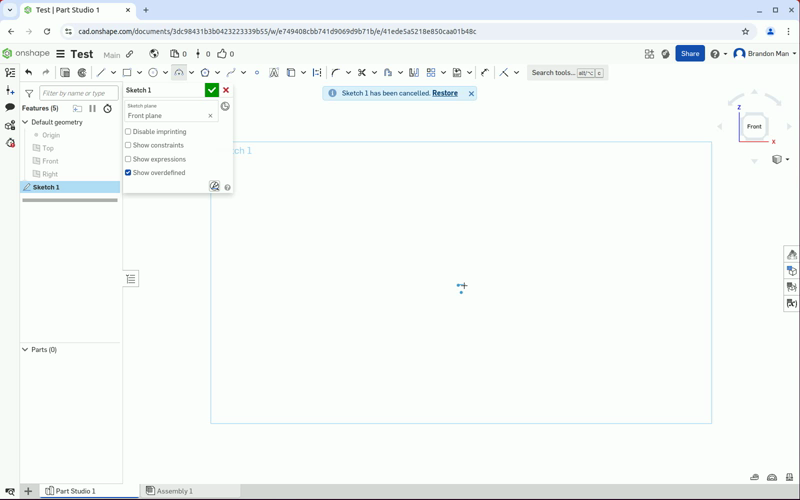
scroll(6)
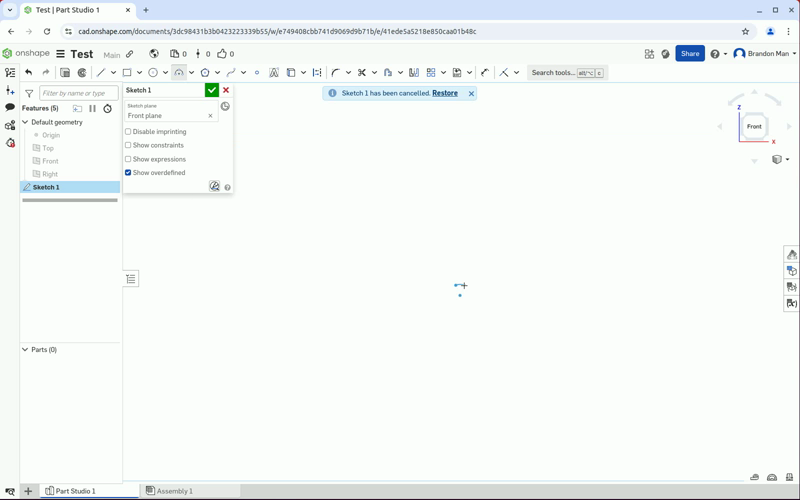
scroll(6)
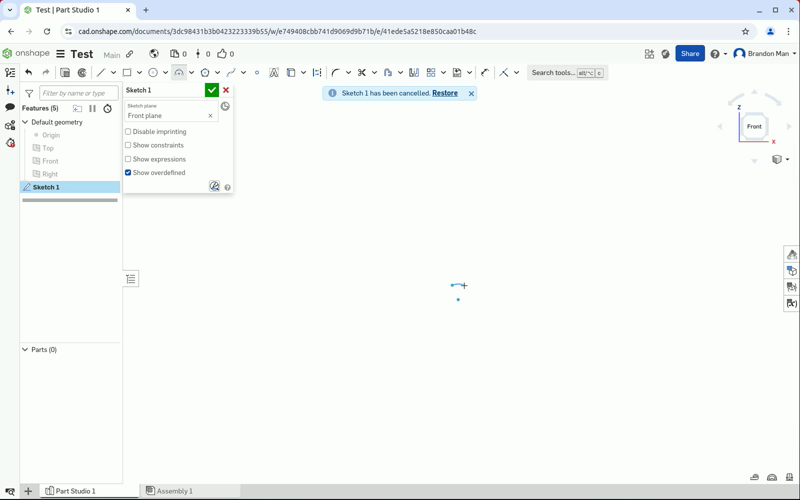
scroll(6)
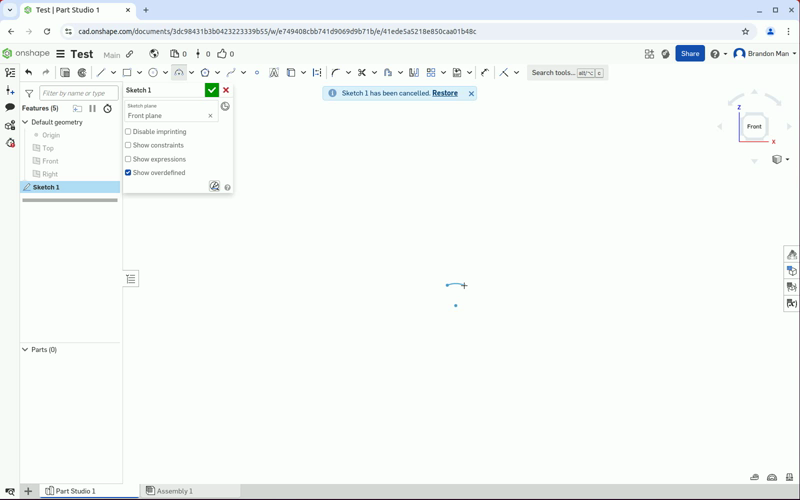
scroll(6)
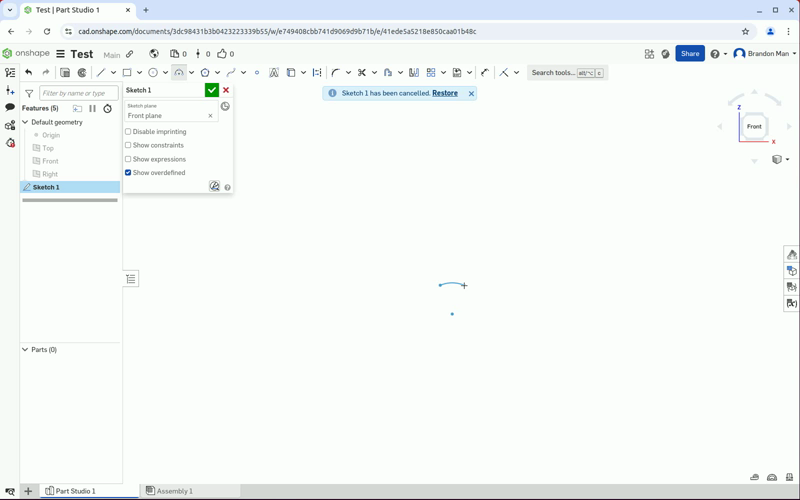
scroll(6)
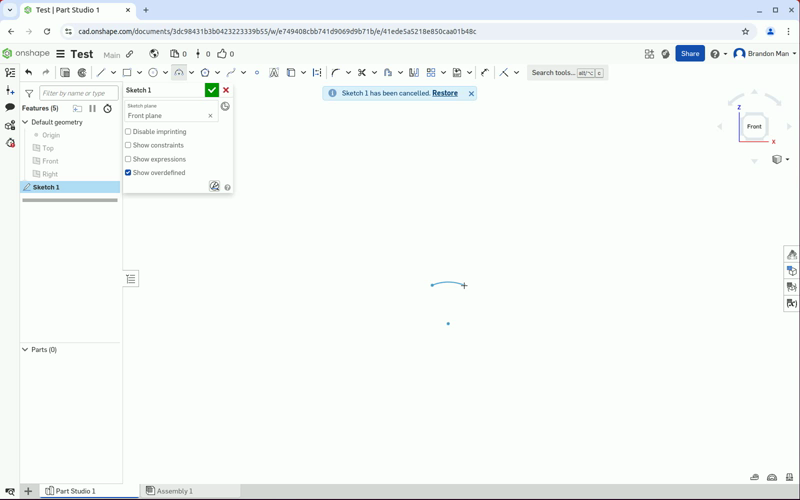
scroll(6)
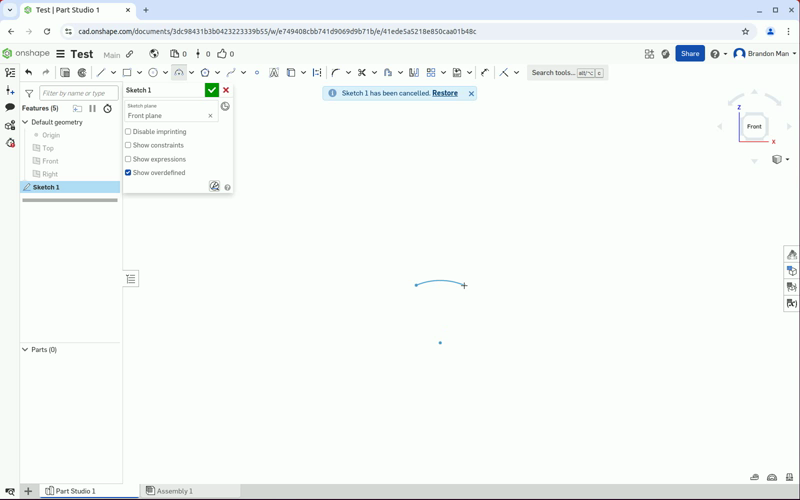
scroll(6)
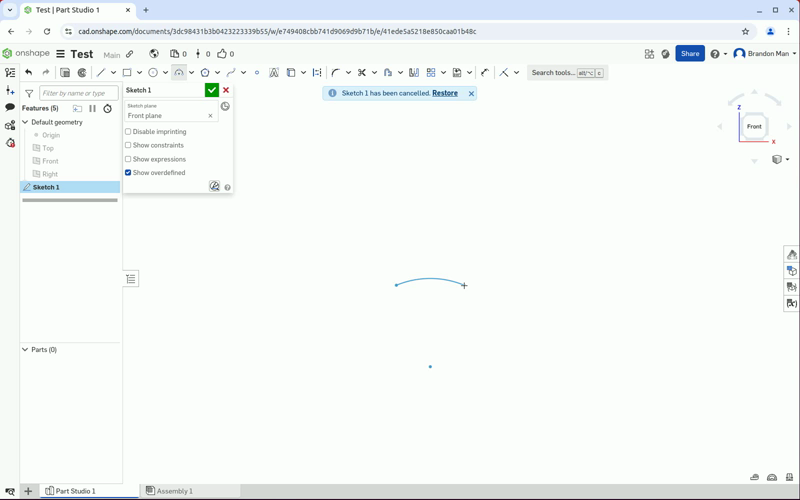
click(464, 285)
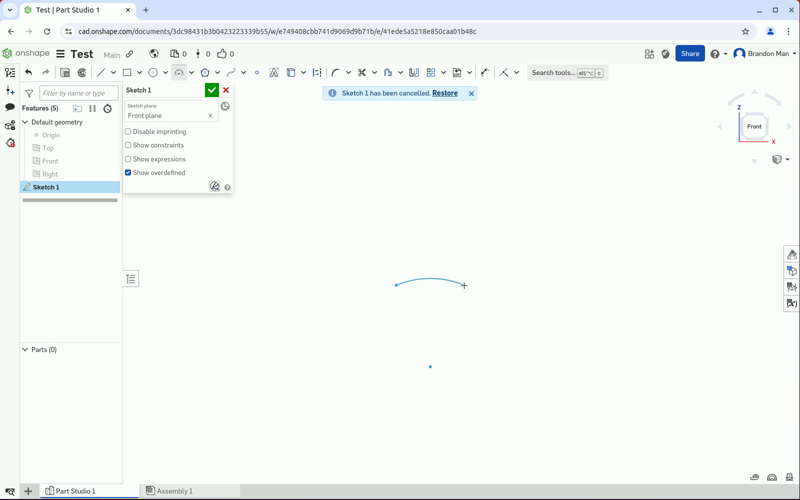
scroll(-6)
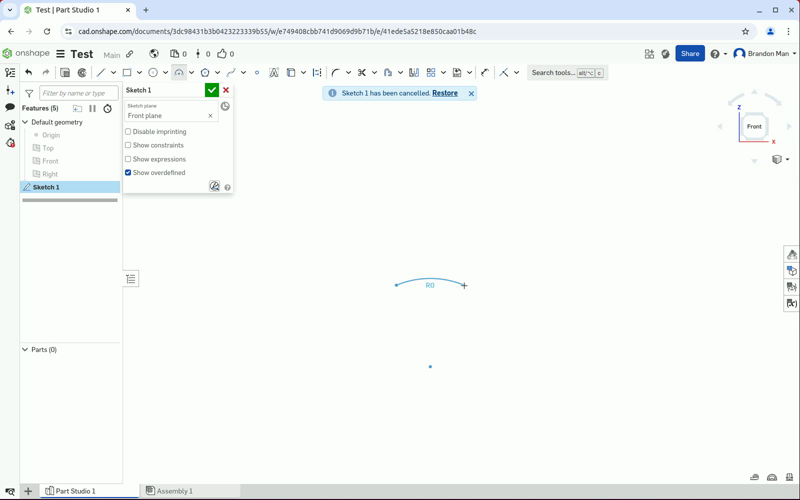
scroll(-6)
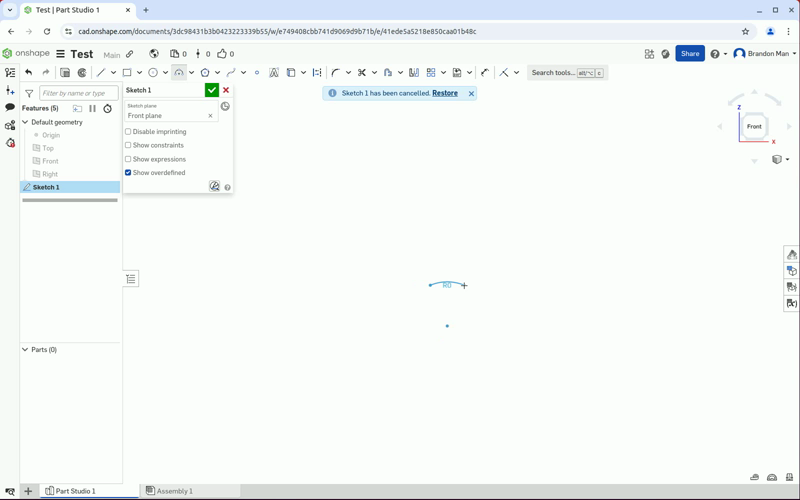
scroll(-6)
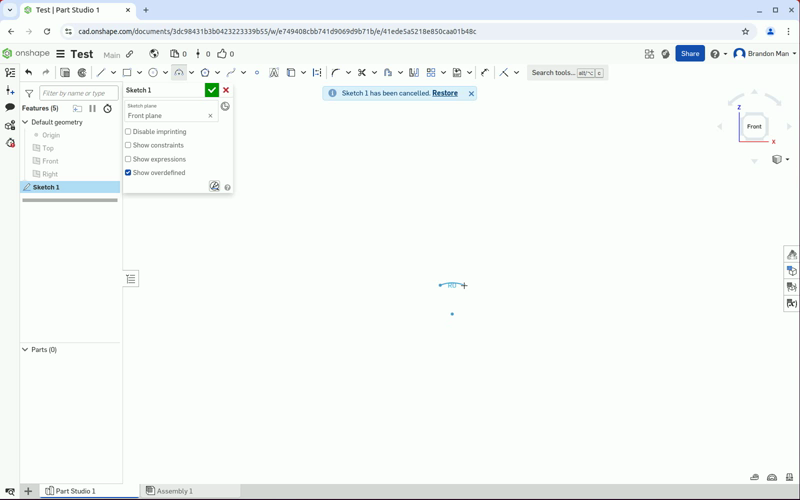
scroll(-6)
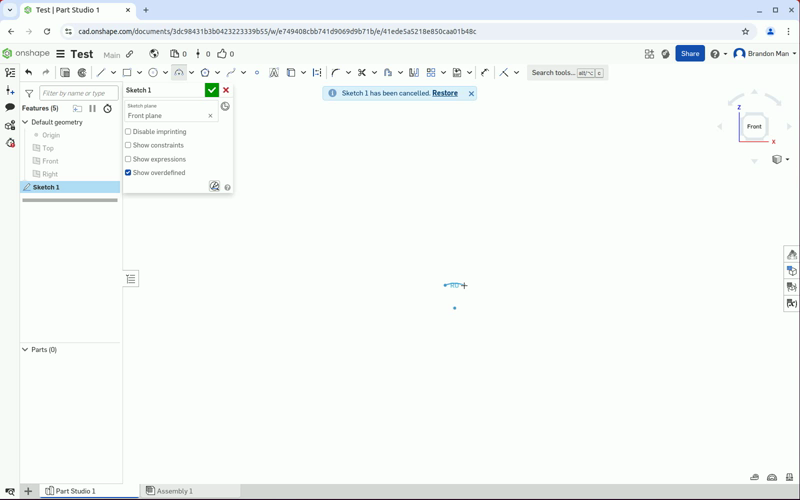
scroll(-6)
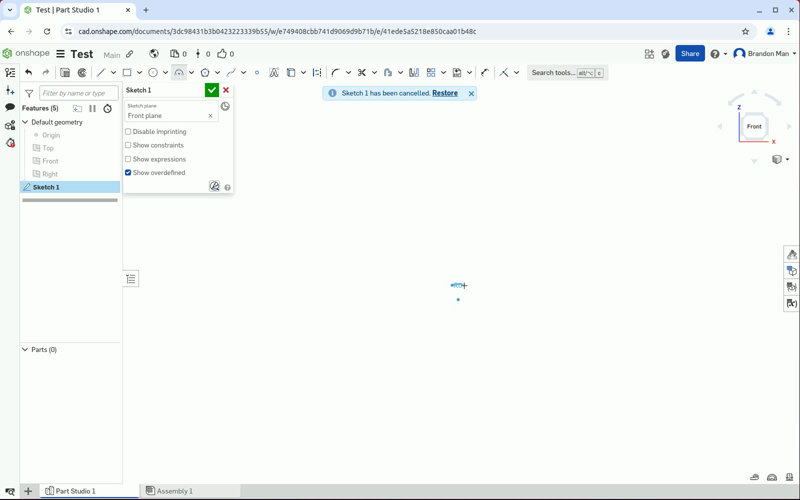
scroll(-6)
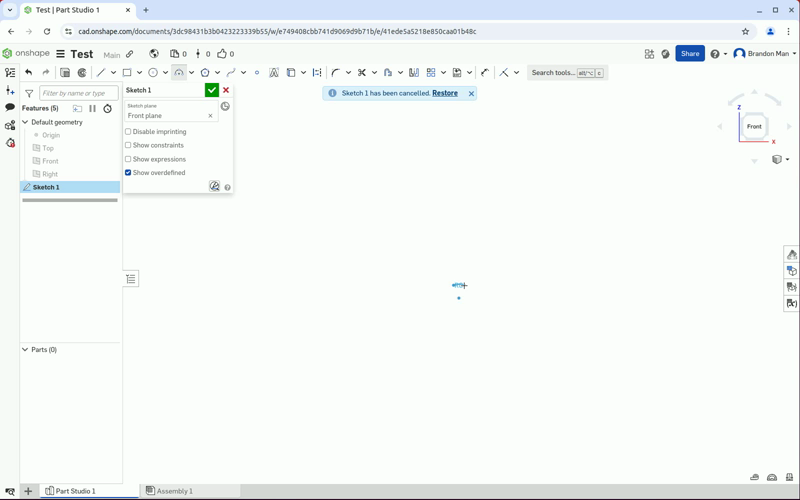
scroll(-6)
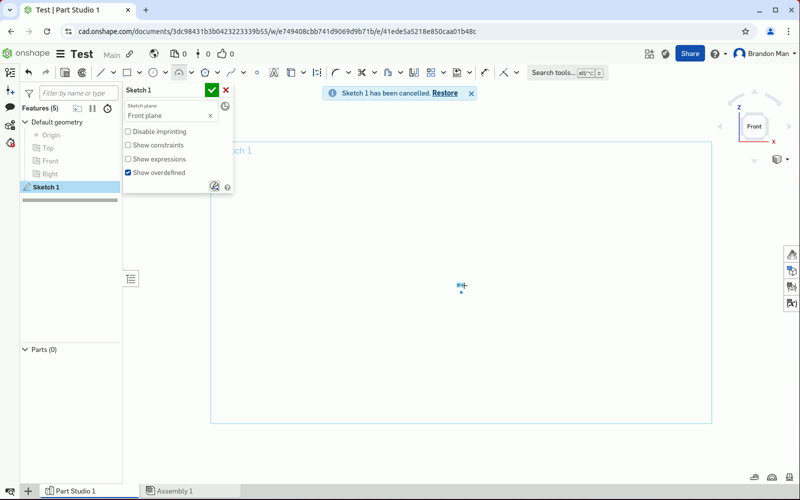
mouse_move(461, 288)
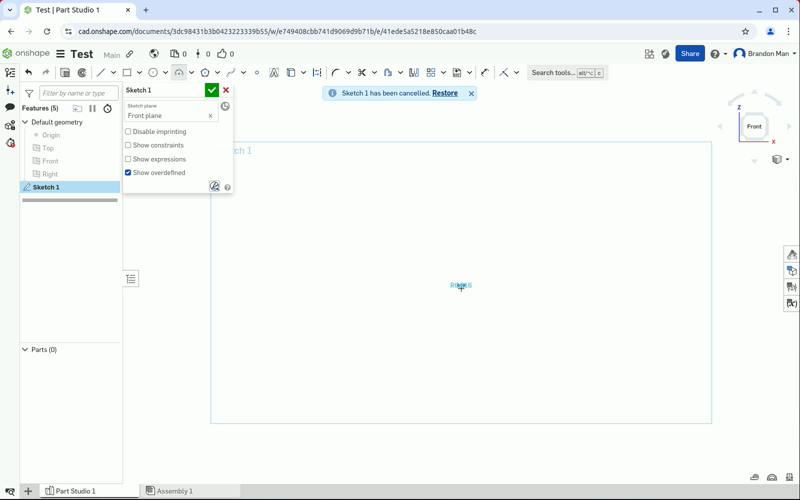
scroll(6)
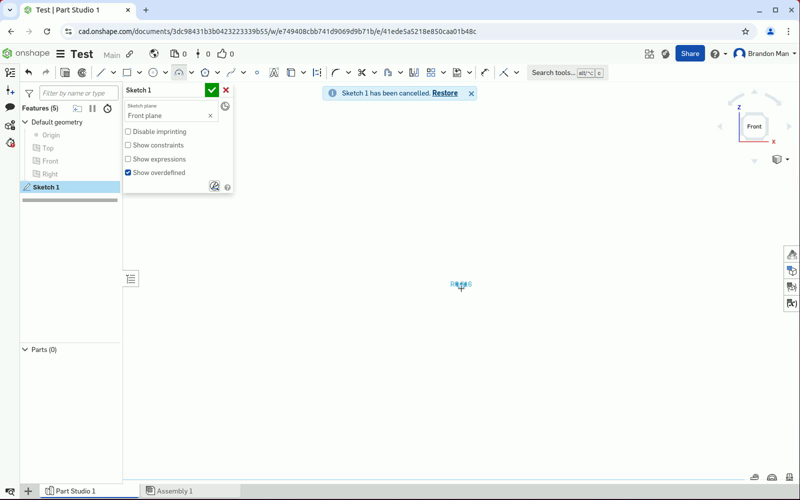
scroll(6)
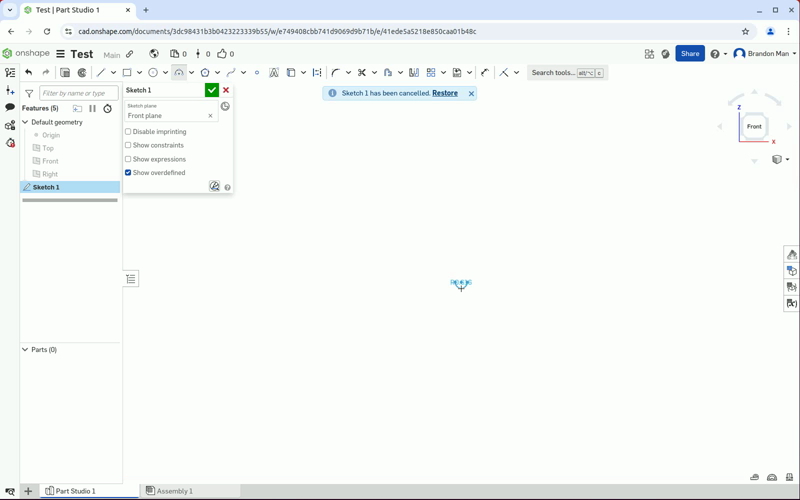
scroll(6)
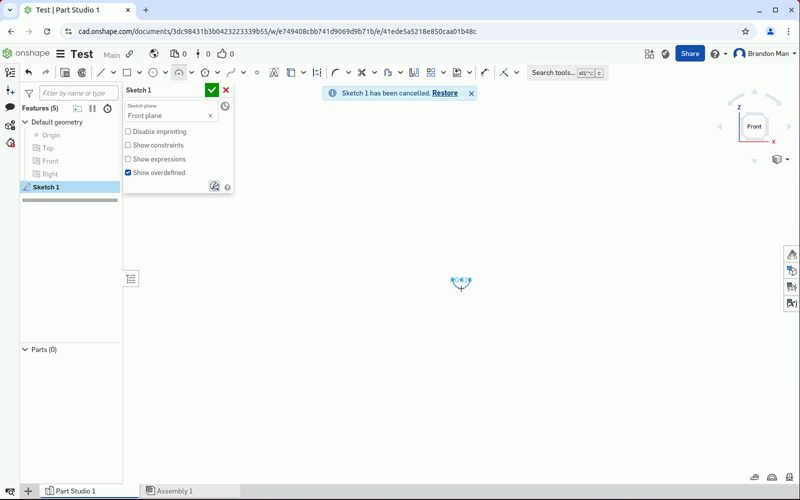
scroll(6)
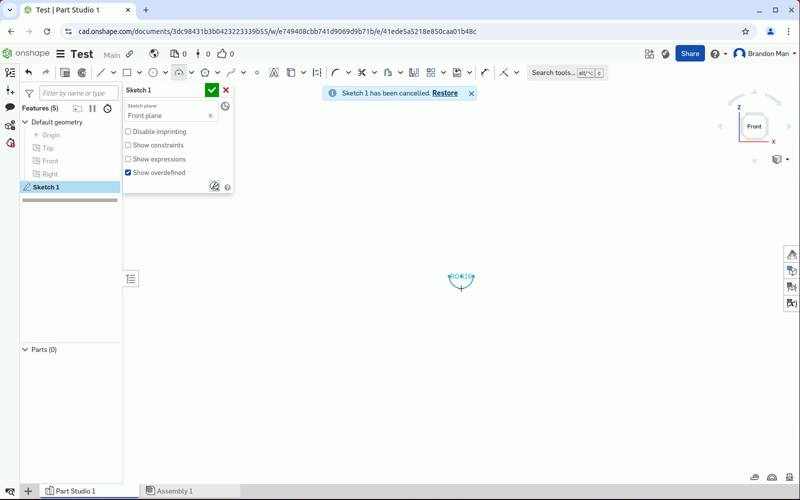
scroll(6)
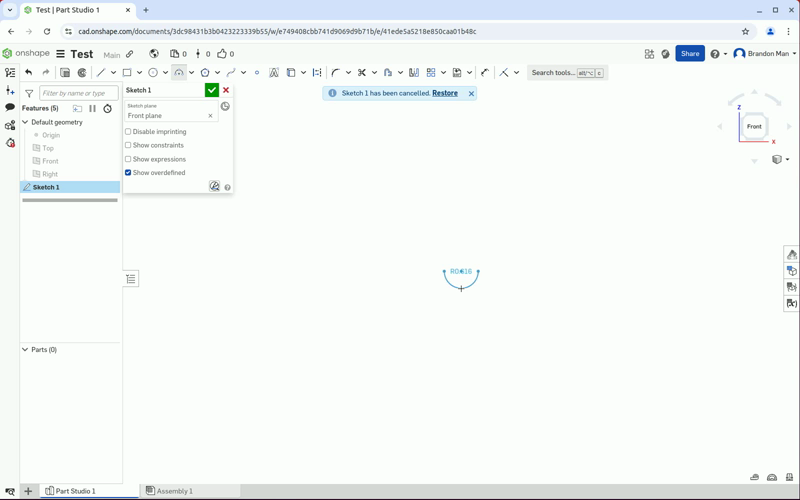
scroll(6)
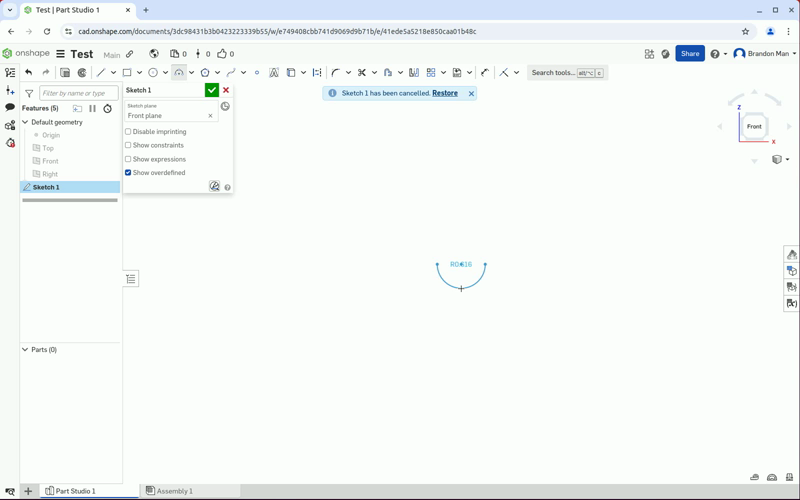
scroll(6)
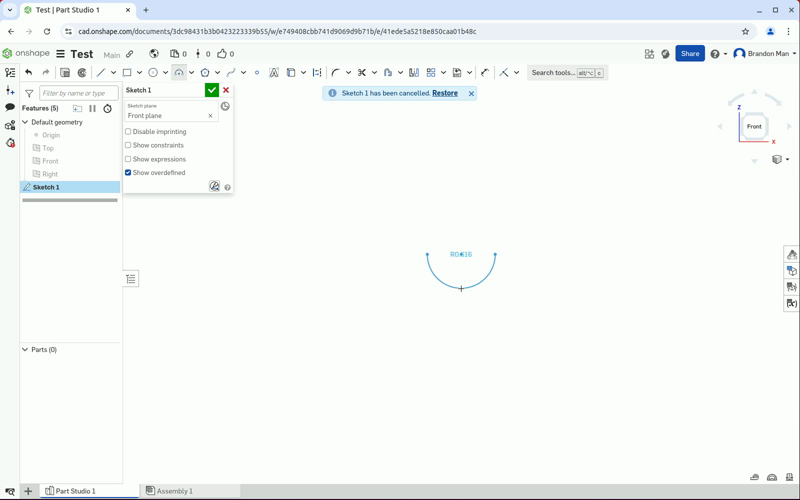
click(461, 288)
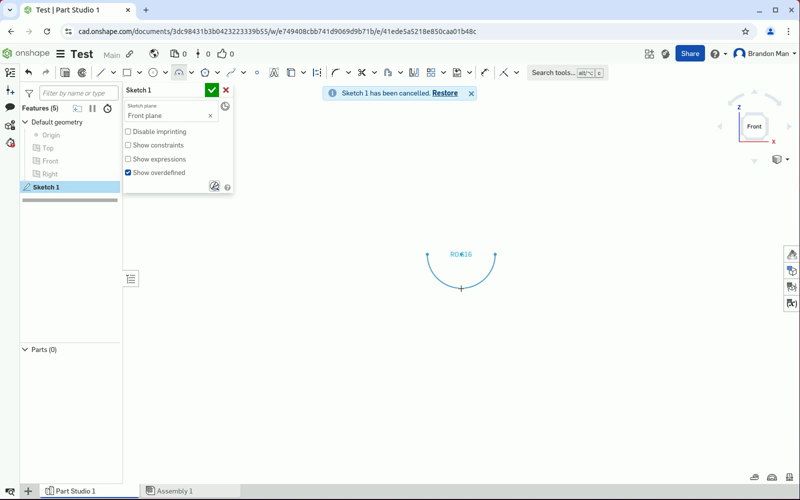
scroll(-6)
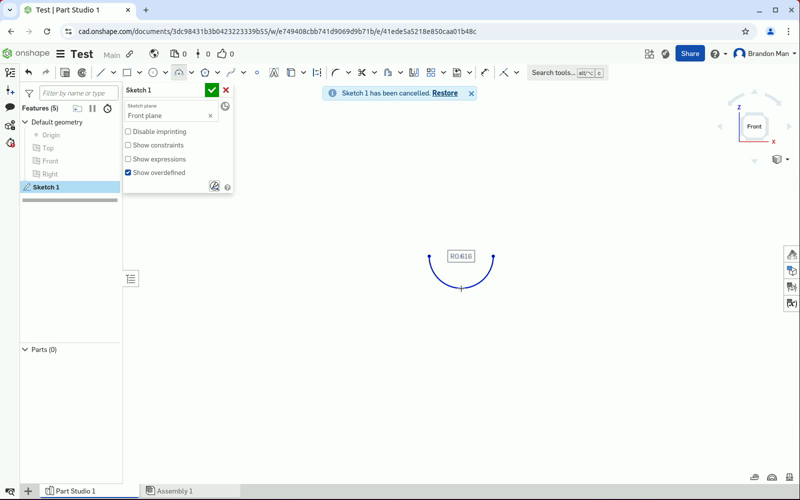
scroll(-6)
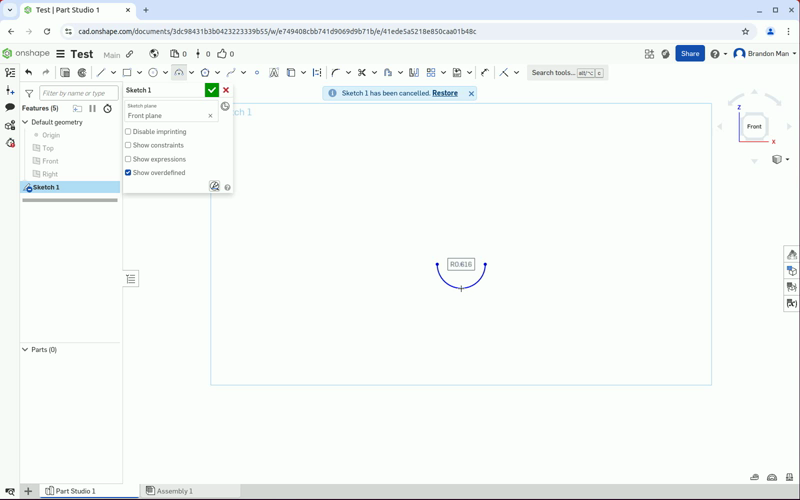
scroll(-6)
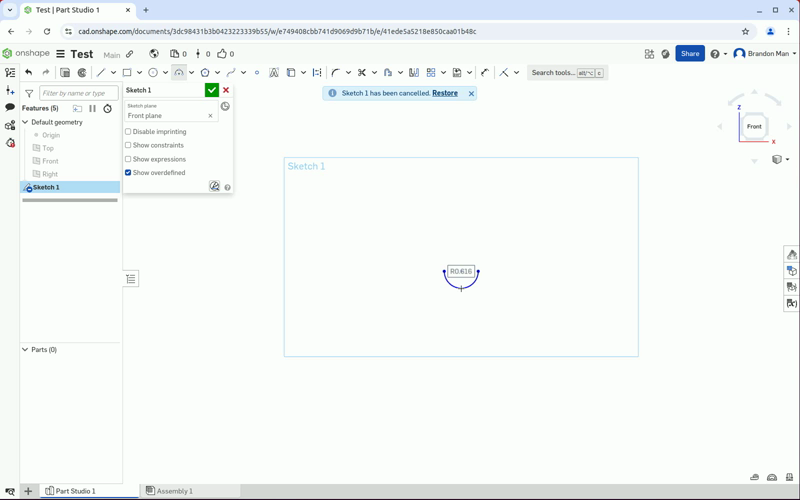
scroll(-6)
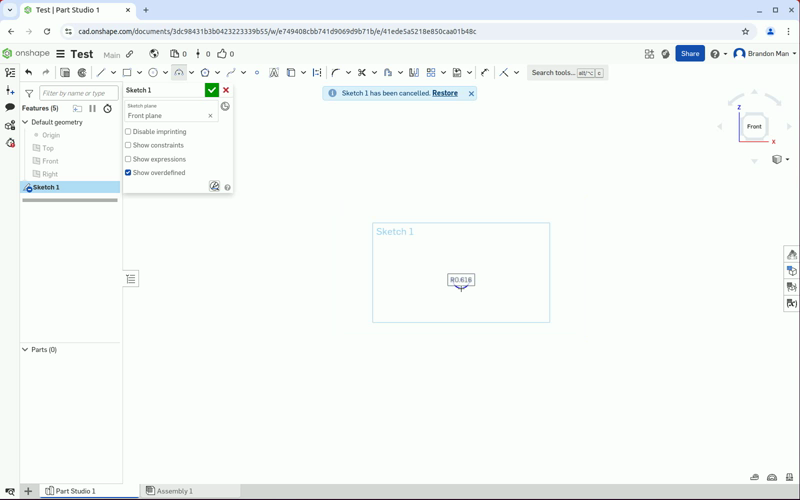
scroll(-6)
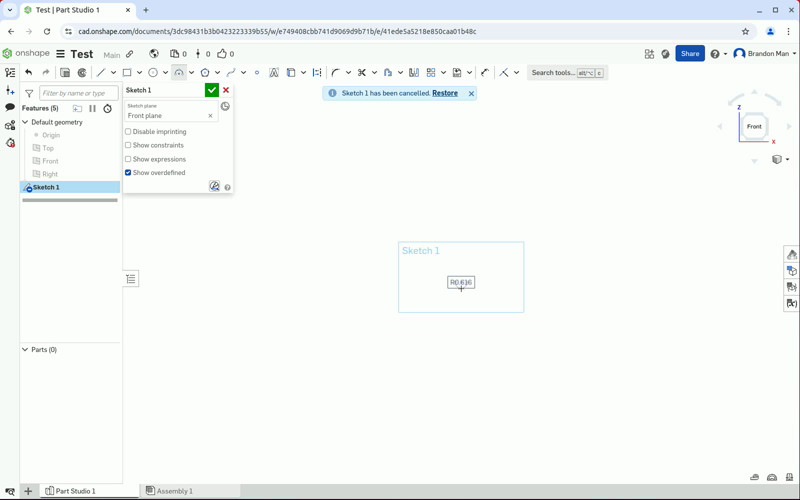
scroll(-6)
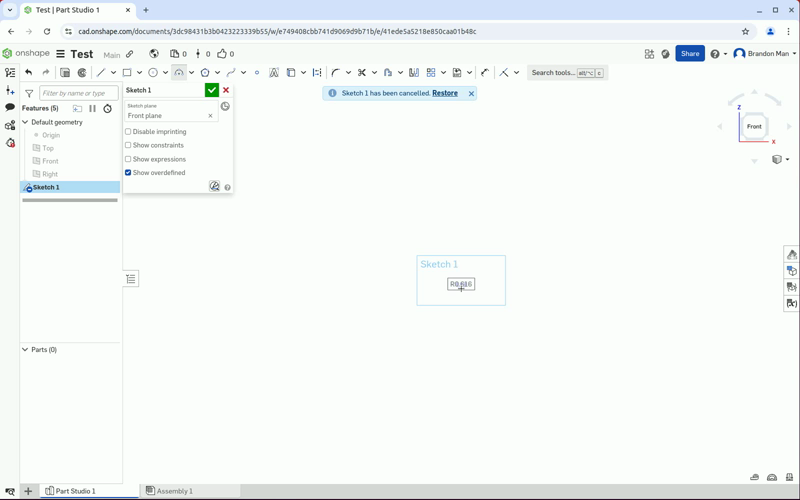
scroll(-6)
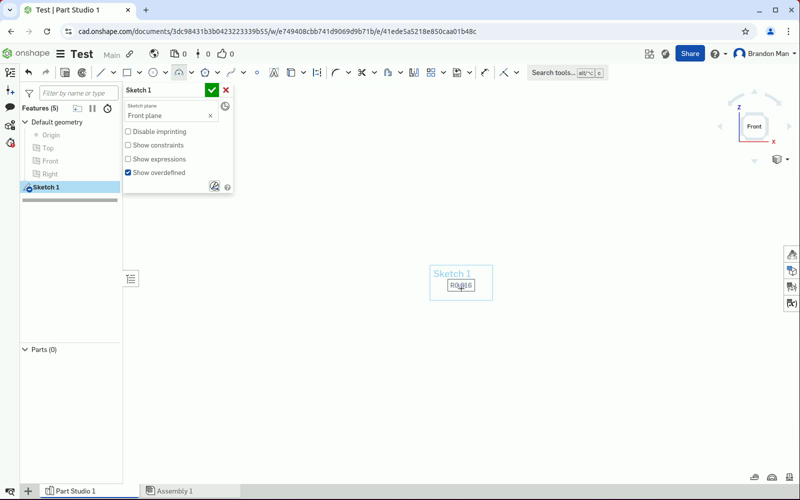
key_up(shift)
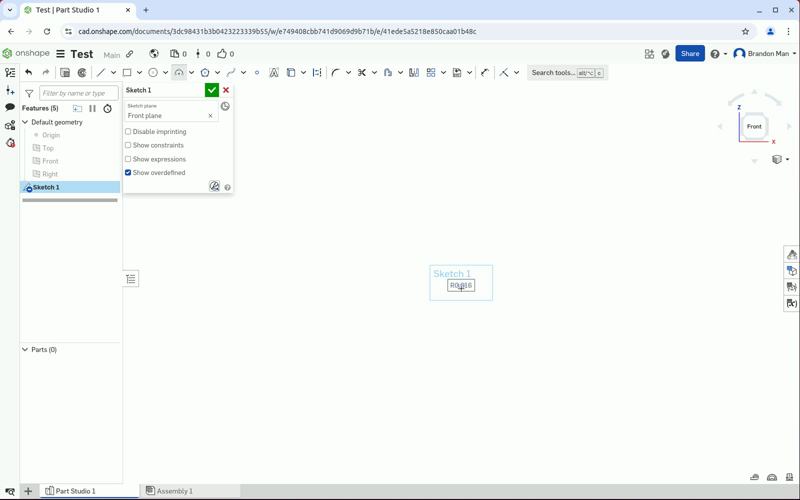
key(esc)
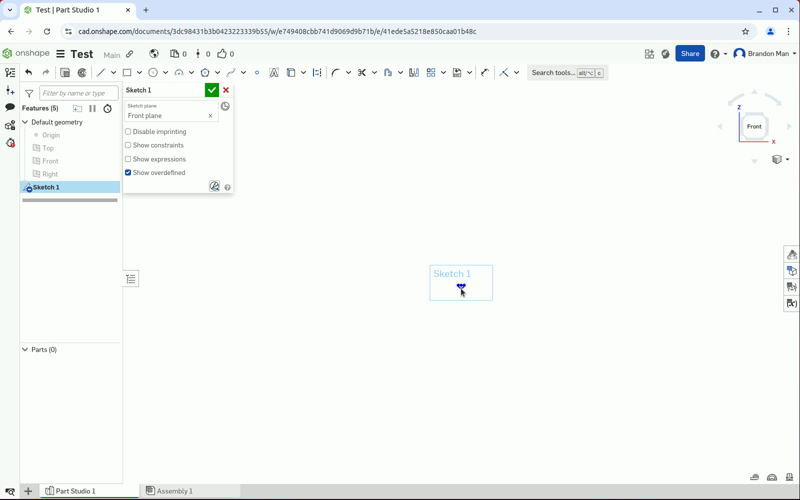
key(l)
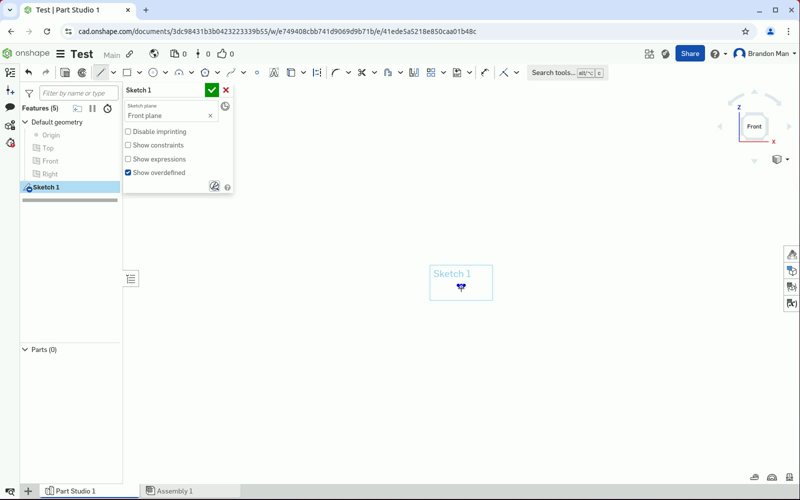
mouse_move(464, 285)
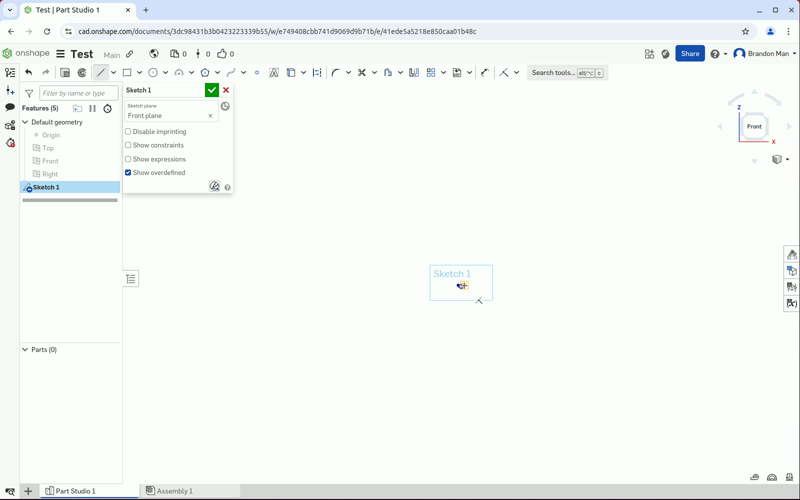
scroll(6)
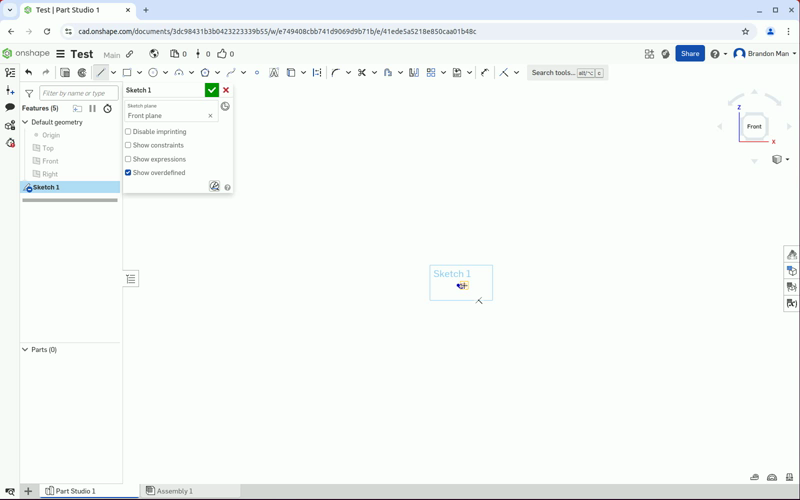
scroll(6)
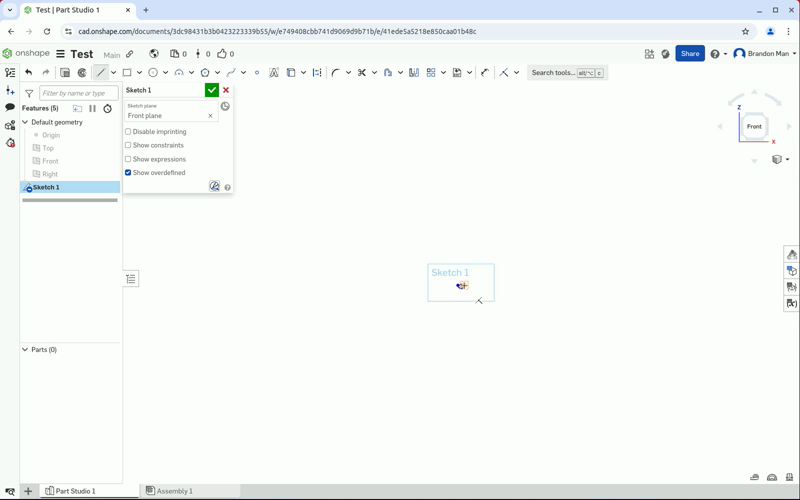
scroll(6)
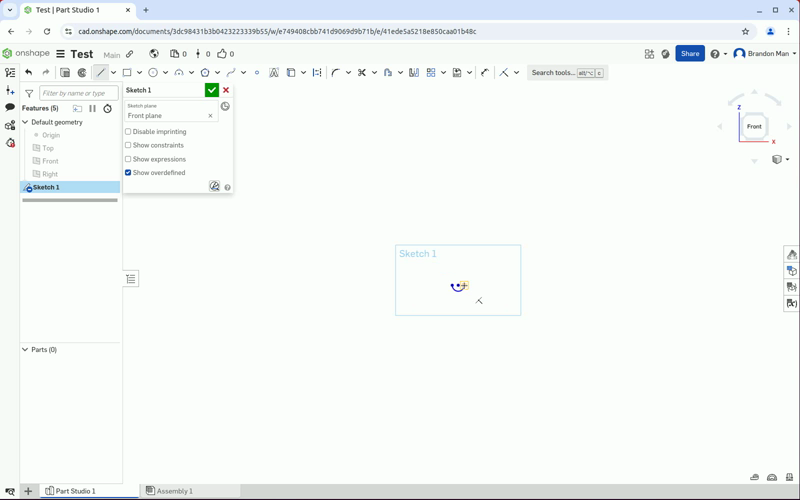
scroll(6)
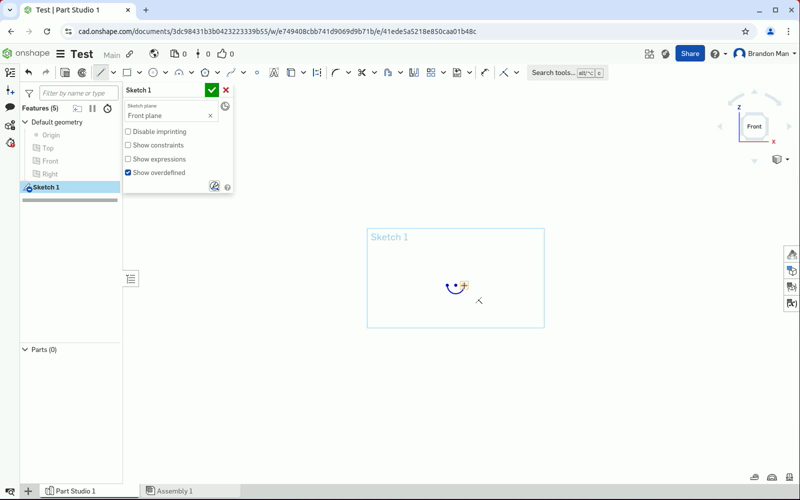
scroll(6)
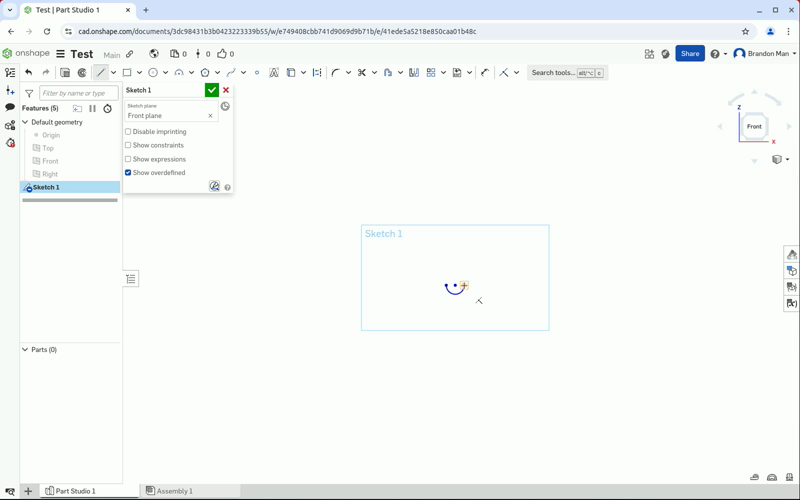
scroll(6)
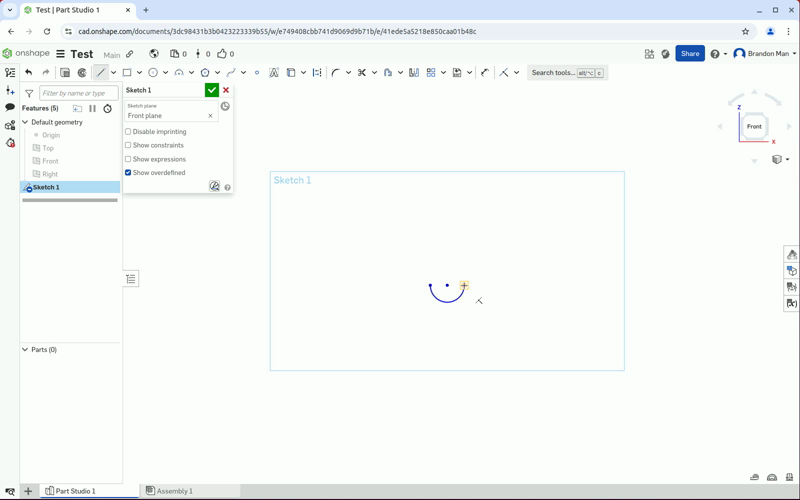
scroll(6)
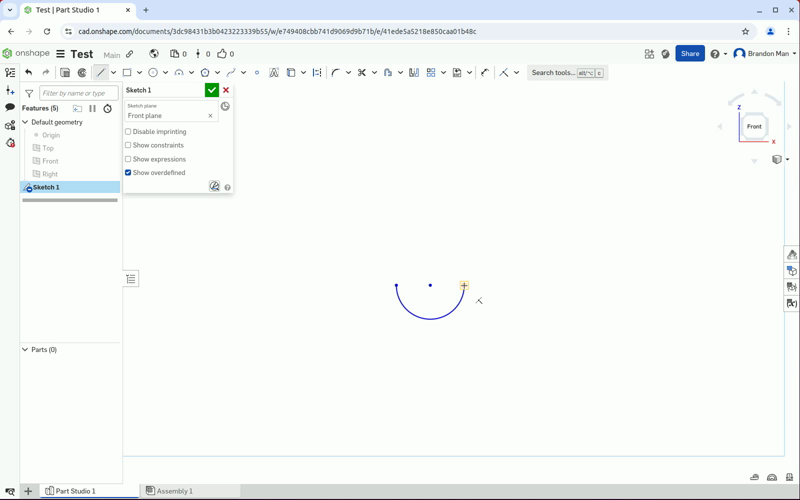
click(464, 285)
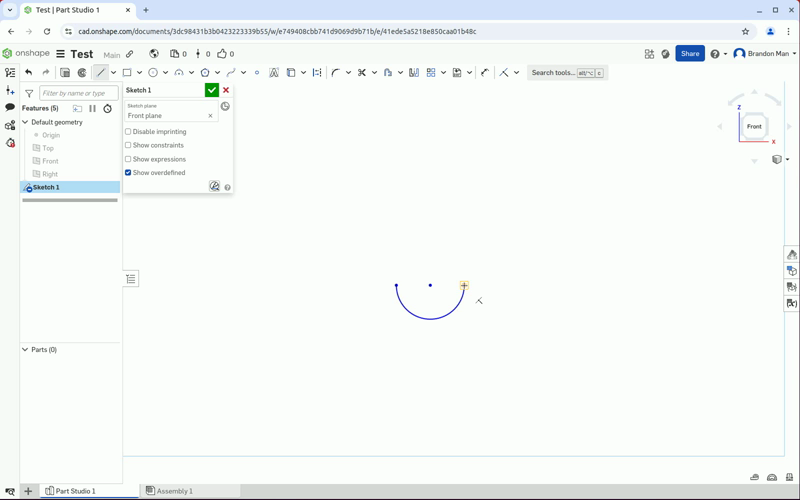
scroll(-6)
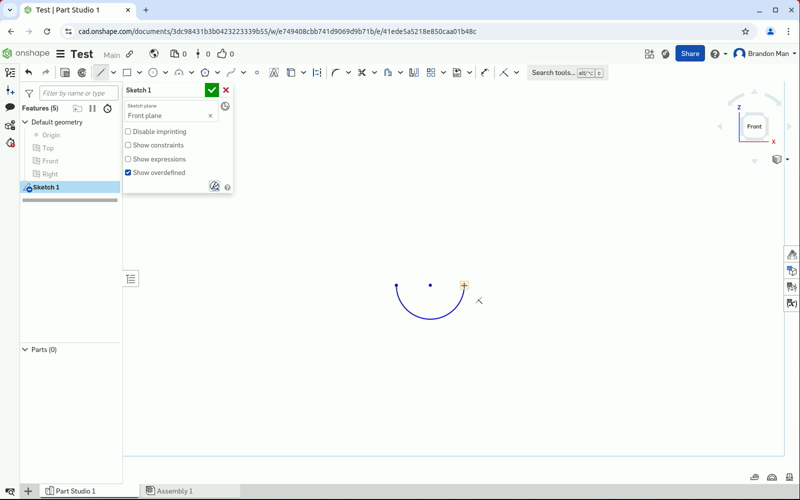
scroll(-6)
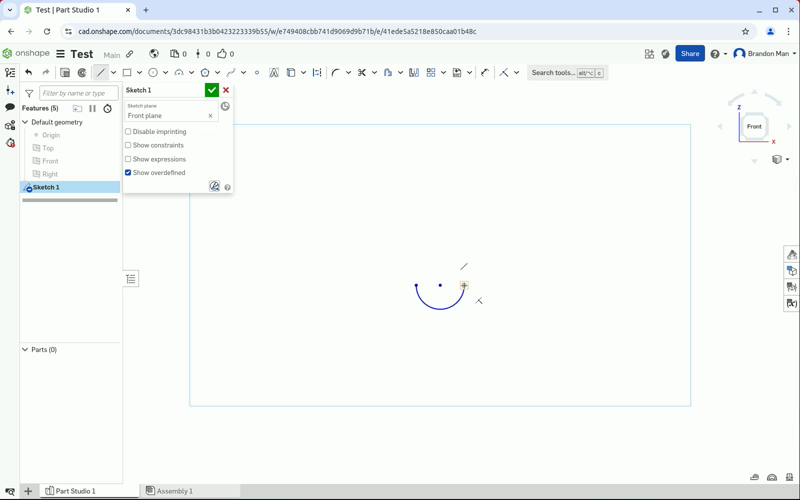
scroll(-6)
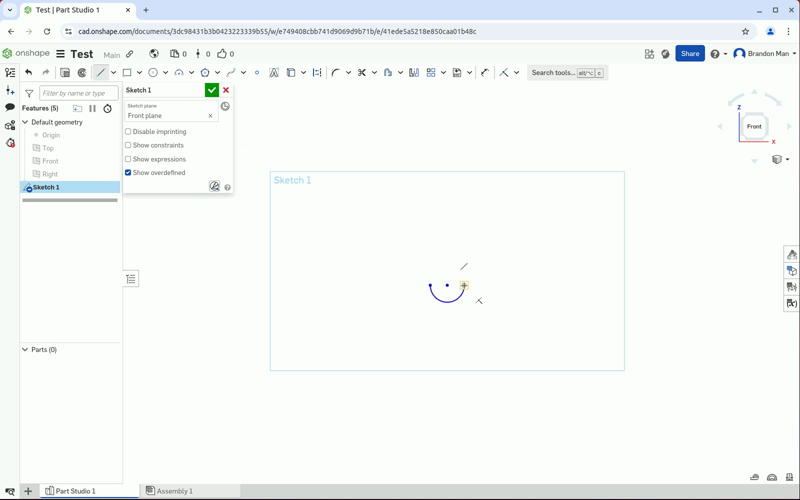
scroll(-6)
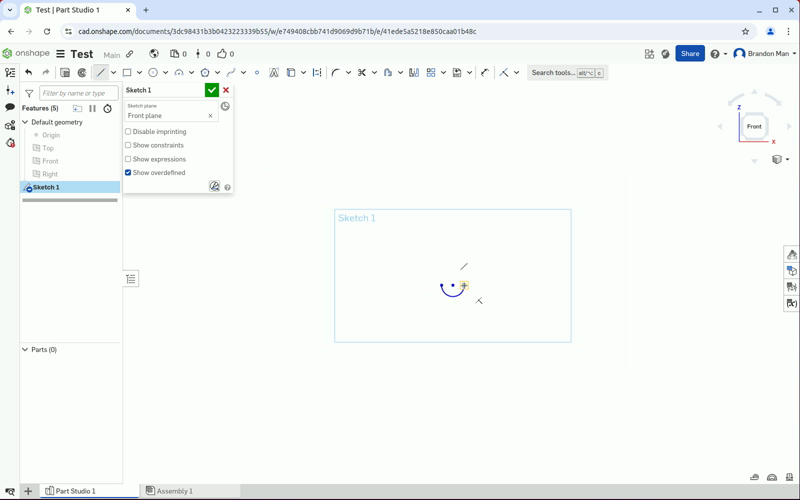
scroll(-6)
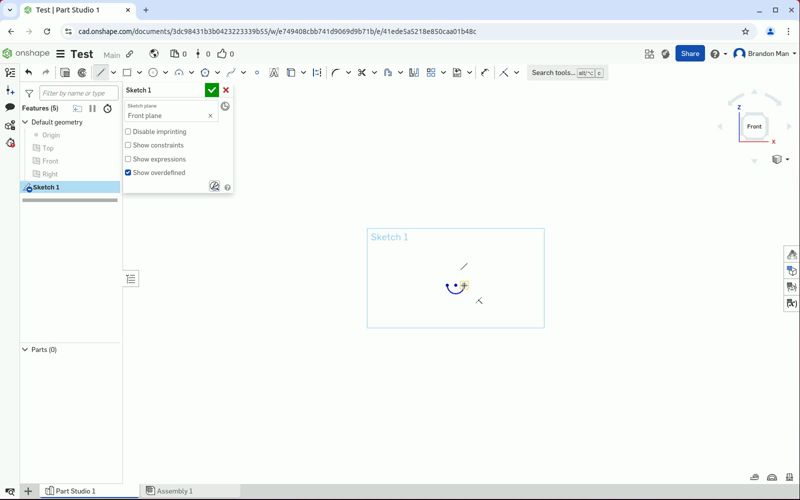
scroll(-6)
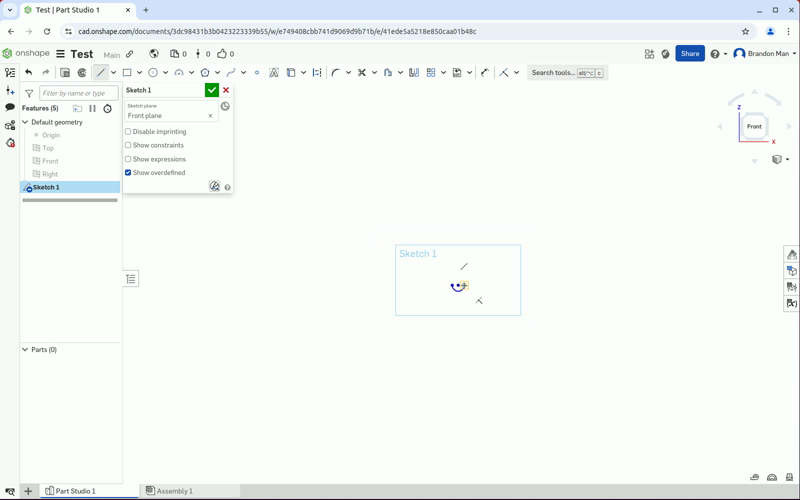
scroll(-6)
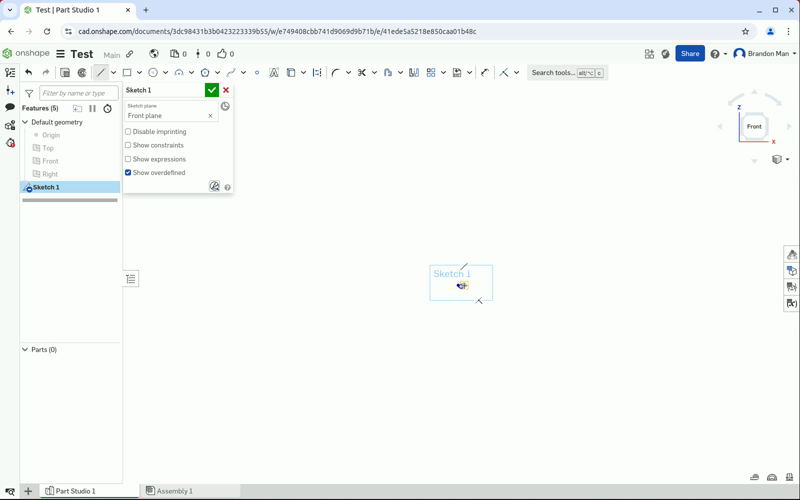
key_down(shift)
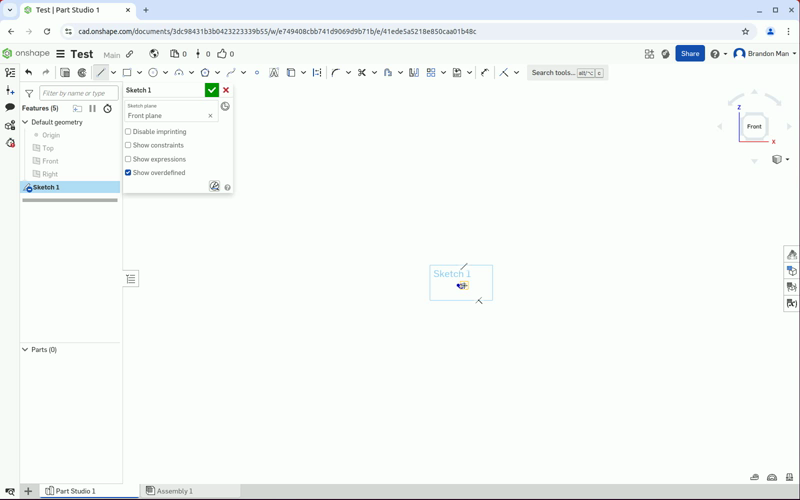
mouse_move(494, 285)
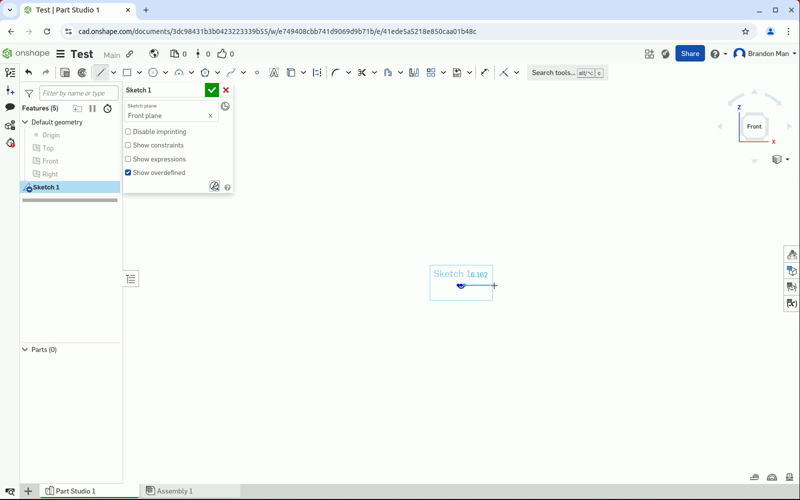
mouse_move(464, 281)
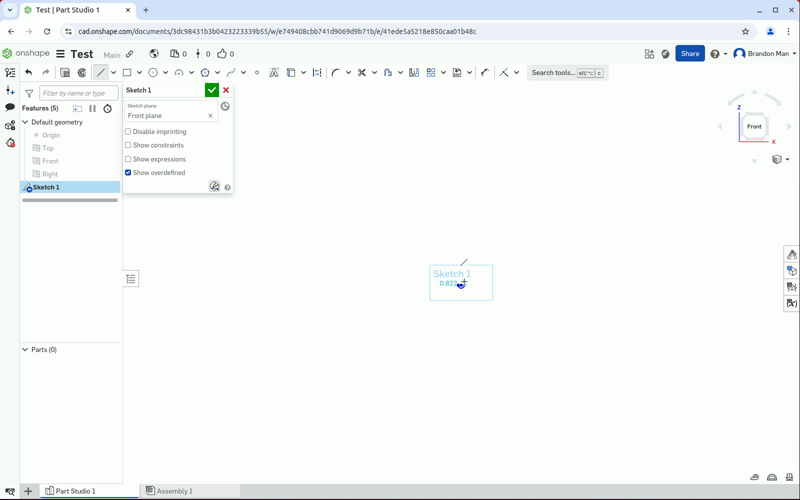
scroll(6)
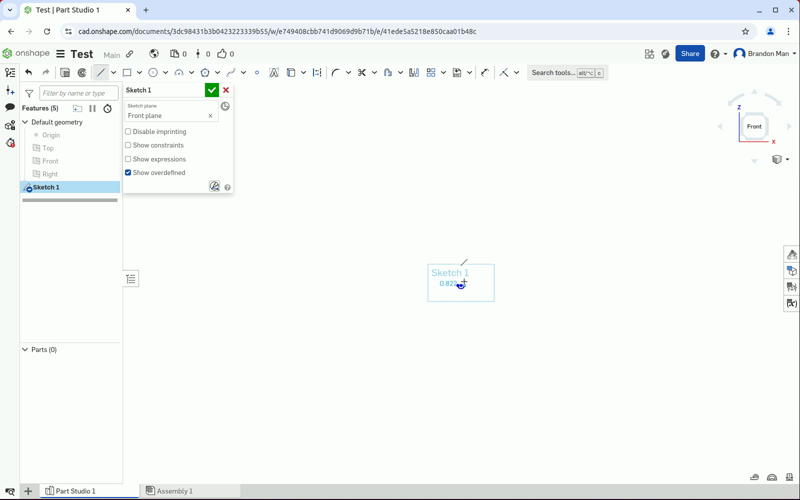
scroll(6)
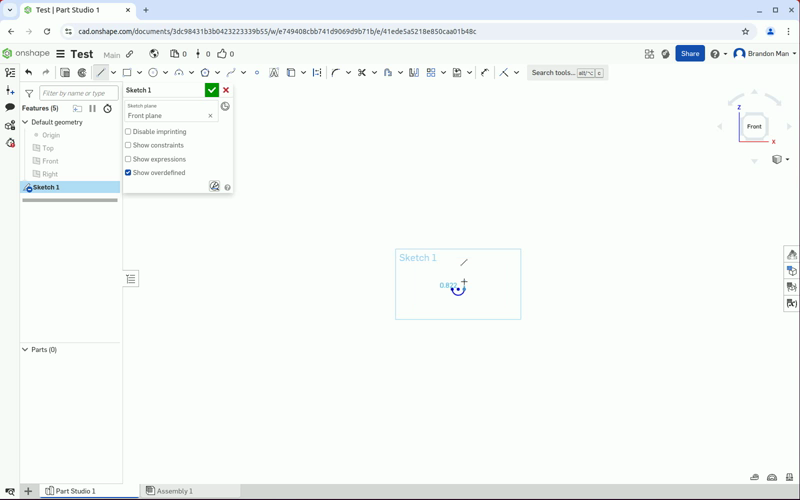
scroll(6)
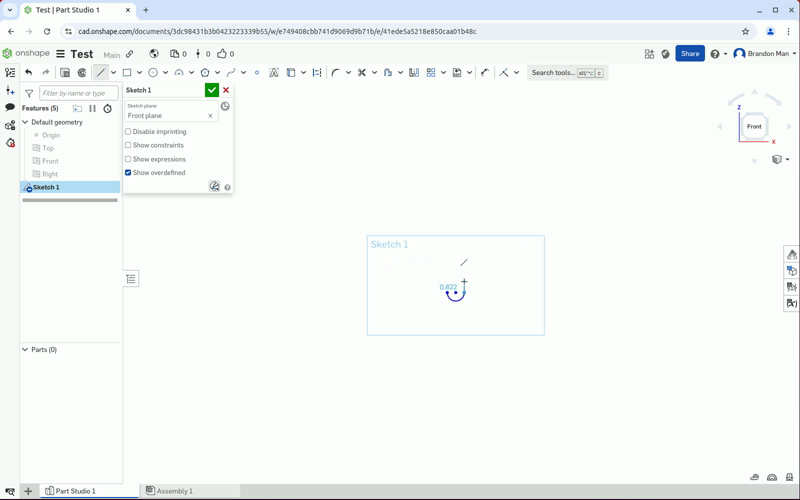
scroll(6)
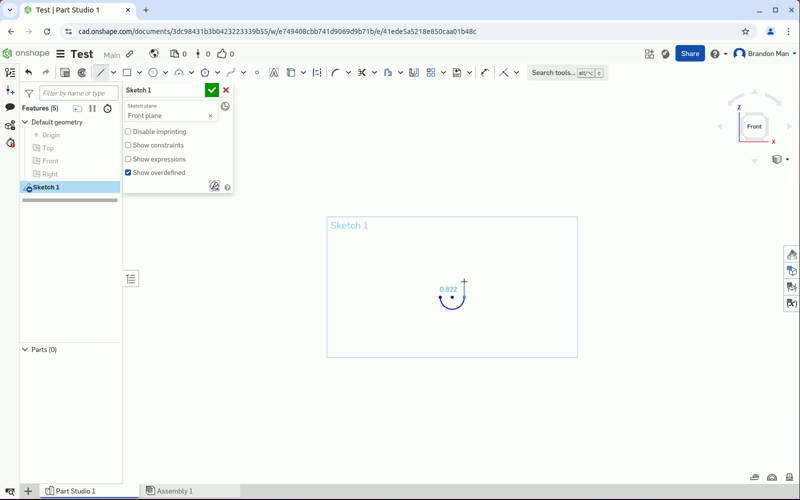
scroll(6)
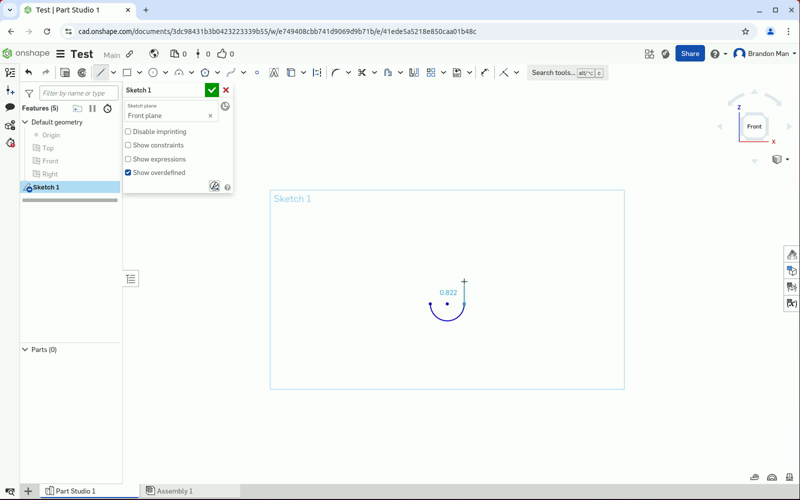
scroll(6)
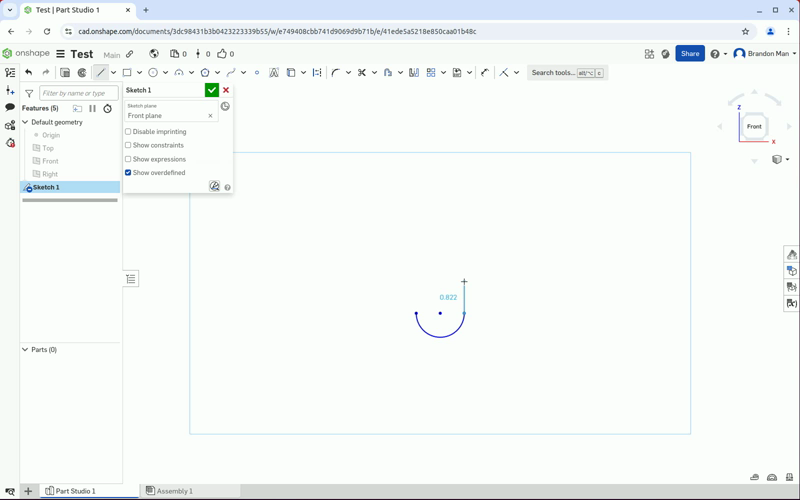
scroll(6)
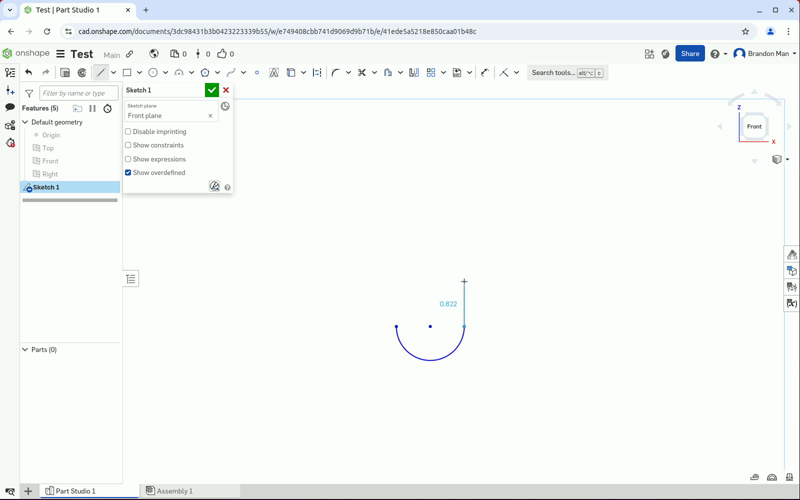
click(464, 281)
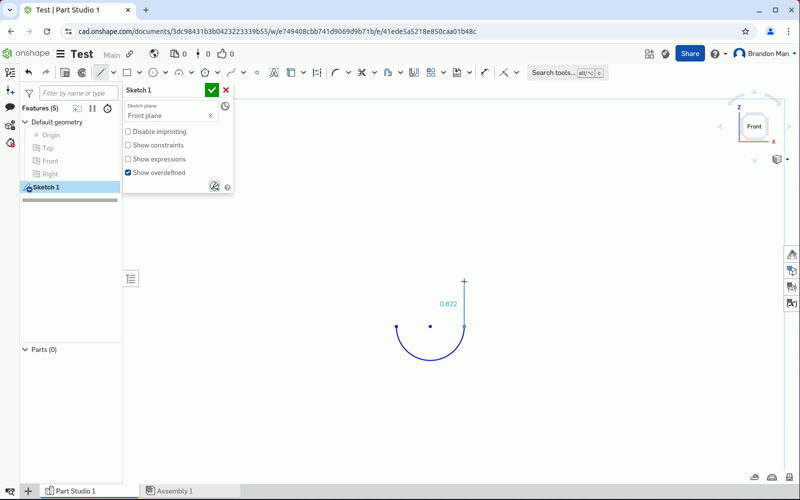
scroll(-6)
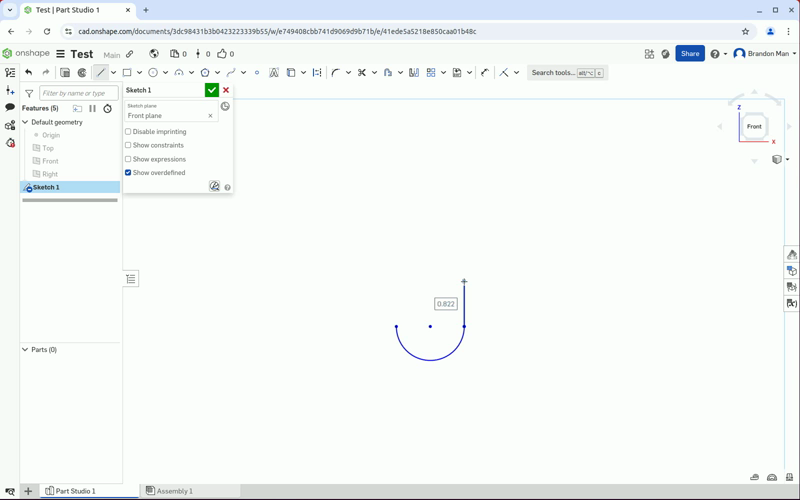
scroll(-6)
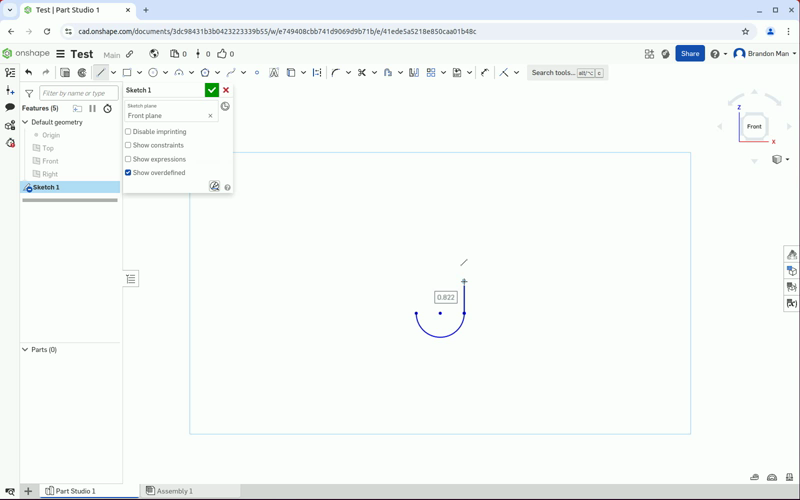
scroll(-6)
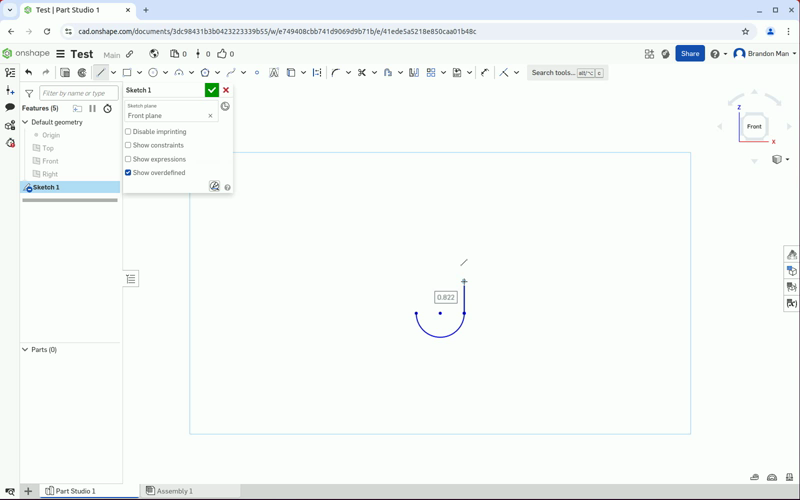
scroll(-6)
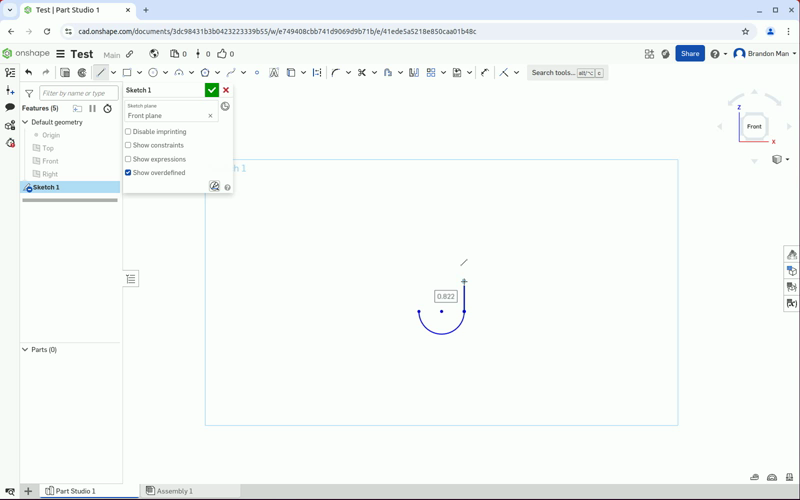
scroll(-6)
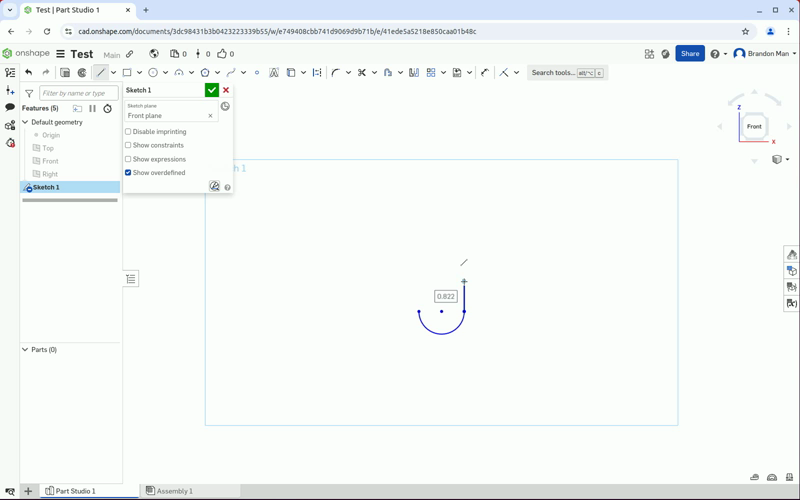
scroll(-6)
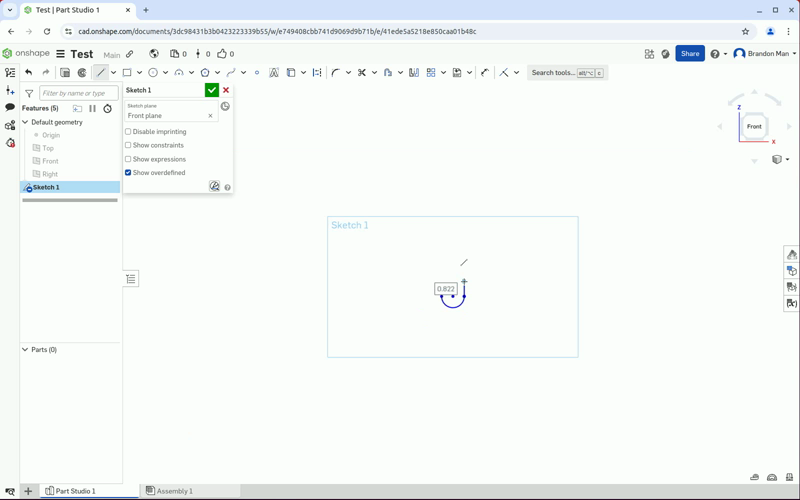
scroll(-6)
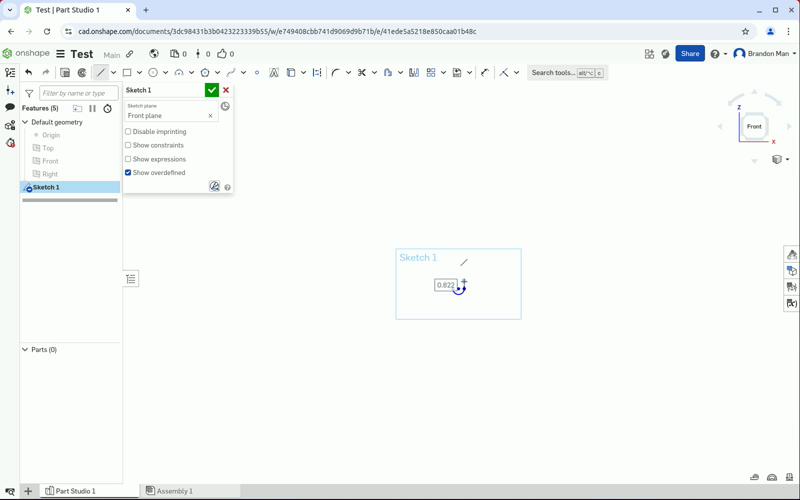
key_up(shift)
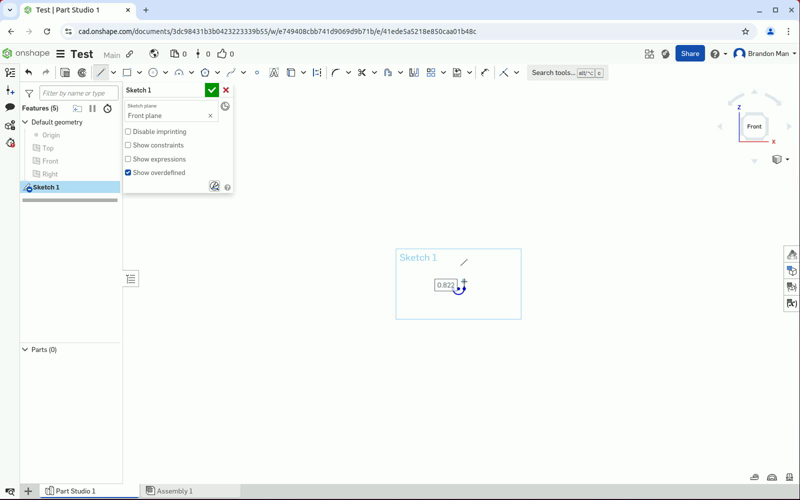
key(esc)
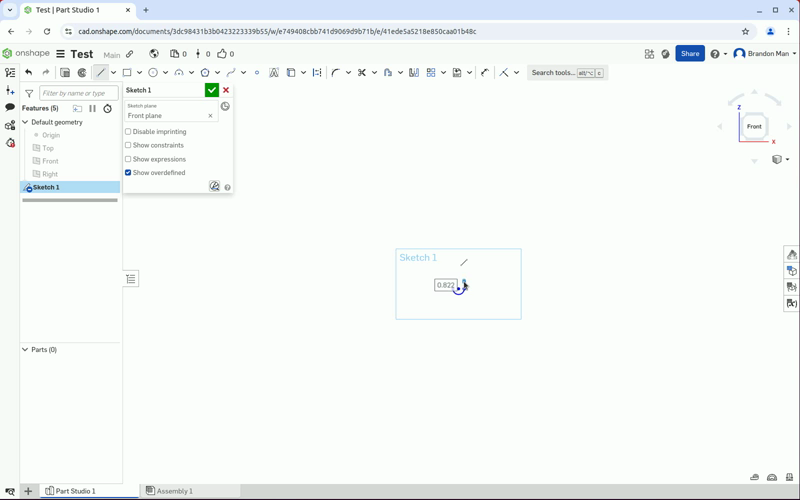
key(a)
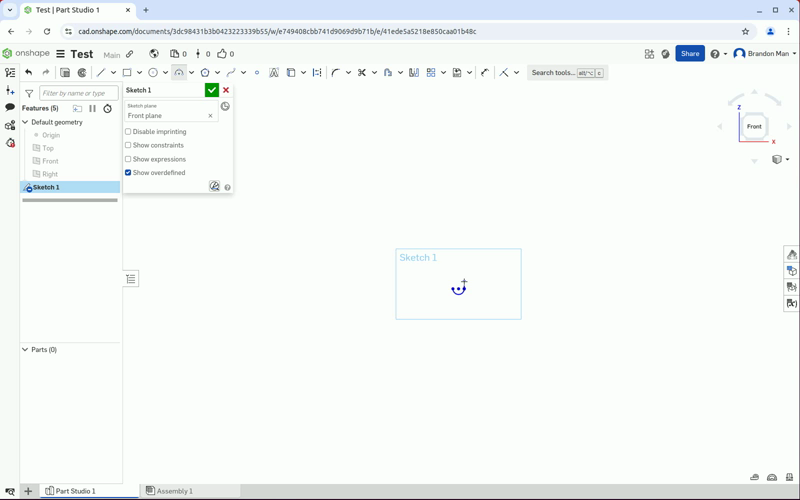
mouse_move(464, 281)
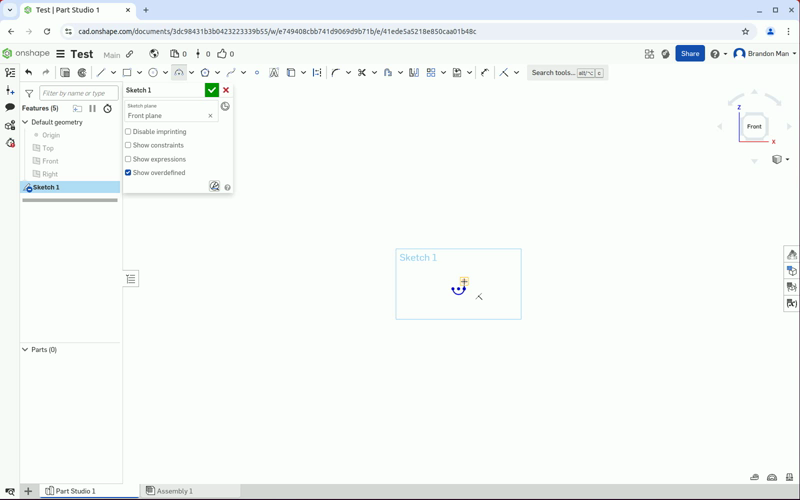
scroll(6)
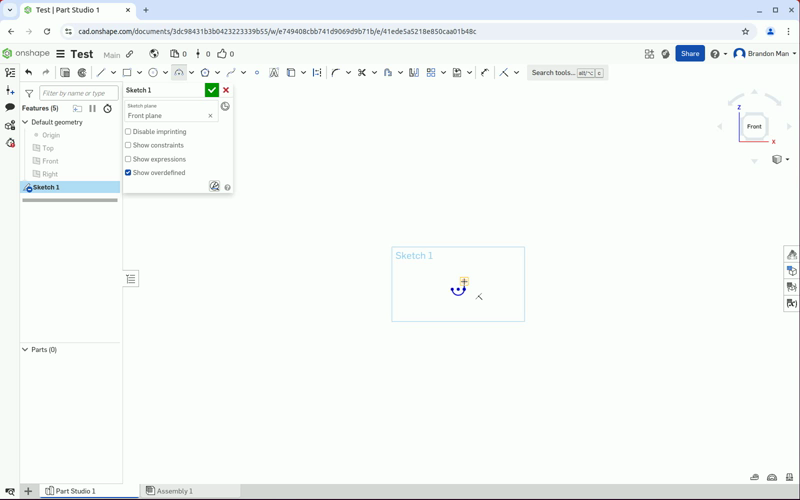
scroll(6)
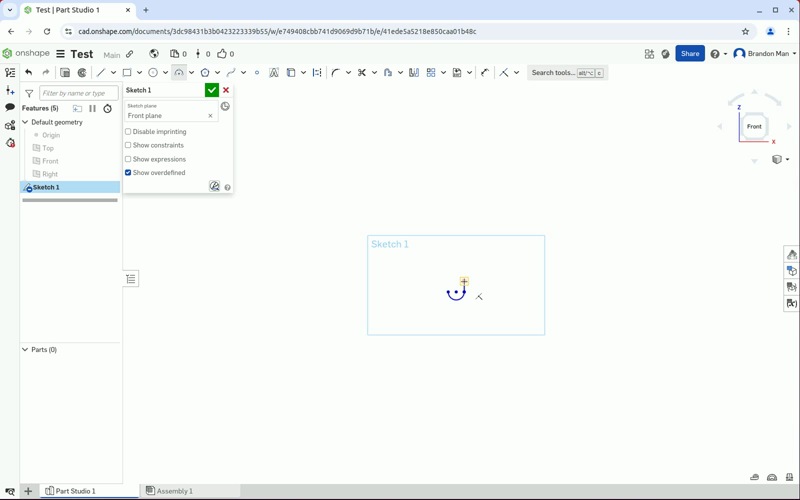
scroll(6)
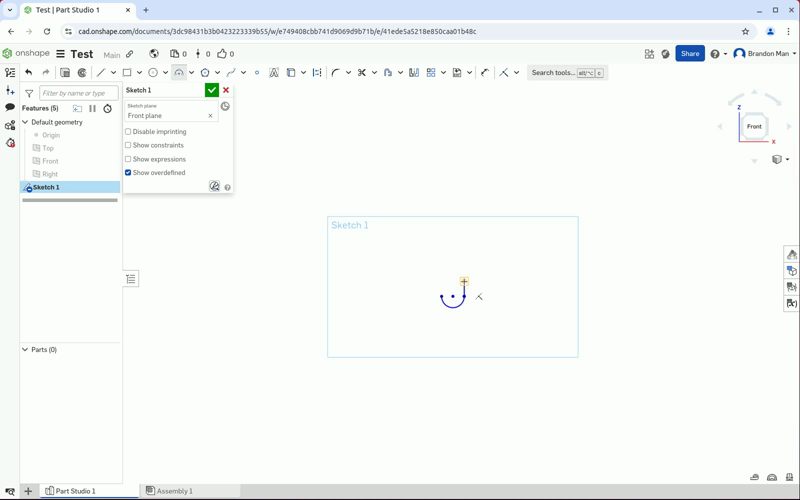
scroll(6)
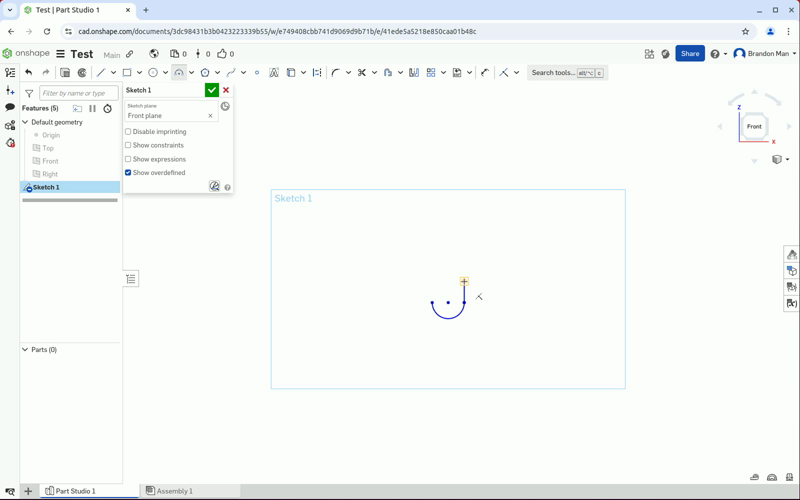
scroll(6)
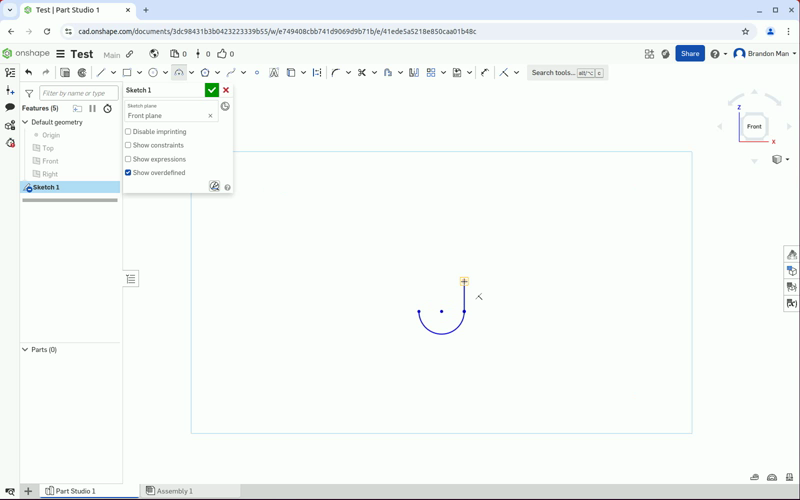
scroll(6)
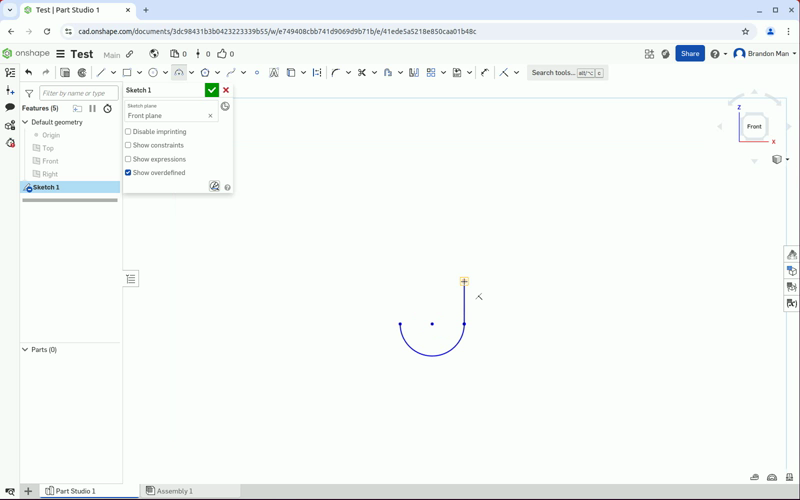
scroll(6)
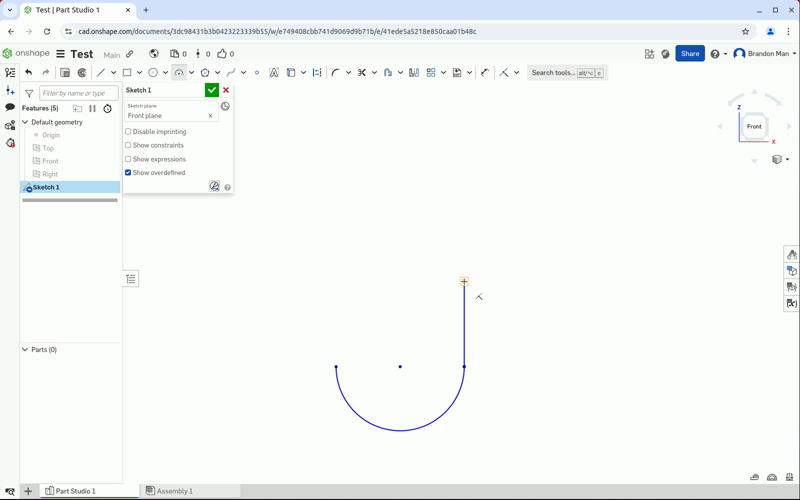
click(464, 281)
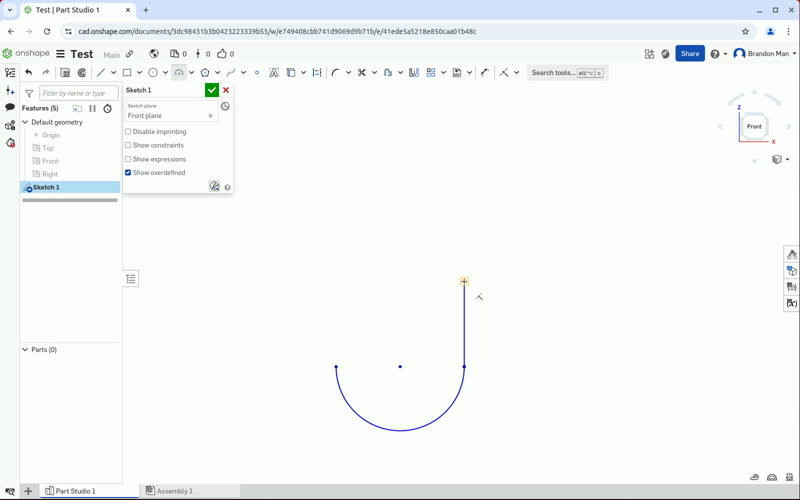
scroll(-6)
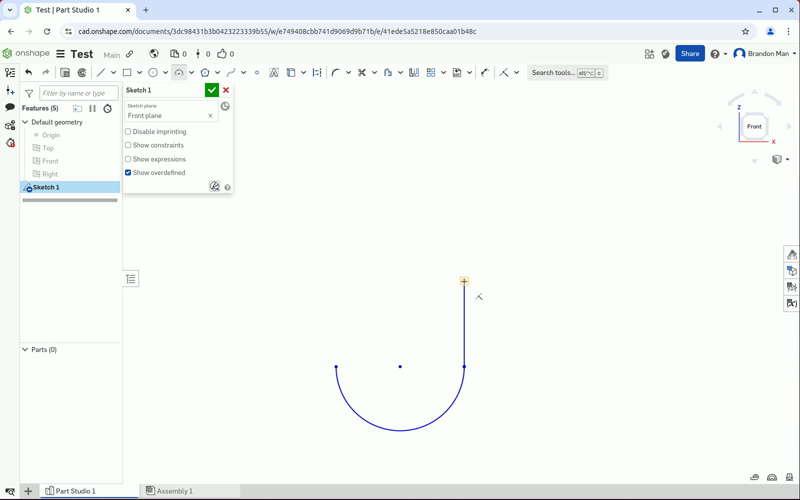
scroll(-6)
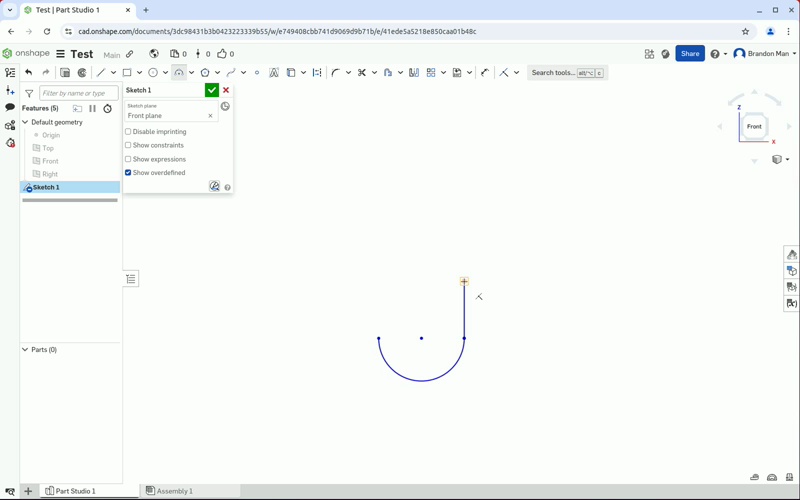
scroll(-6)
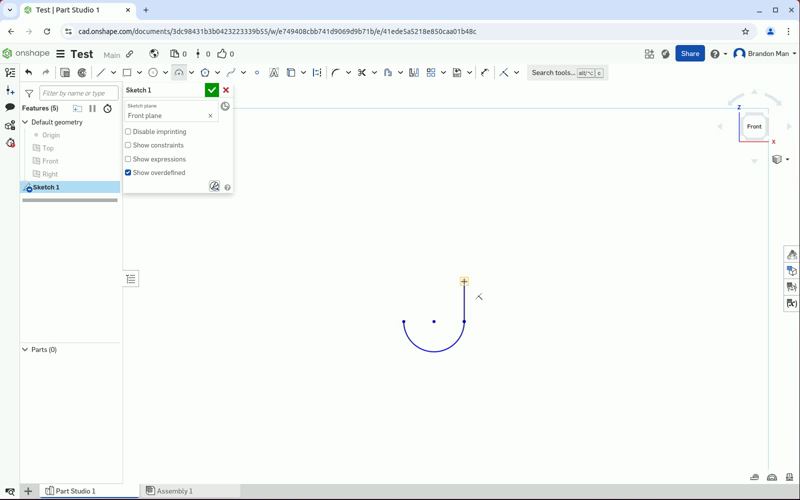
scroll(-6)
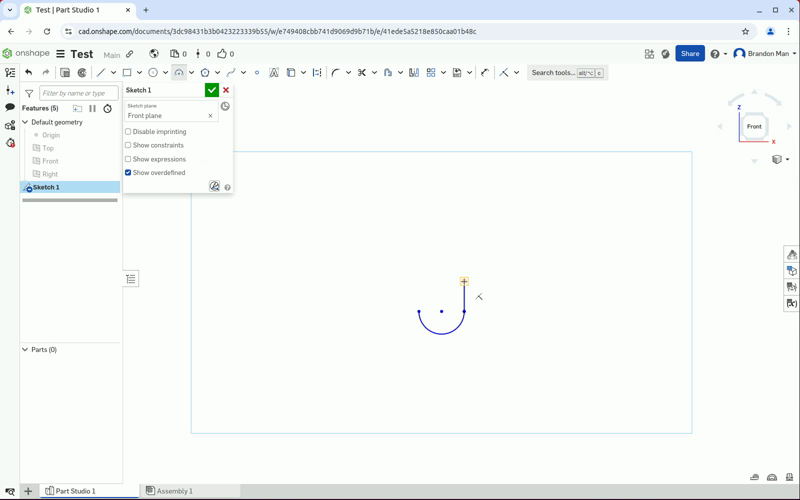
scroll(-6)
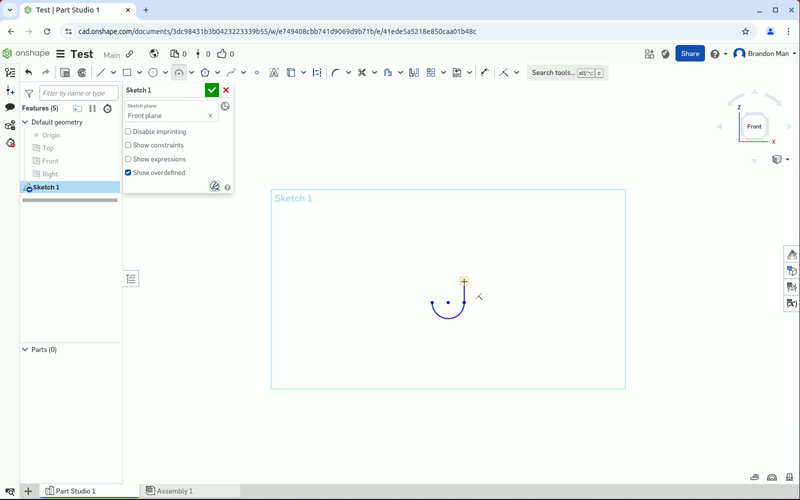
scroll(-6)
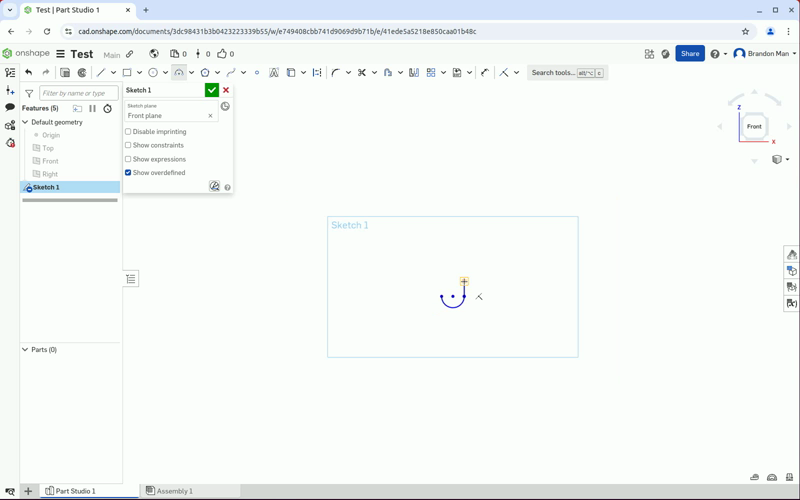
scroll(-6)
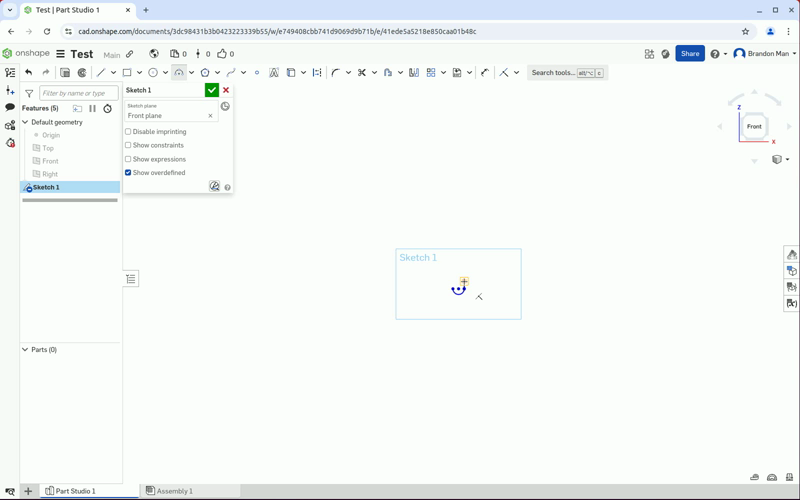
key_down(shift)
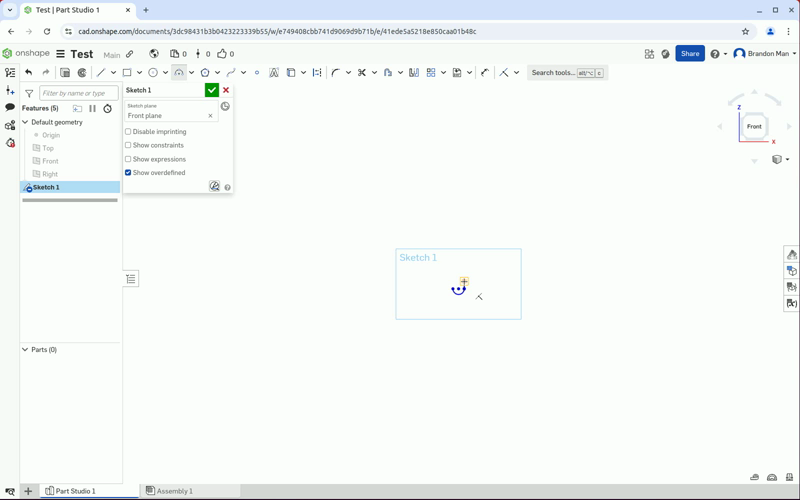
mouse_move(458, 281)
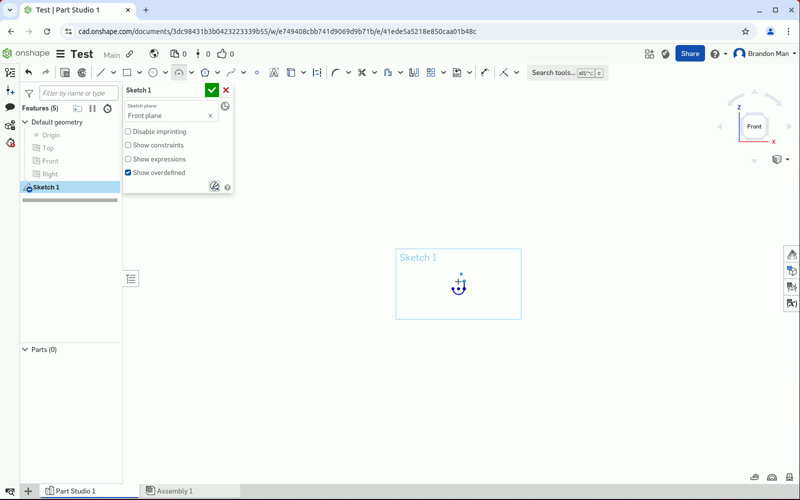
scroll(6)
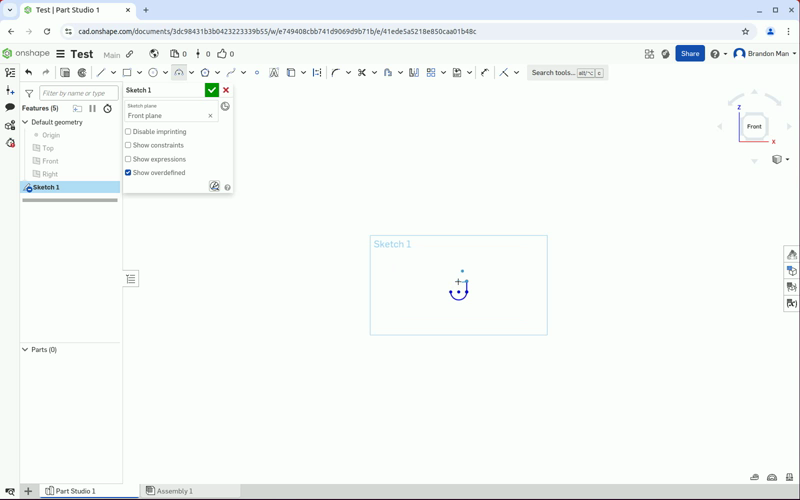
scroll(6)
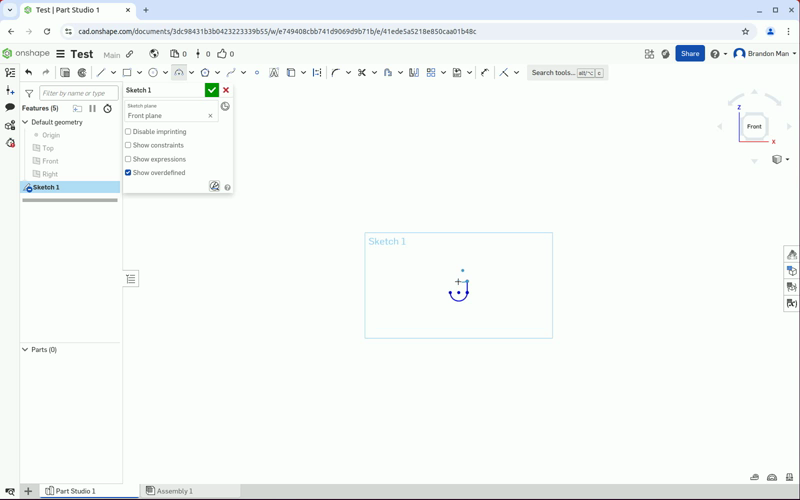
scroll(6)
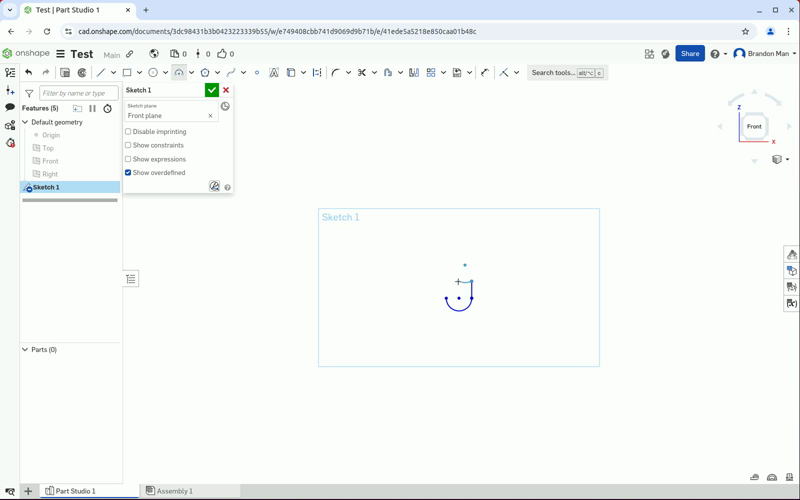
scroll(6)
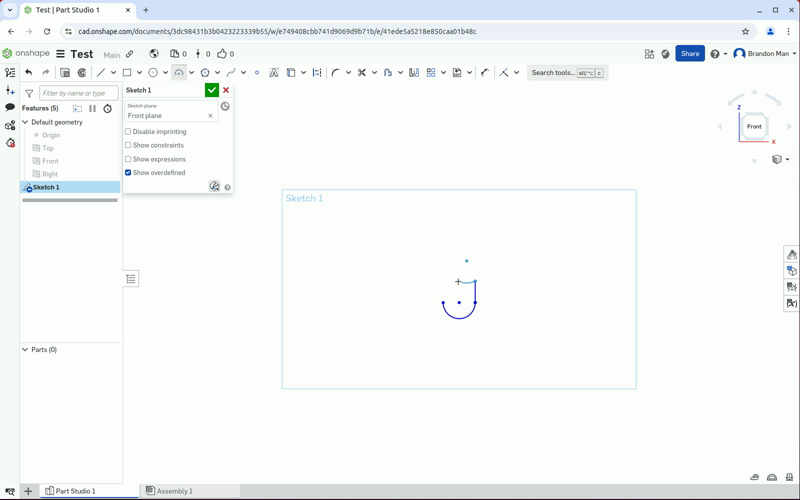
scroll(6)
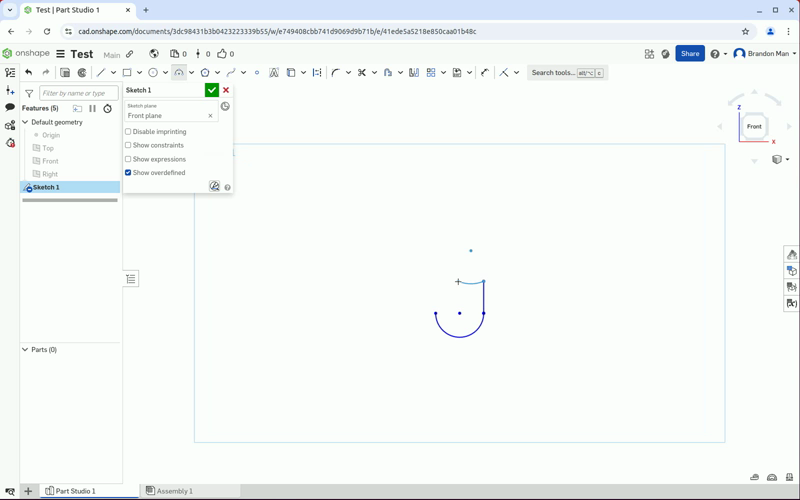
scroll(6)
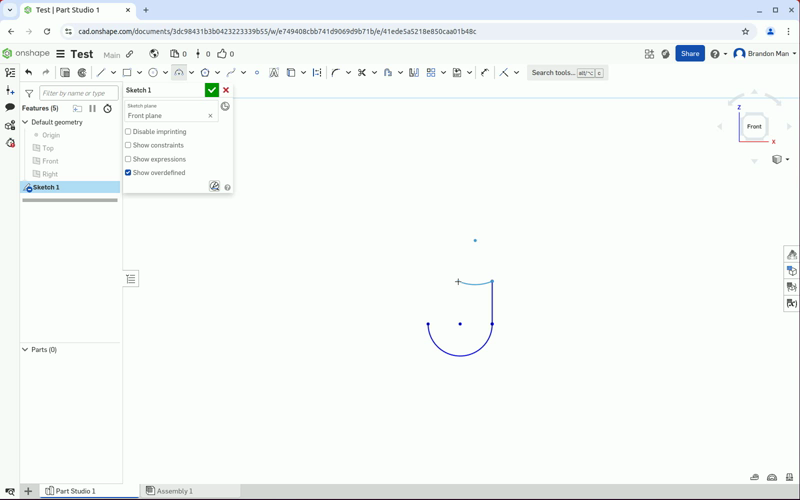
scroll(6)
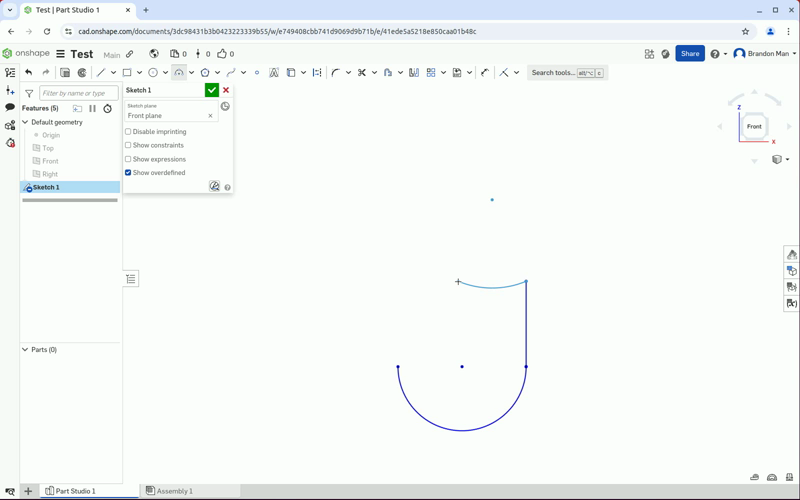
click(458, 281)
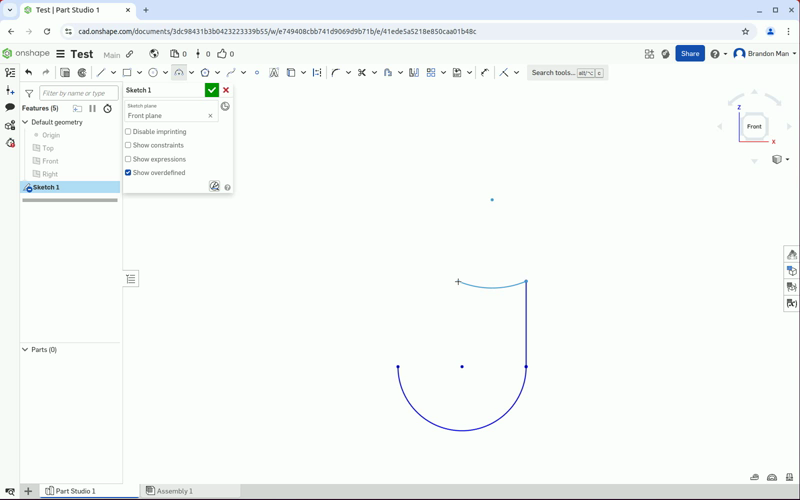
scroll(-6)
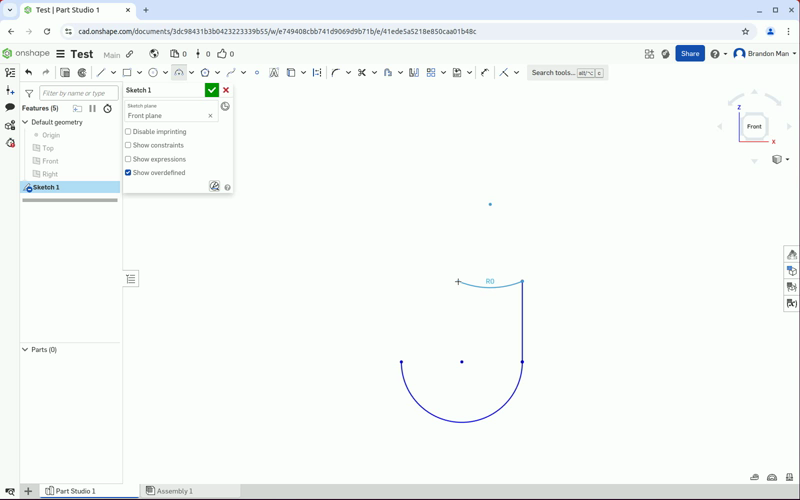
scroll(-6)
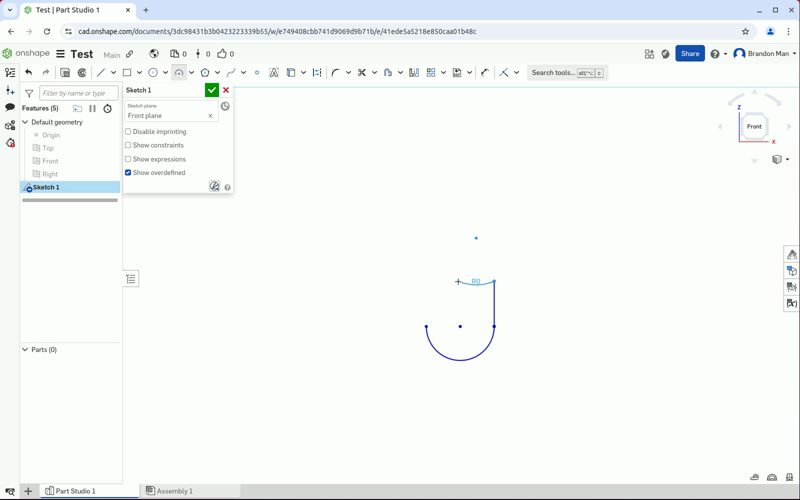
scroll(-6)
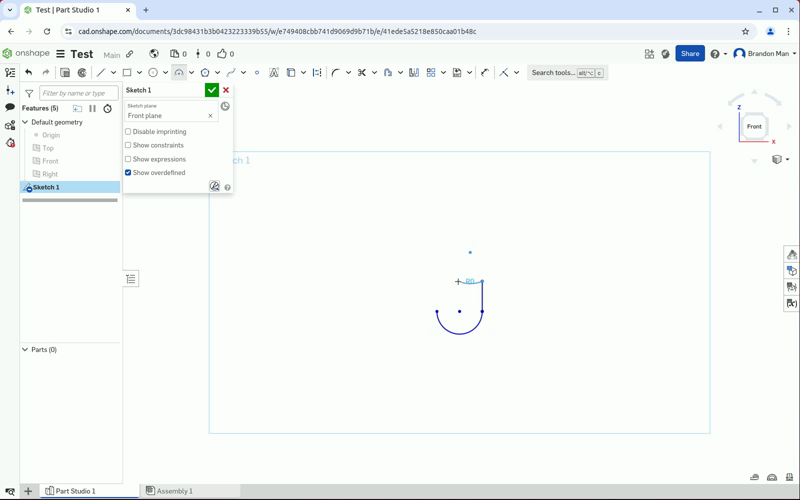
scroll(-6)
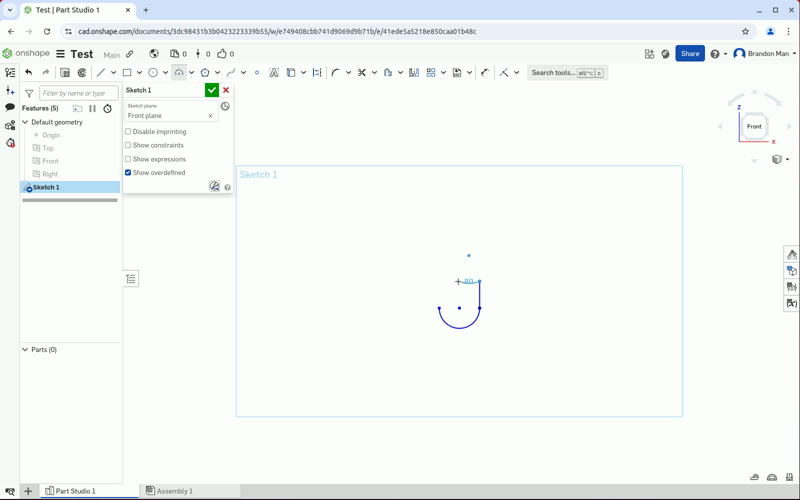
scroll(-6)
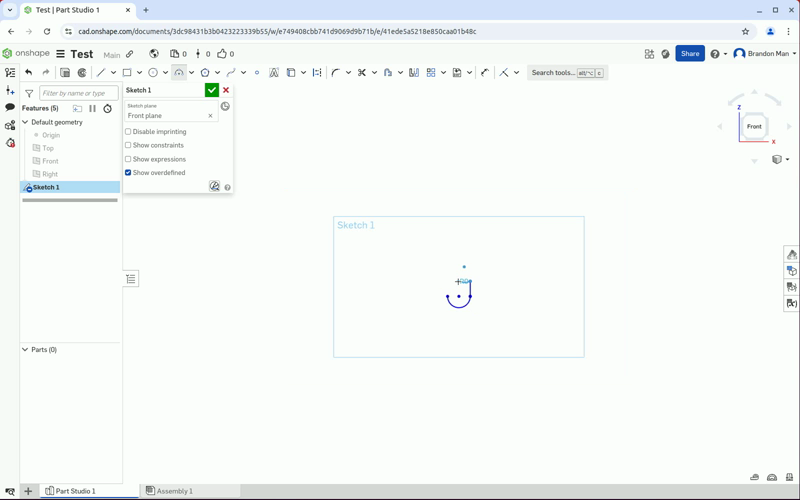
scroll(-6)
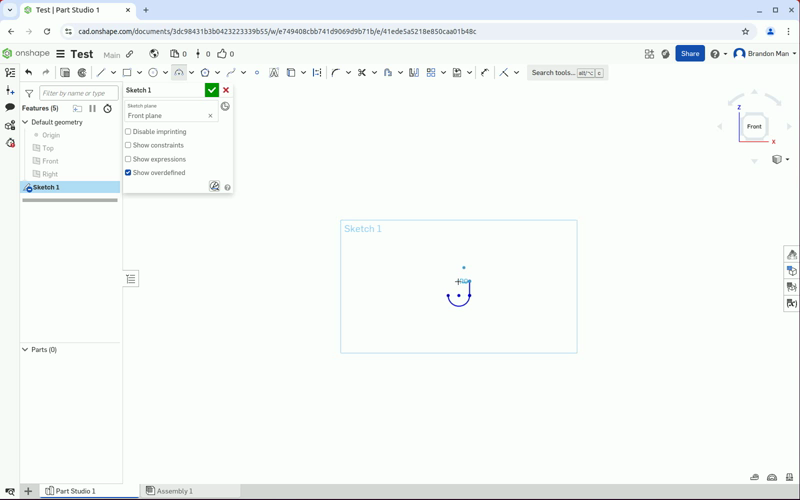
scroll(-6)
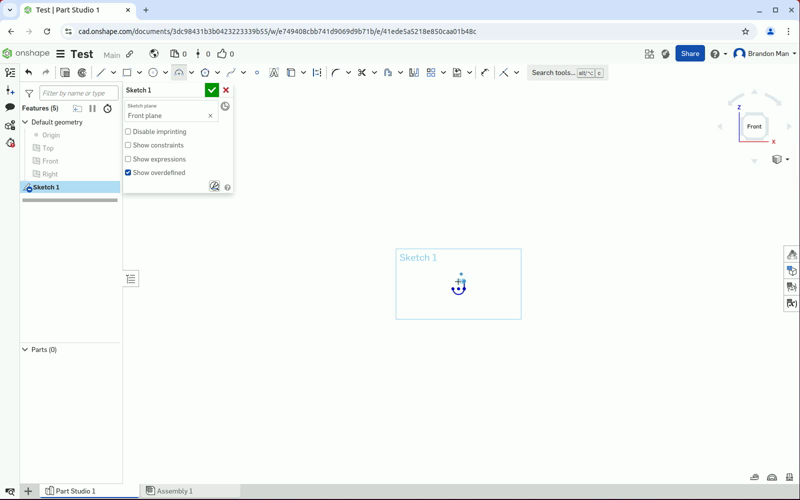
mouse_move(461, 278)
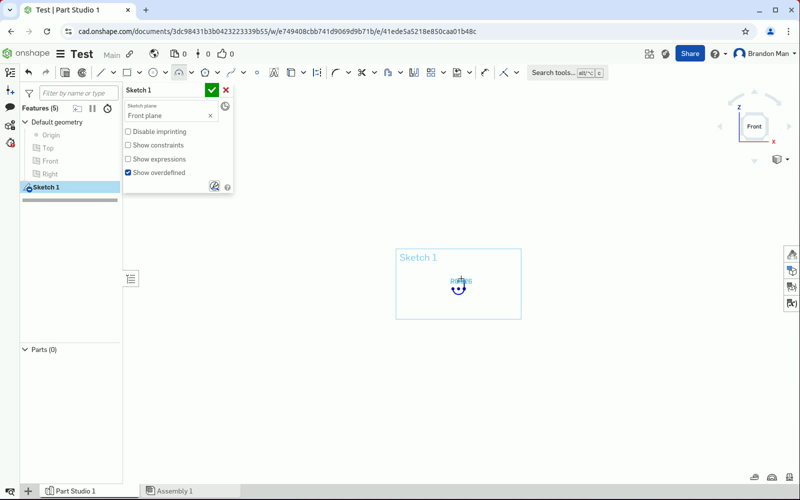
scroll(6)
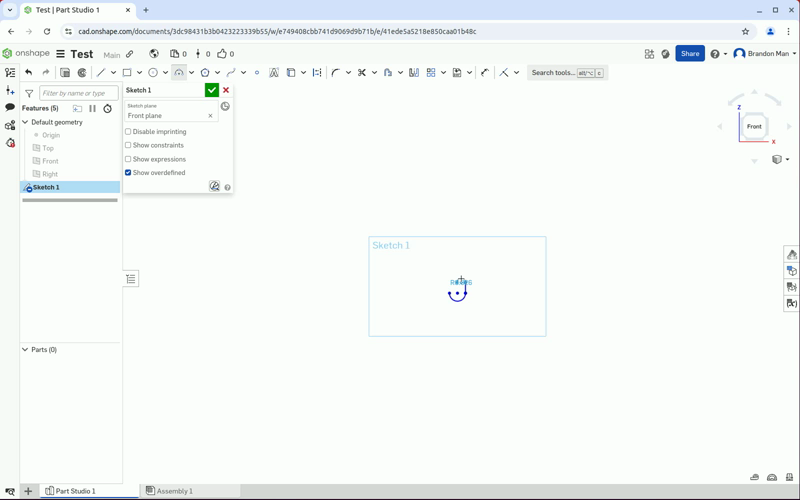
scroll(6)
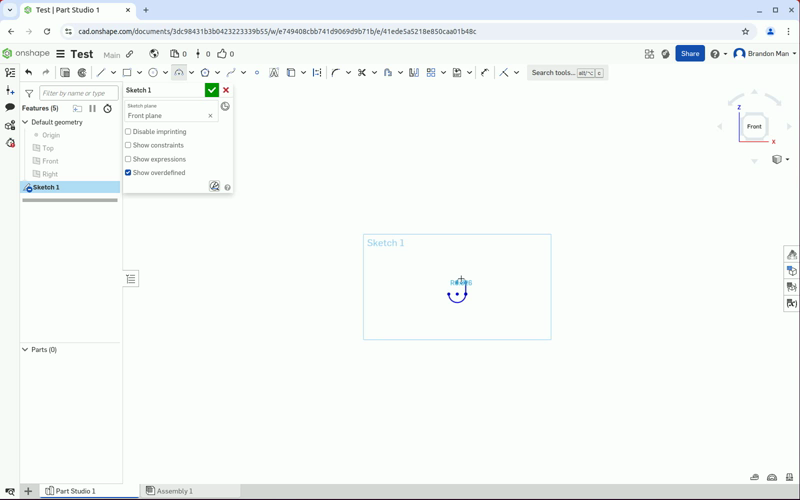
scroll(6)
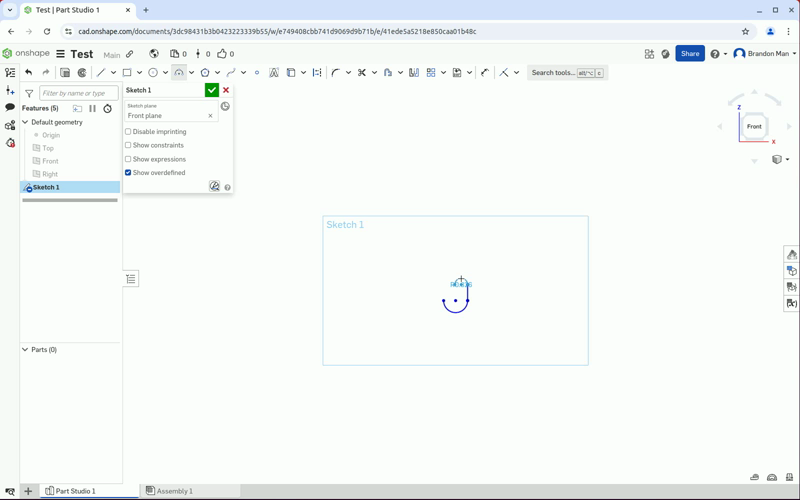
scroll(6)
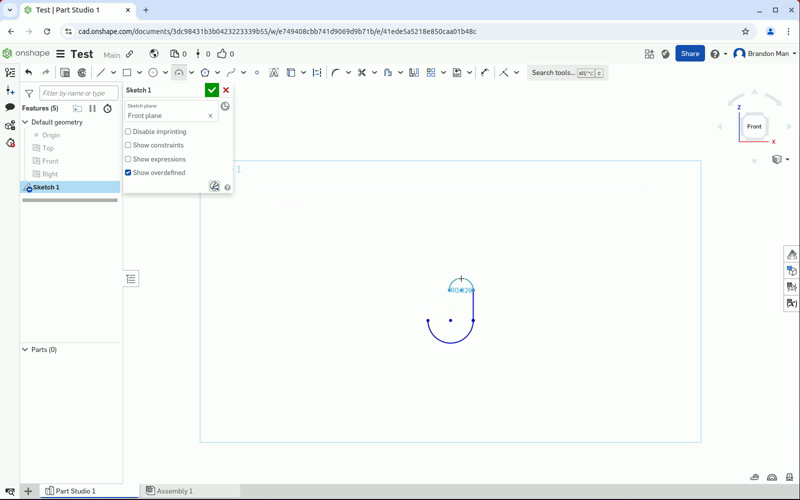
scroll(6)
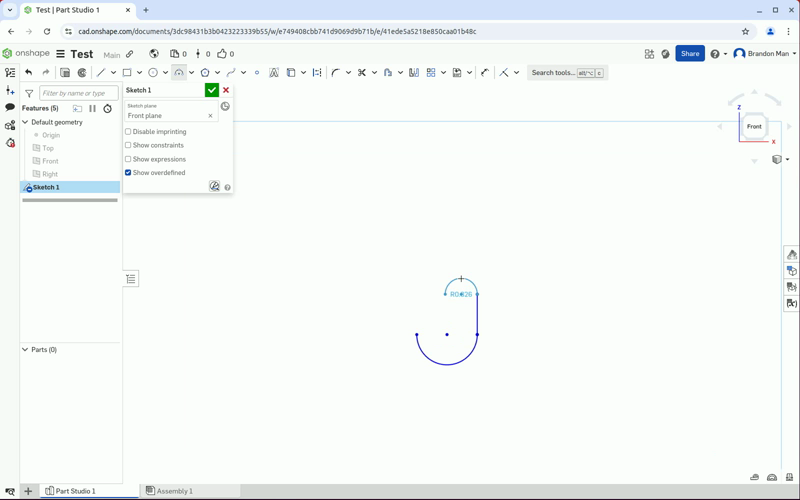
scroll(6)
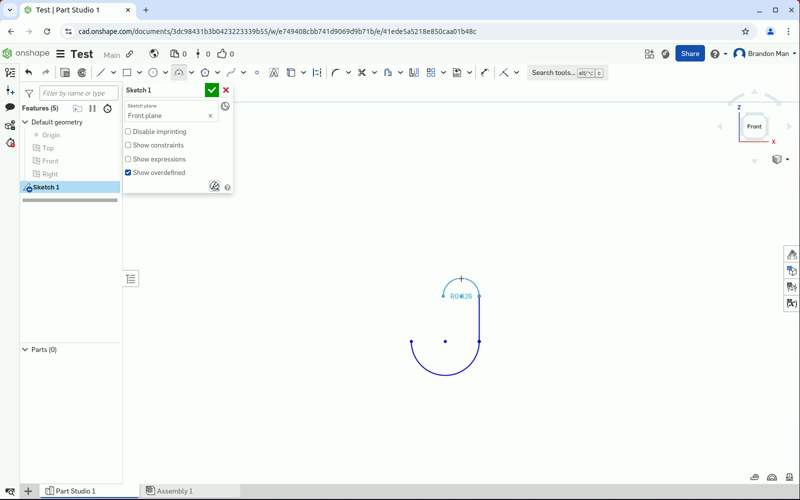
scroll(6)
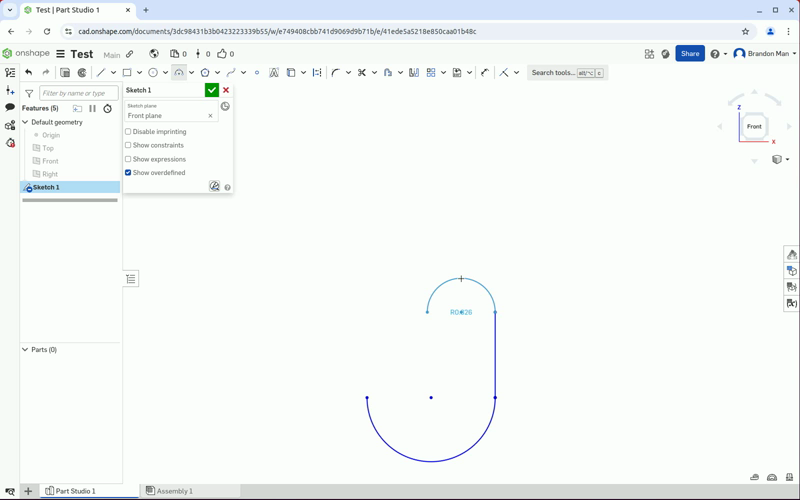
click(461, 278)
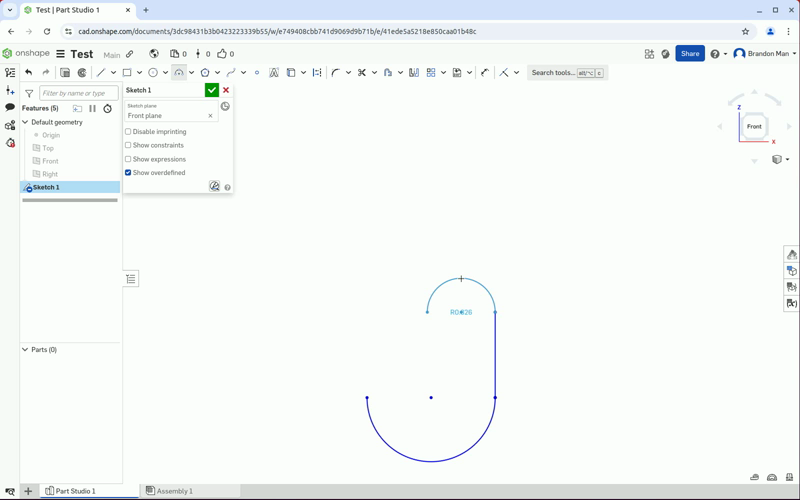
scroll(-6)
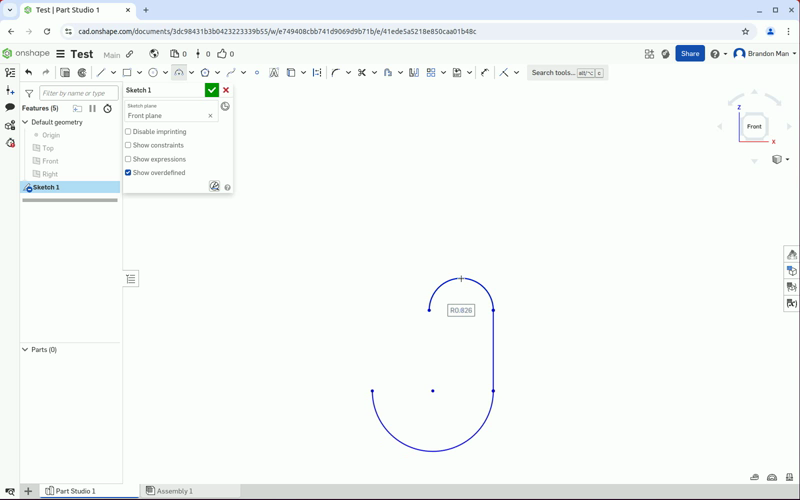
scroll(-6)
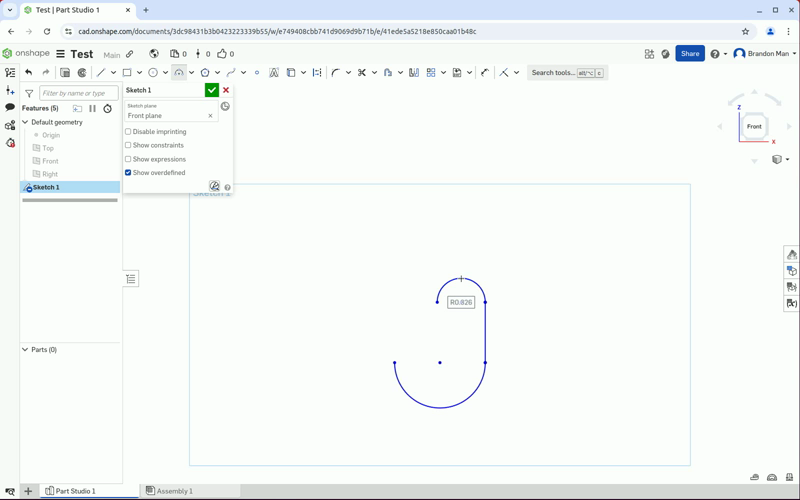
scroll(-6)
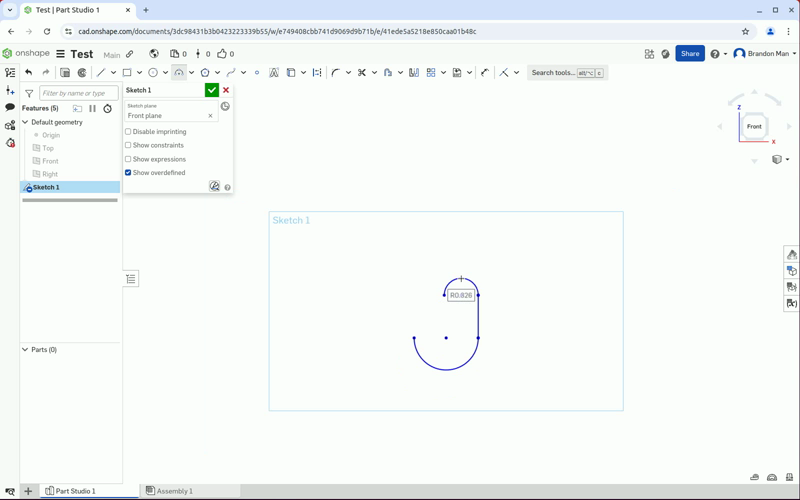
scroll(-6)
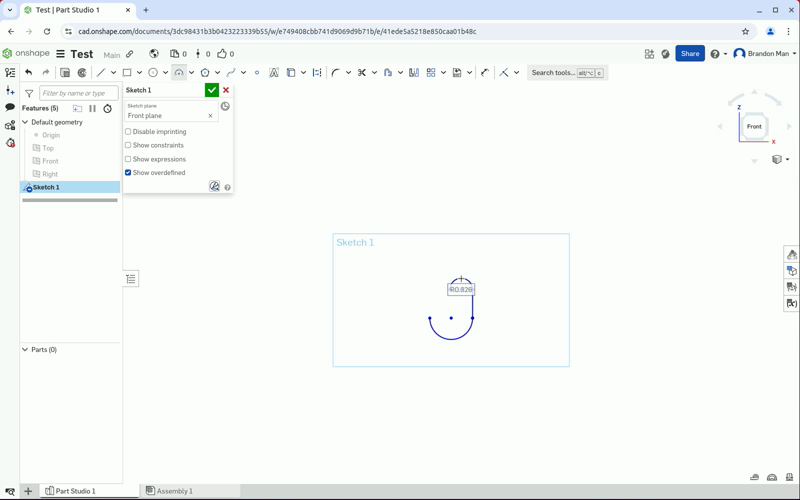
scroll(-6)
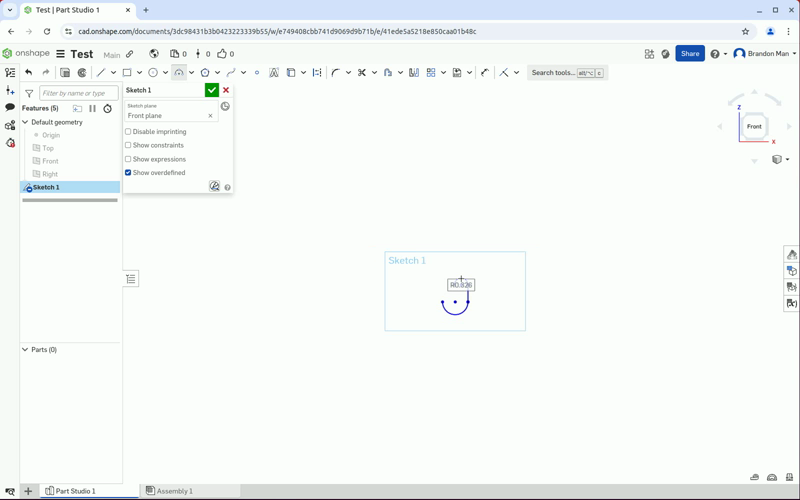
scroll(-6)
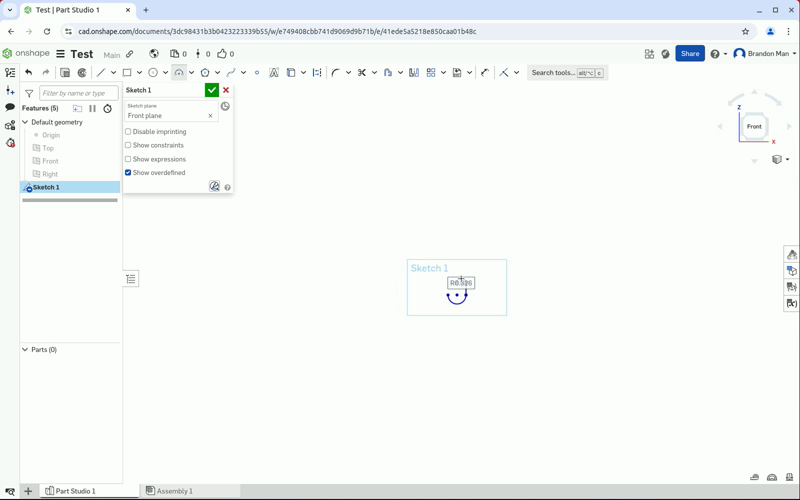
scroll(-6)
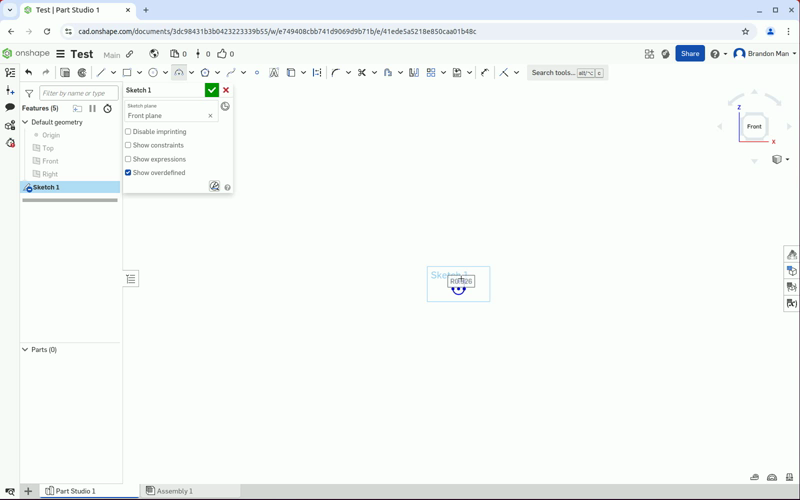
key_up(shift)
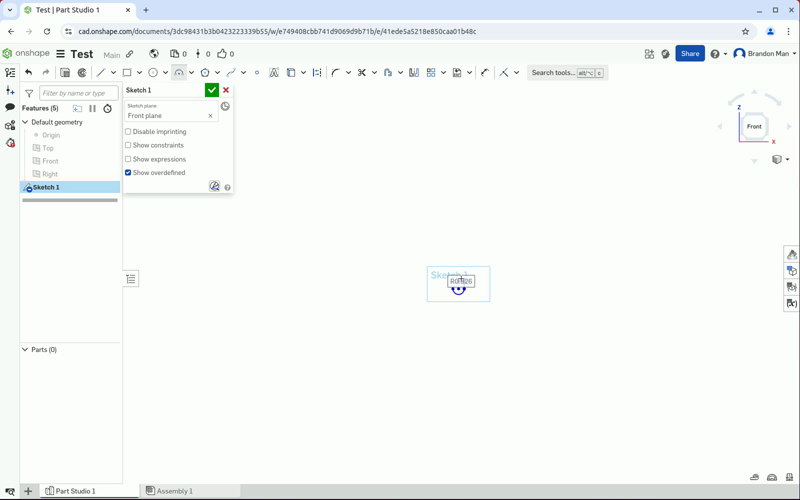
key(esc)
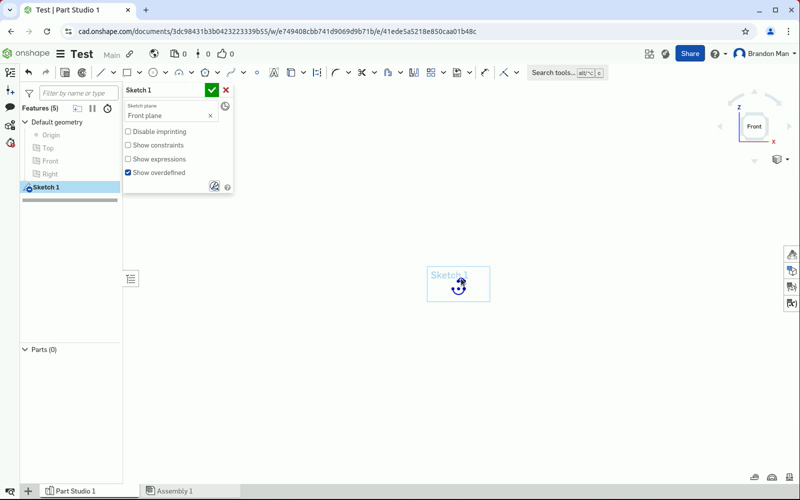
key(l)
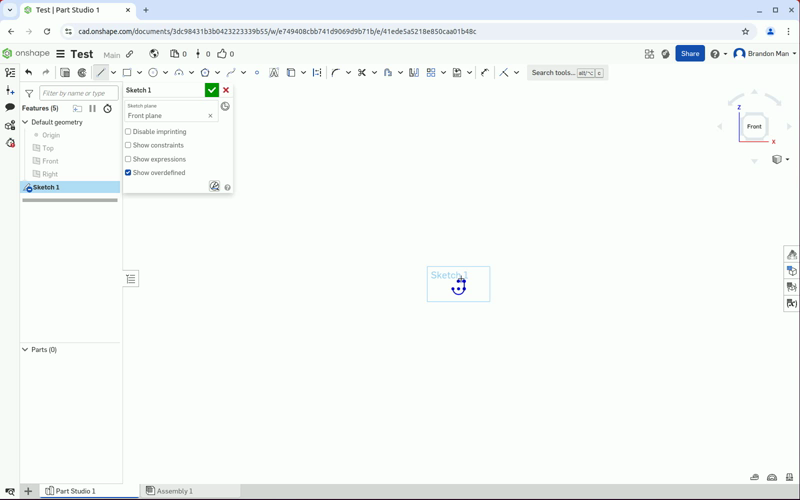
mouse_move(458, 281)
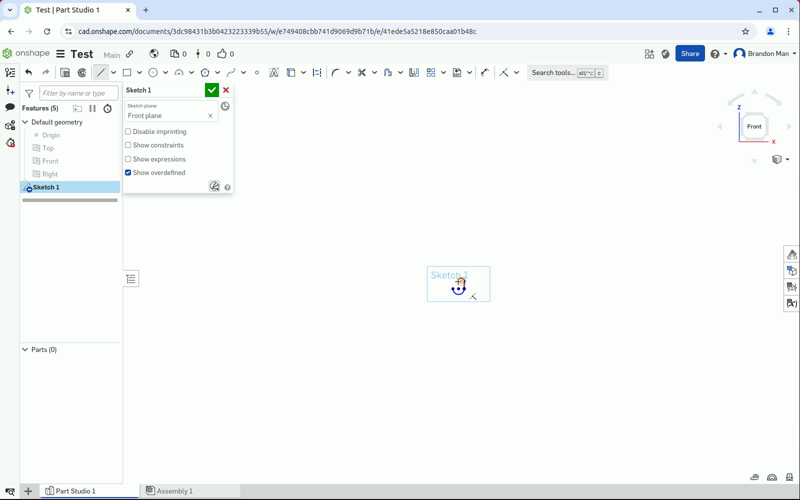
scroll(6)
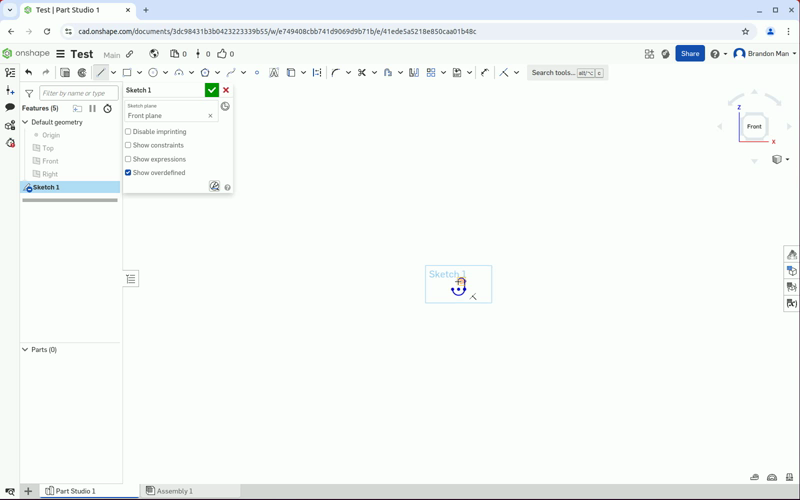
scroll(6)
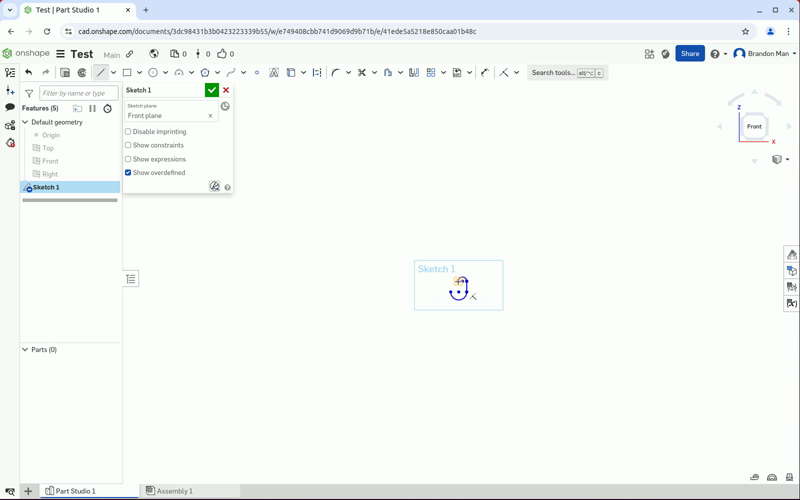
scroll(6)
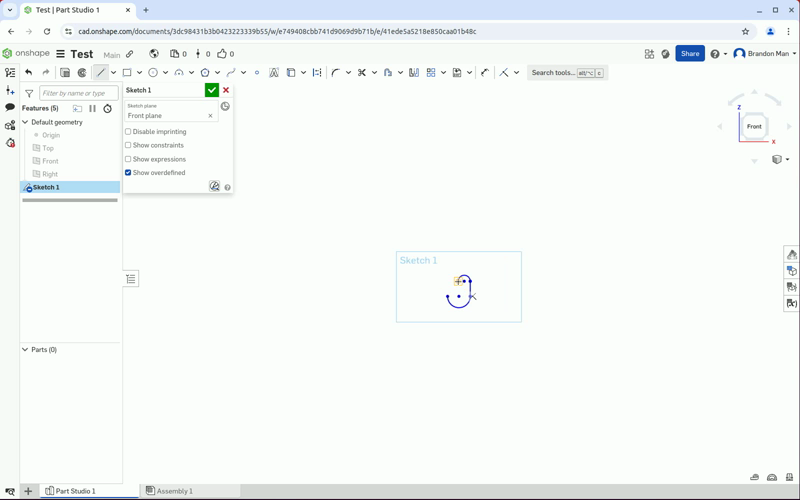
scroll(6)
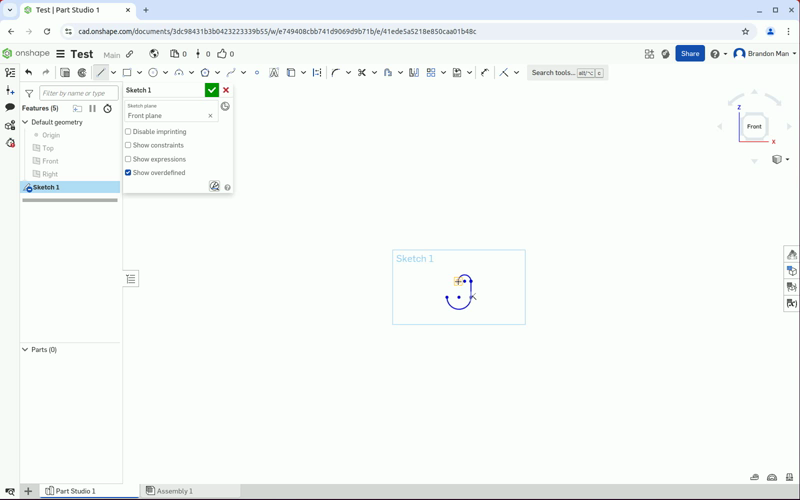
scroll(6)
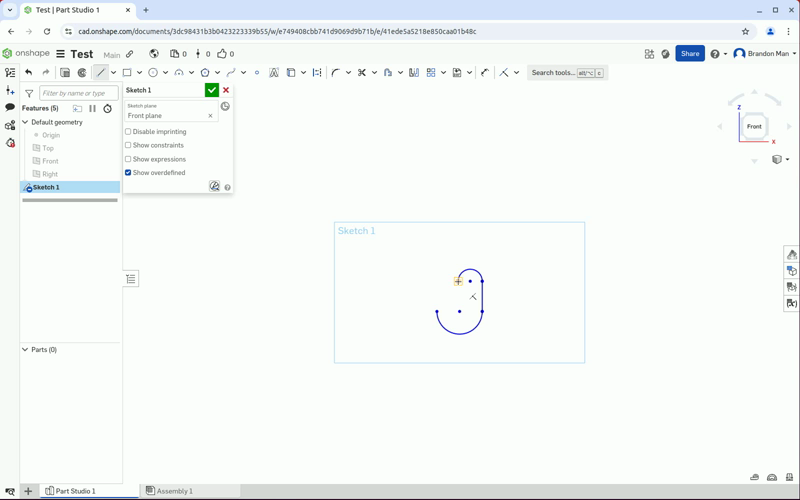
scroll(6)
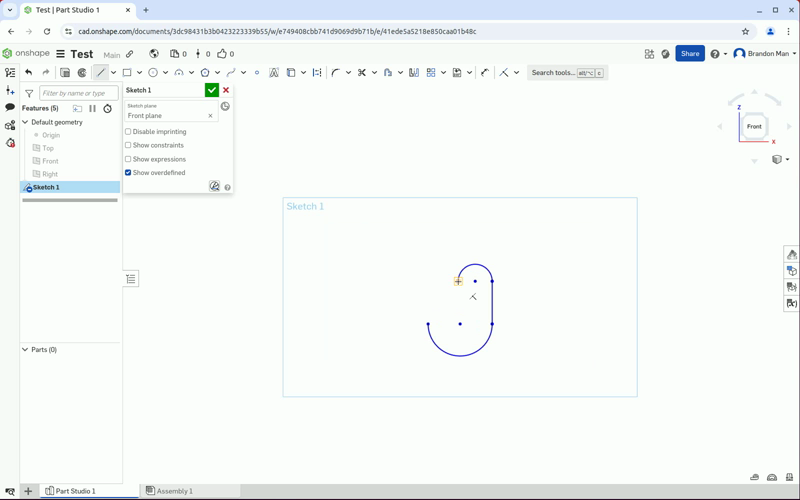
scroll(6)
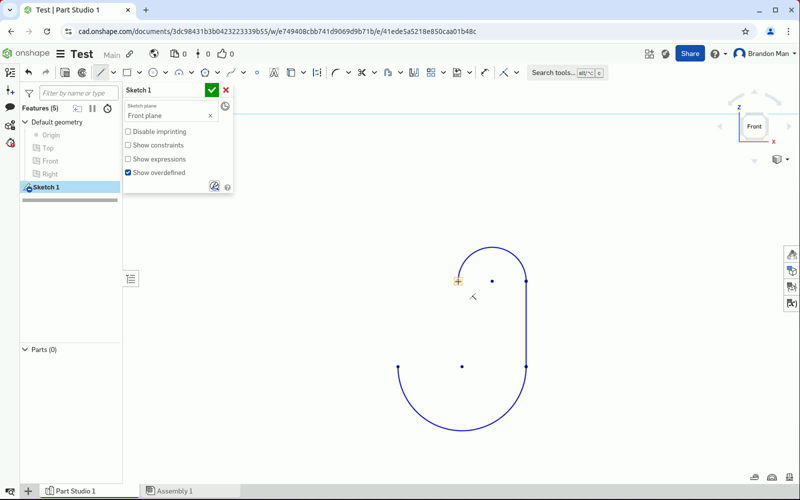
click(458, 281)
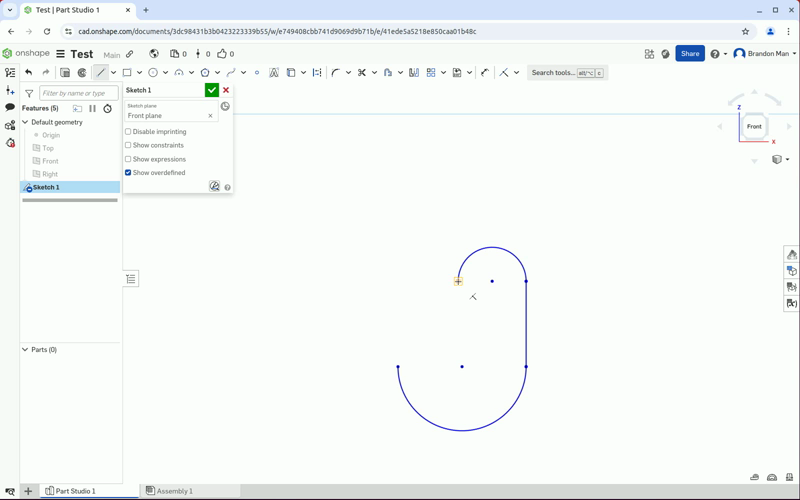
scroll(-6)
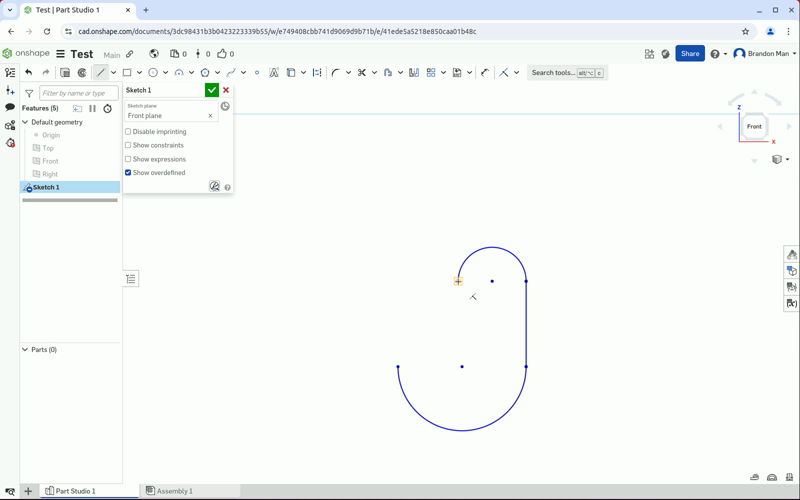
scroll(-6)
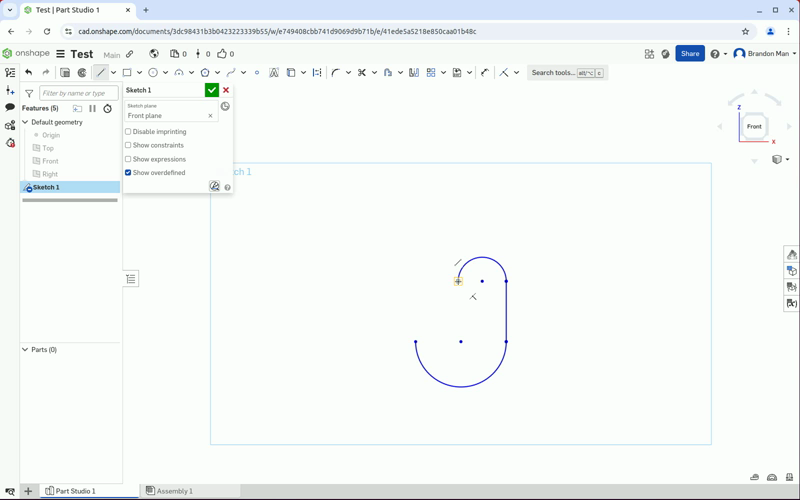
scroll(-6)
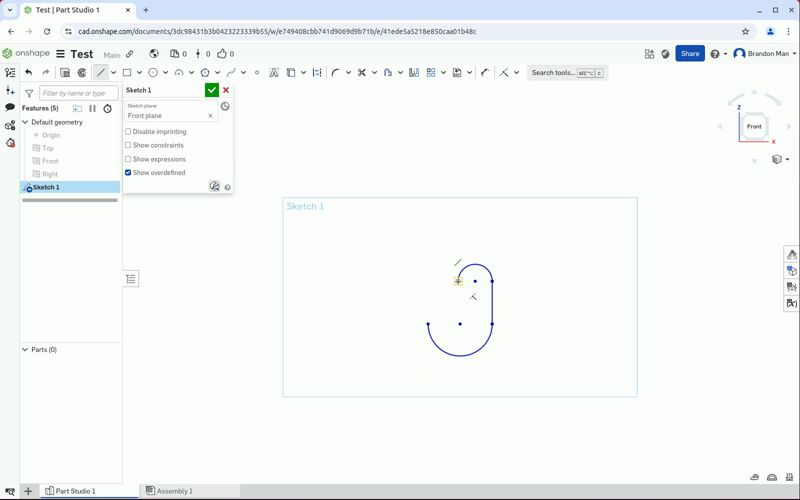
scroll(-6)
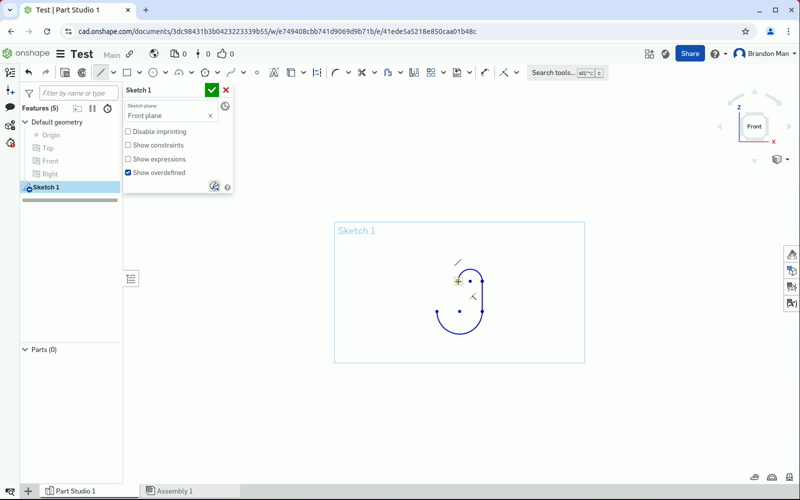
scroll(-6)
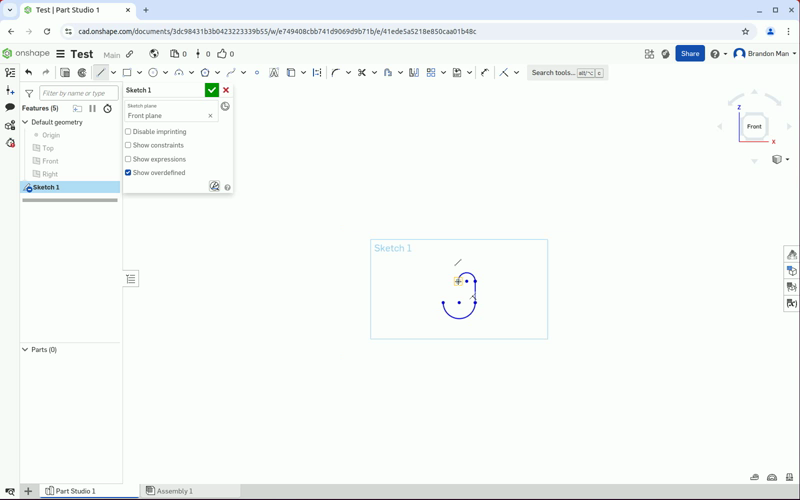
scroll(-6)
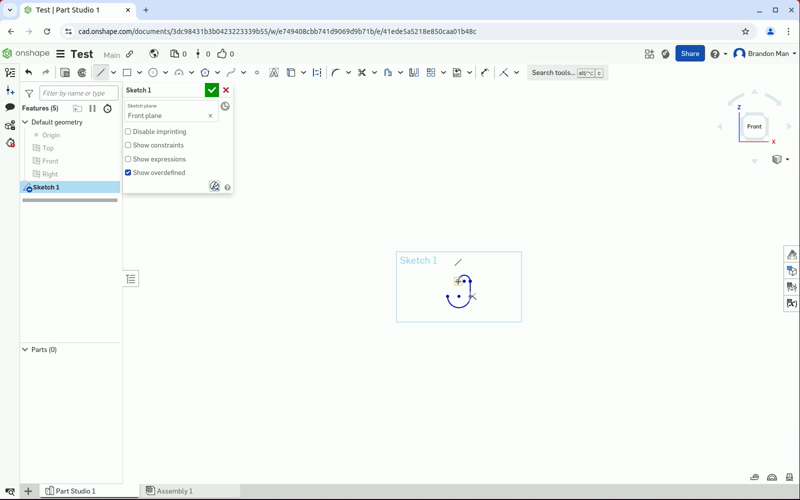
scroll(-6)
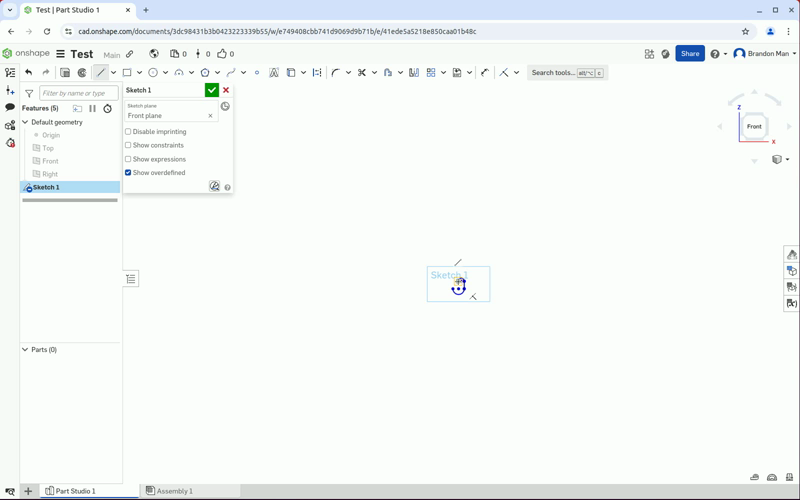
mouse_move(488, 281)
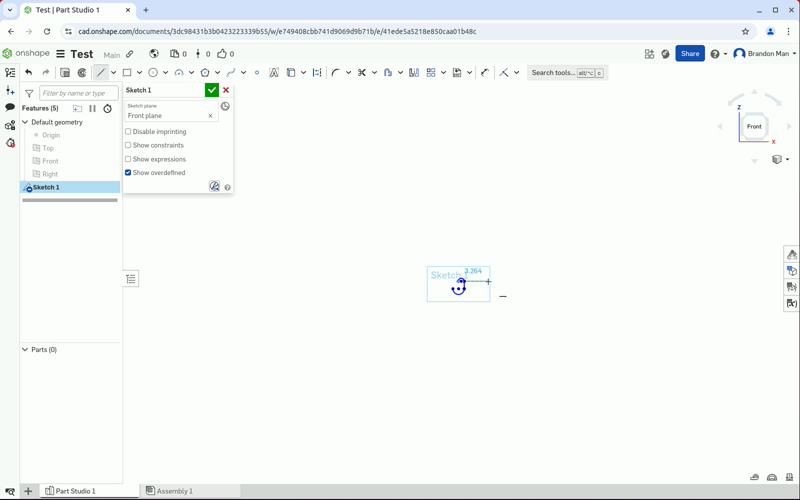
key_down(shift)
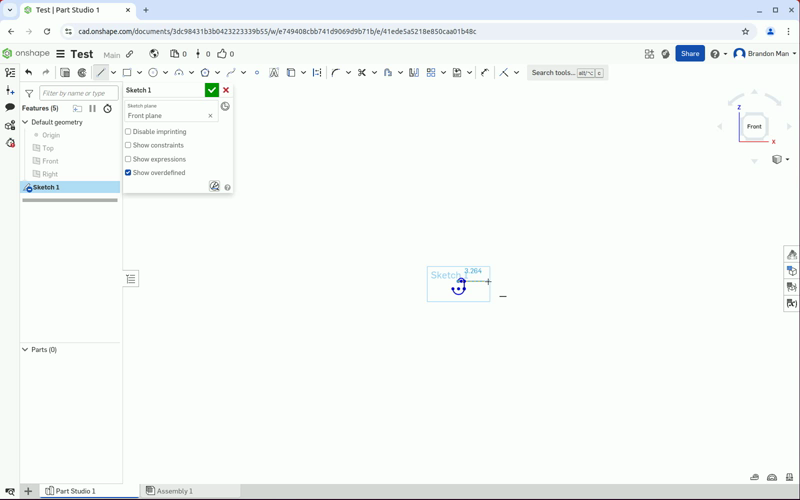
mouse_move(458, 285)
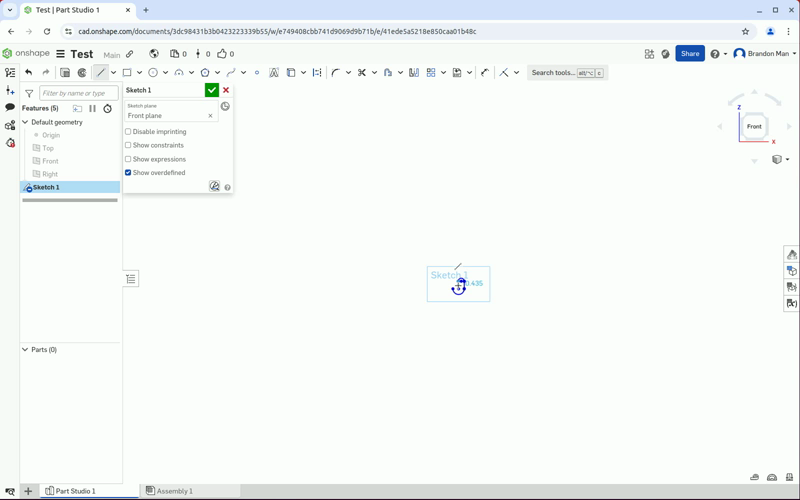
scroll(6)
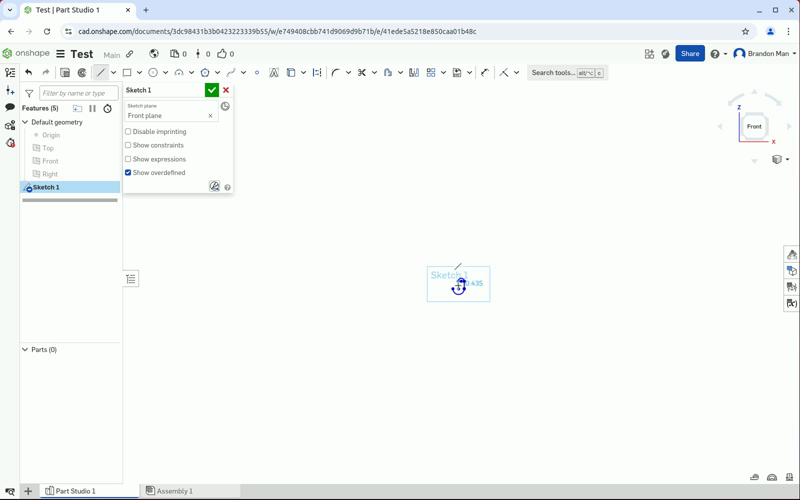
scroll(6)
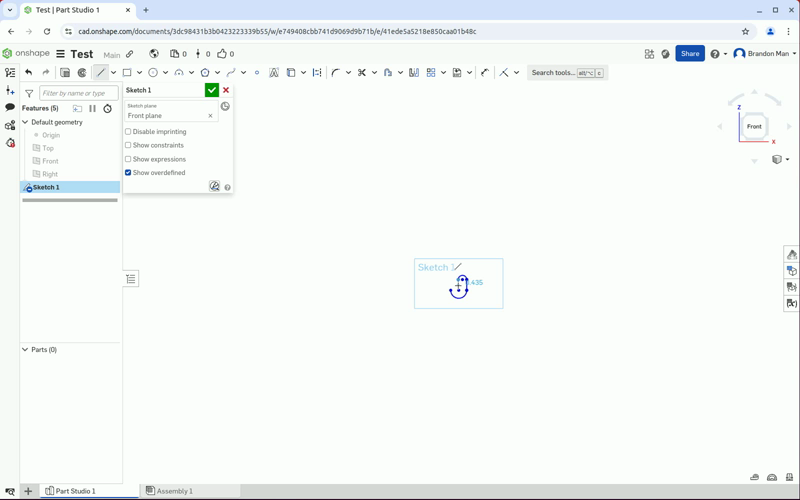
scroll(6)
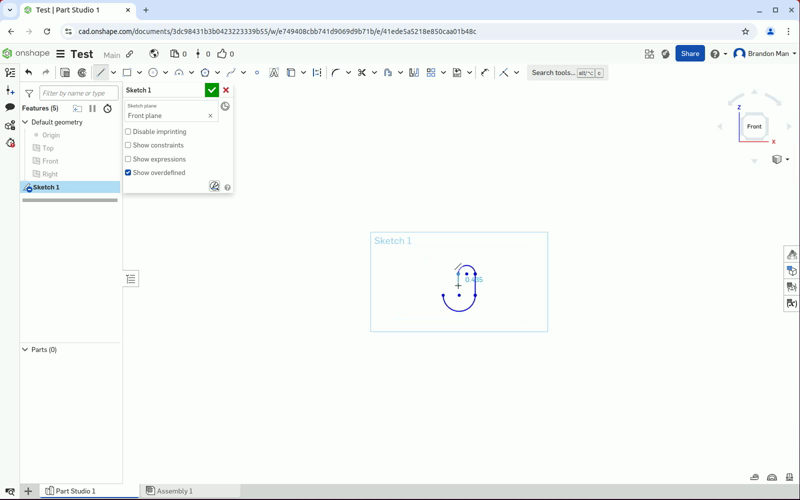
scroll(6)
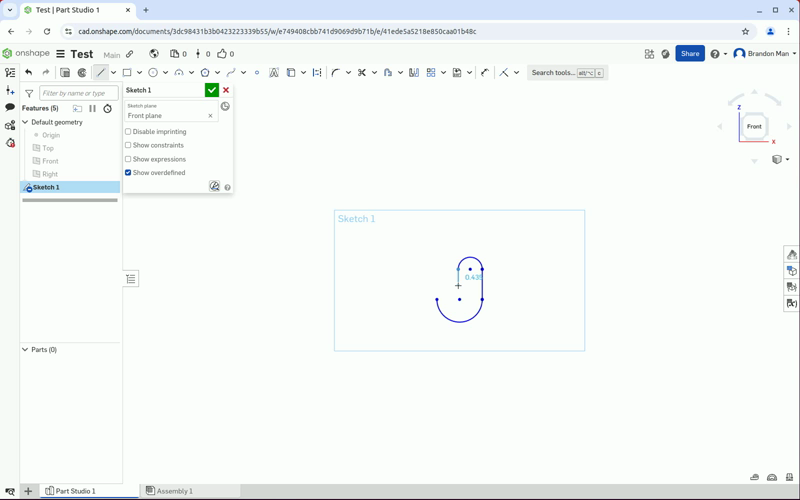
scroll(6)
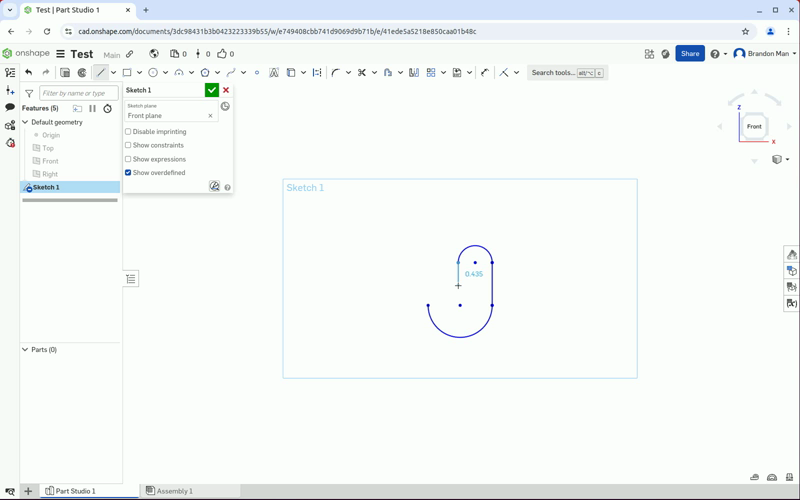
scroll(6)
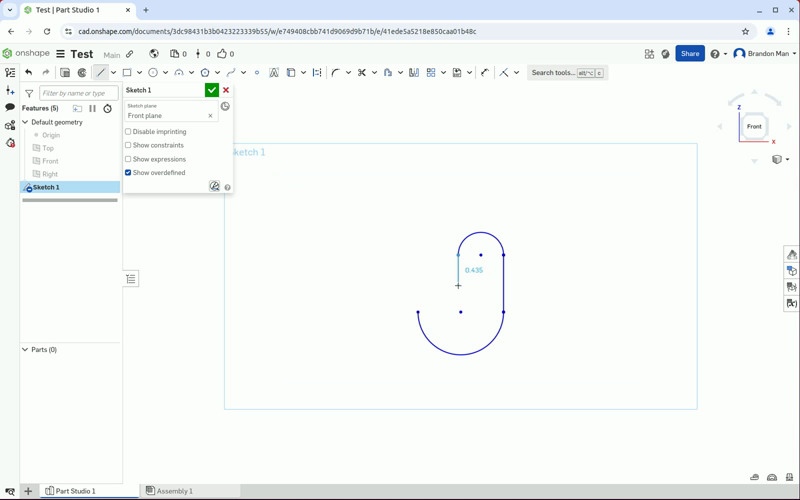
scroll(6)
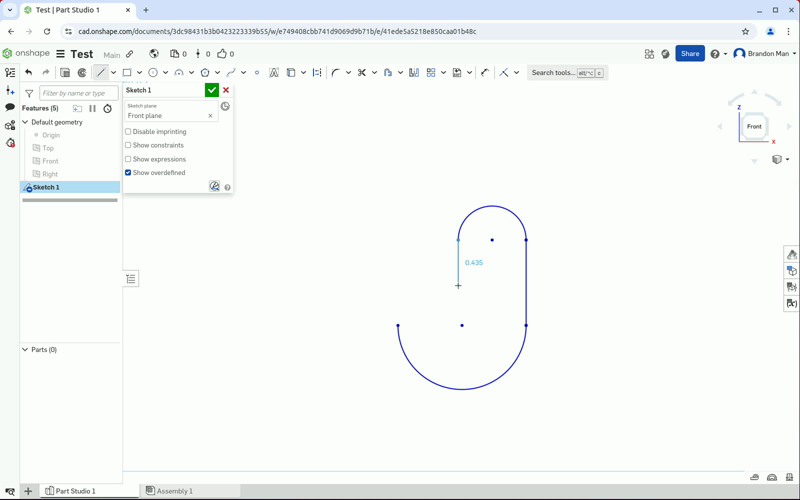
key_up(shift)
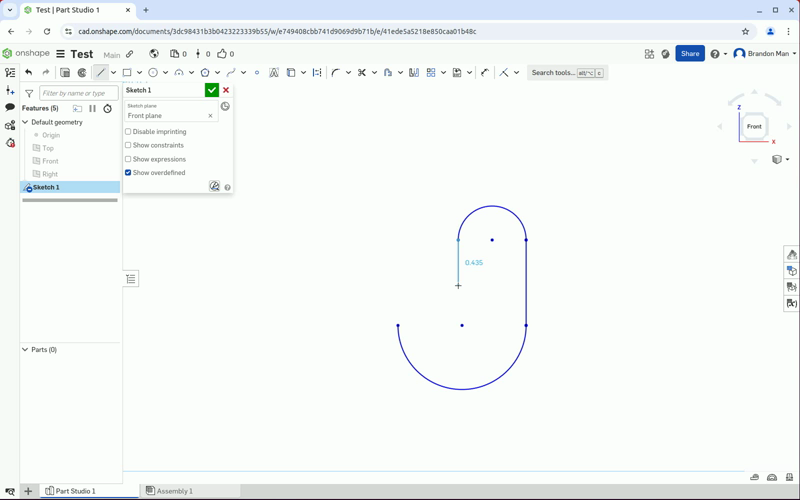
click(458, 285)
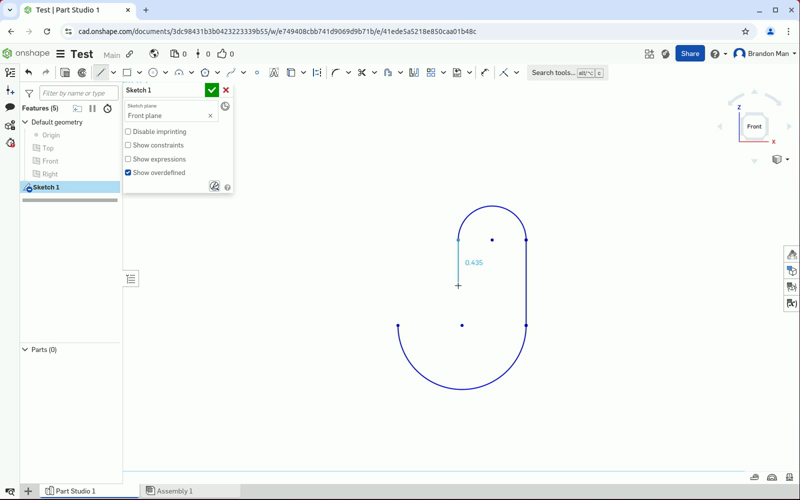
scroll(-6)
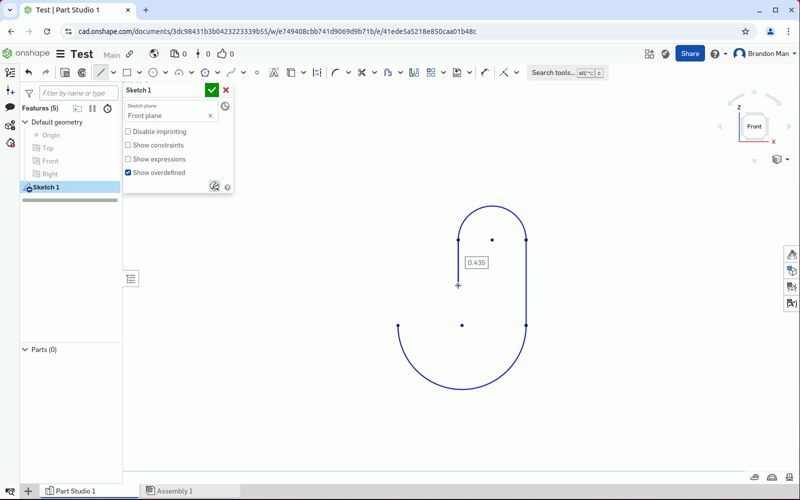
scroll(-6)
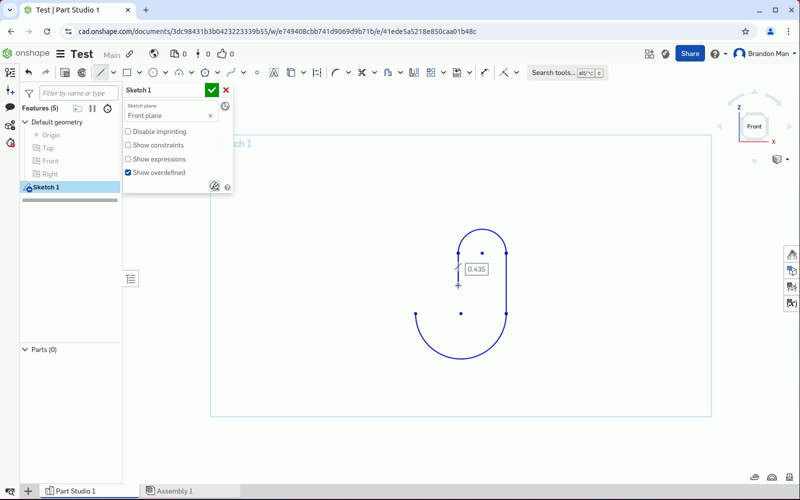
scroll(-6)
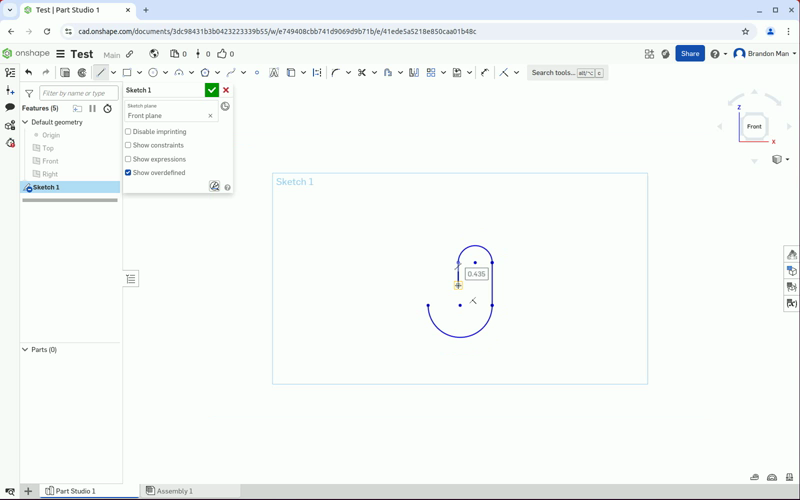
scroll(-6)
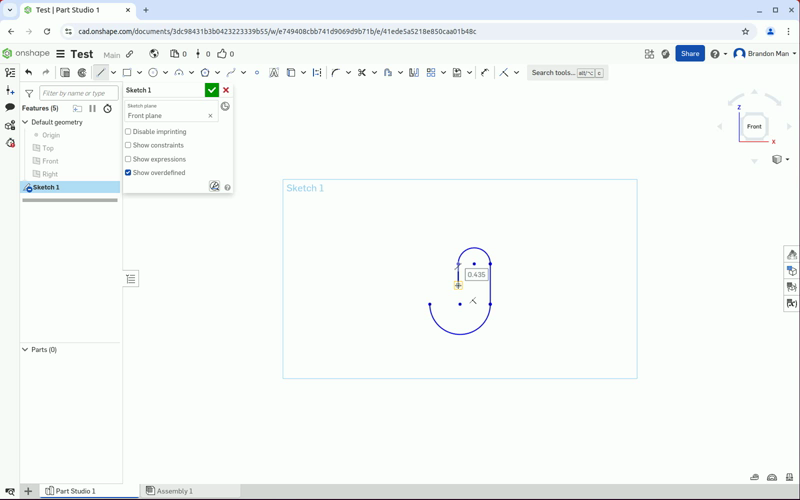
scroll(-6)
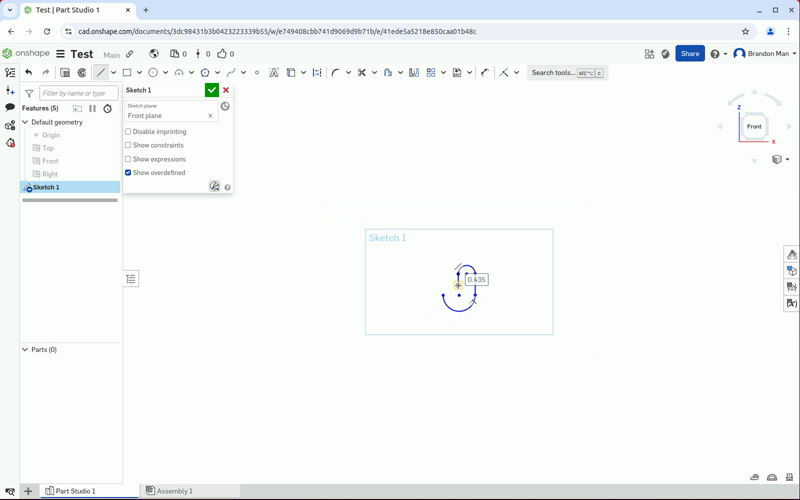
scroll(-6)
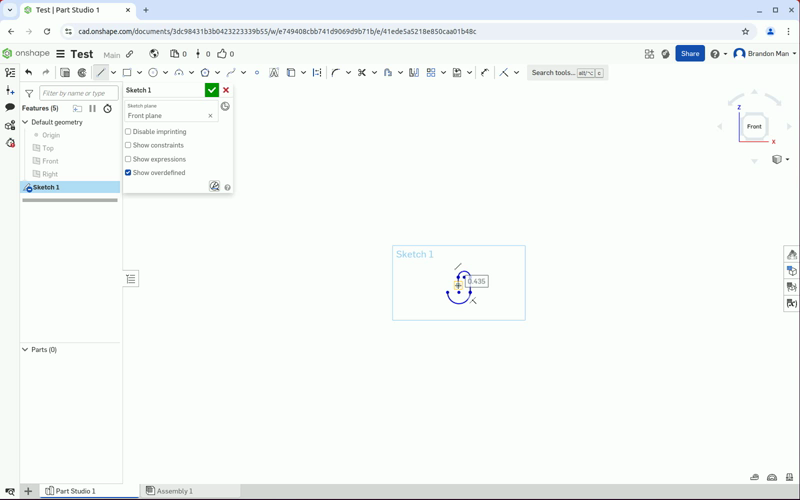
scroll(-6)
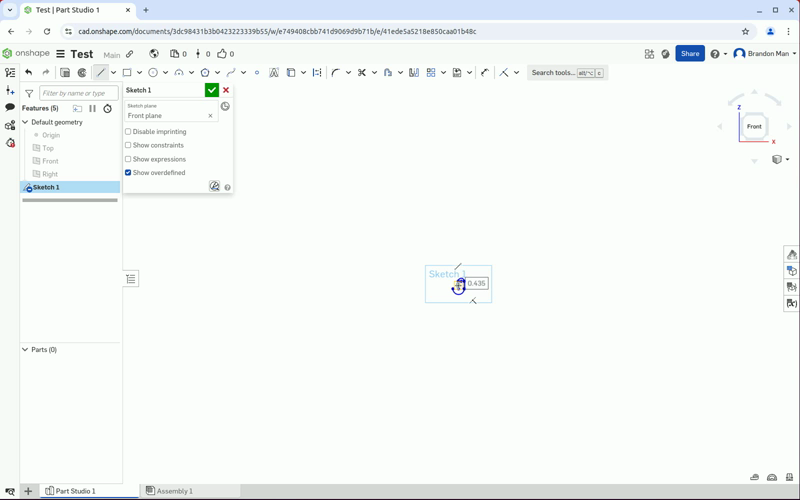
key(esc)
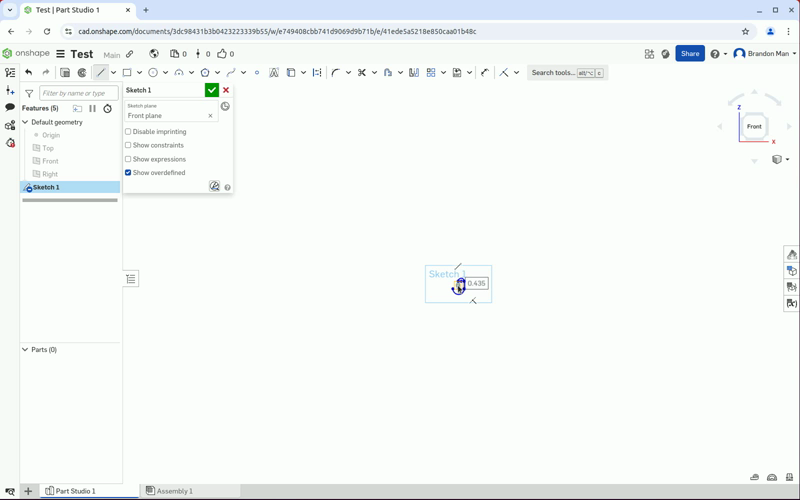
key(c)
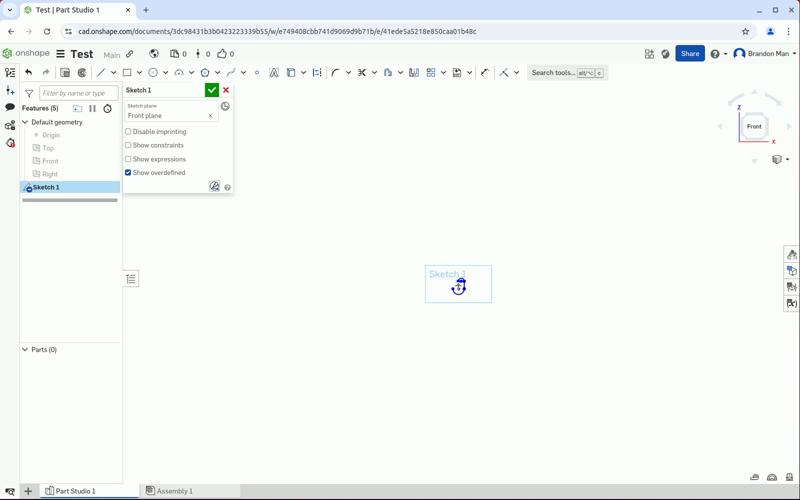
key_down(shift)
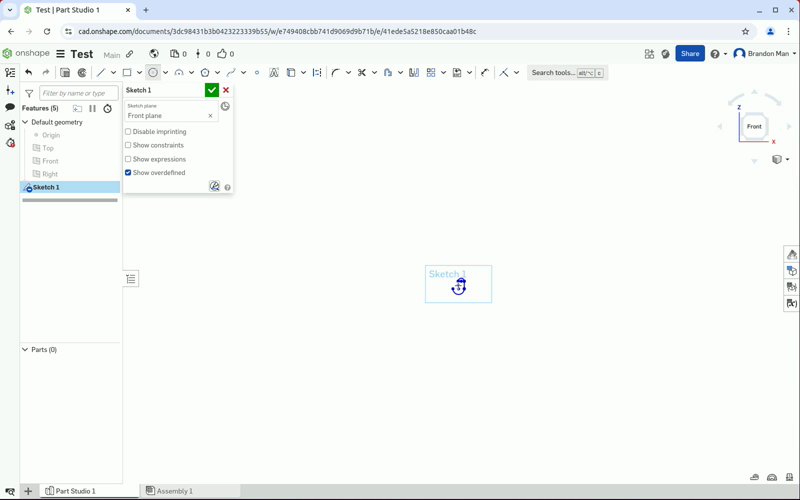
mouse_move(461, 285)
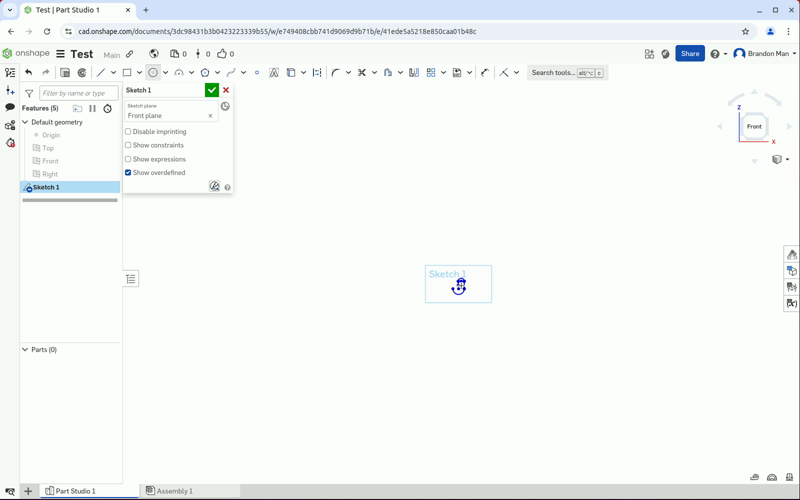
scroll(6)
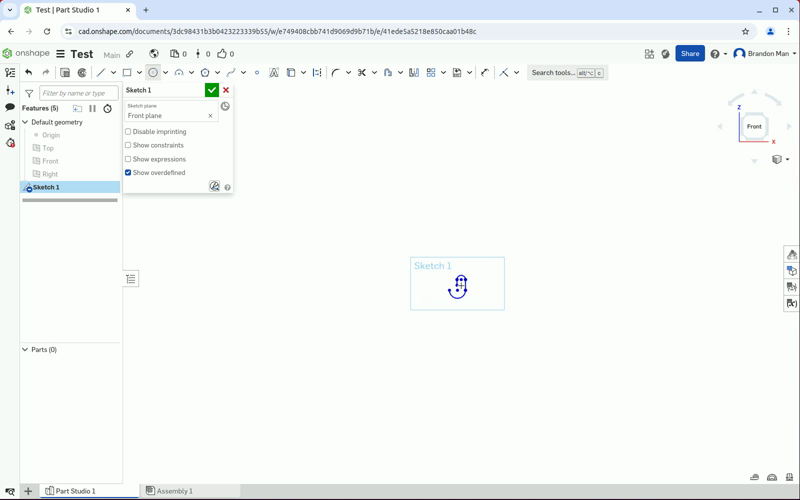
scroll(6)
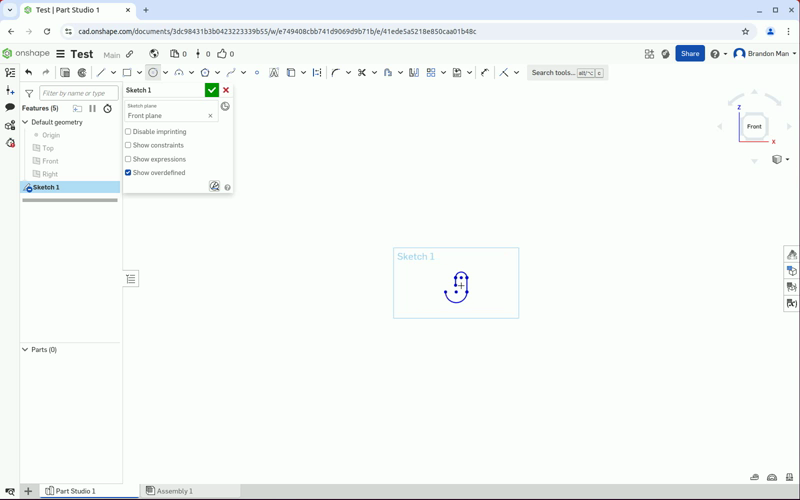
scroll(6)
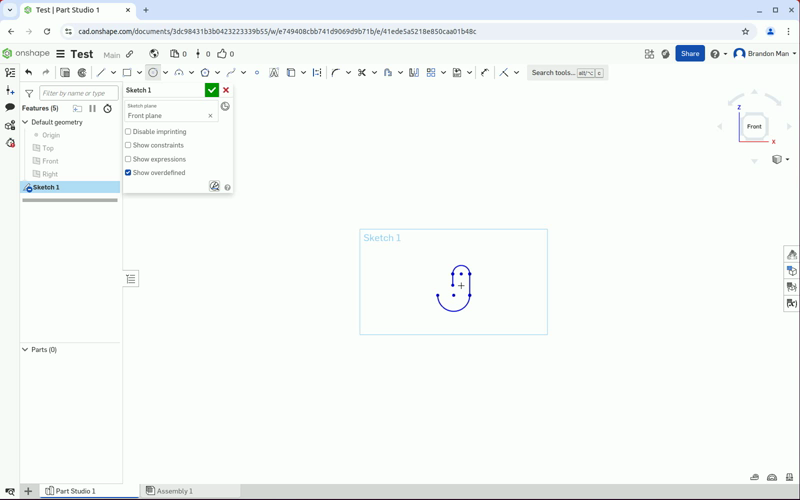
scroll(6)
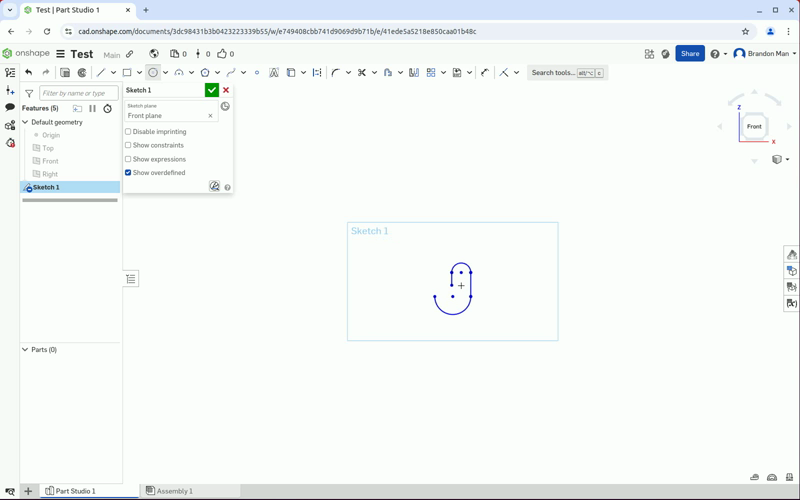
scroll(6)
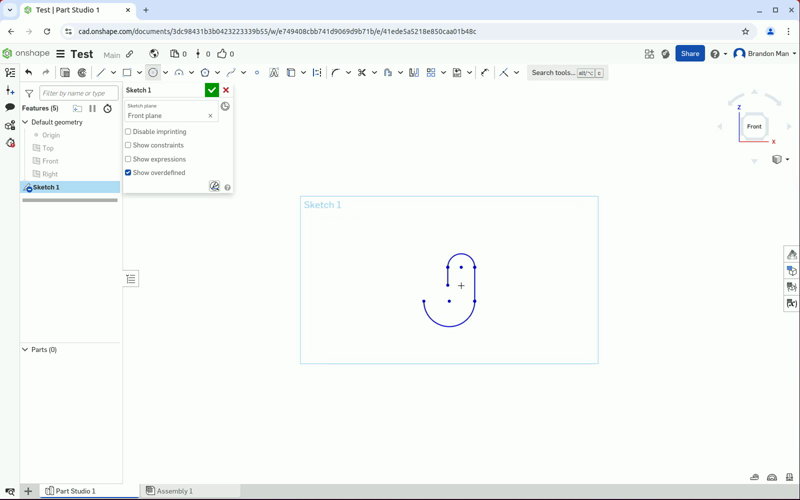
scroll(6)
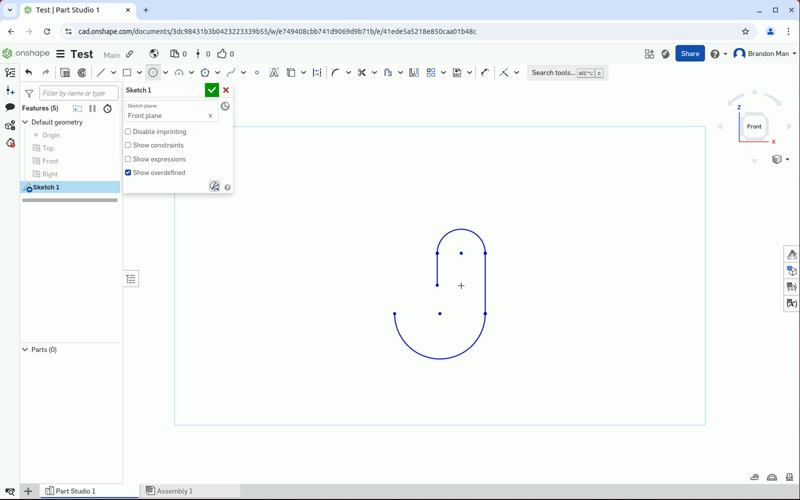
scroll(6)
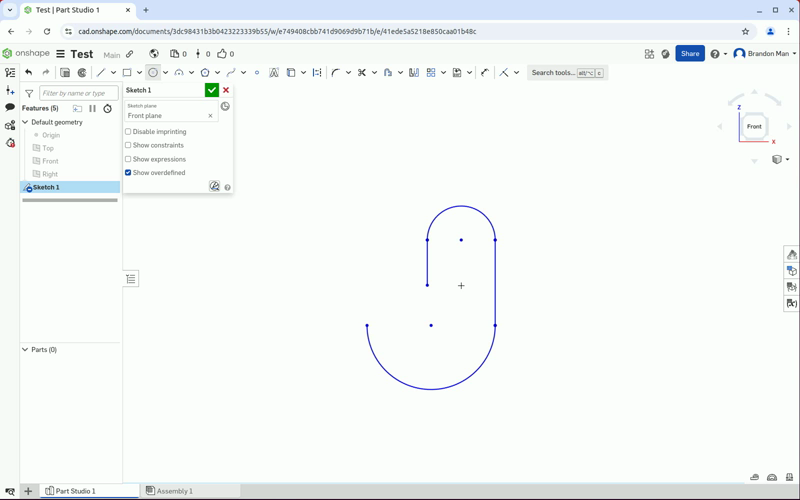
click(461, 285)
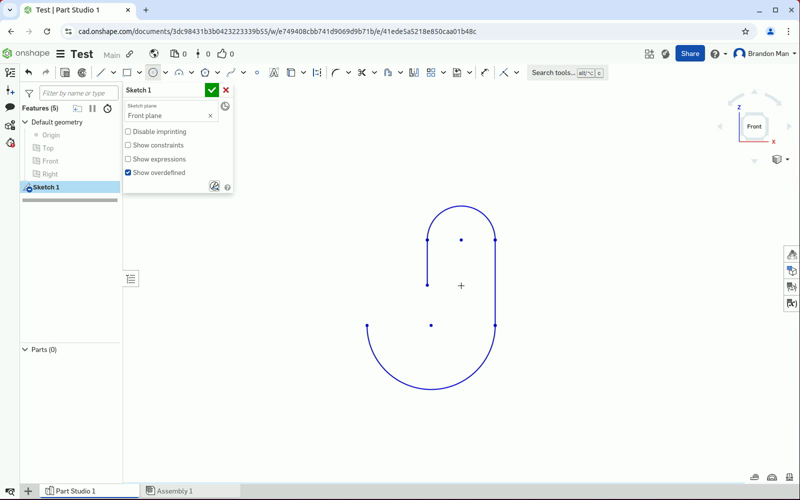
scroll(-6)
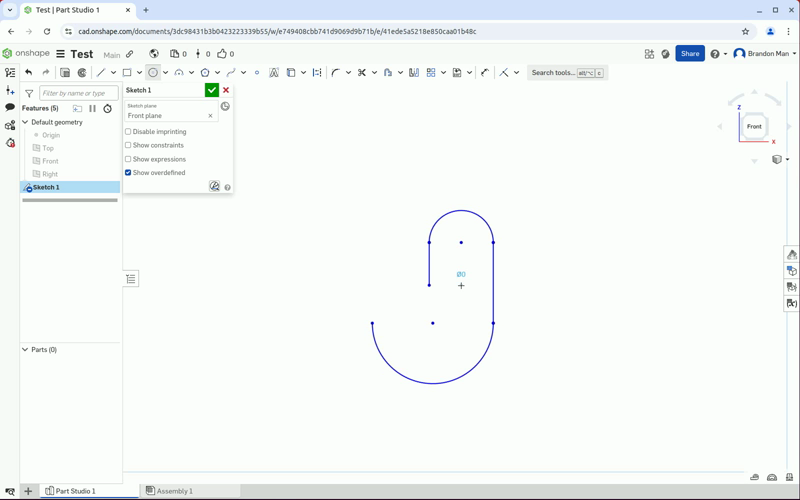
scroll(-6)
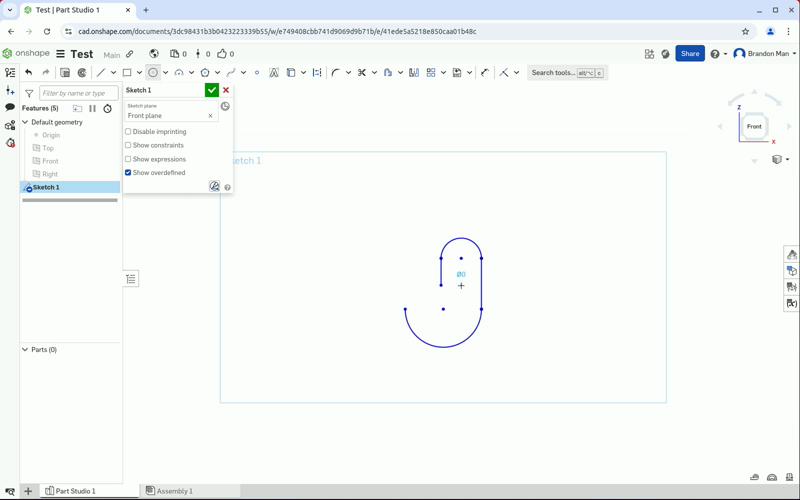
scroll(-6)
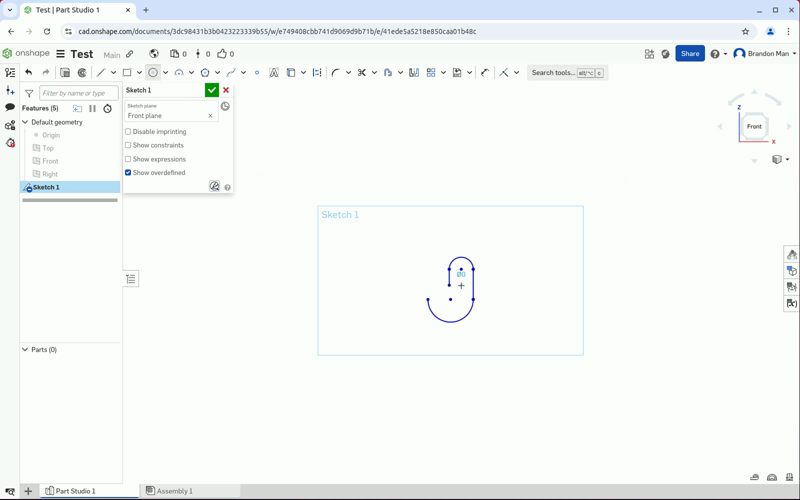
scroll(-6)
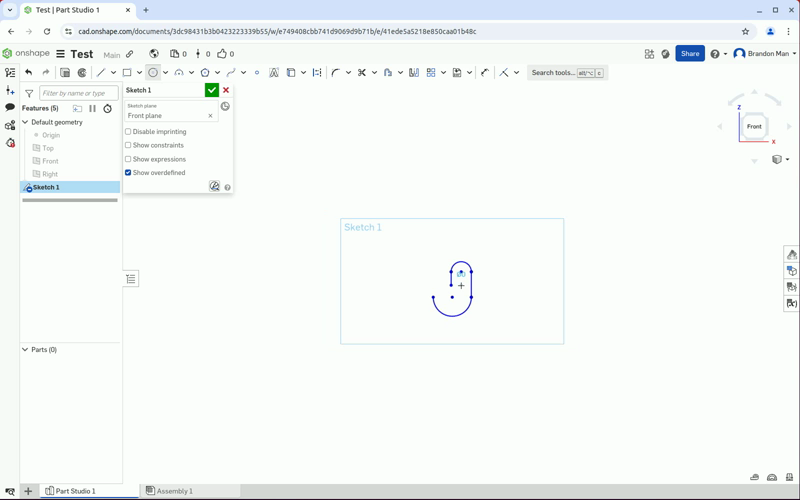
scroll(-6)
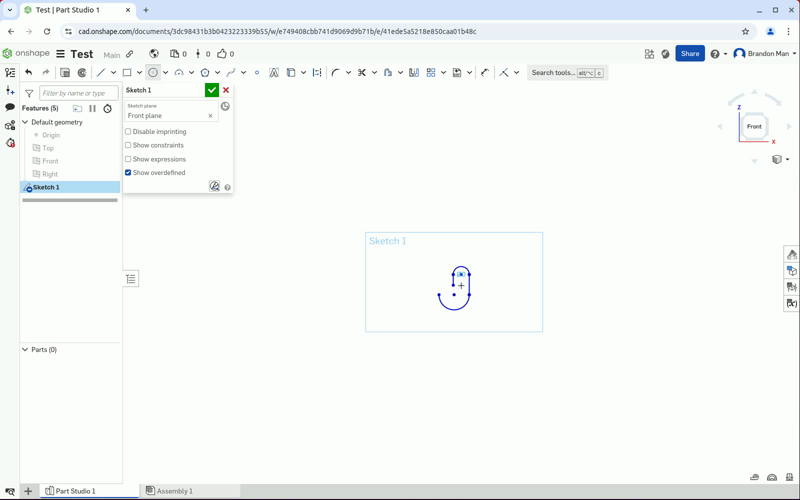
scroll(-6)
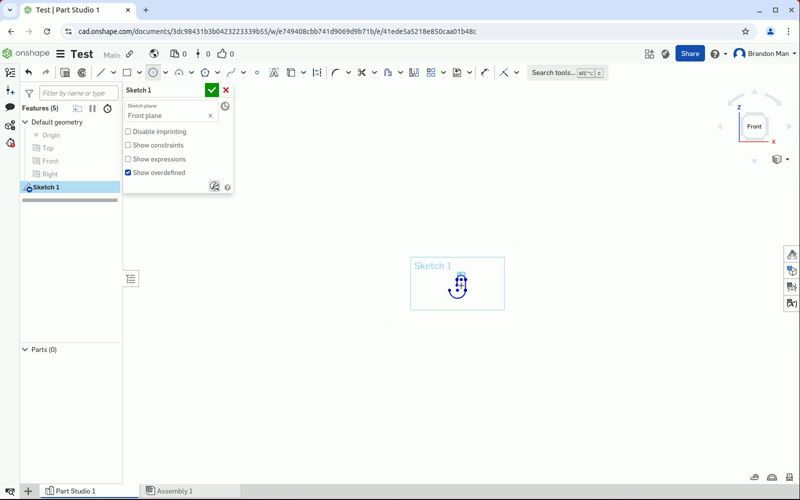
scroll(-6)
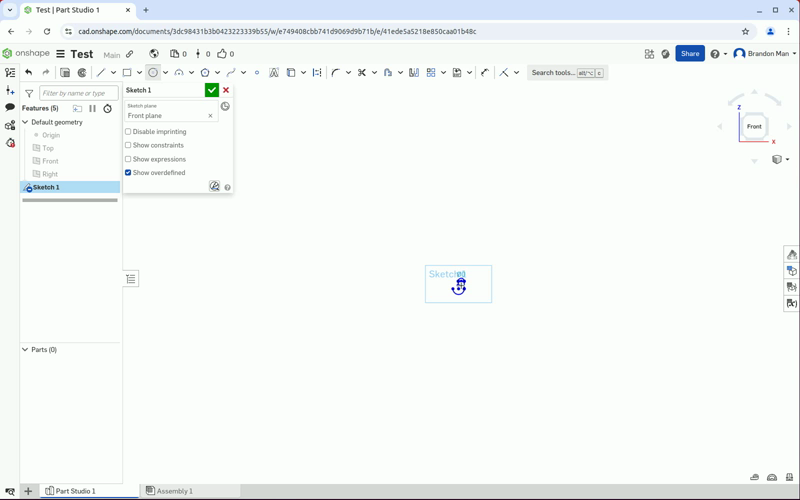
key_up(shift)
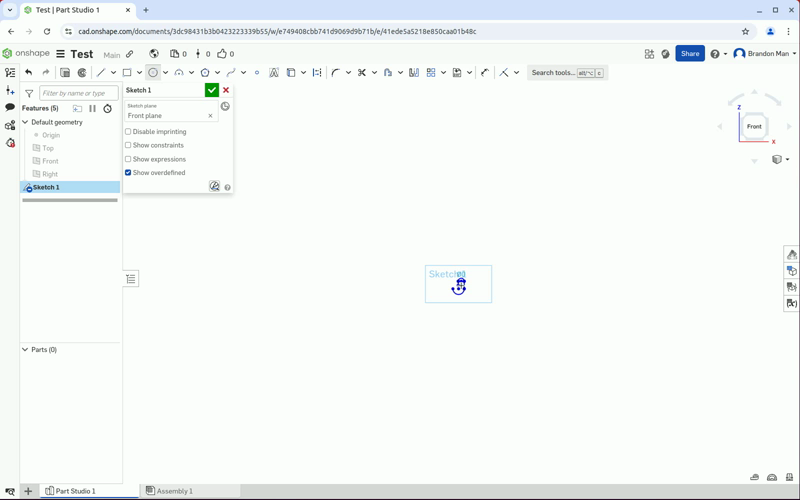
mouse_move(462, 285)
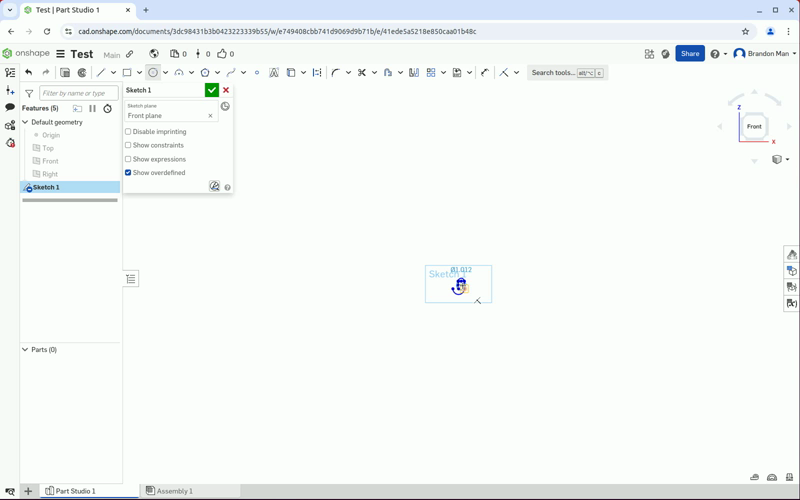
scroll(6)
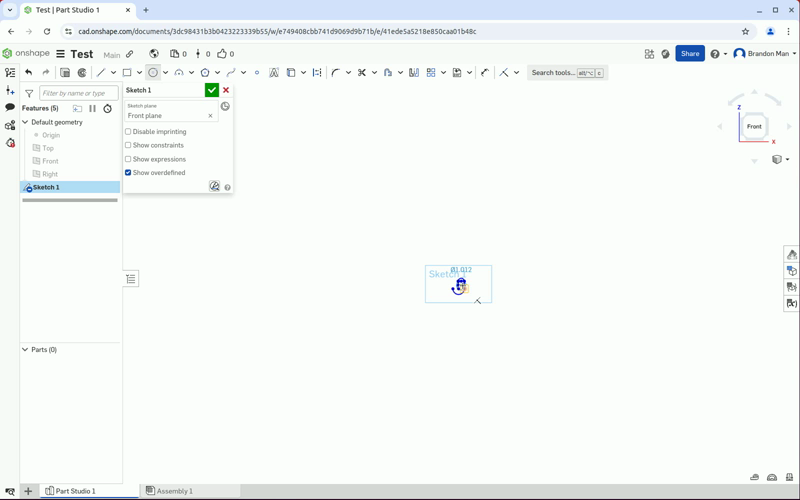
scroll(6)
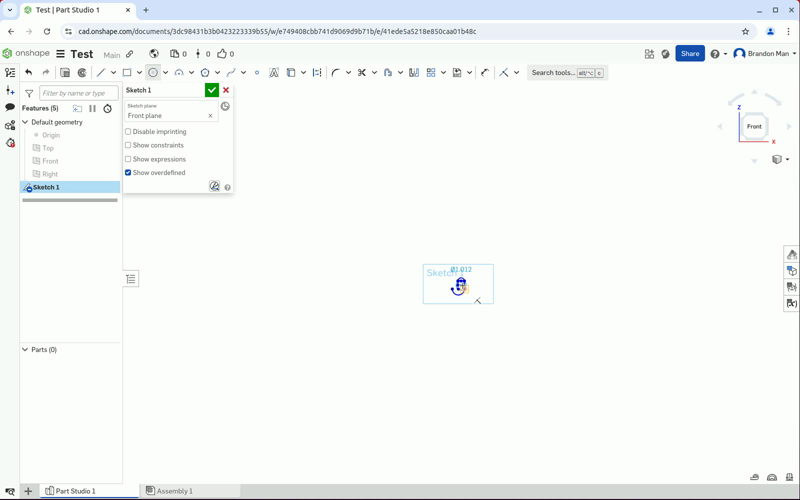
scroll(6)
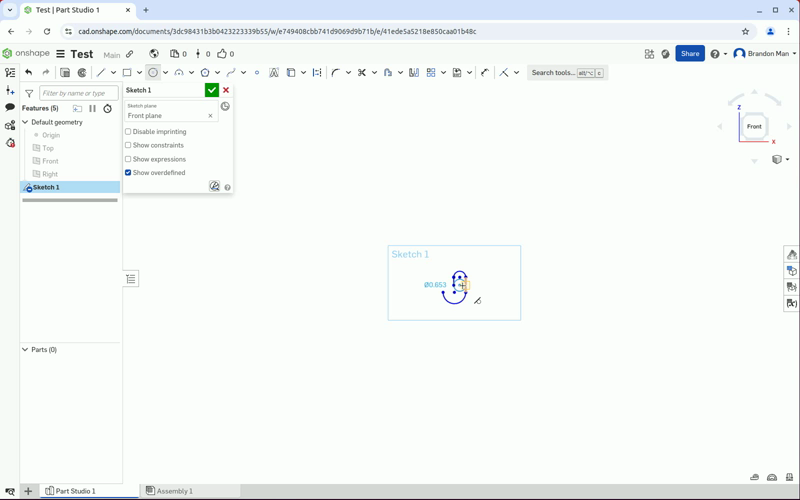
scroll(6)
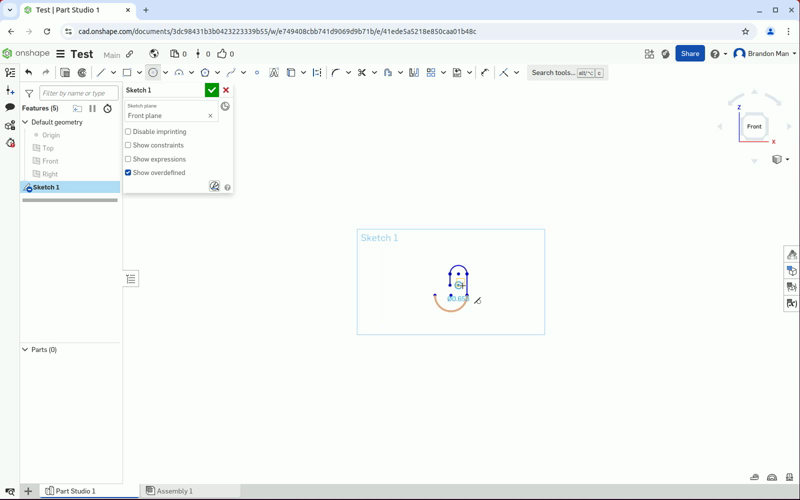
scroll(6)
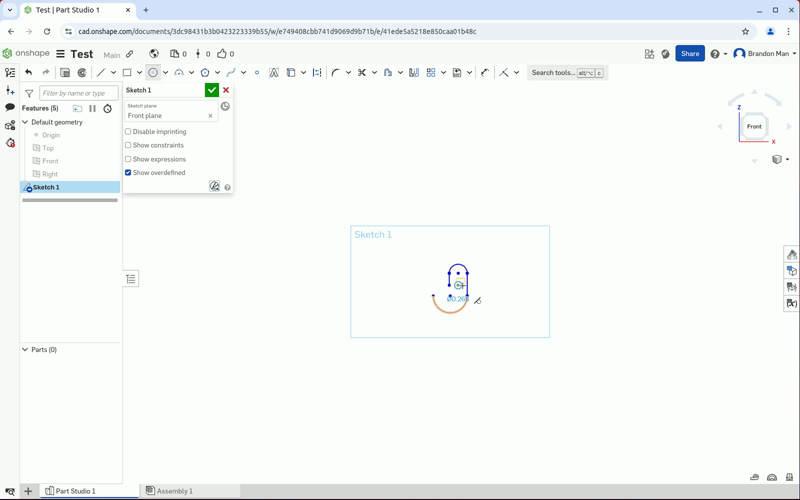
scroll(6)
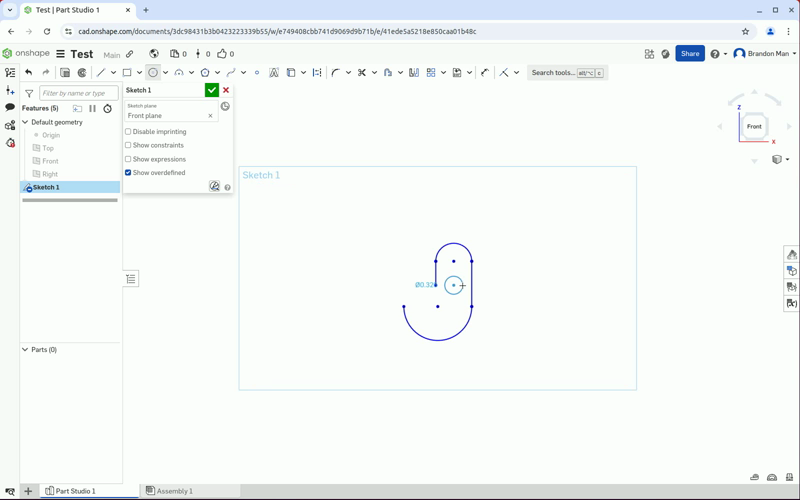
scroll(6)
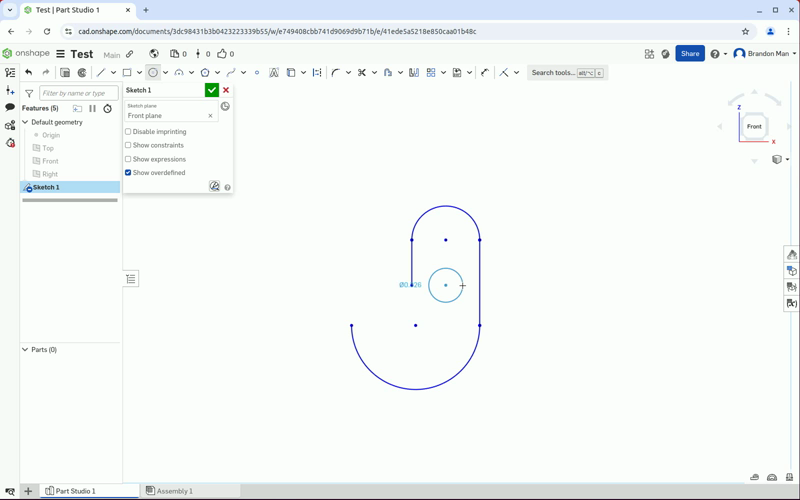
click(462, 285)
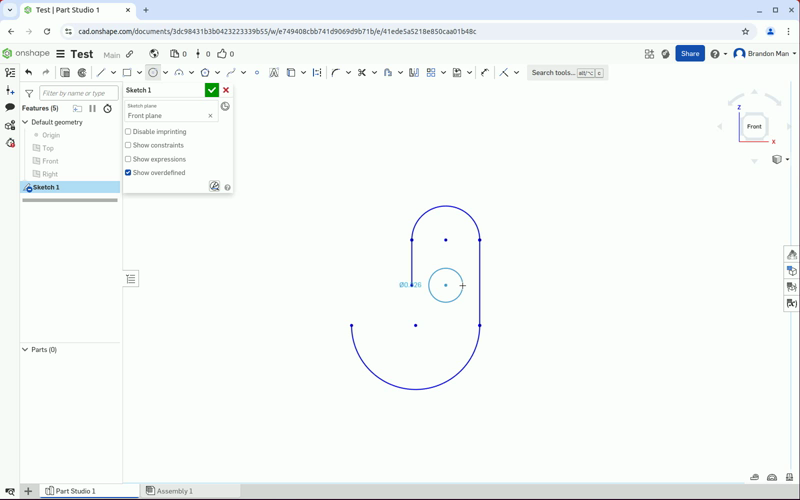
scroll(-6)
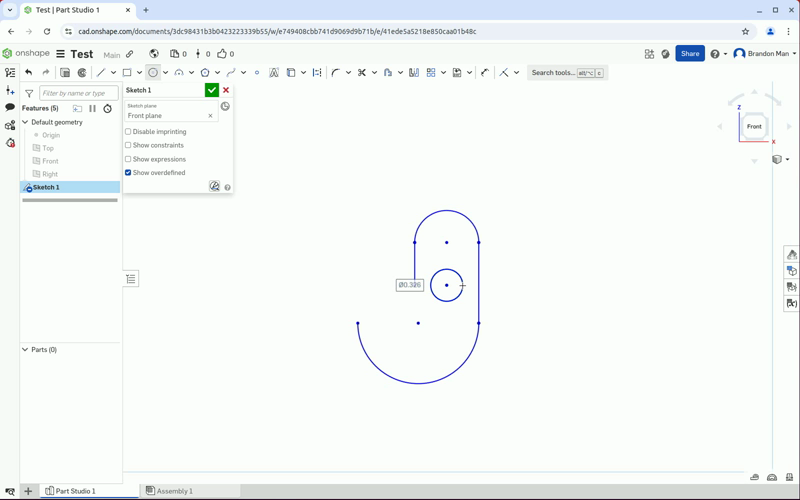
scroll(-6)
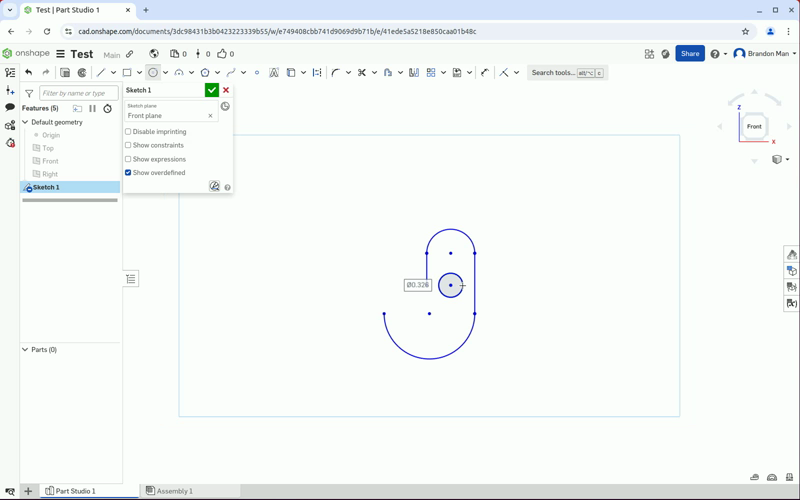
scroll(-6)
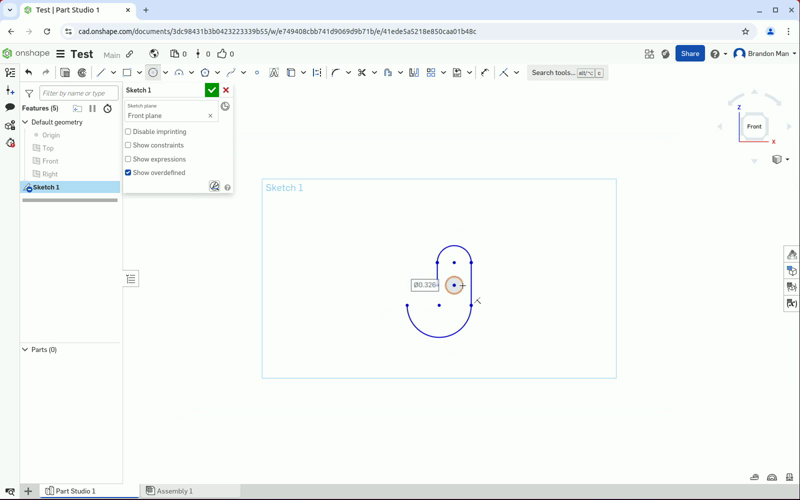
scroll(-6)
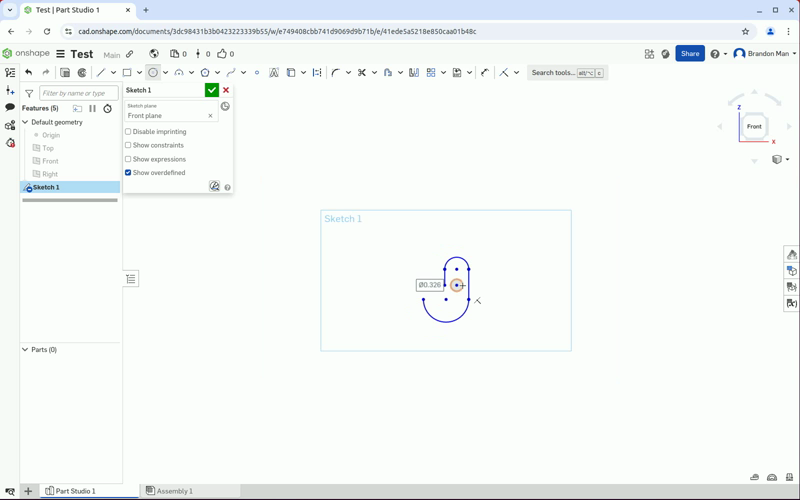
scroll(-6)
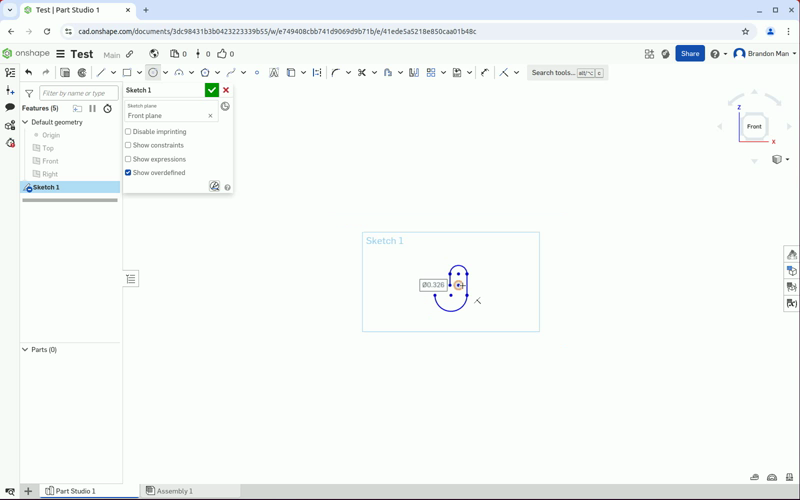
scroll(-6)
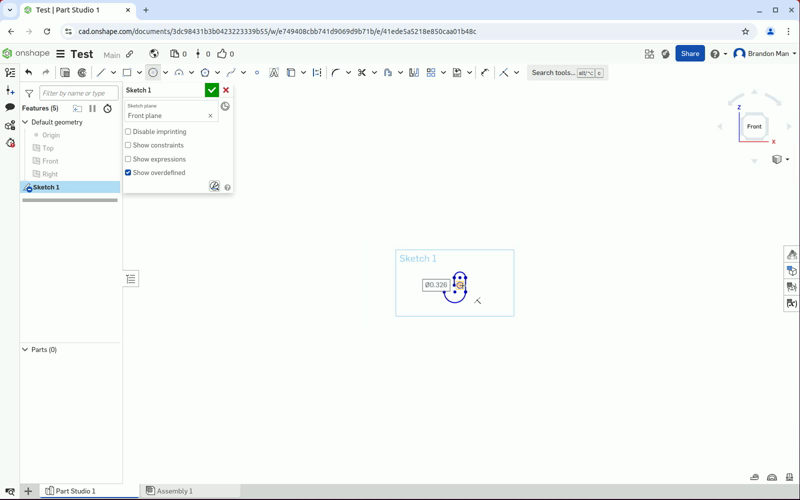
scroll(-6)
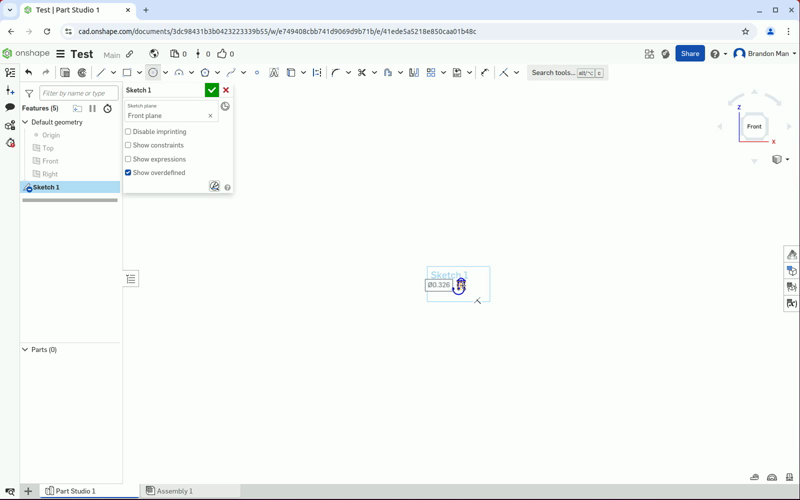
key(esc)
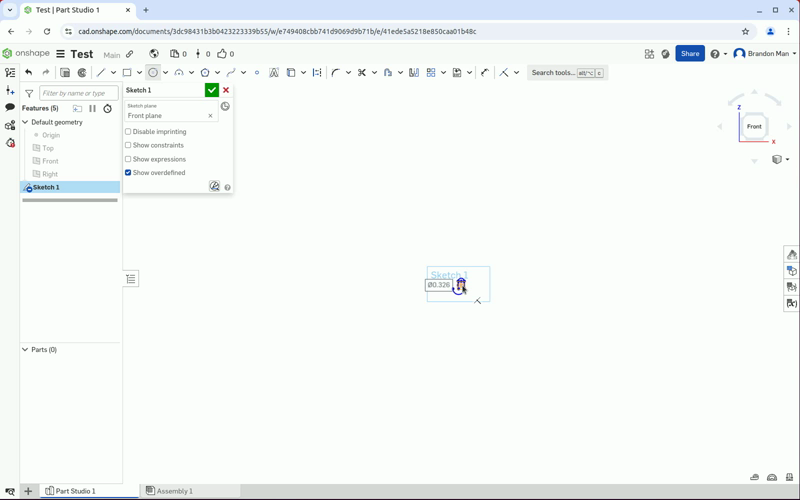
key(c)
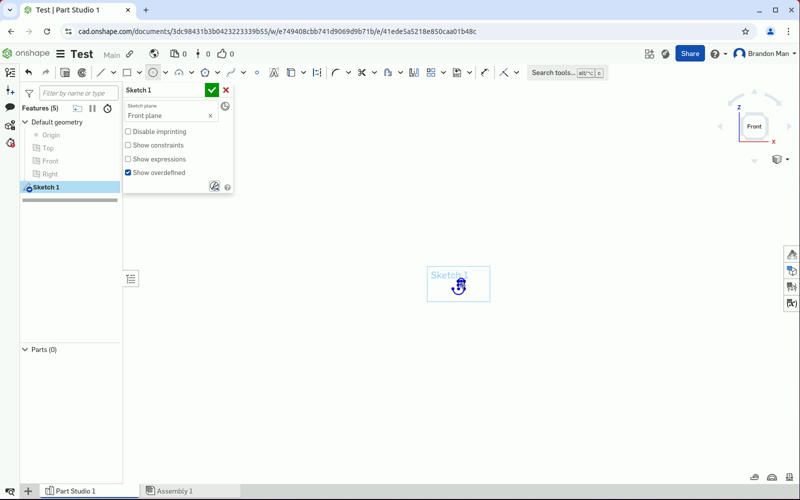
key_down(shift)
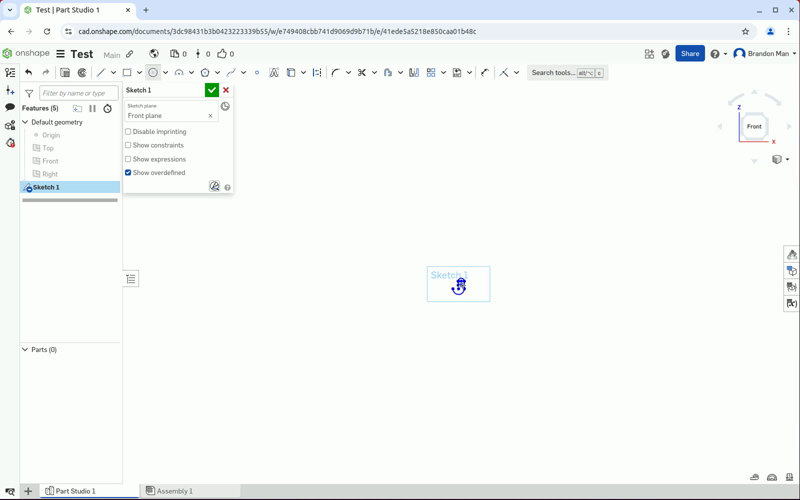
mouse_move(461, 281)
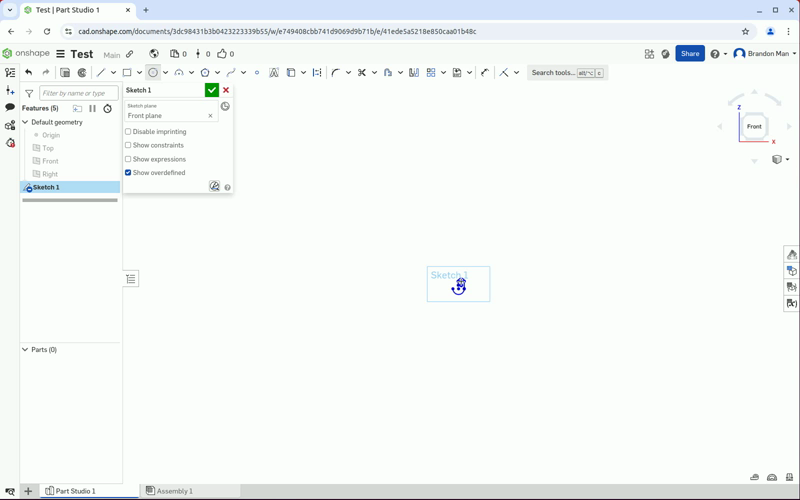
scroll(6)
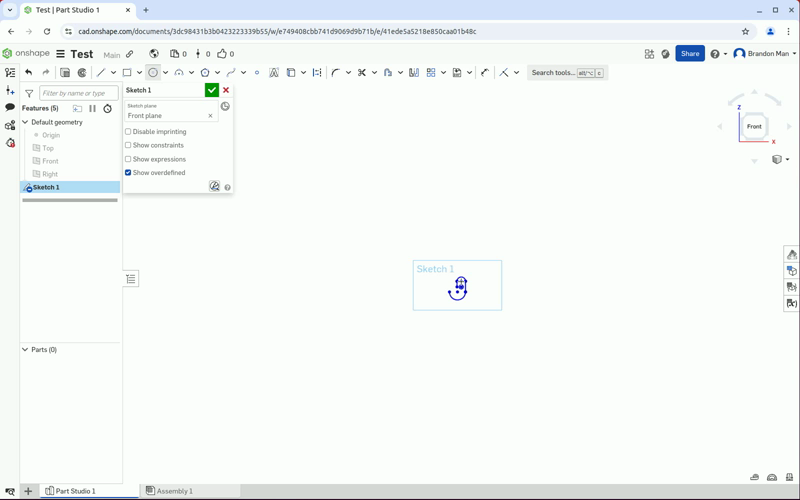
scroll(6)
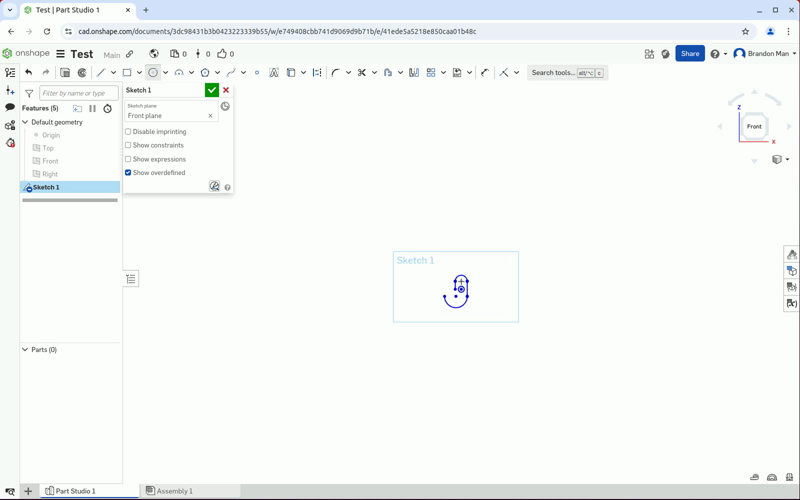
scroll(6)
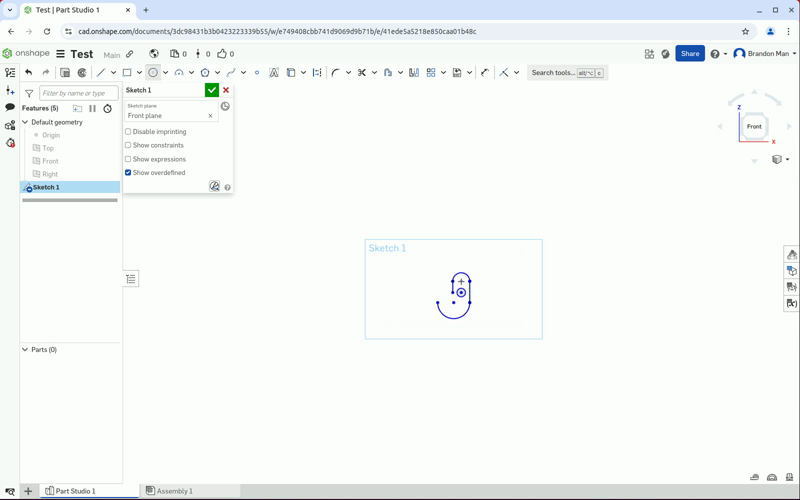
scroll(6)
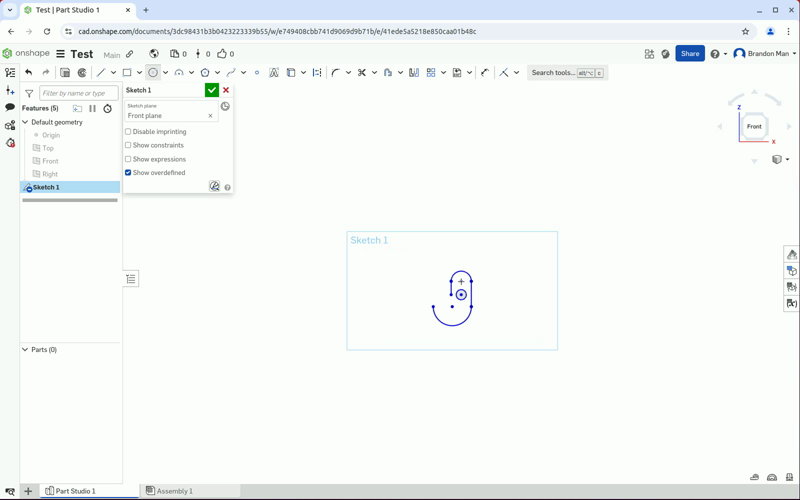
scroll(6)
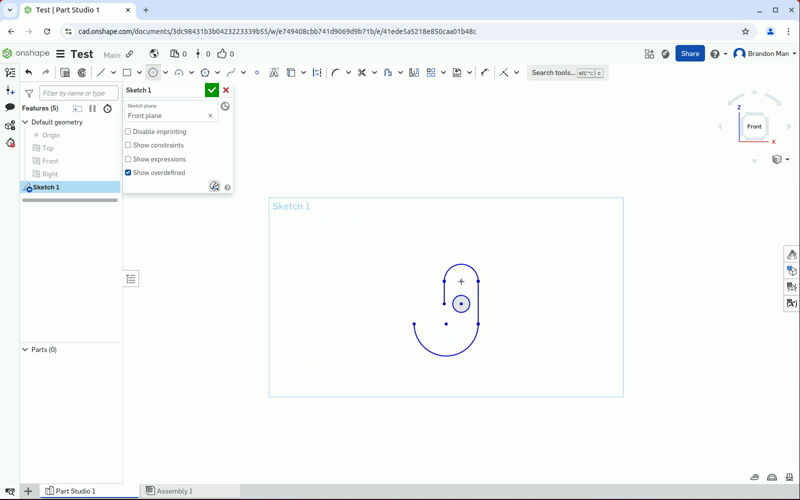
scroll(6)
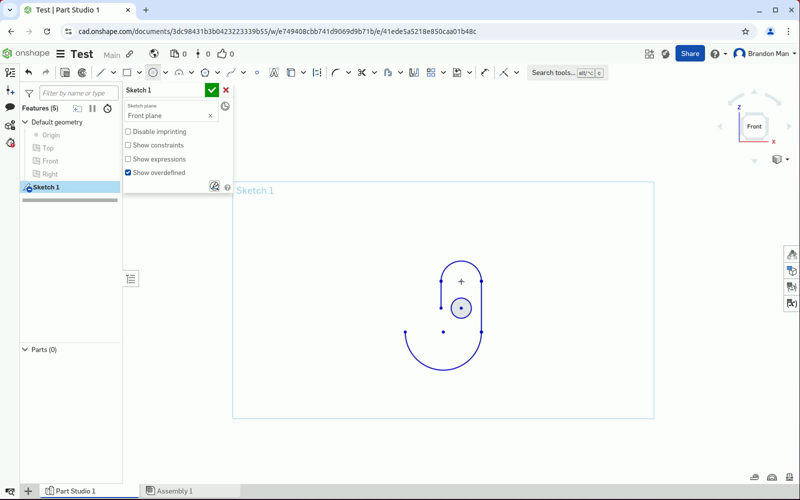
scroll(6)
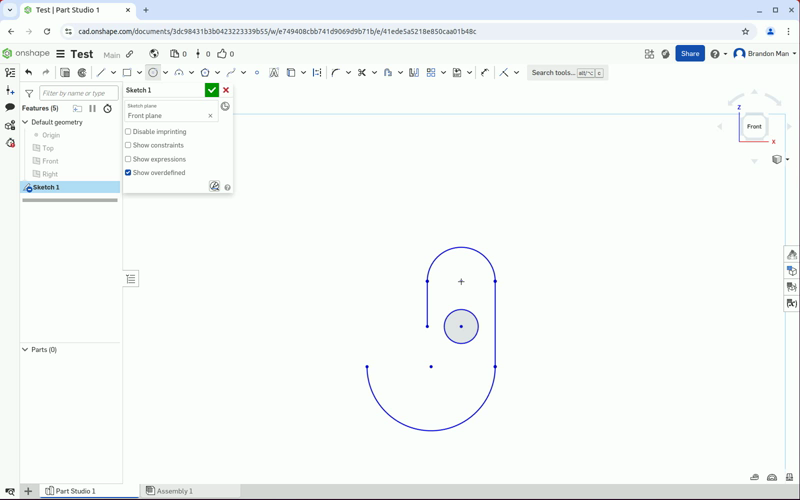
click(461, 281)
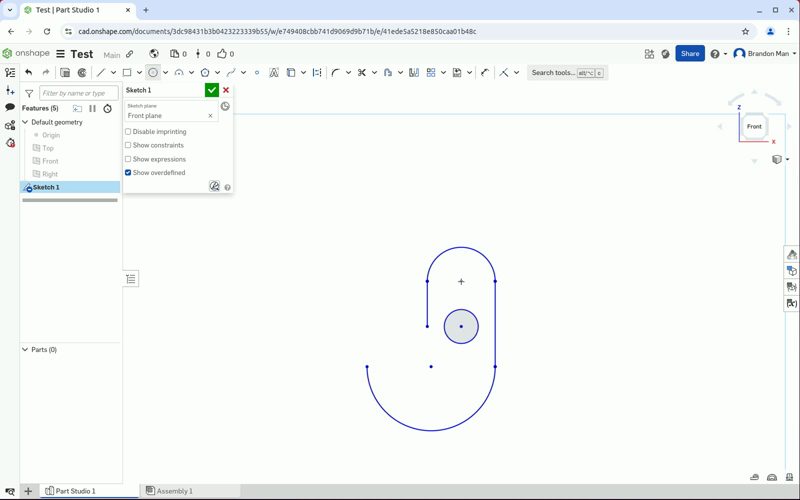
scroll(-6)
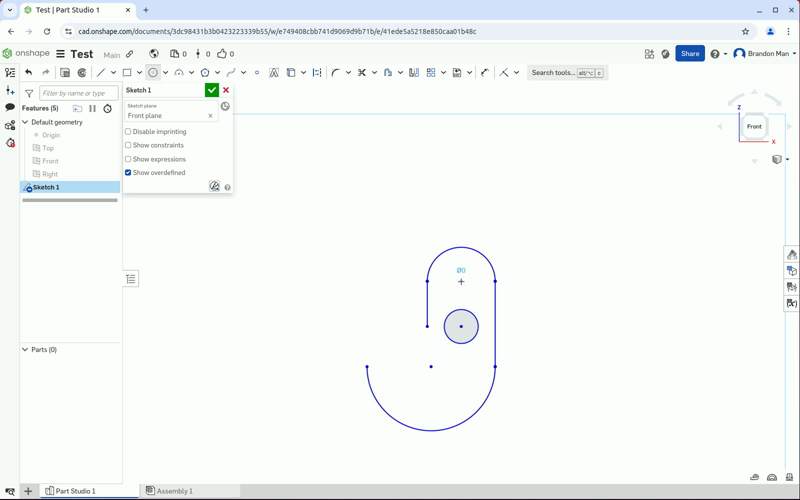
scroll(-6)
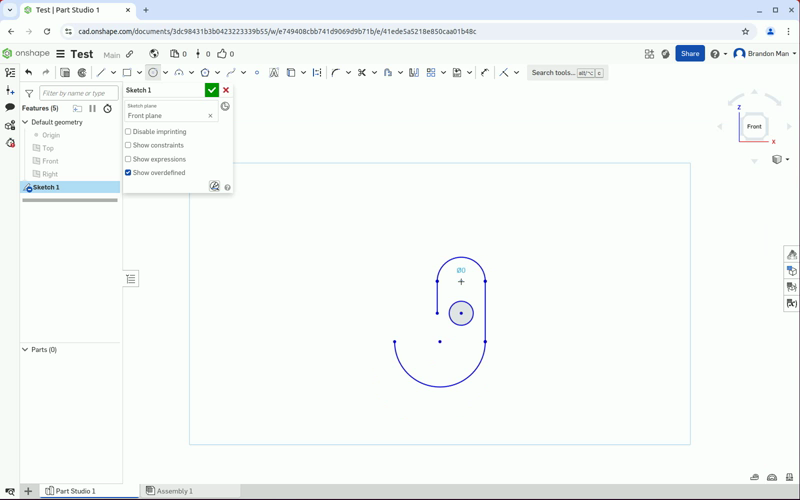
scroll(-6)
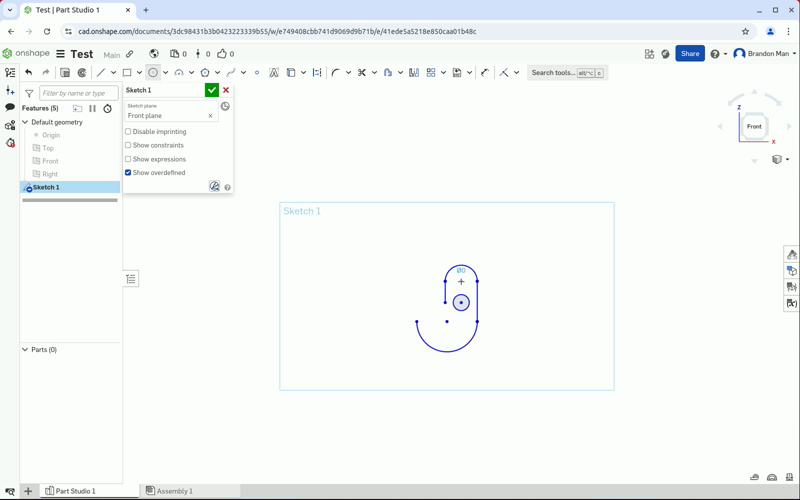
scroll(-6)
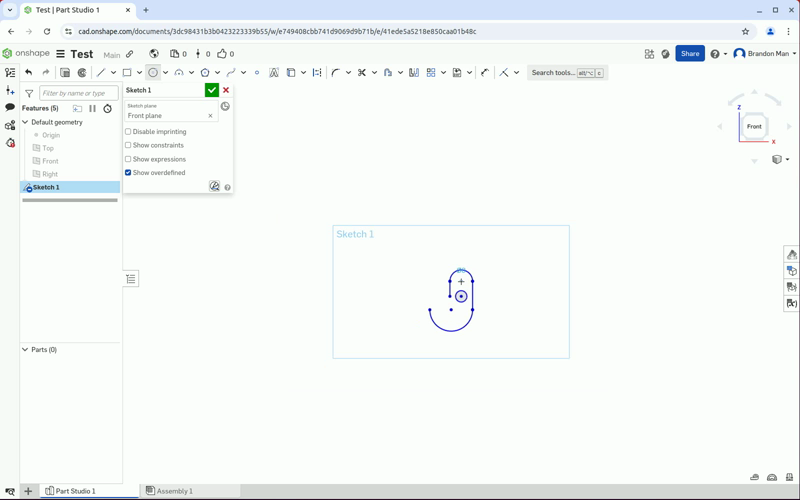
scroll(-6)
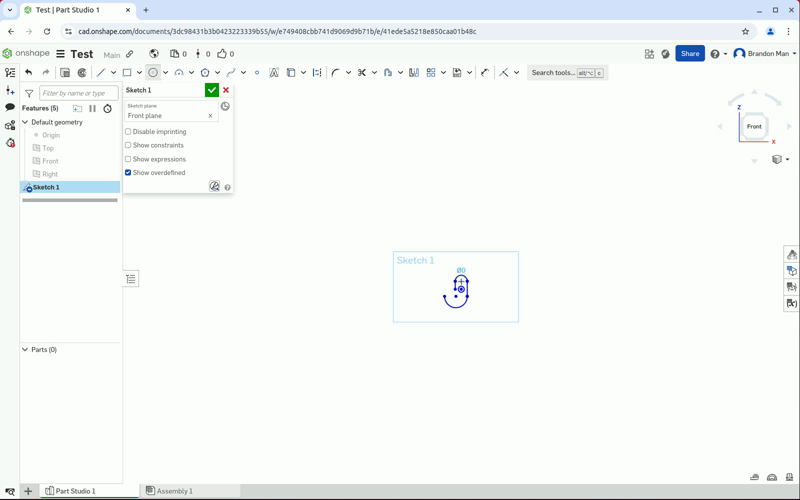
scroll(-6)
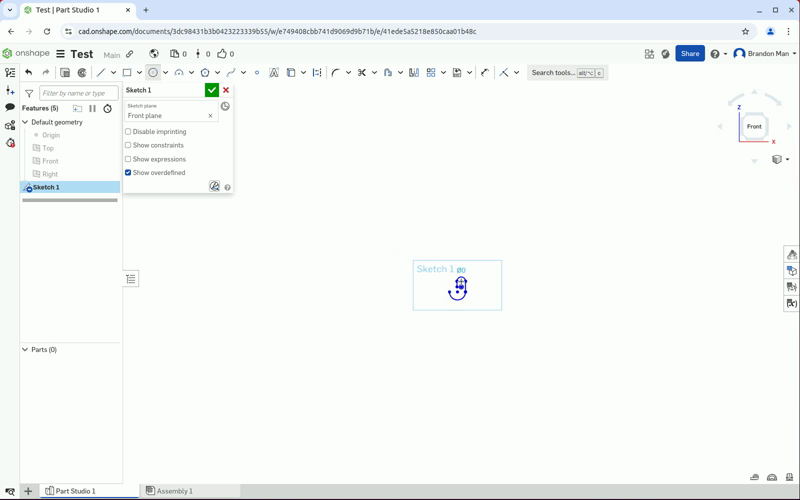
scroll(-6)
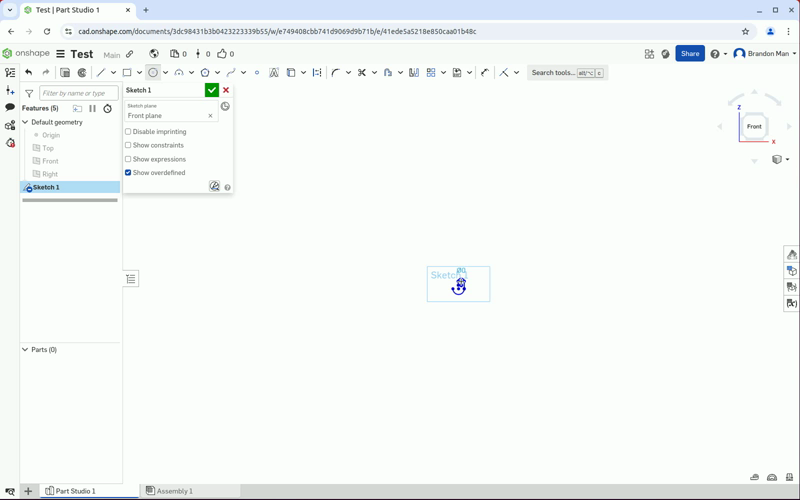
key_up(shift)
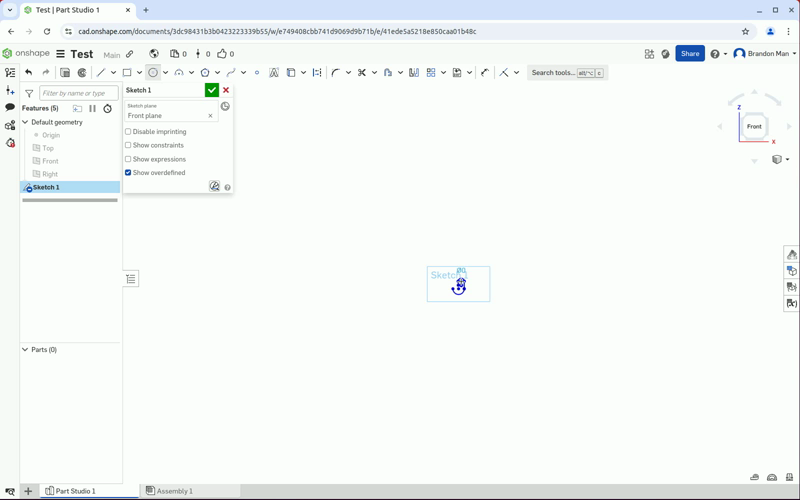
mouse_move(462, 281)
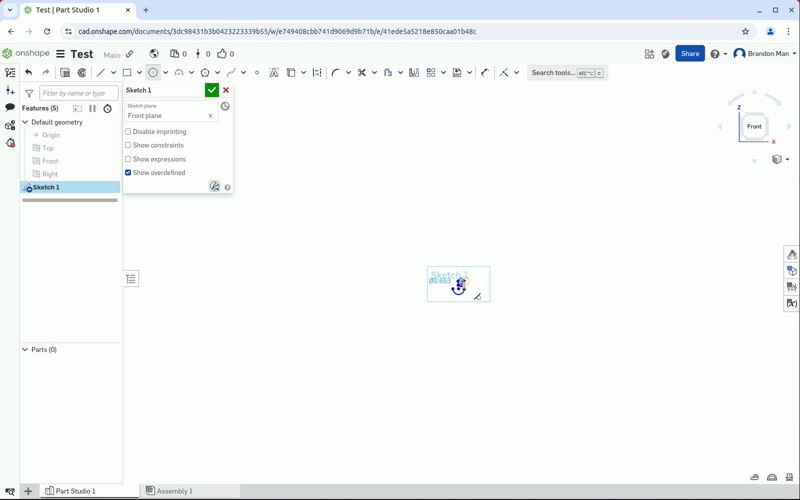
scroll(6)
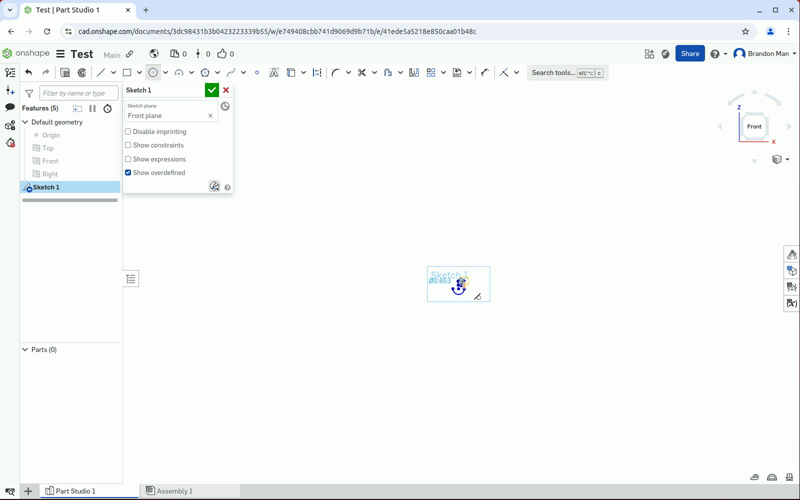
scroll(6)
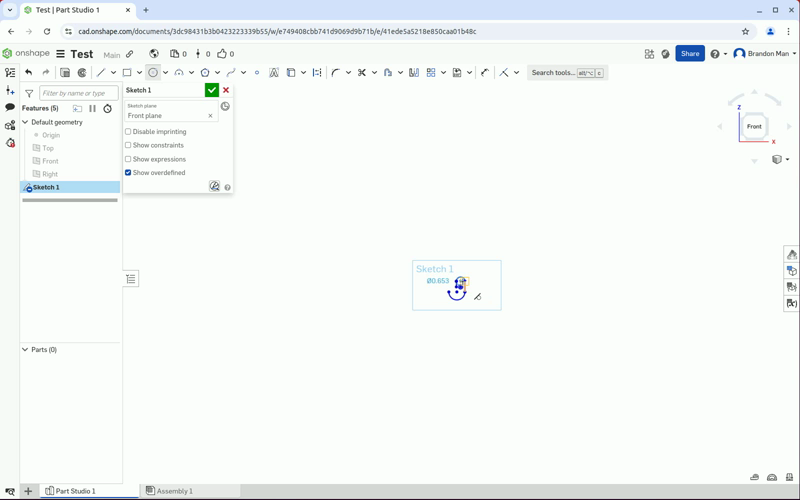
scroll(6)
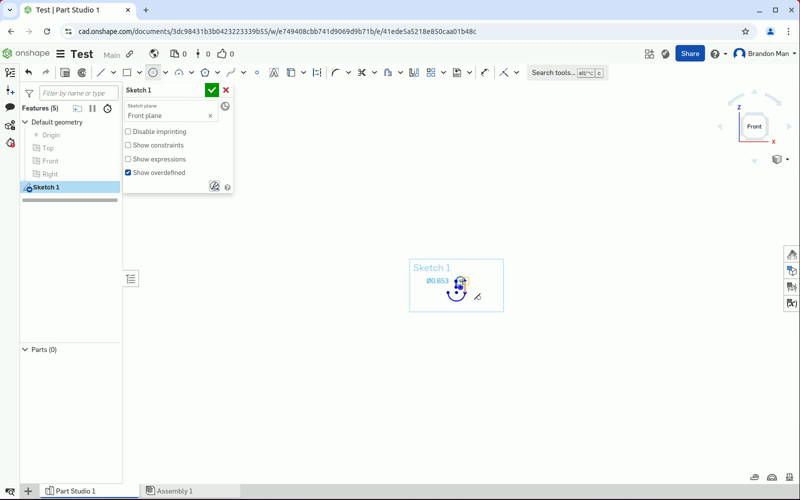
scroll(6)
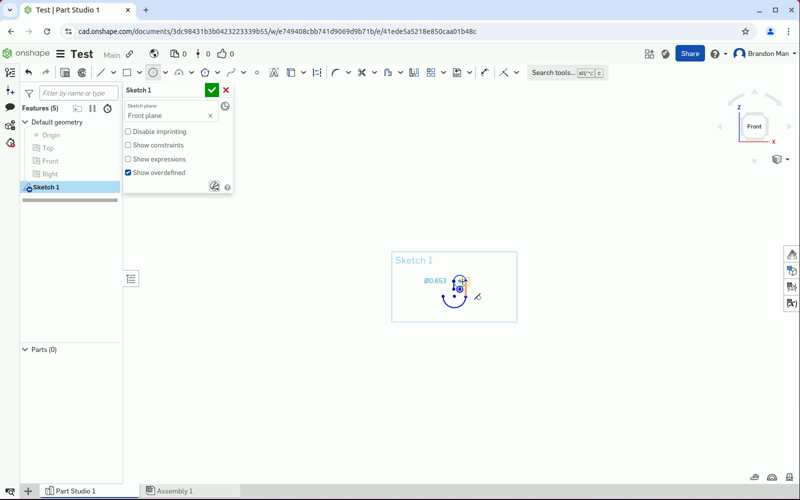
scroll(6)
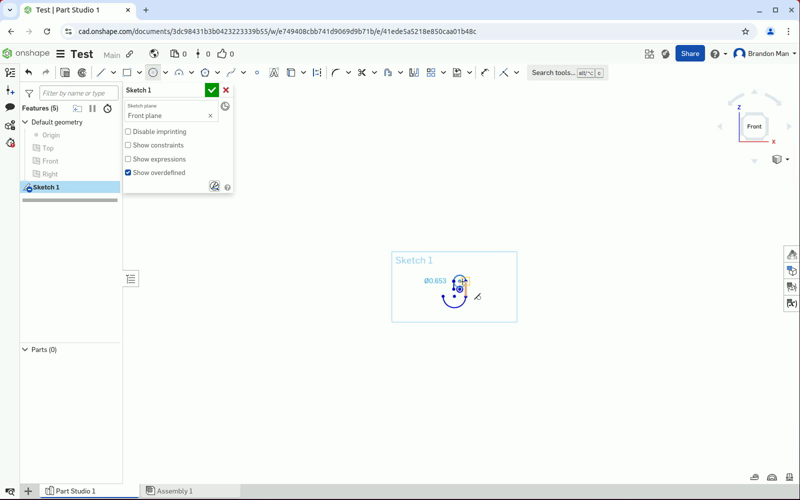
scroll(6)
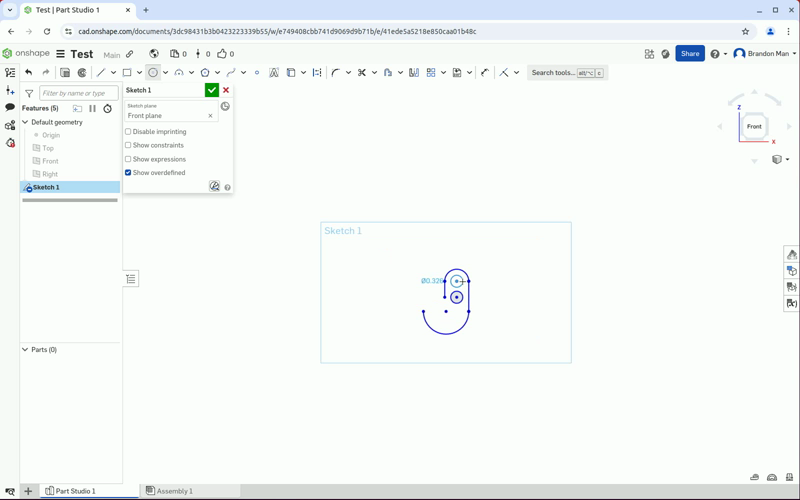
scroll(6)
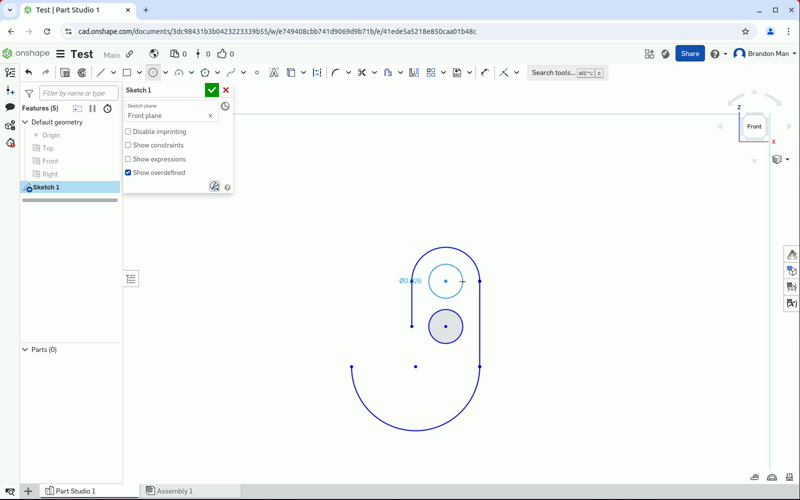
click(462, 281)
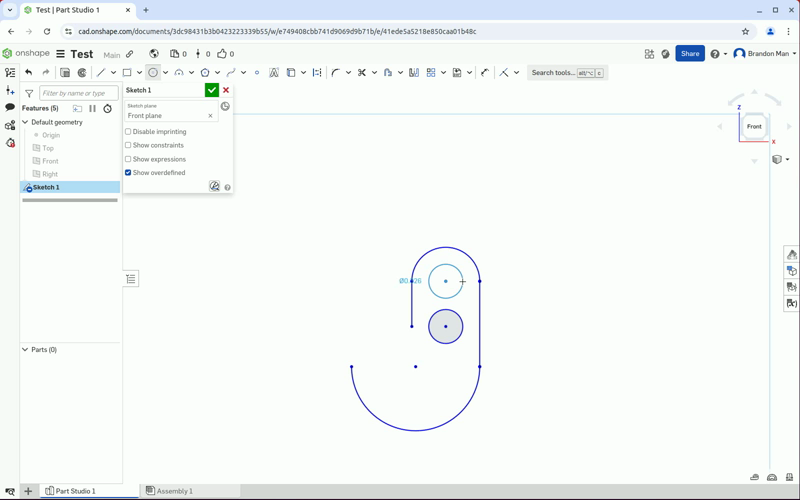
scroll(-6)
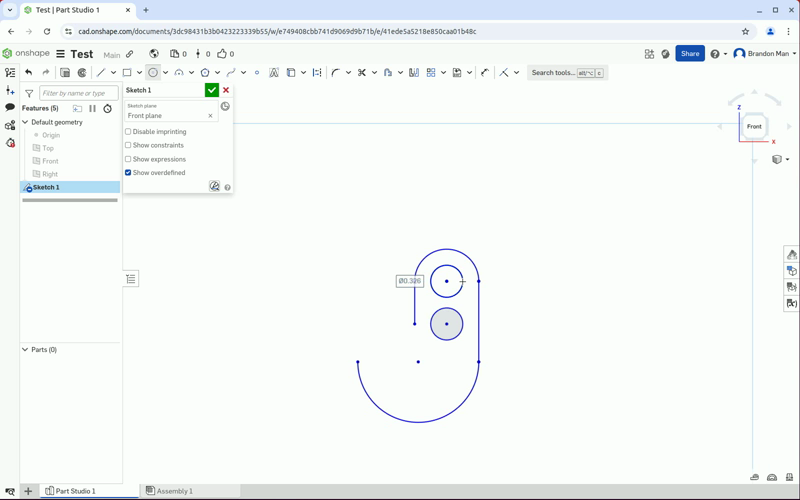
scroll(-6)
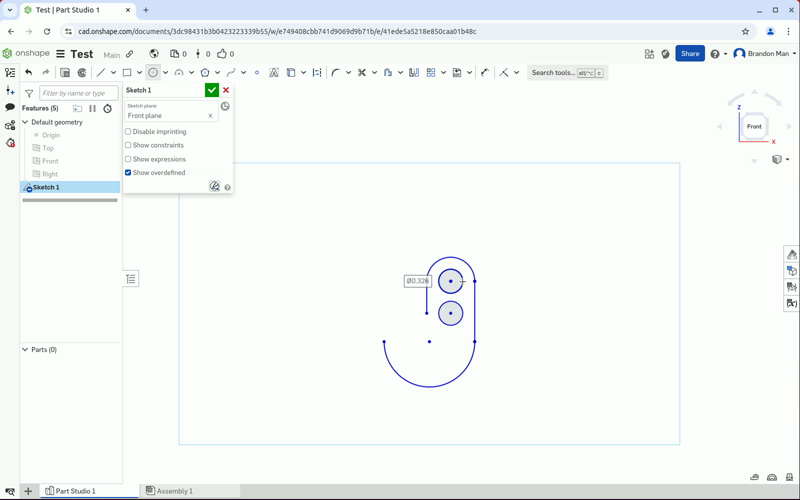
scroll(-6)
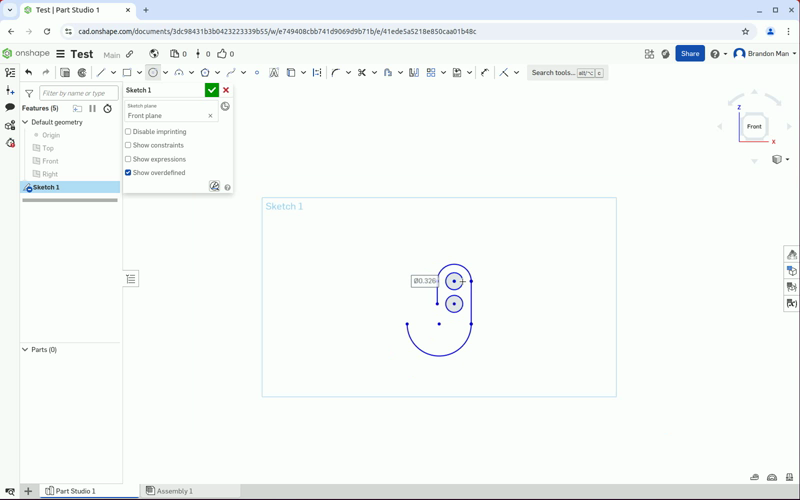
scroll(-6)
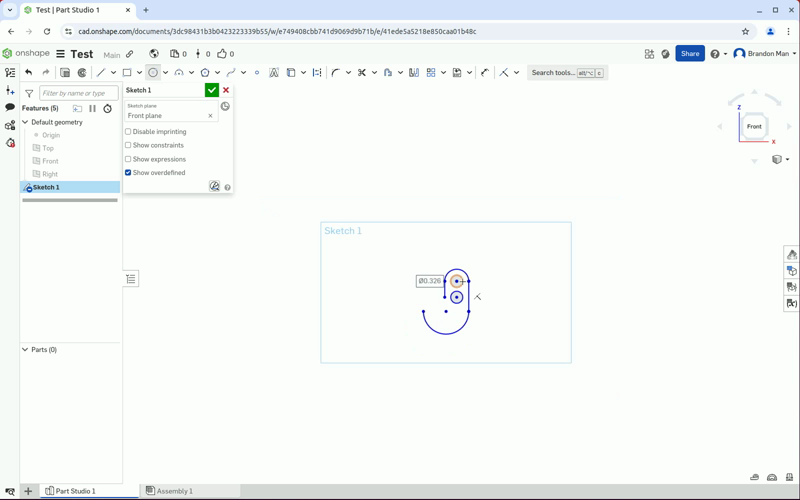
scroll(-6)
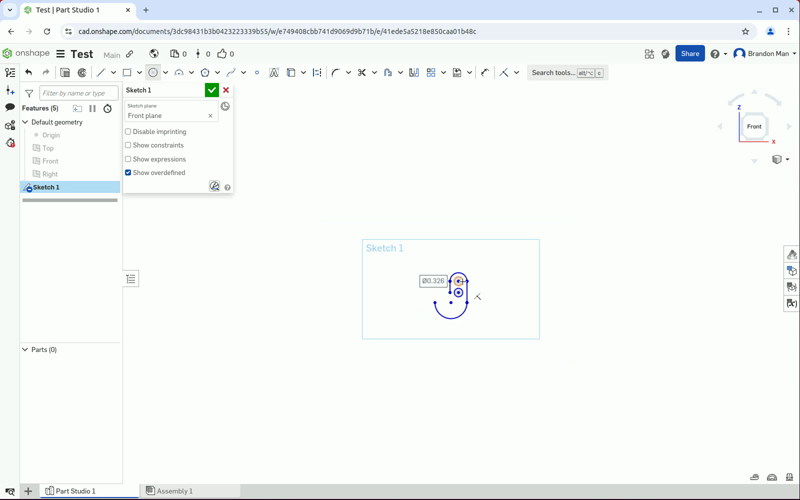
scroll(-6)
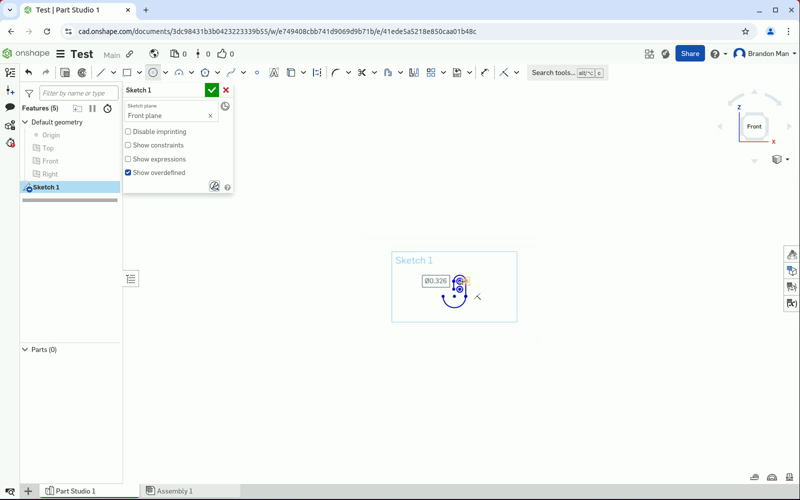
scroll(-6)
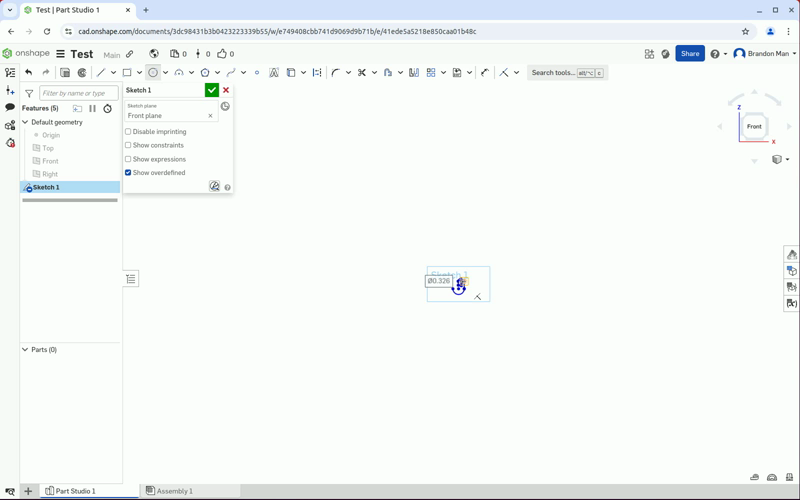
key(esc)
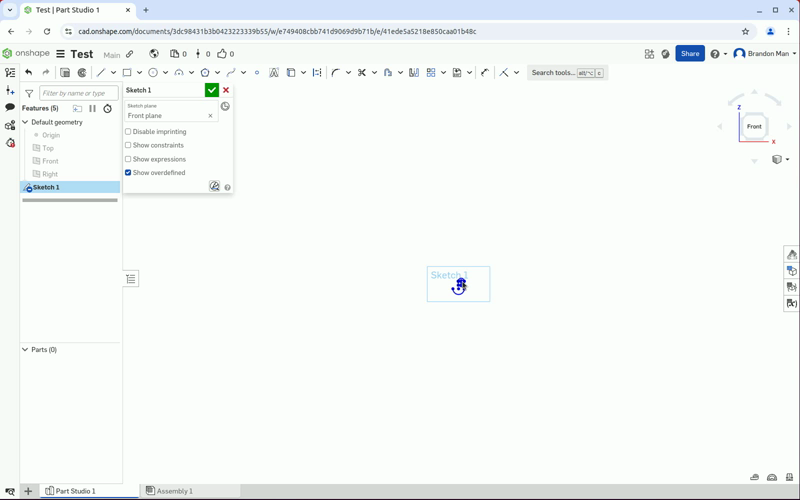
mouse_move(460, 287)
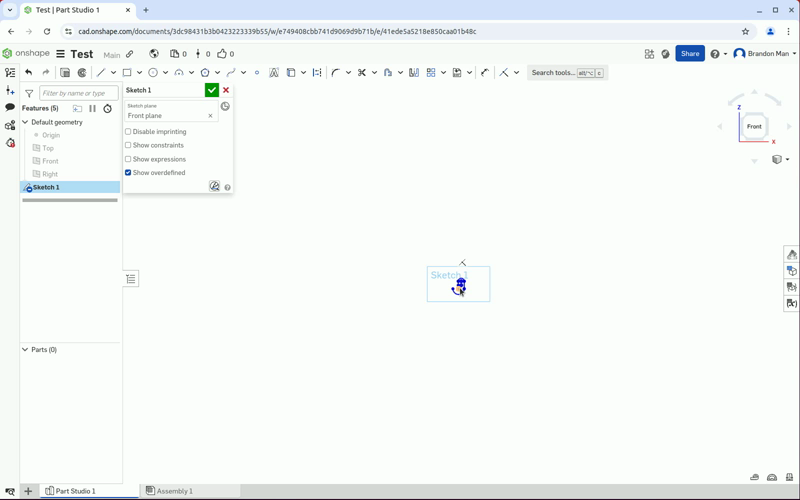
scroll(6)
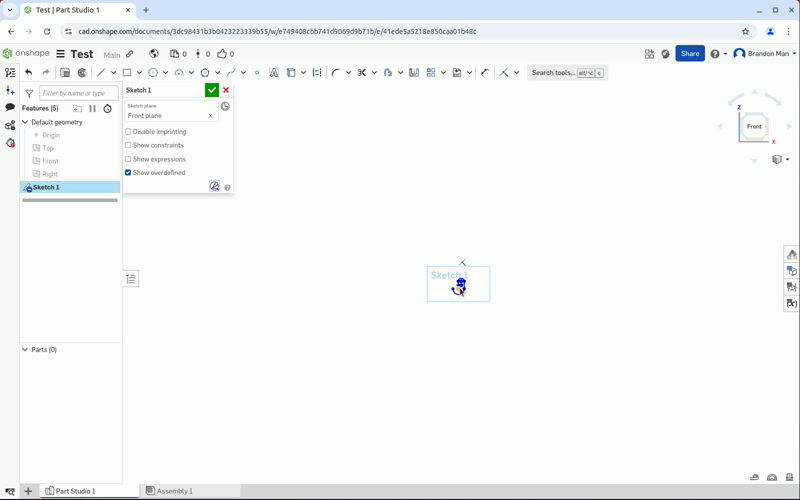
scroll(6)
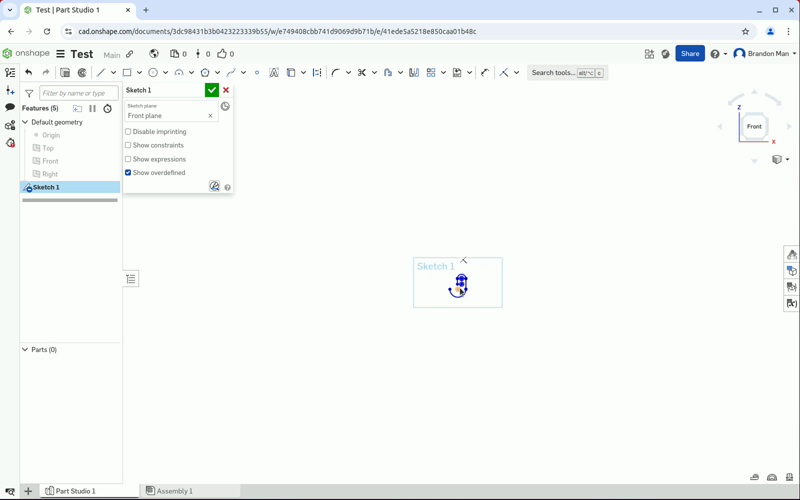
scroll(6)
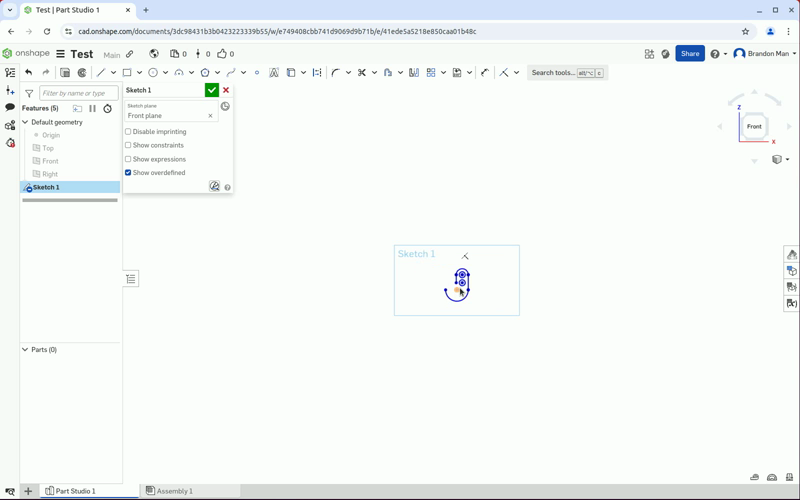
scroll(6)
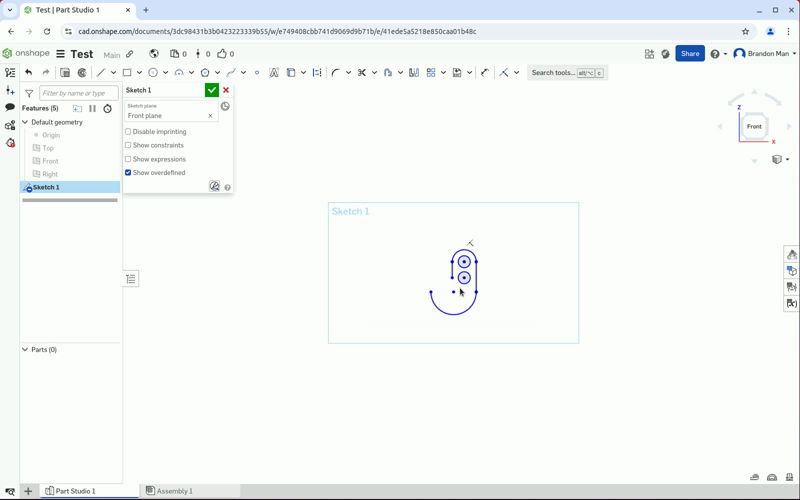
scroll(6)
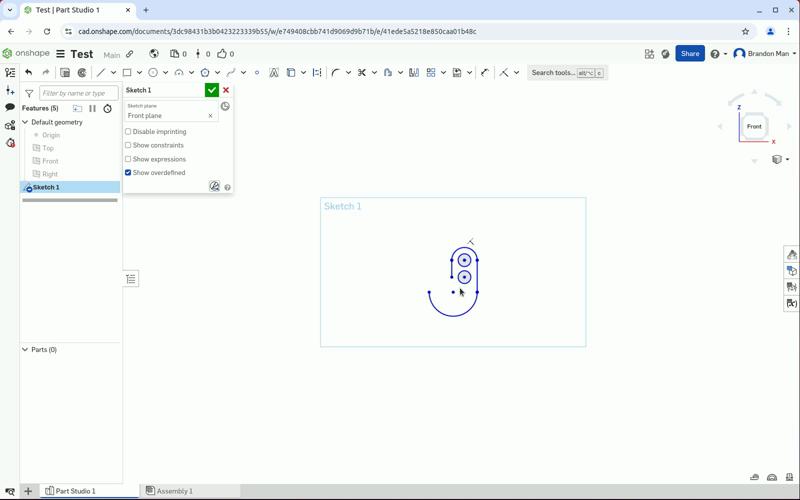
scroll(6)
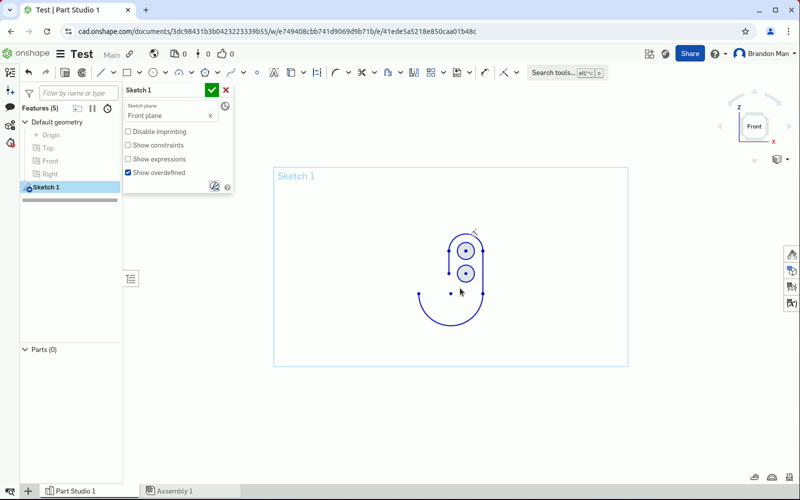
scroll(6)
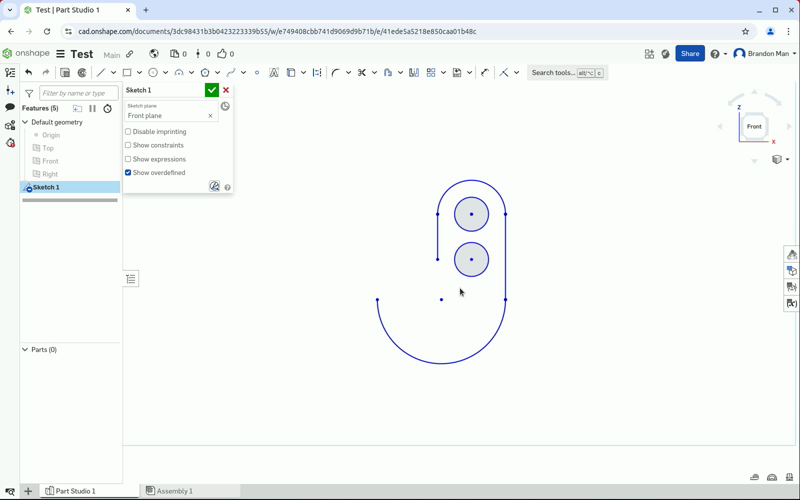
click(460, 287)
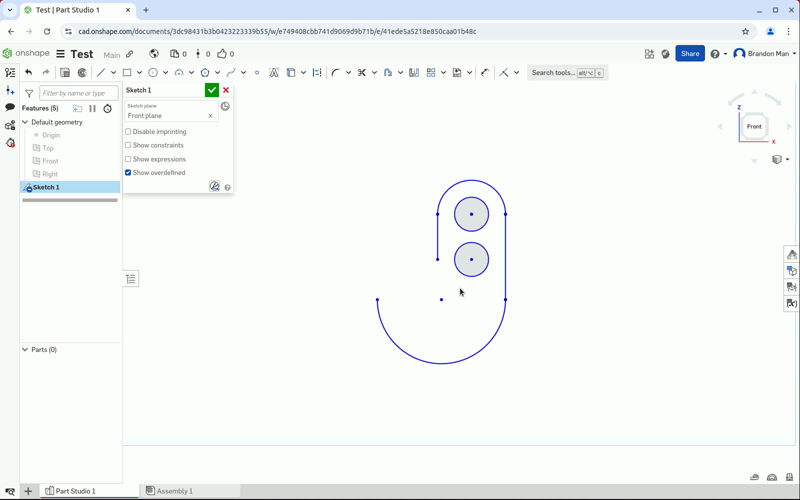
scroll(-6)
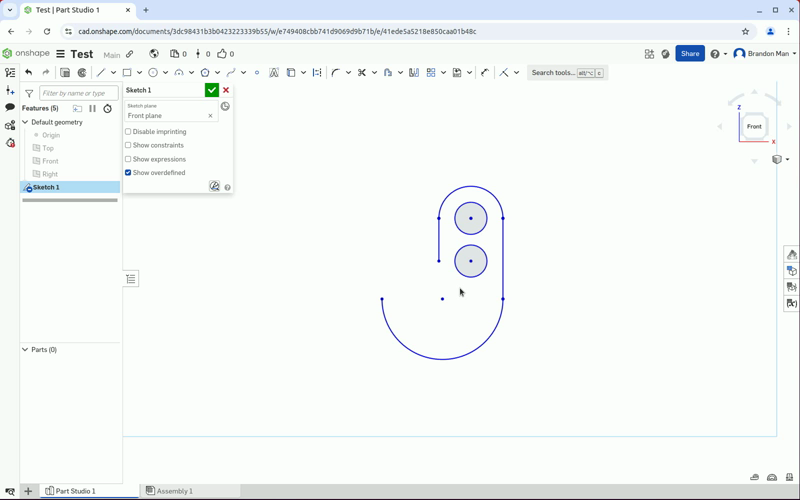
scroll(-6)
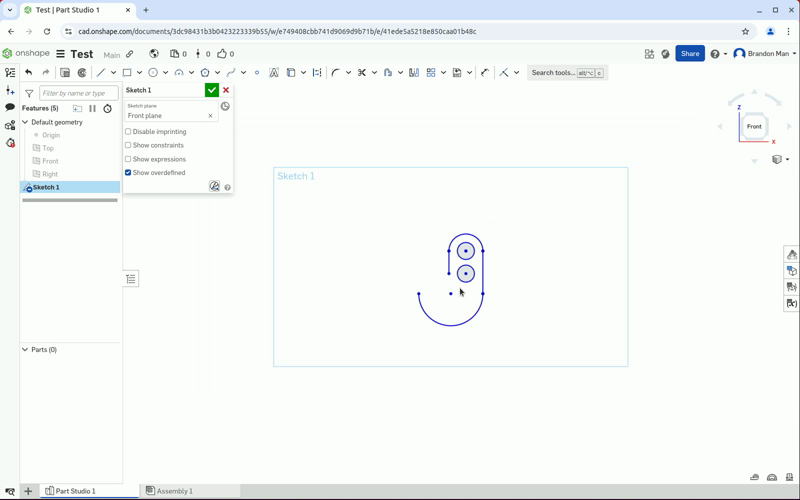
scroll(-6)
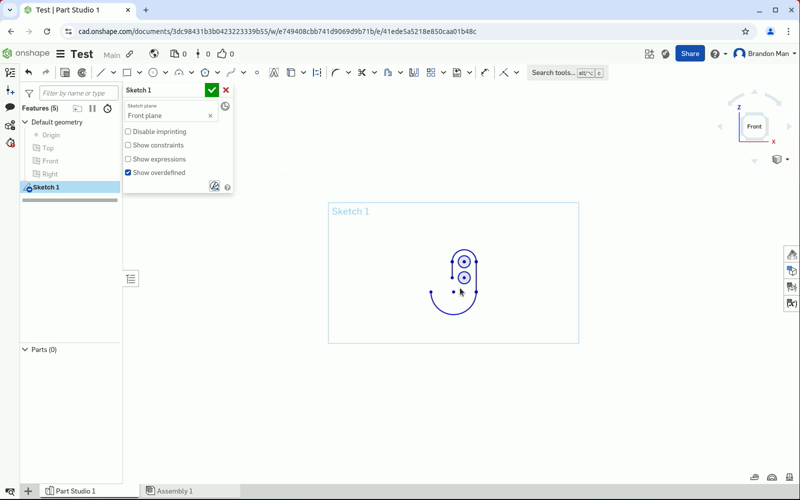
scroll(-6)
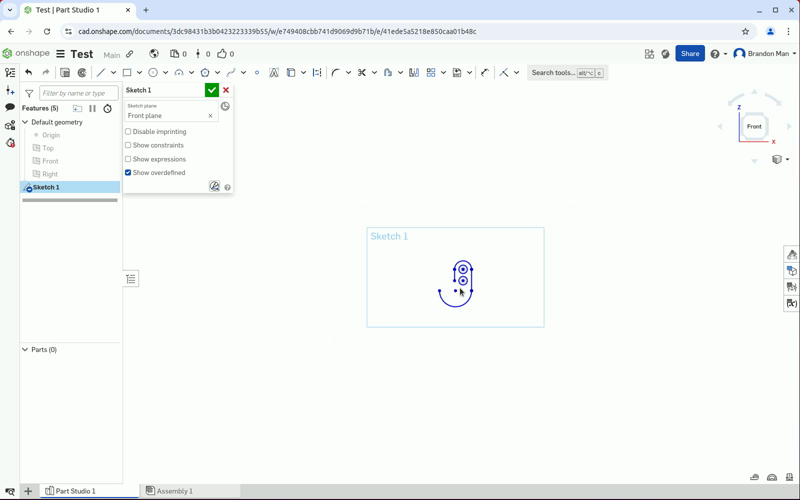
scroll(-6)
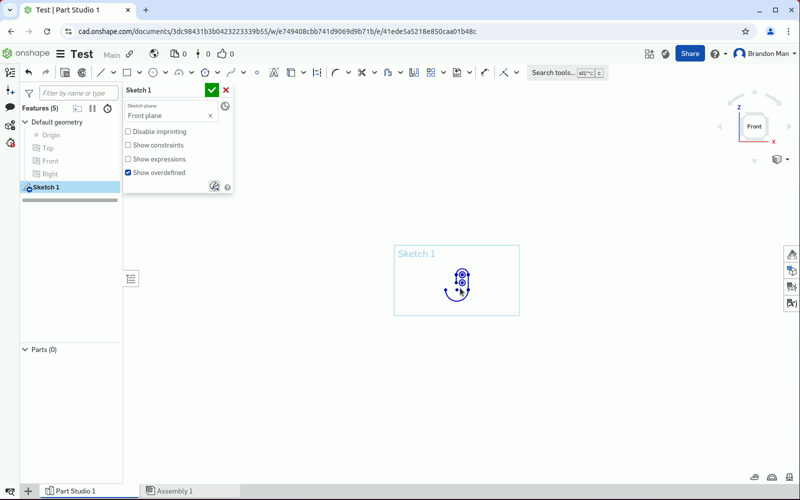
scroll(-6)
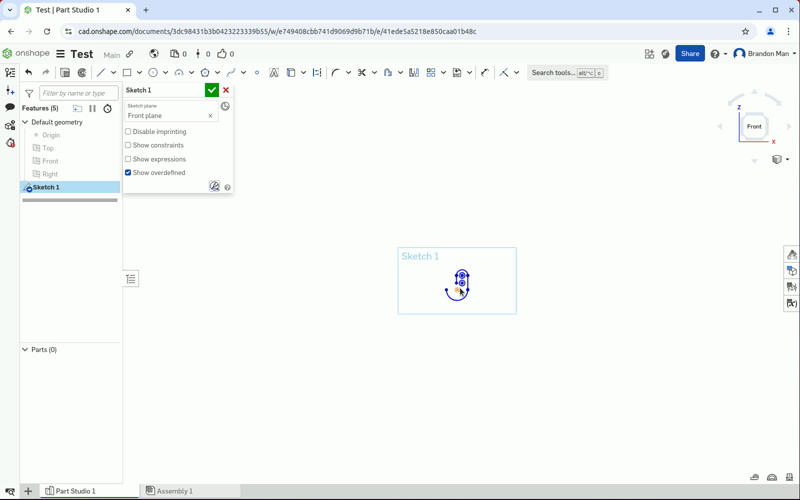
scroll(-6)
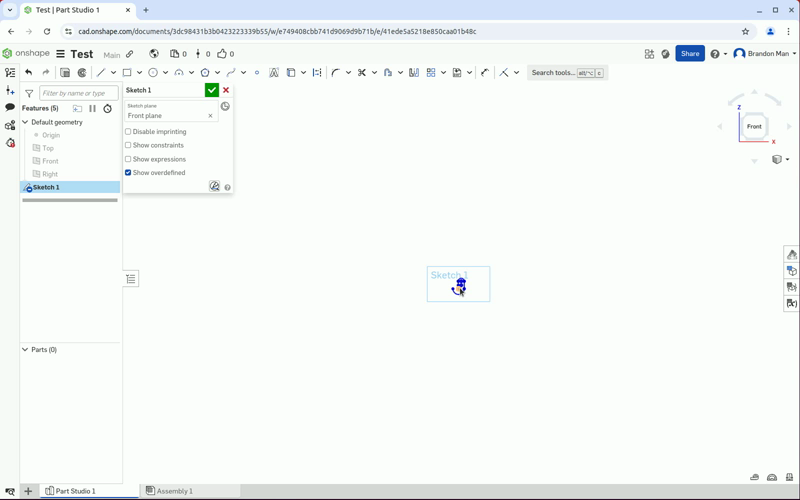
mouse_move(73, 352)
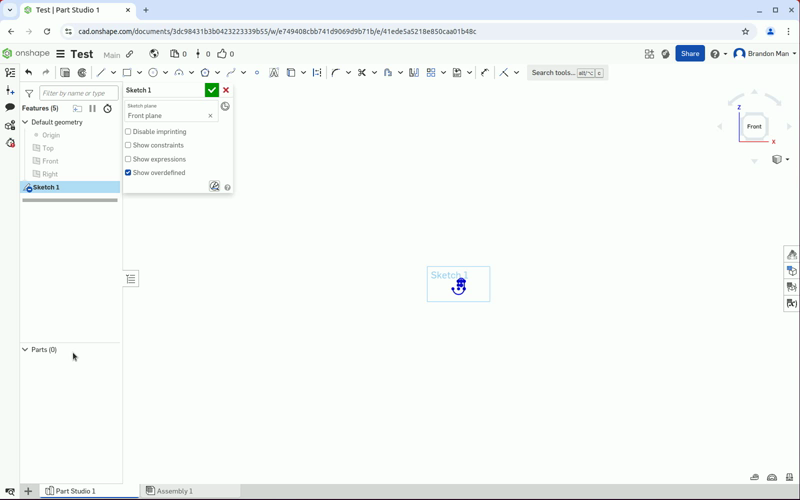
key(shift+y)
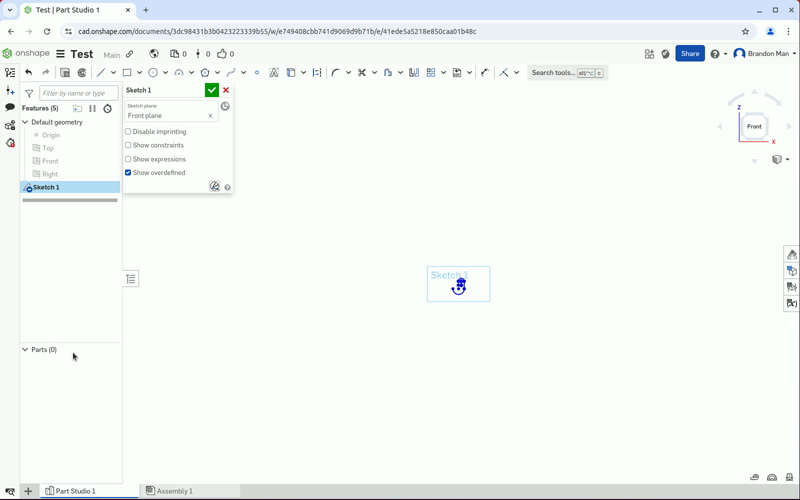
key(shift+e)
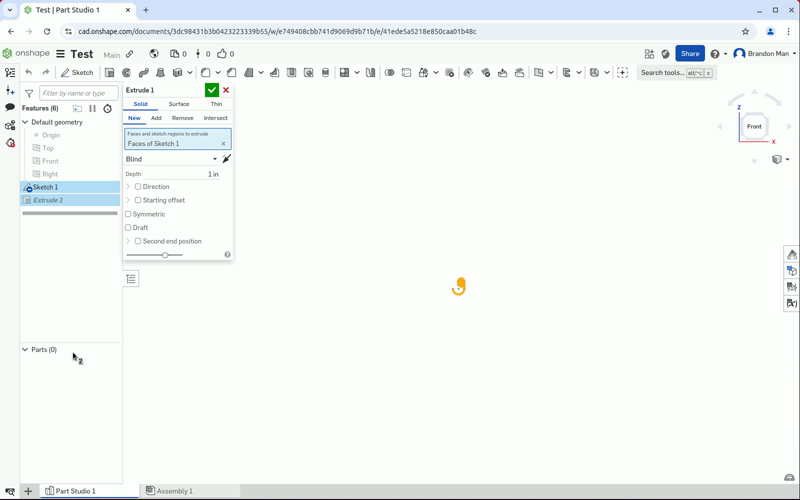
mouse_move(143, 106)
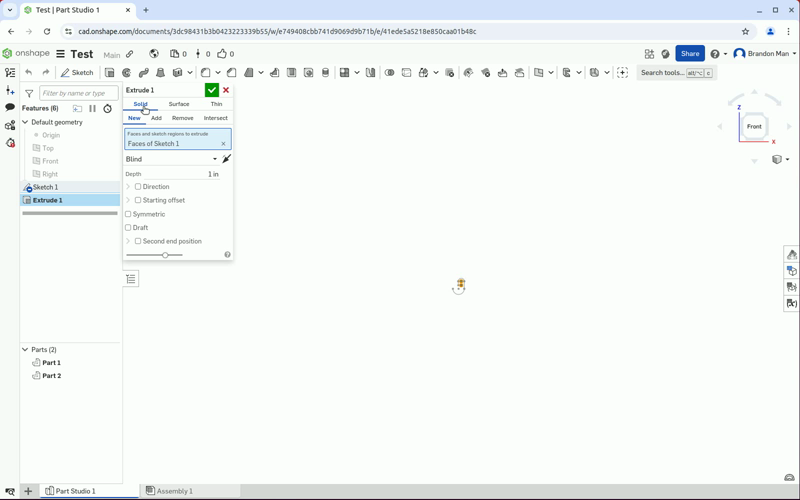
click(143, 106)
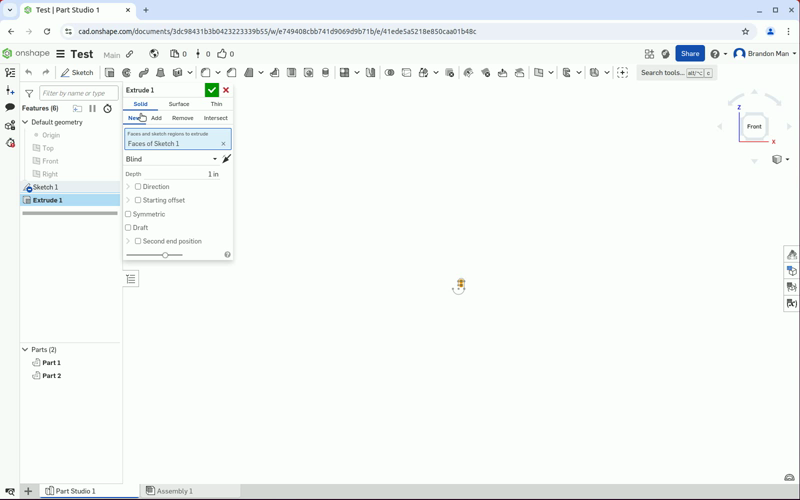
mouse_move(137, 120)
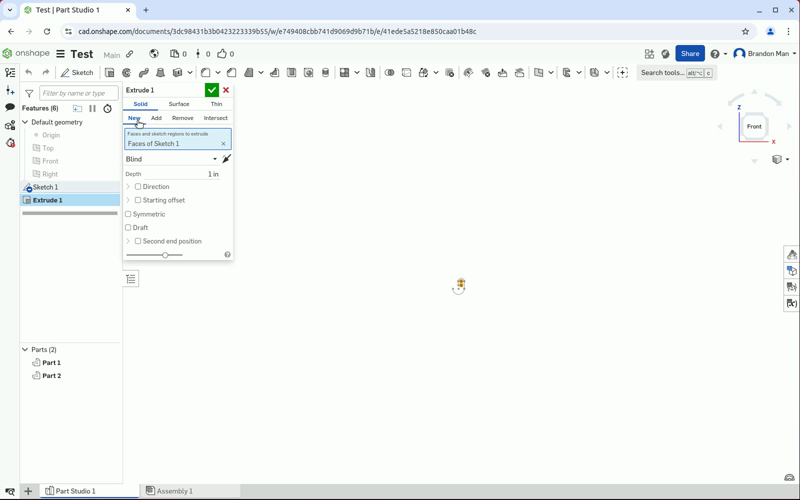
click(137, 120)
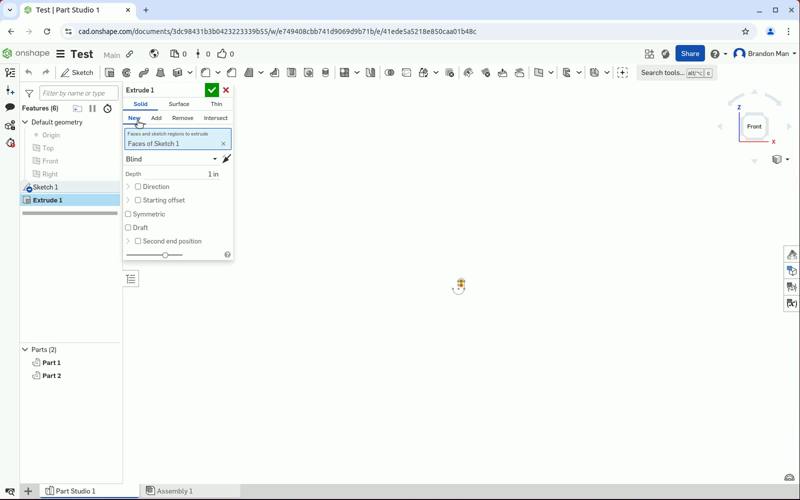
key(tab, 4)
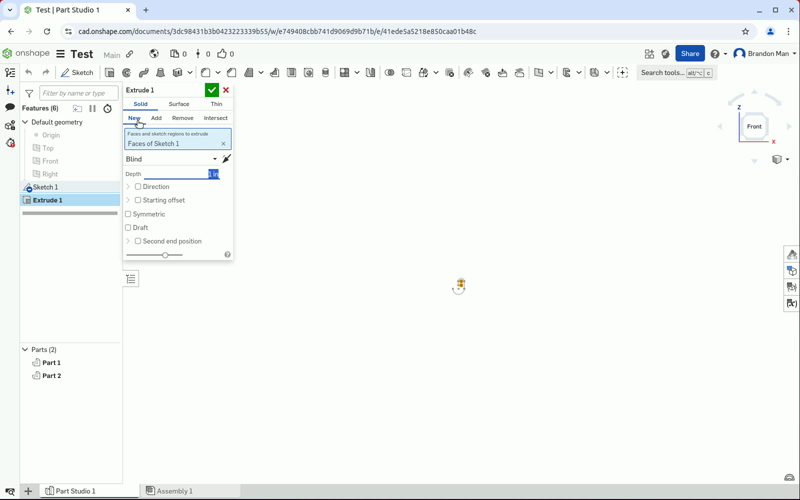
text(23.108)
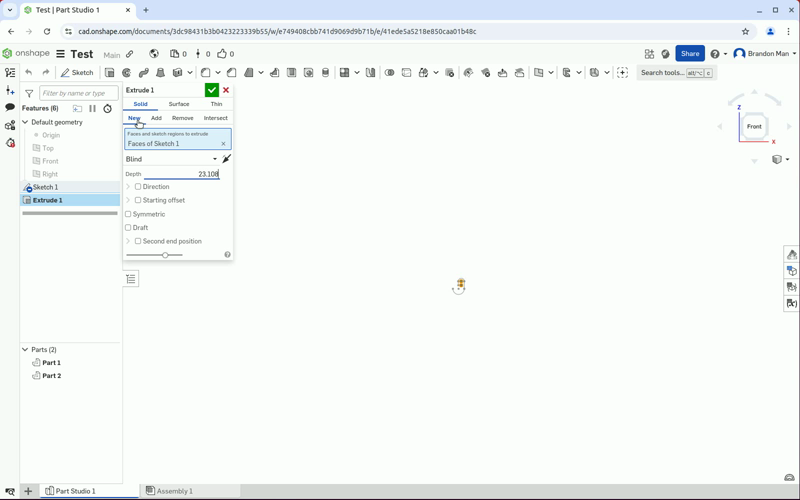
key(enter)
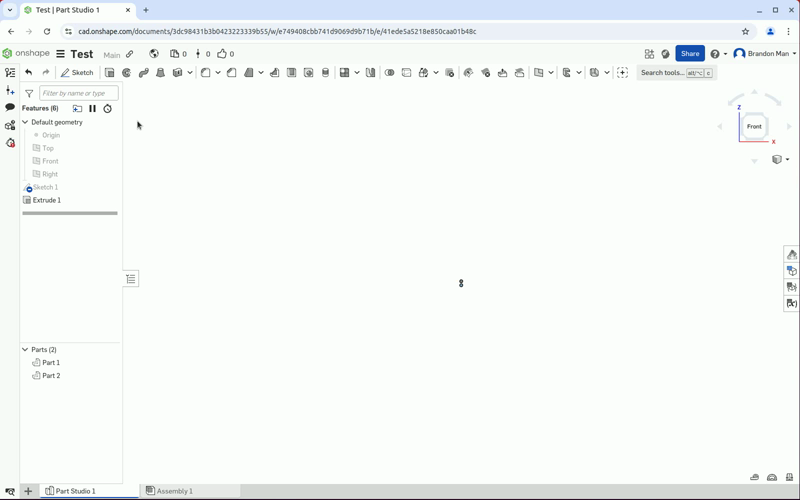
key(shift+h)
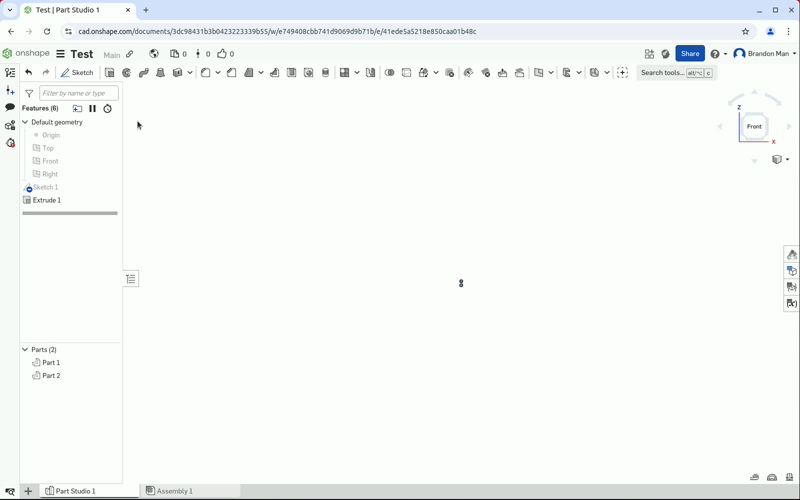
key(shift+h)
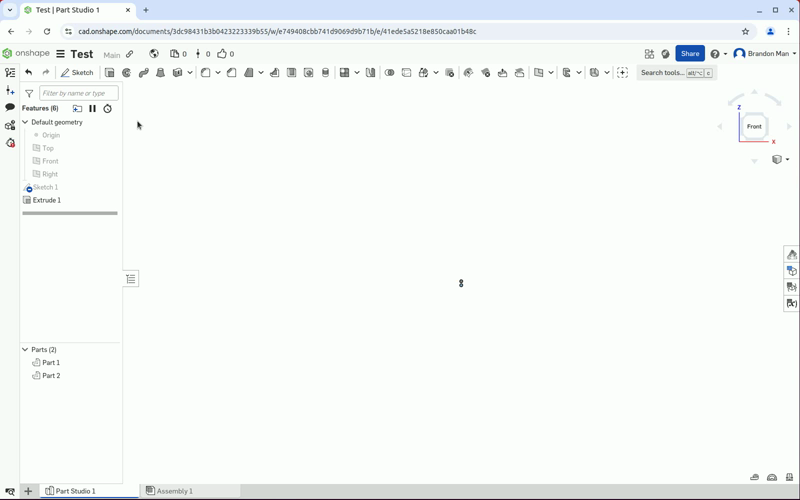
mouse_move(73, 189)
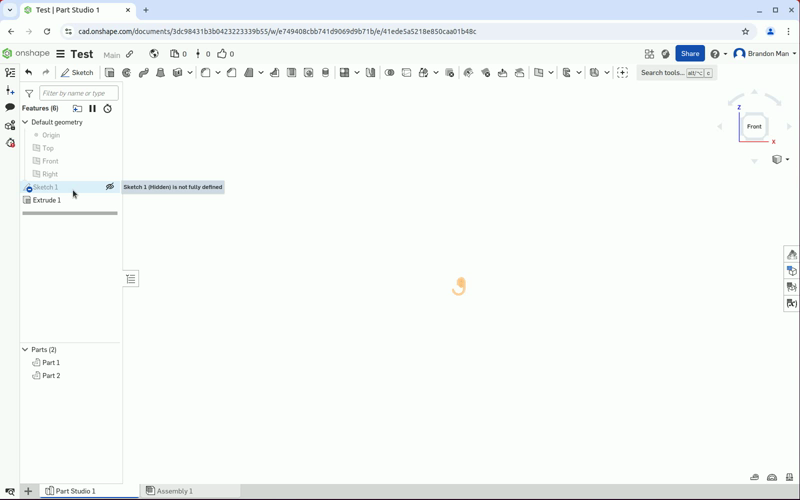
click(73, 189)
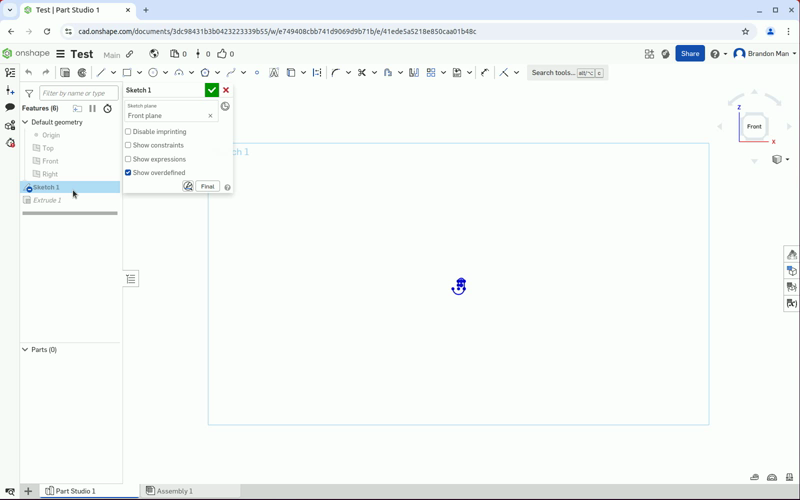
mouse_move(229, 92)
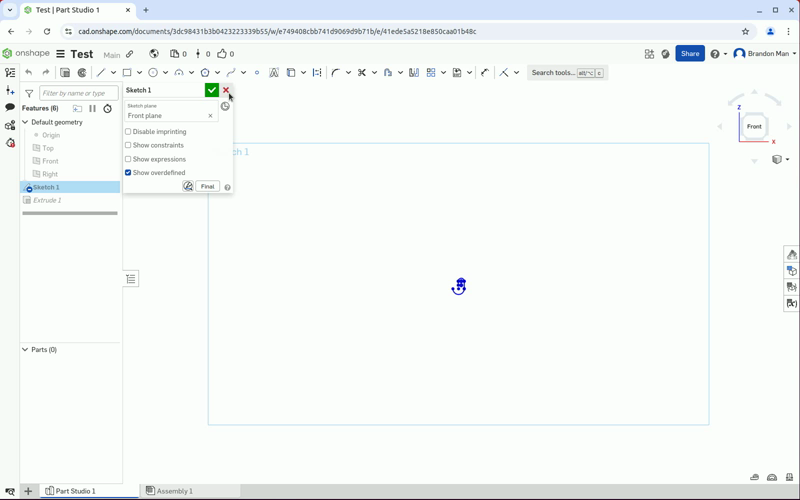
click(229, 92)
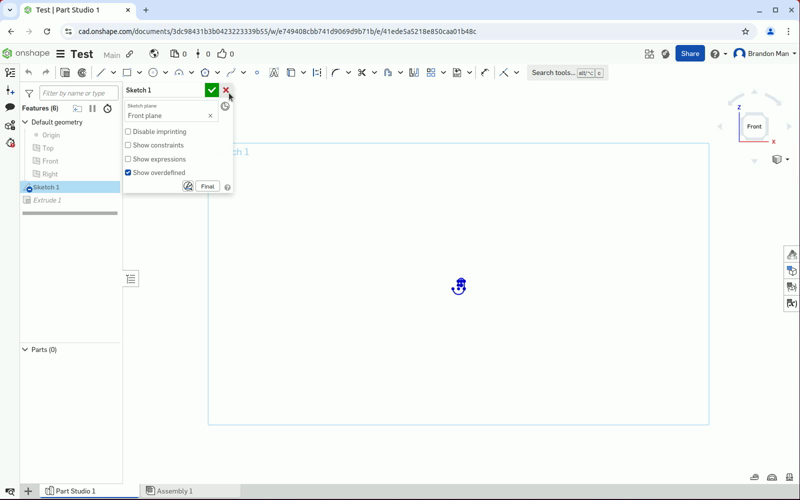
key(shift+s)
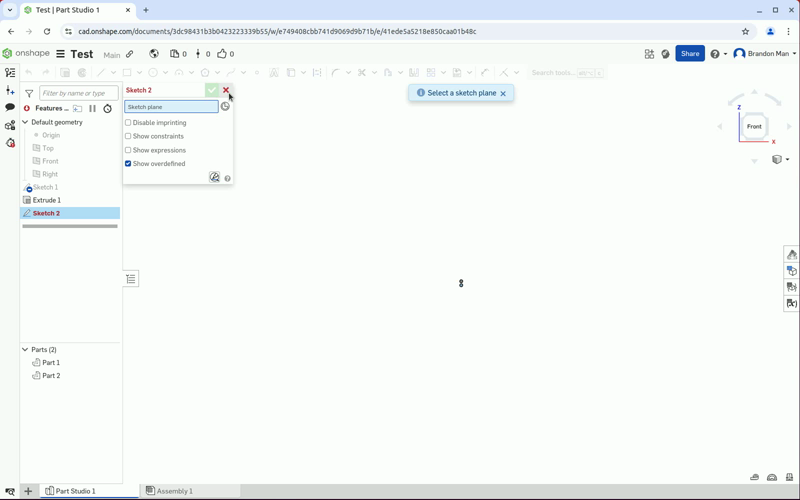
mouse_move(73, 163)
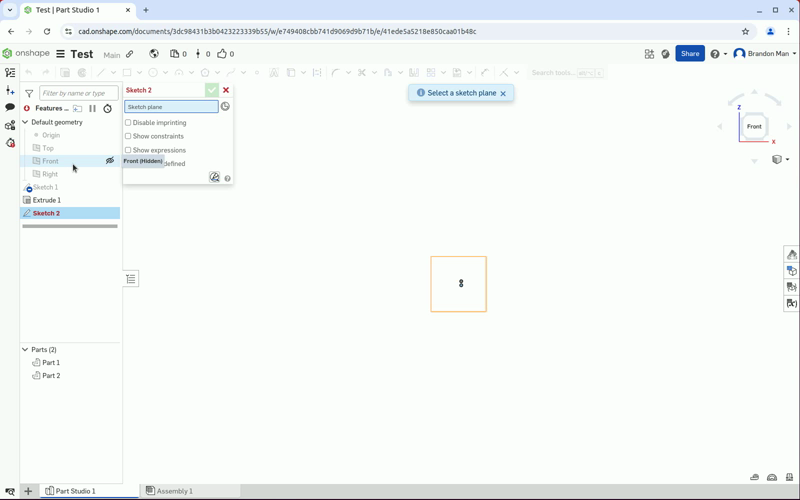
click(73, 163)
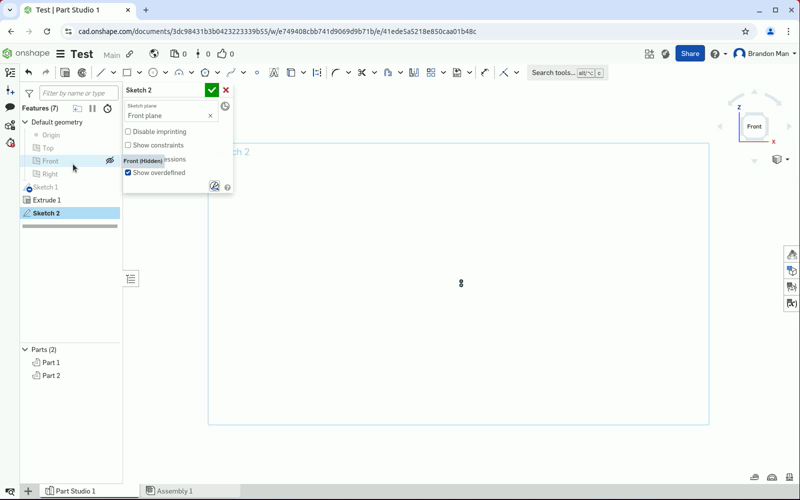
mouse_move(73, 352)
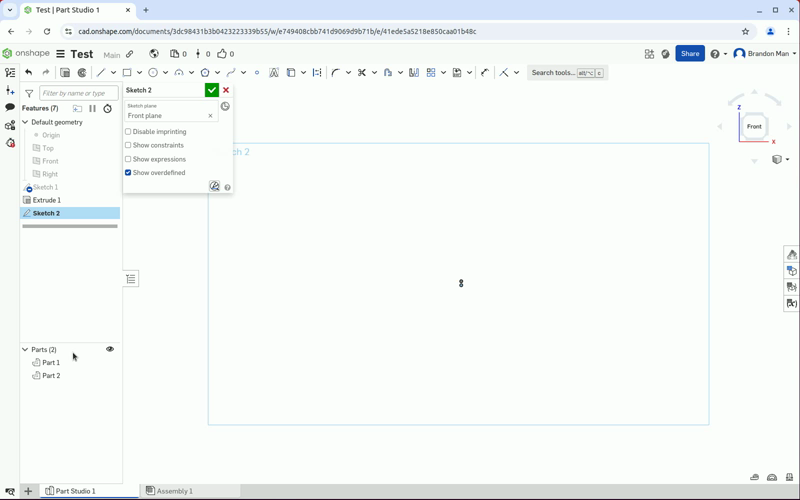
key(y)
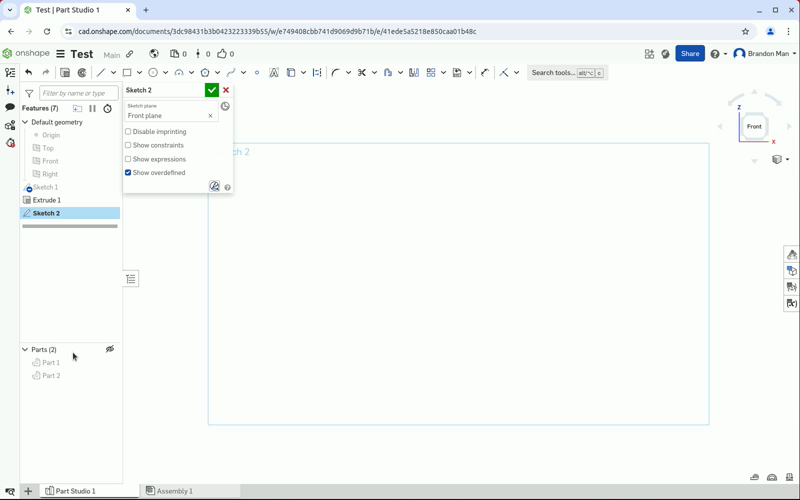
key(a)
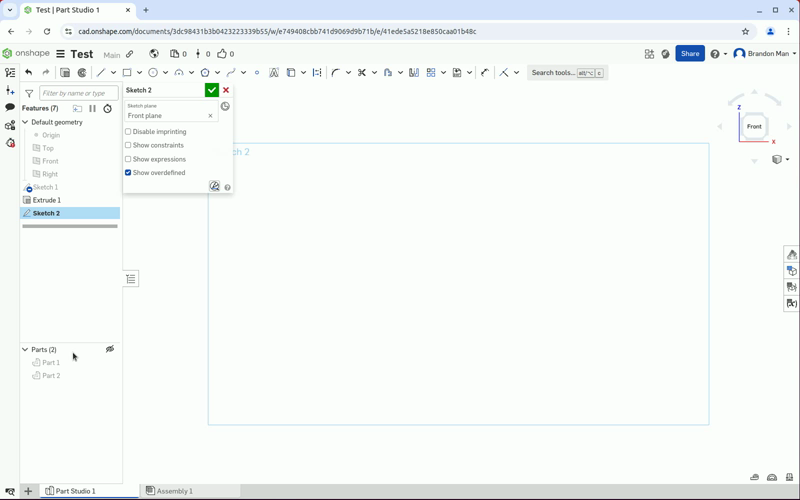
key_down(shift)
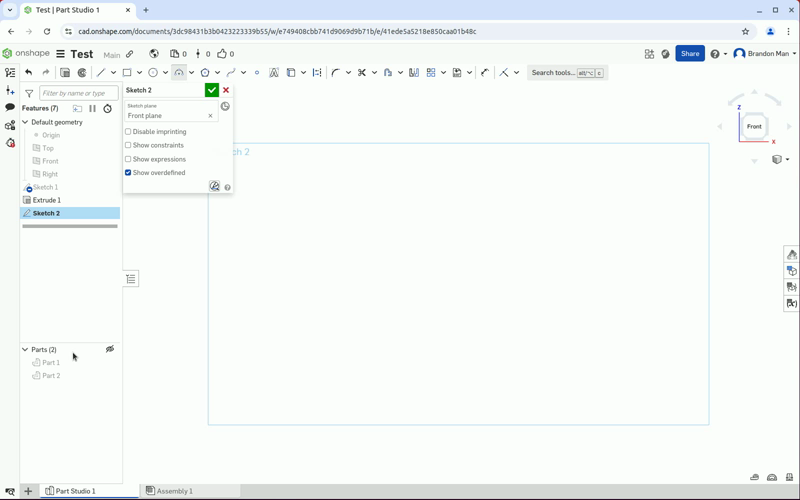
mouse_move(458, 285)
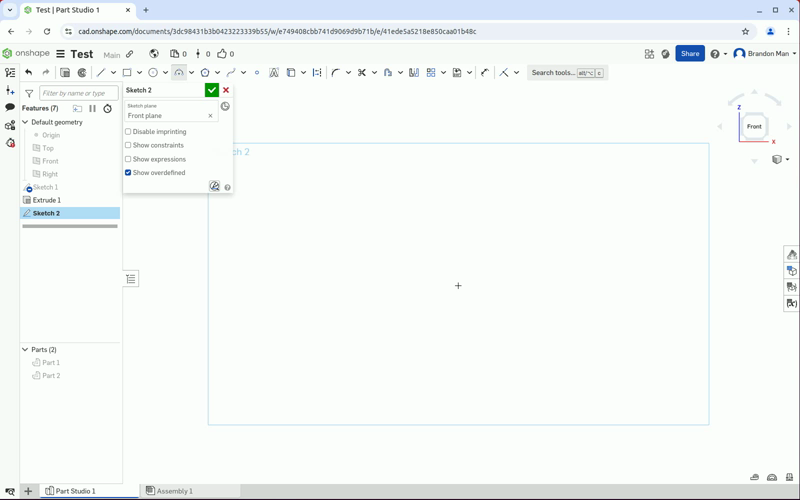
click(458, 285)
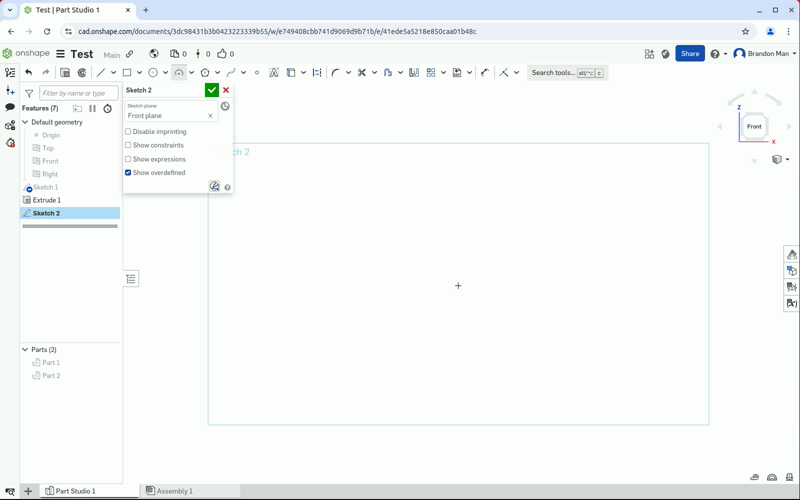
key_up(shift)
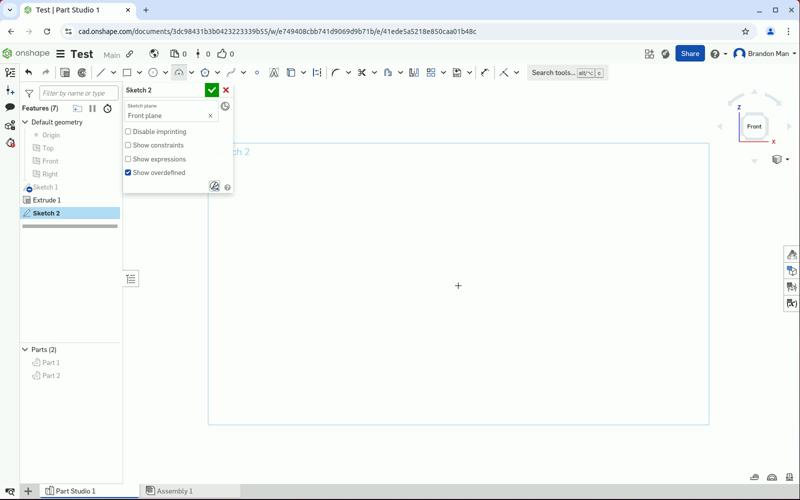
key_down(shift)
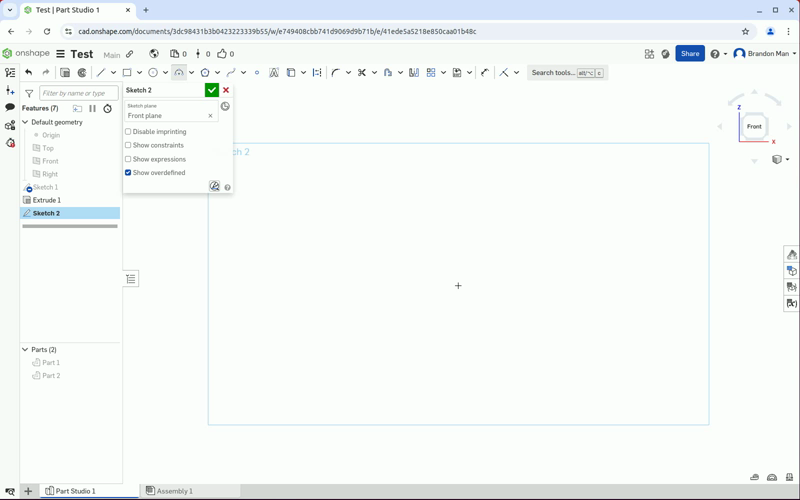
mouse_move(464, 285)
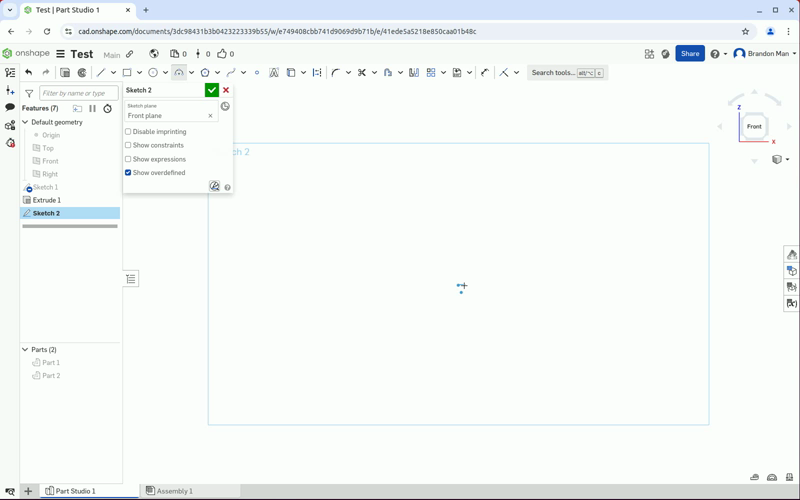
scroll(6)
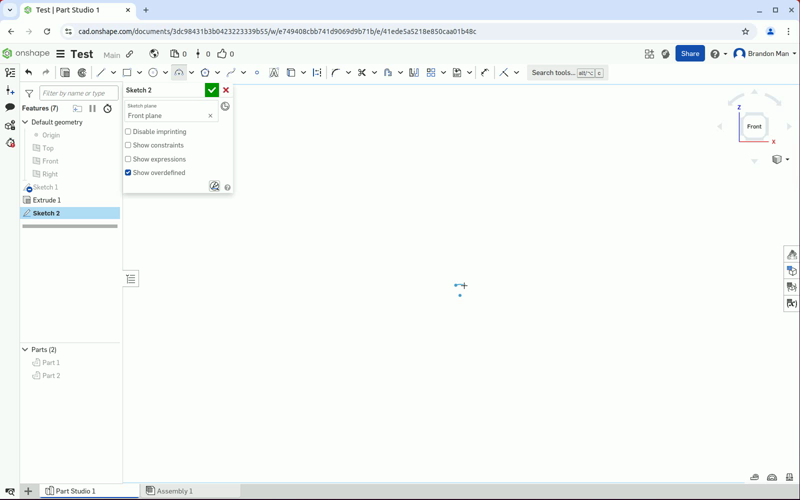
scroll(6)
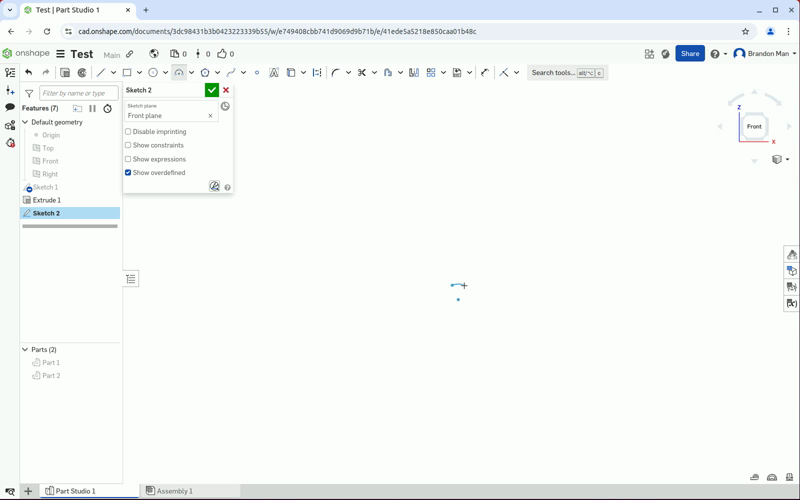
scroll(6)
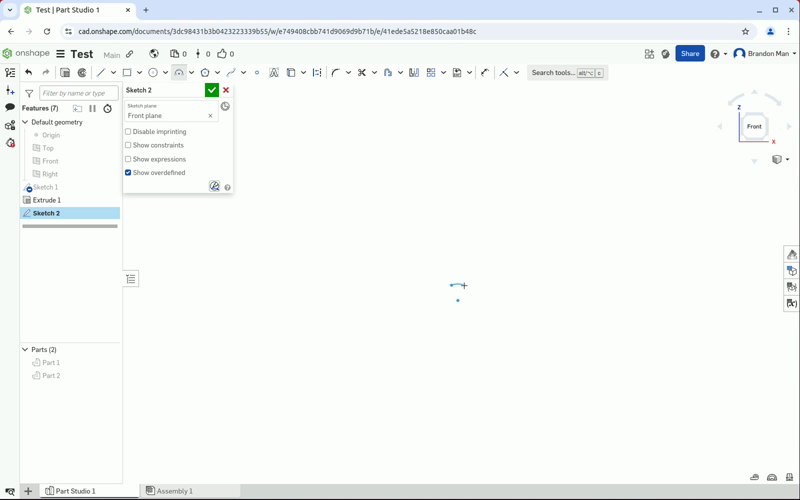
scroll(6)
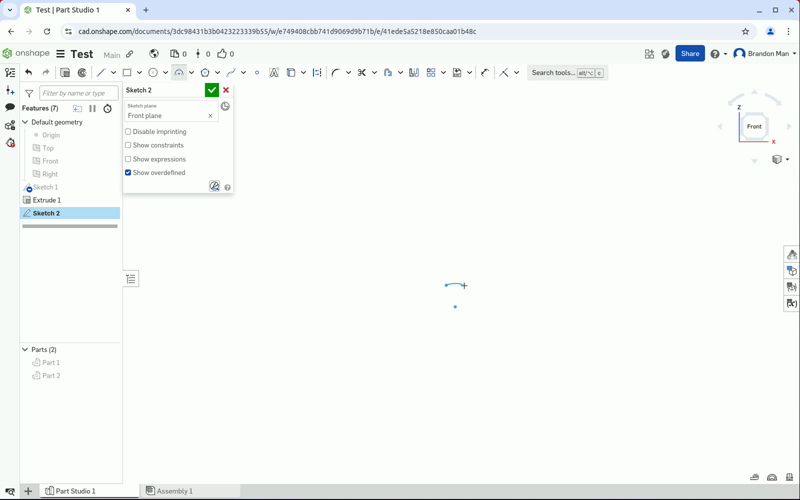
scroll(6)
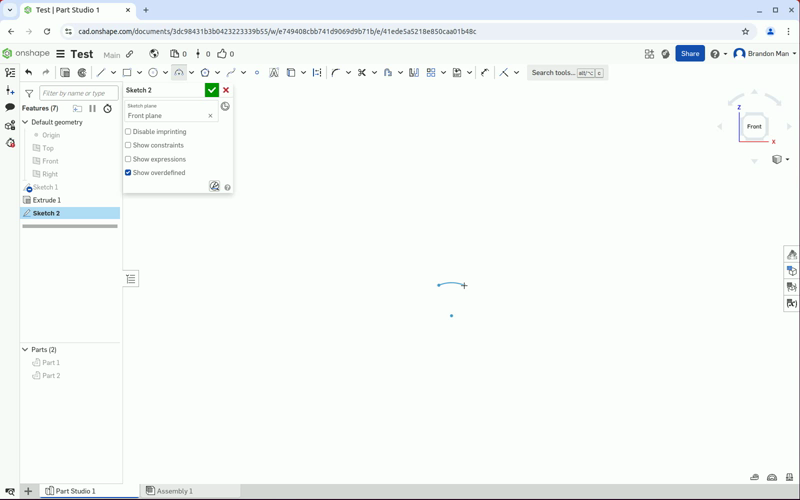
scroll(6)
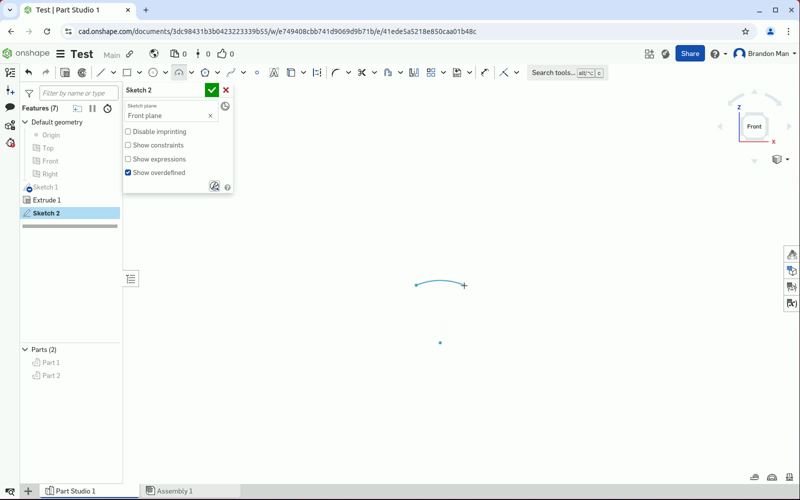
scroll(6)
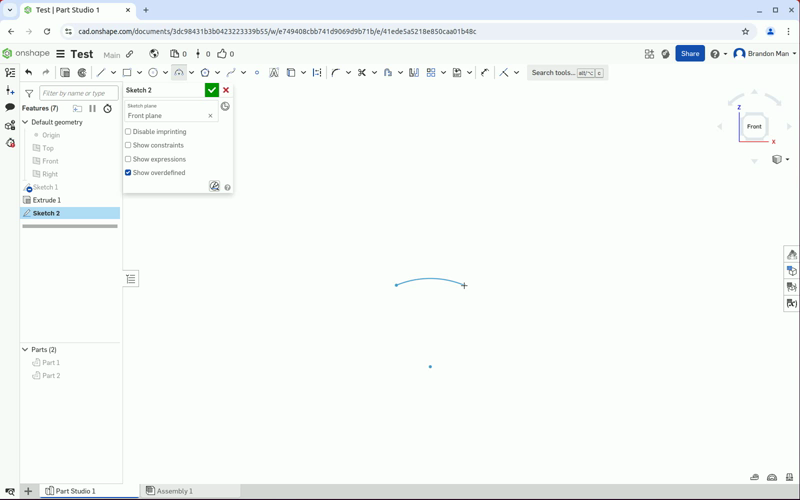
click(464, 285)
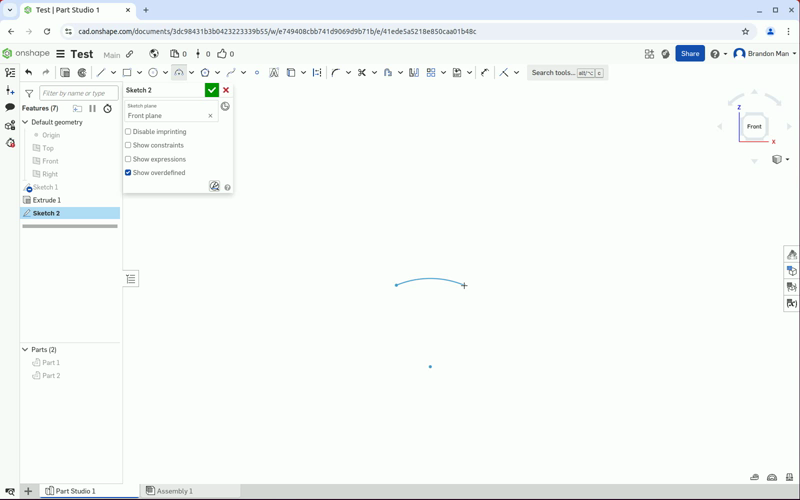
scroll(-6)
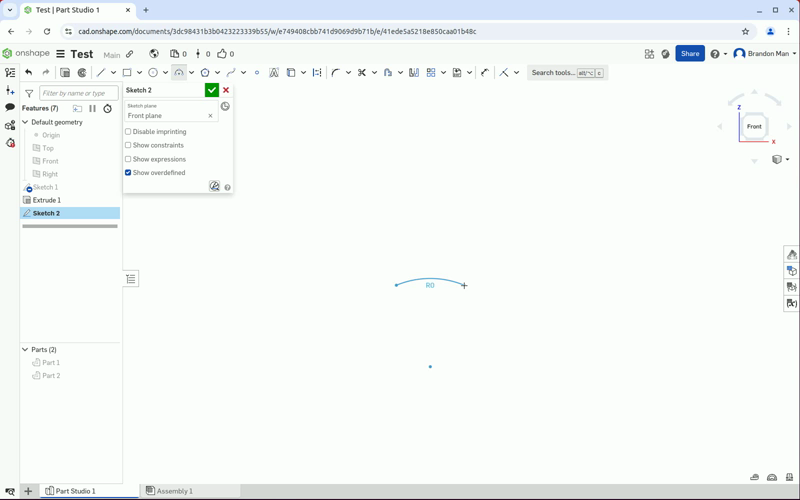
scroll(-6)
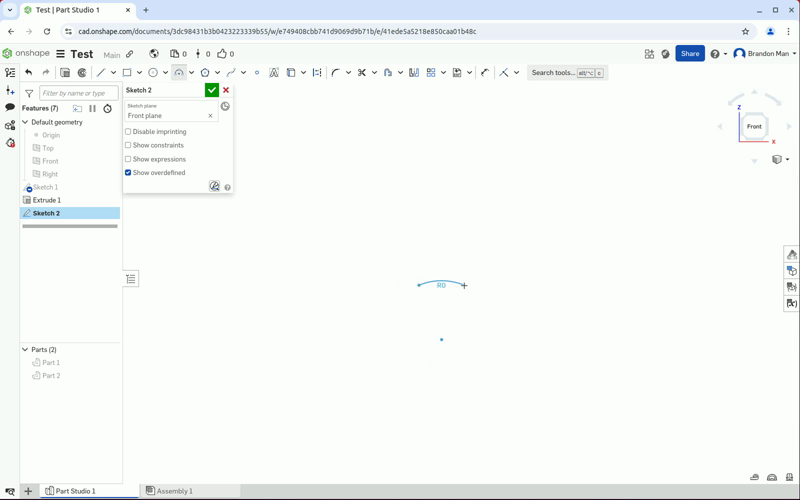
scroll(-6)
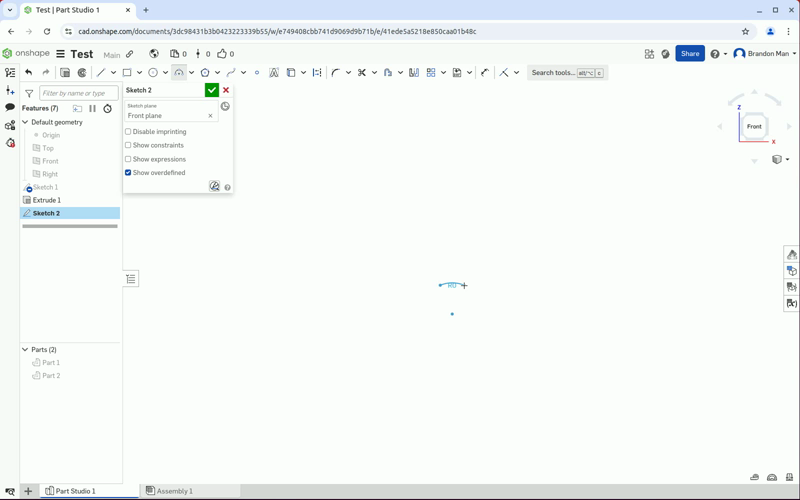
scroll(-6)
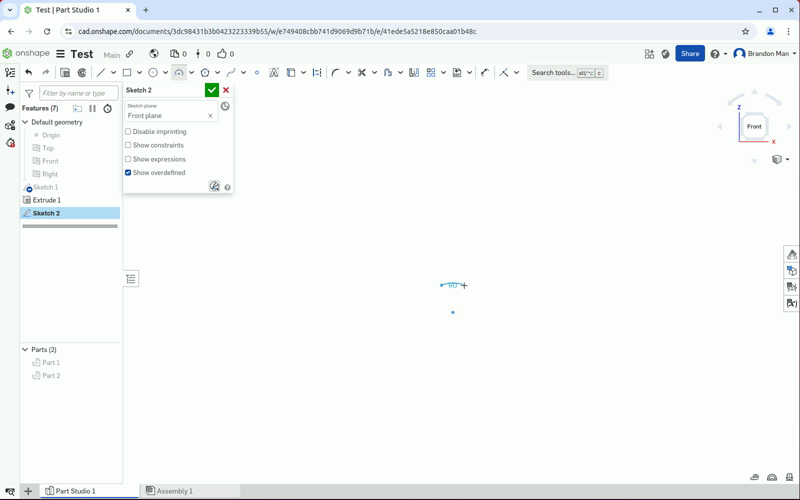
scroll(-6)
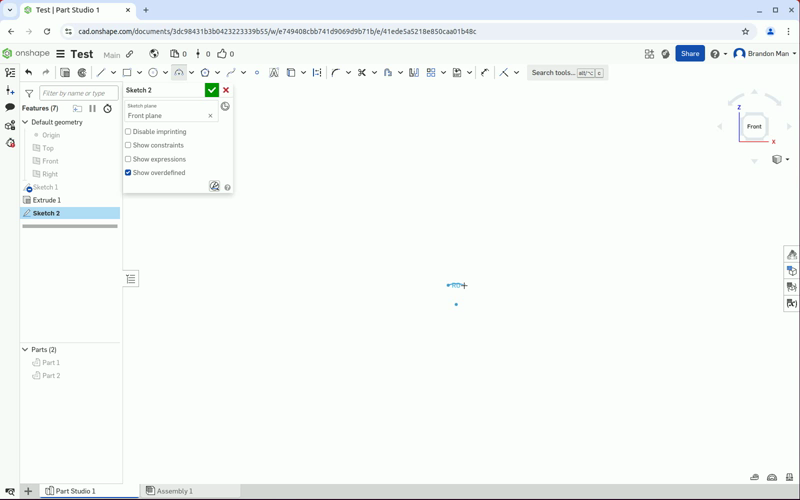
scroll(-6)
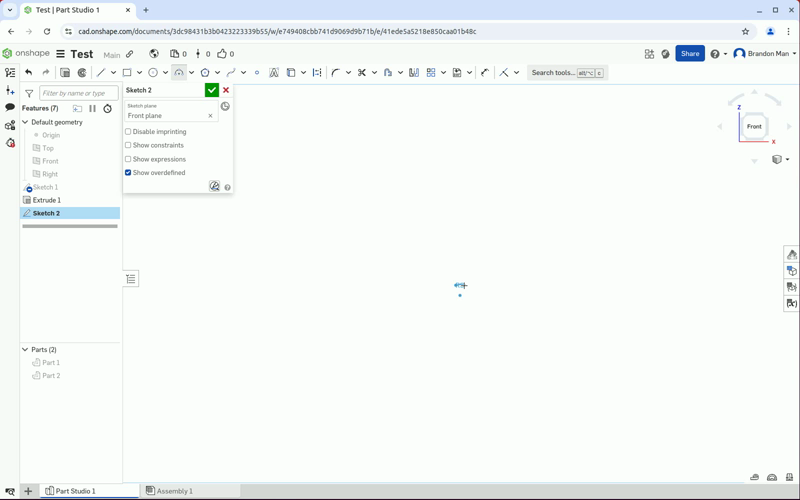
scroll(-6)
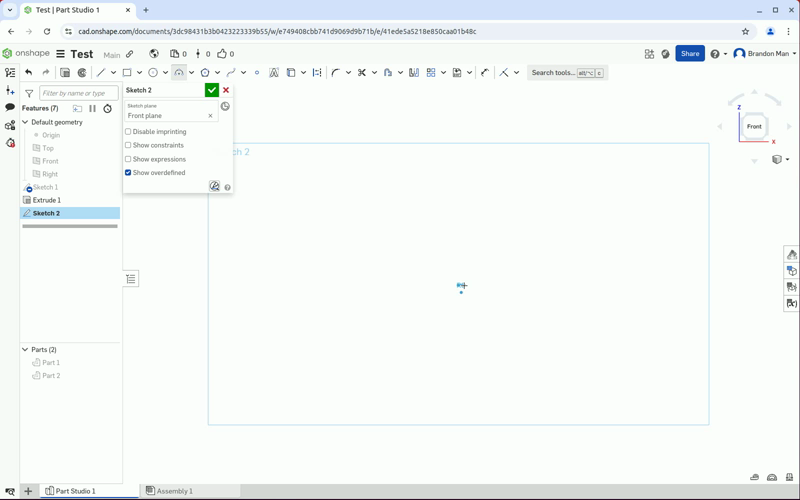
mouse_move(461, 288)
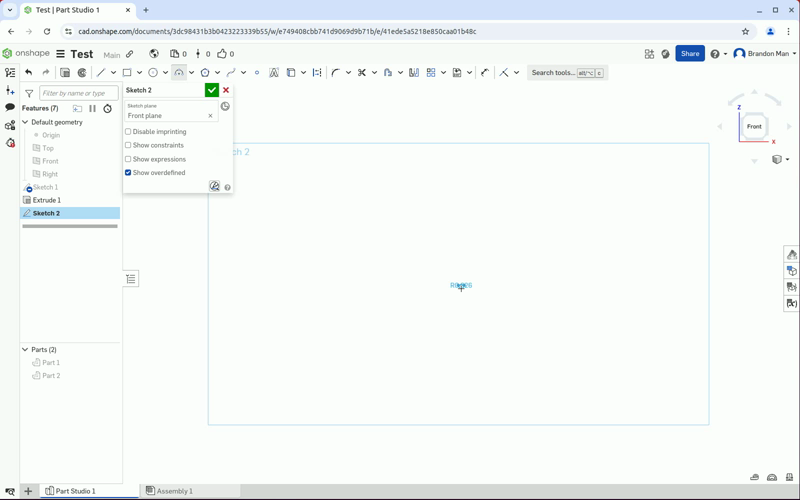
scroll(6)
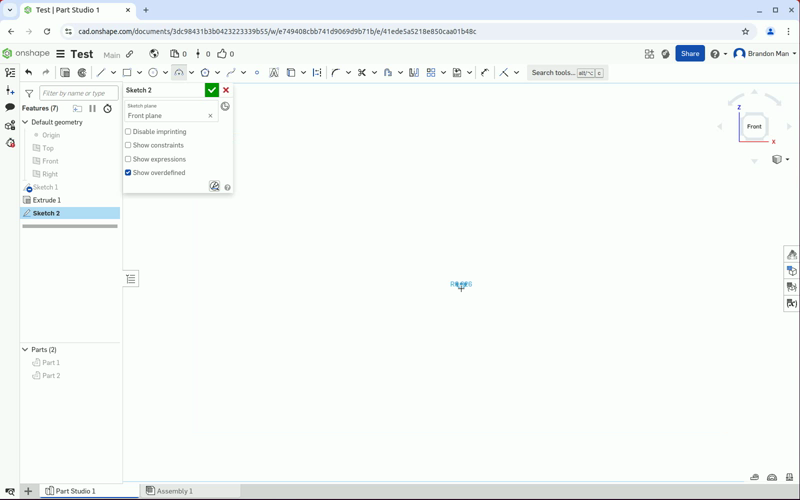
scroll(6)
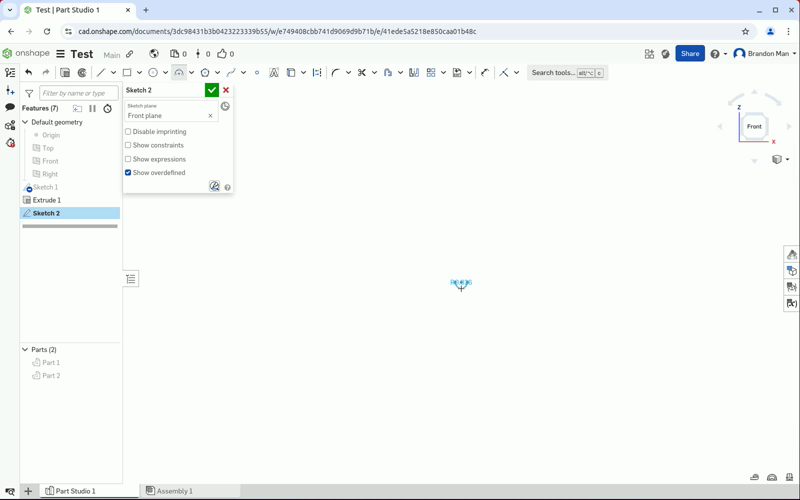
scroll(6)
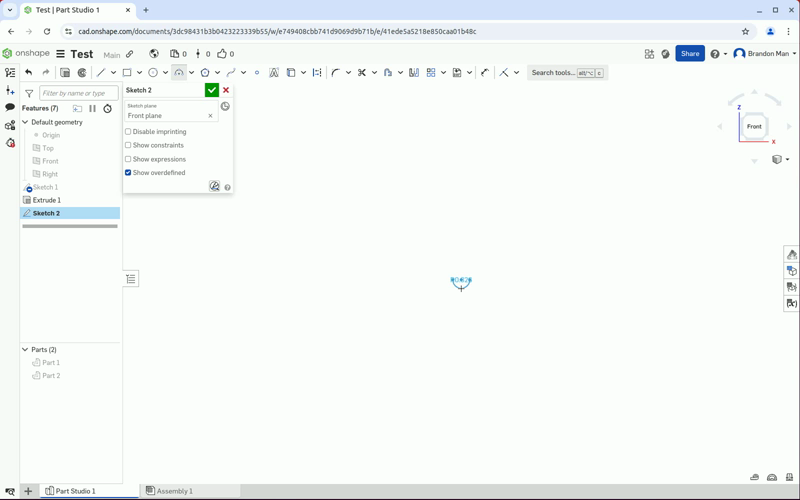
scroll(6)
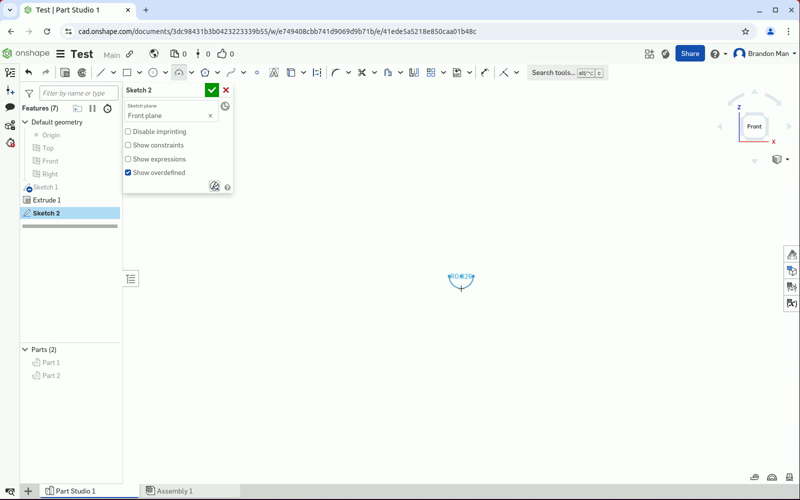
scroll(6)
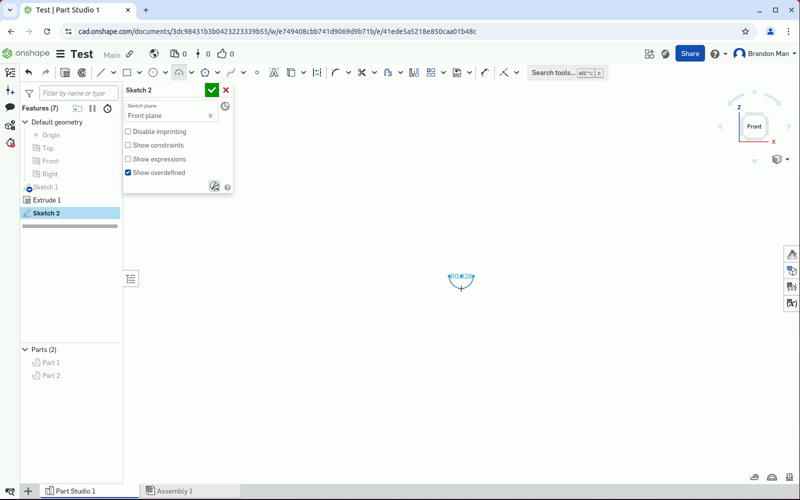
scroll(6)
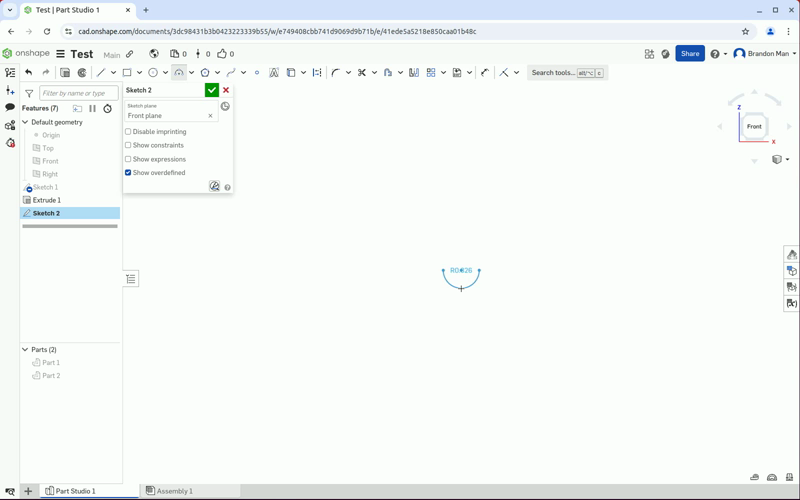
scroll(6)
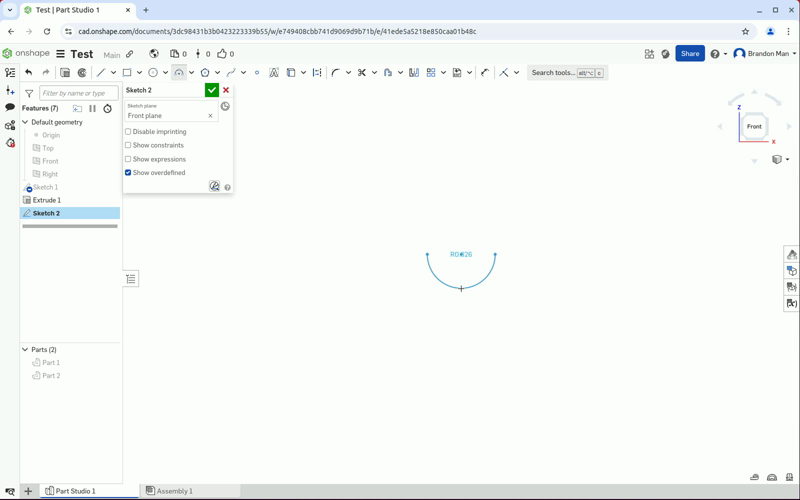
click(461, 288)
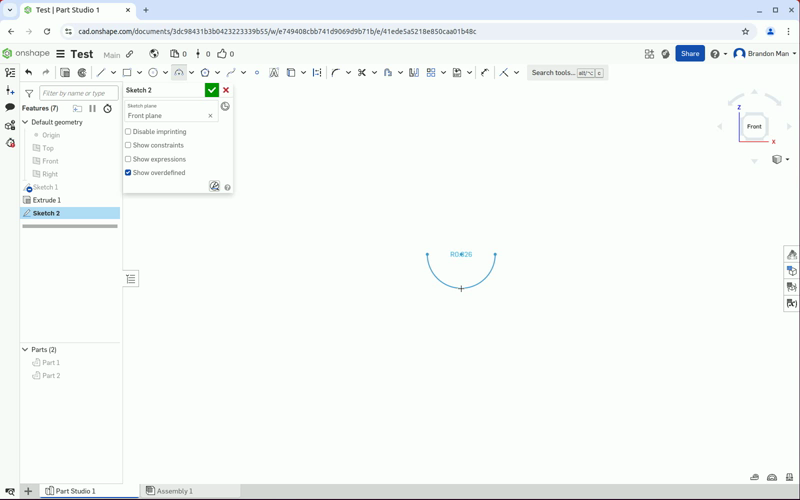
scroll(-6)
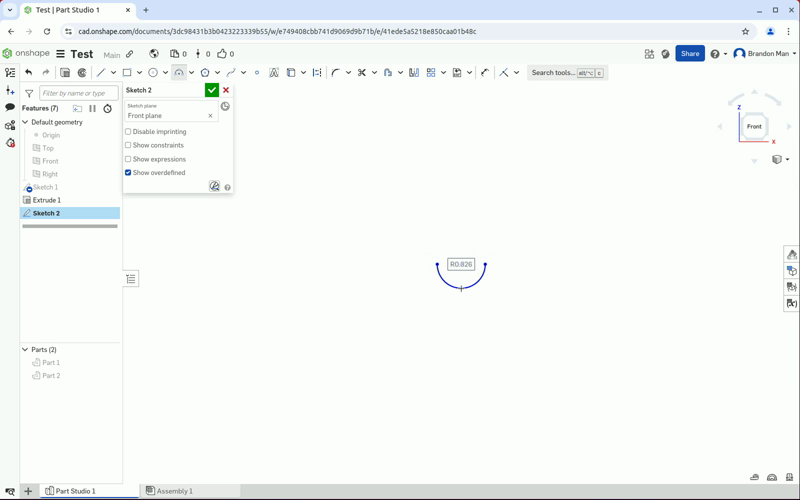
scroll(-6)
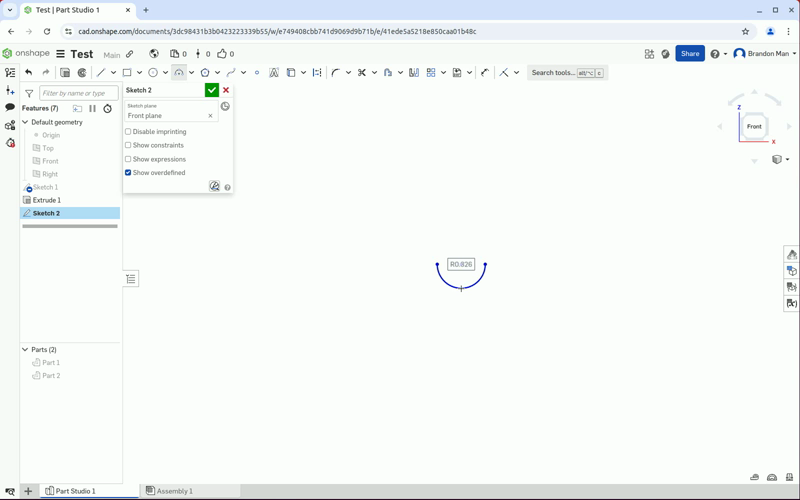
scroll(-6)
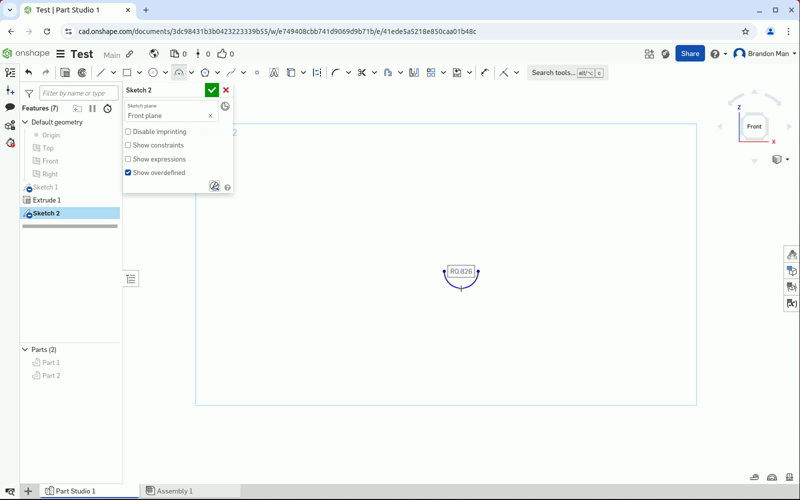
scroll(-6)
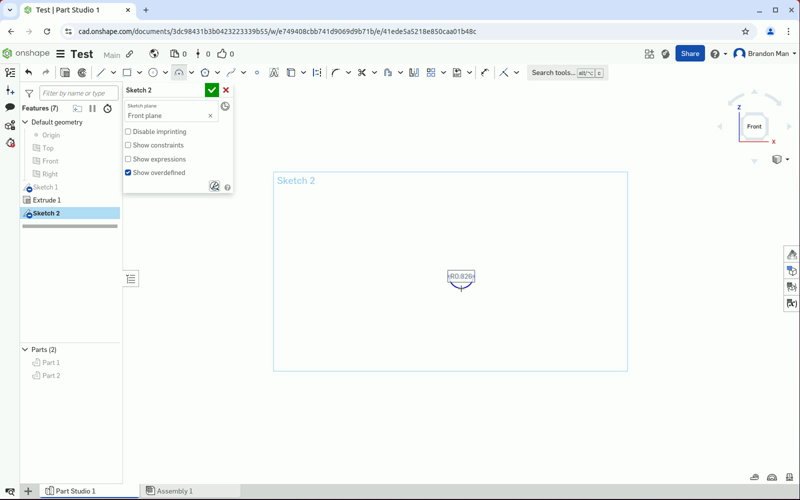
scroll(-6)
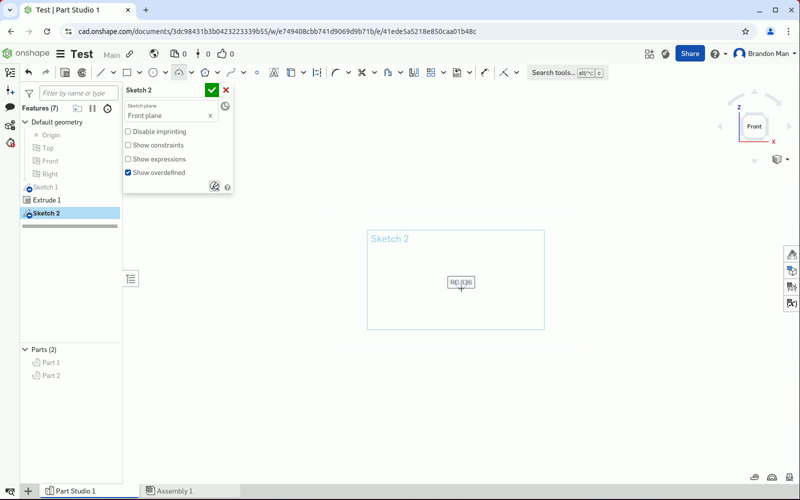
scroll(-6)
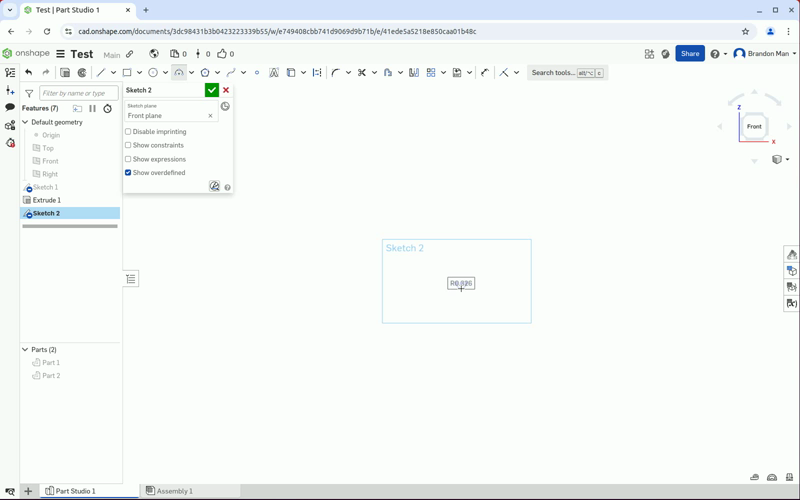
scroll(-6)
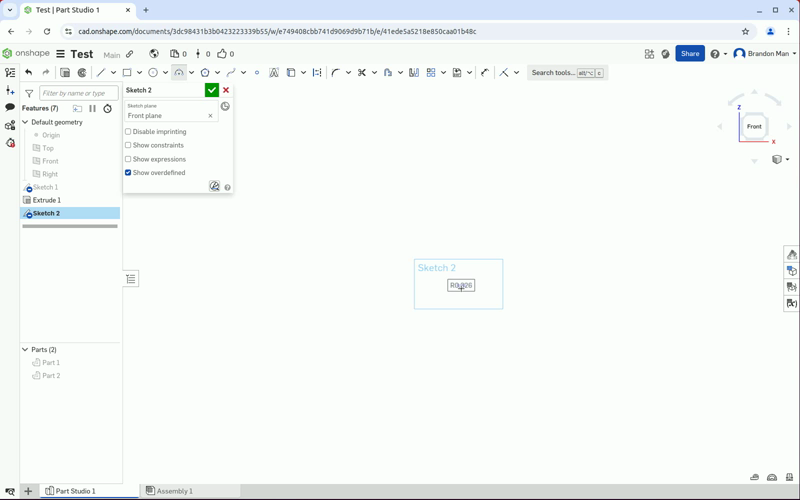
key_up(shift)
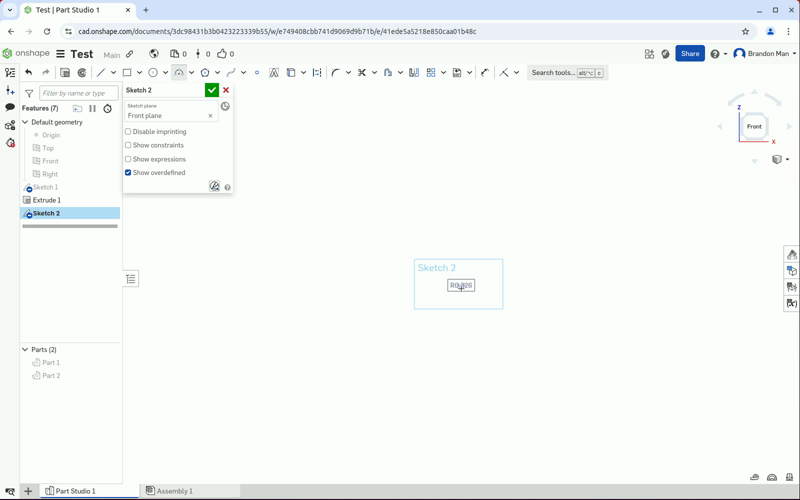
key(esc)
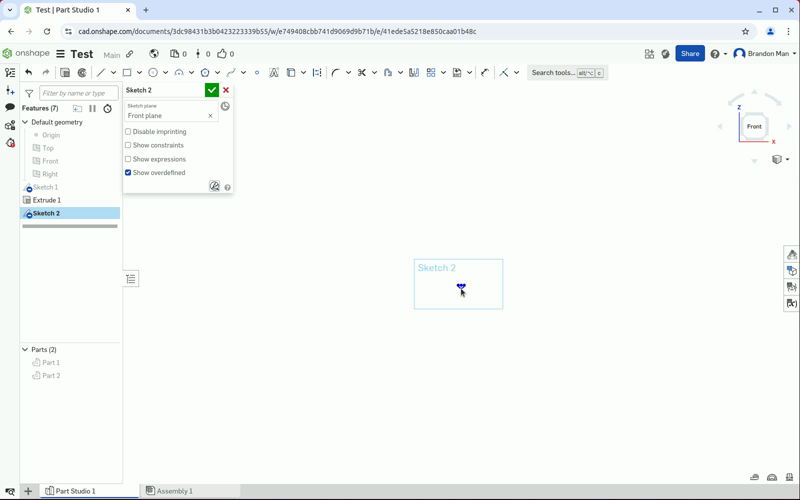
key(l)
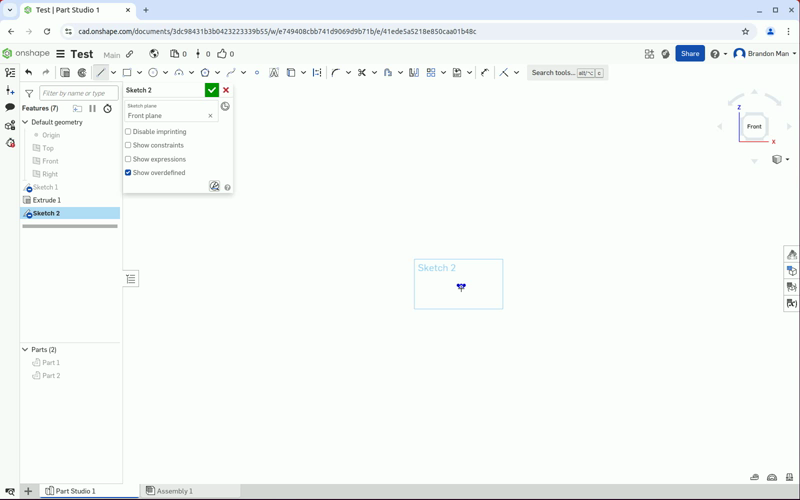
mouse_move(464, 285)
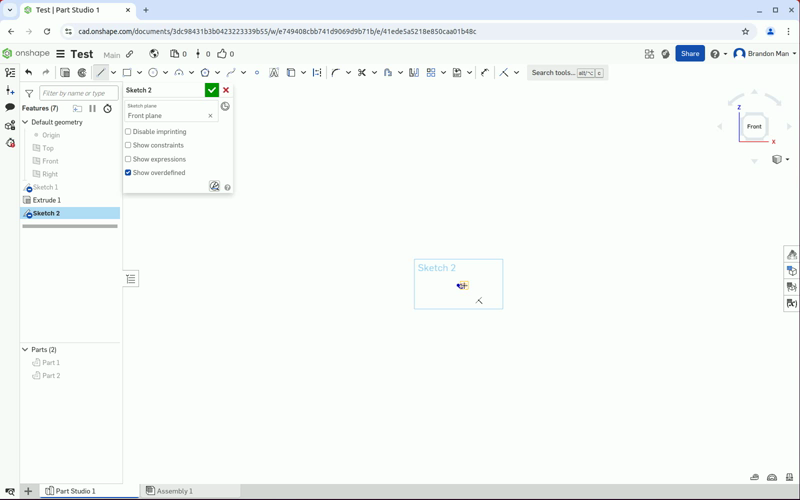
scroll(6)
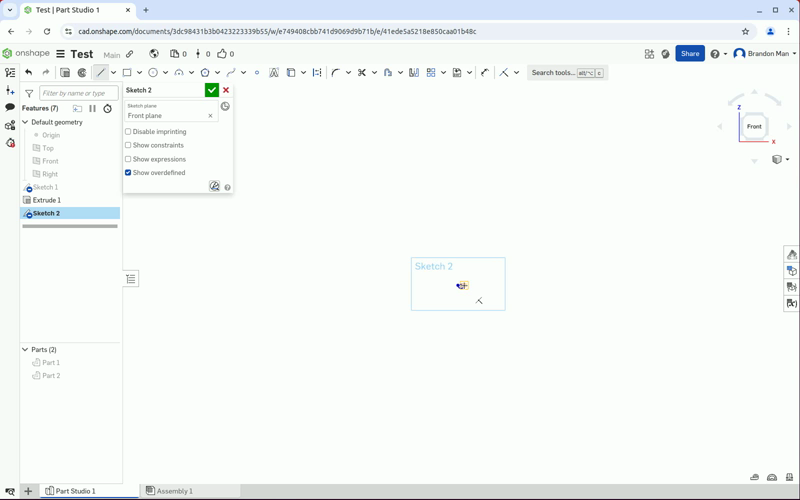
scroll(6)
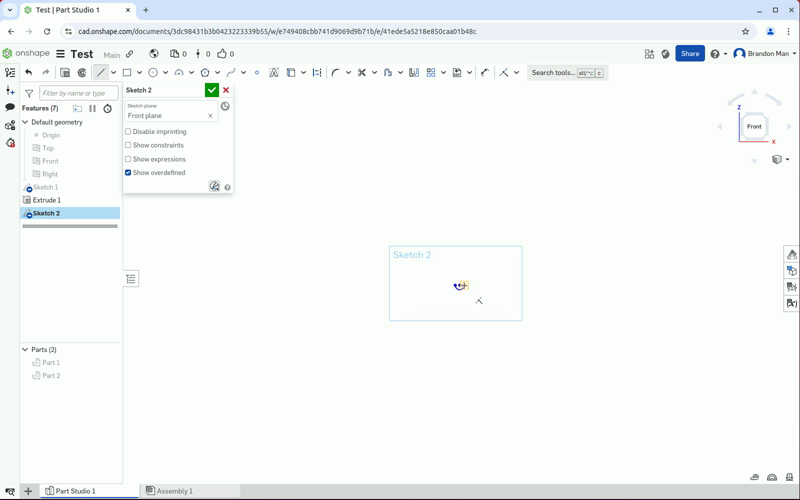
scroll(6)
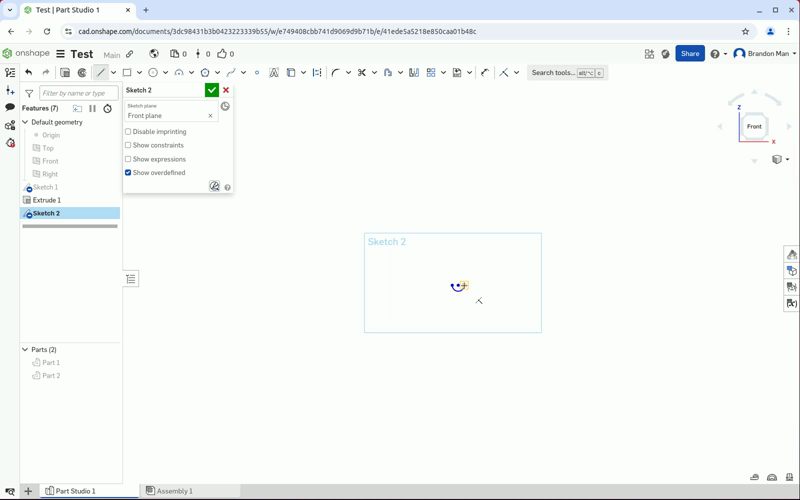
scroll(6)
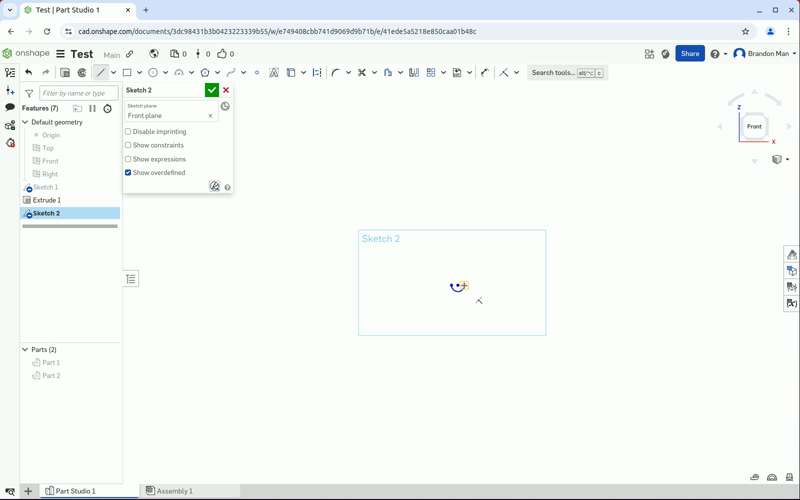
scroll(6)
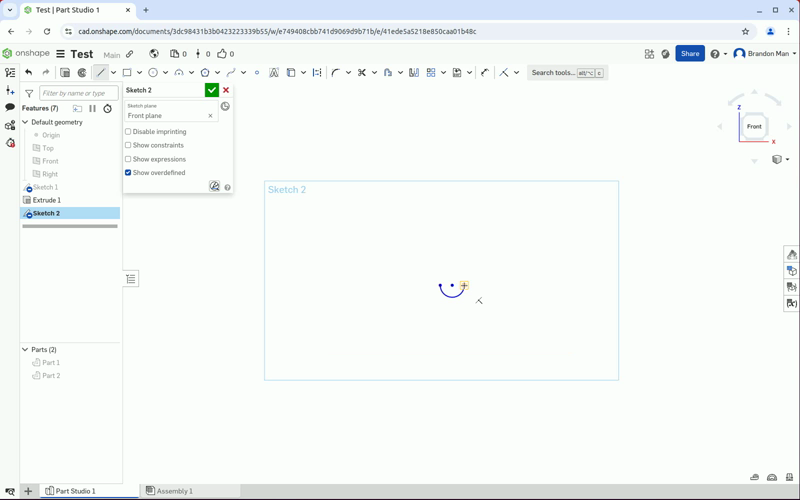
scroll(6)
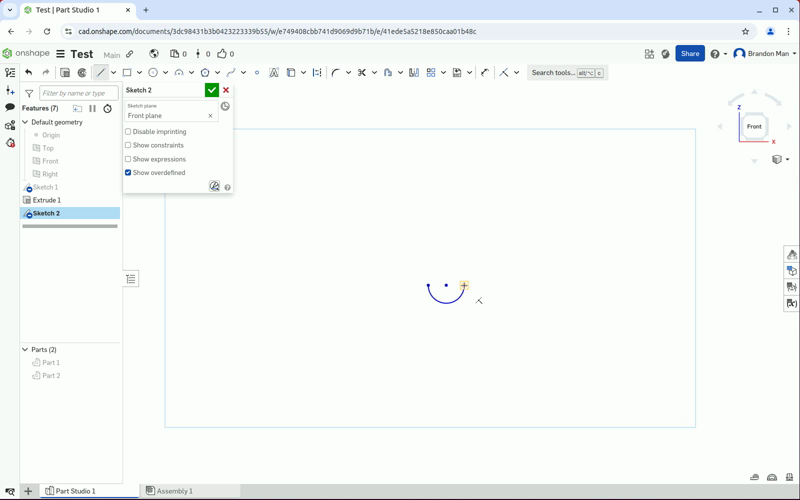
scroll(6)
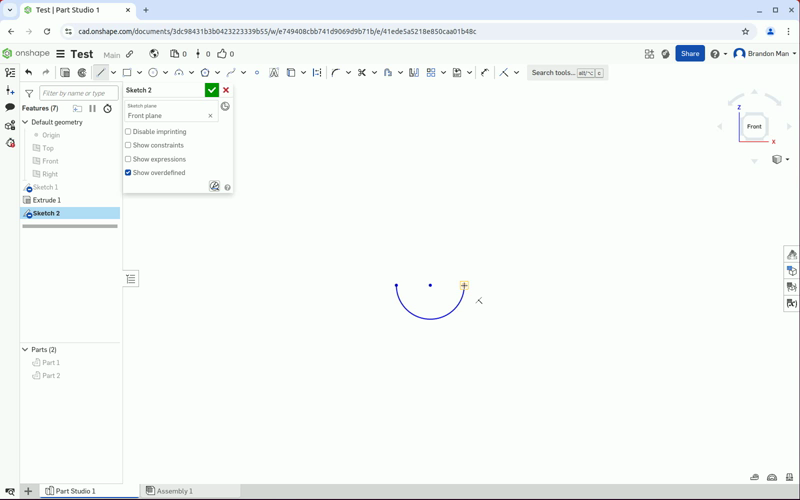
click(464, 285)
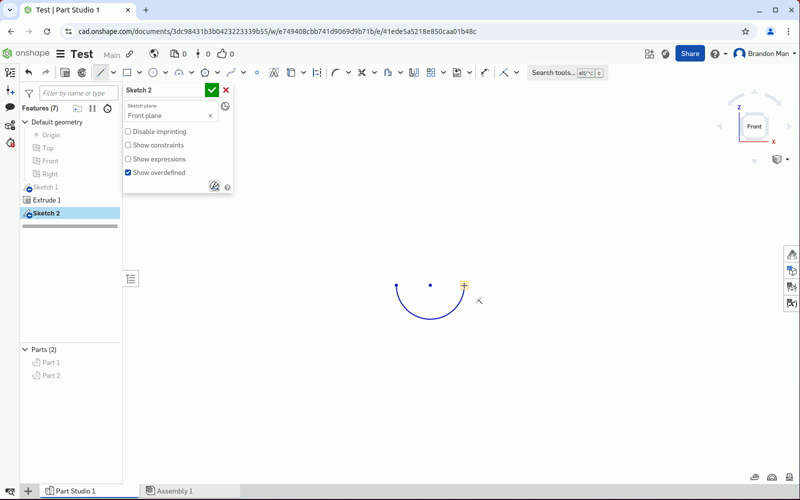
scroll(-6)
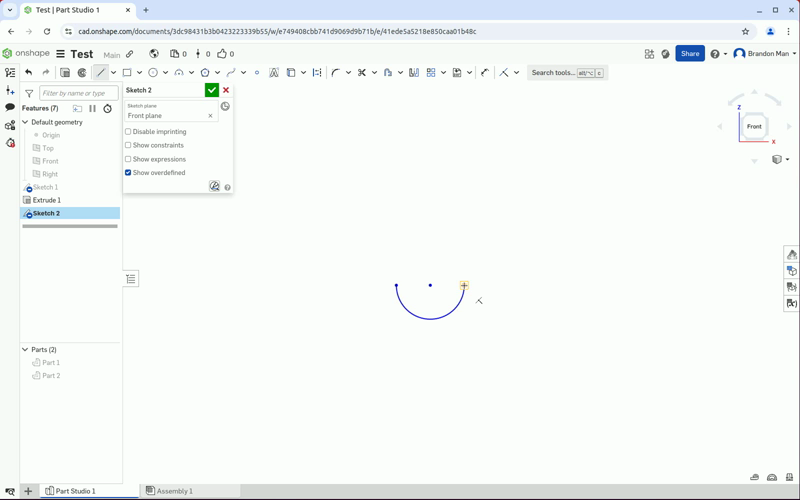
scroll(-6)
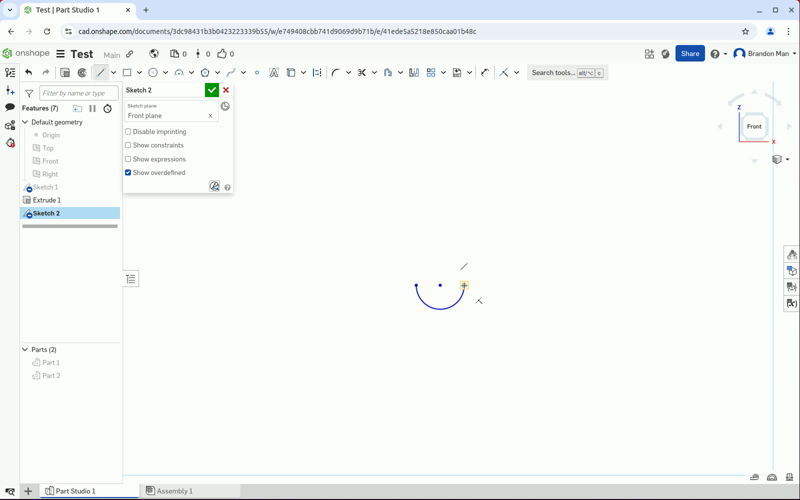
scroll(-6)
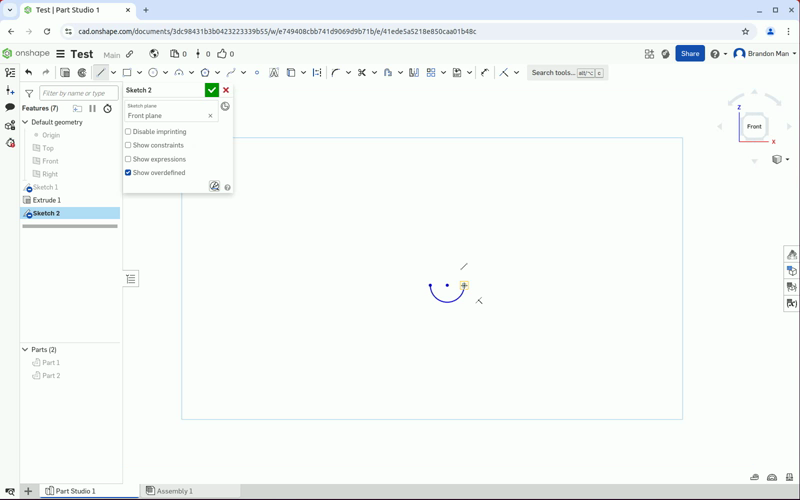
scroll(-6)
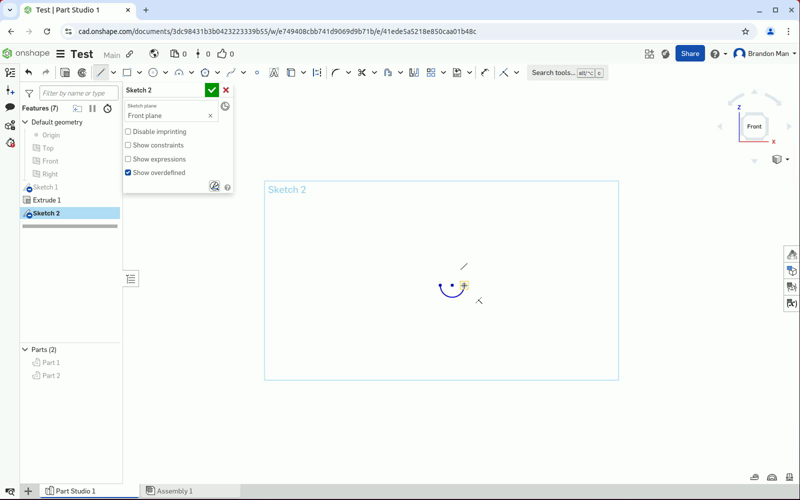
scroll(-6)
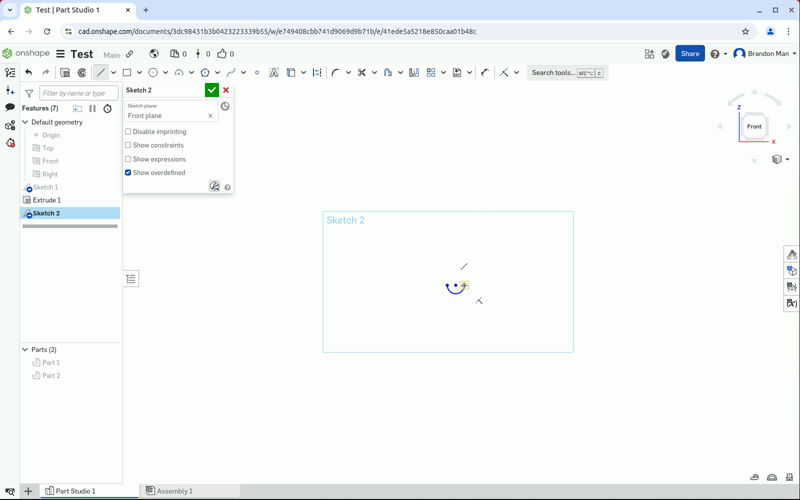
scroll(-6)
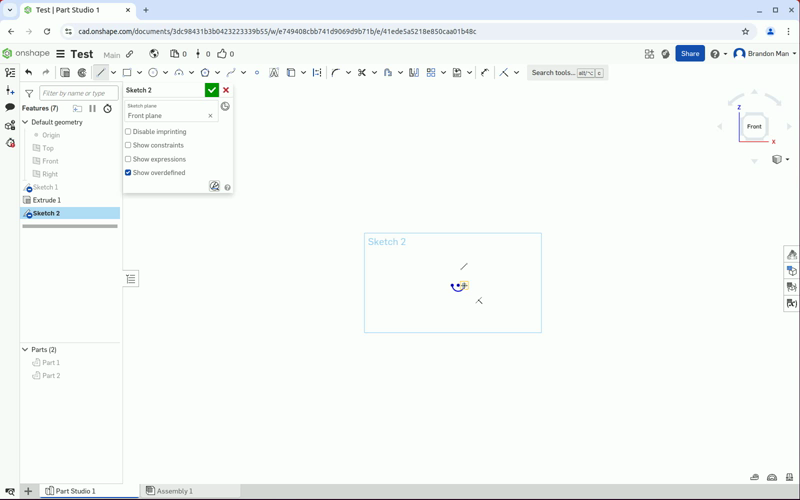
scroll(-6)
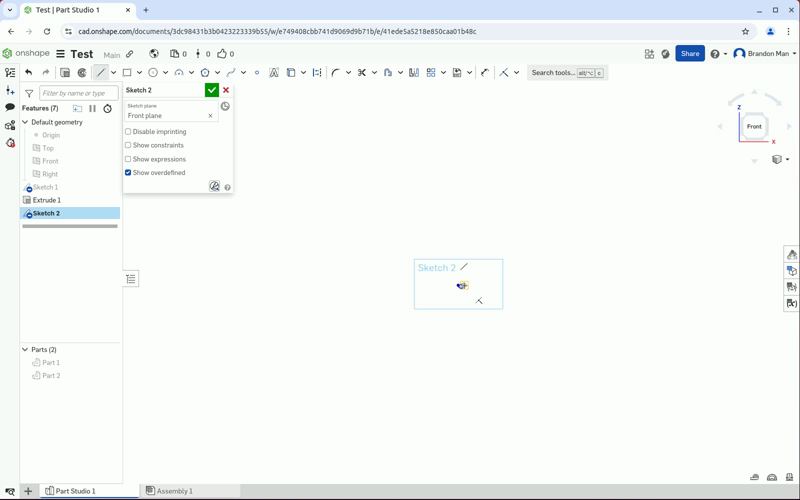
key_down(shift)
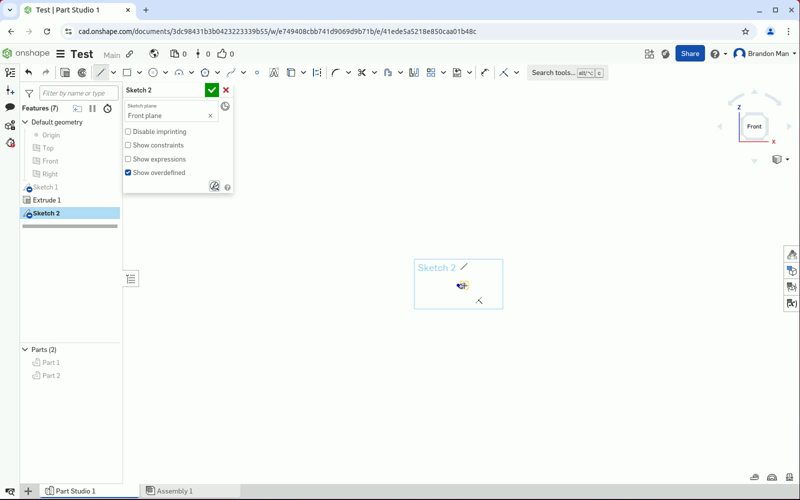
mouse_move(494, 285)
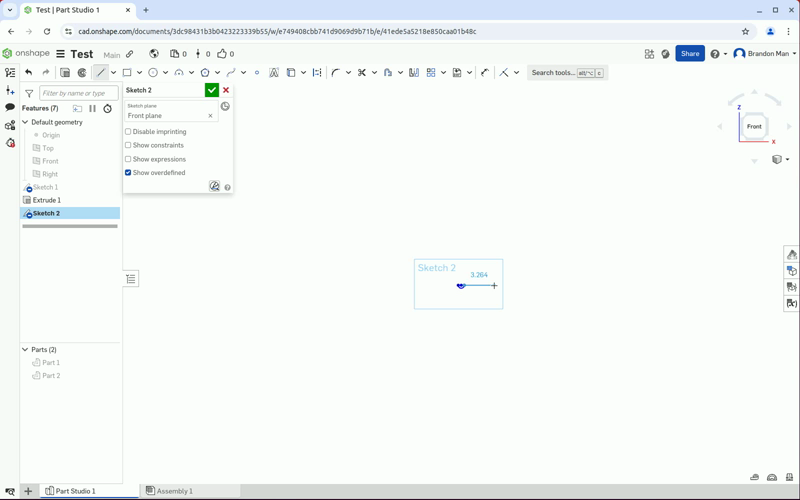
mouse_move(464, 281)
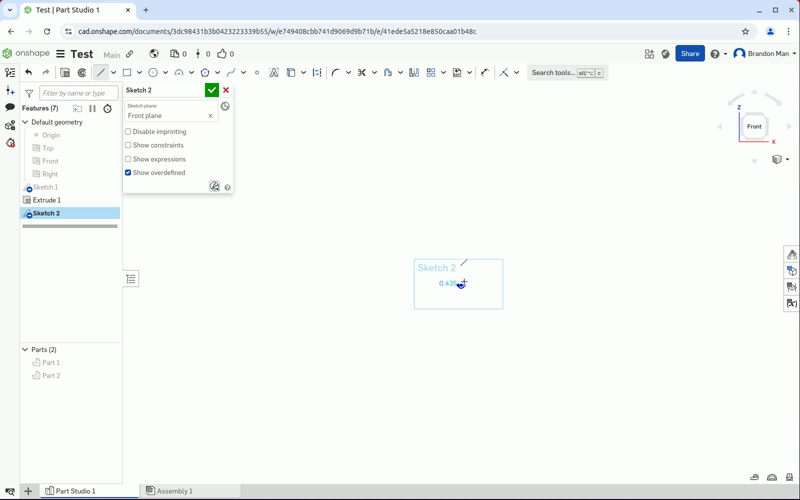
scroll(6)
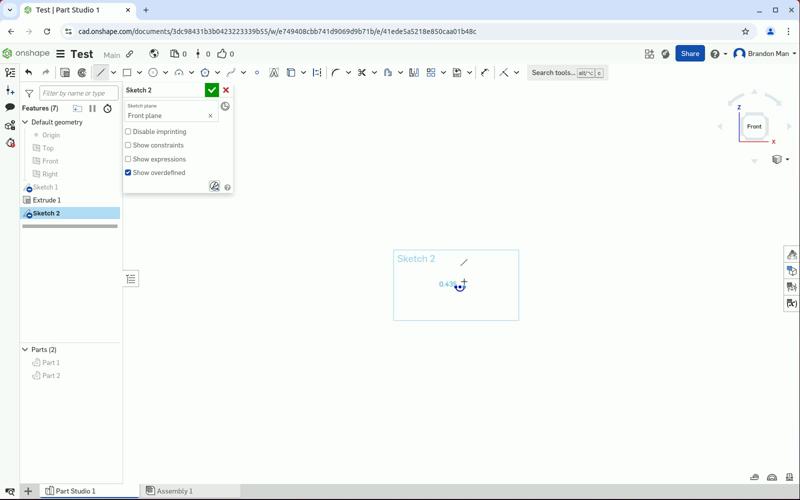
scroll(6)
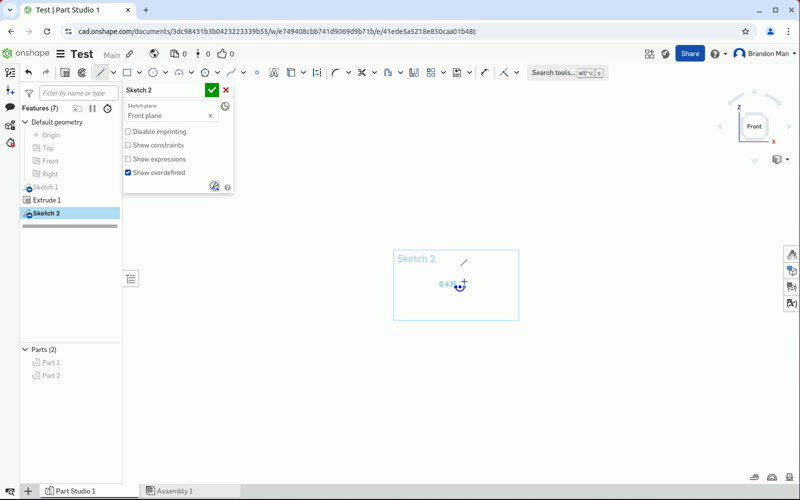
scroll(6)
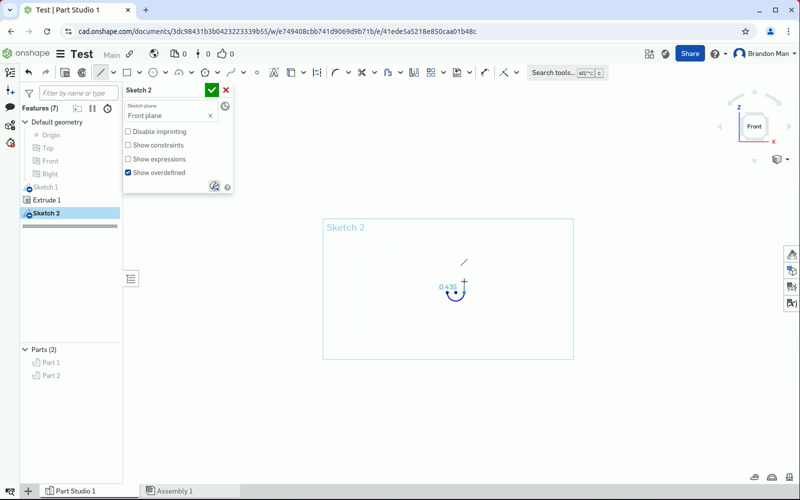
scroll(6)
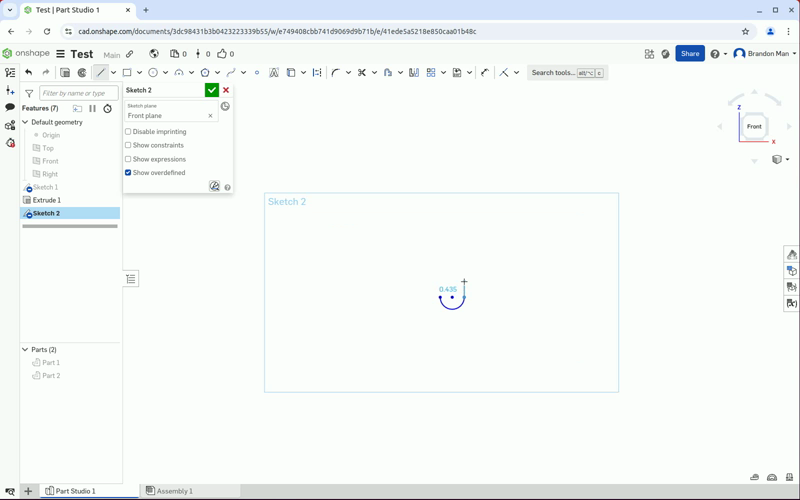
scroll(6)
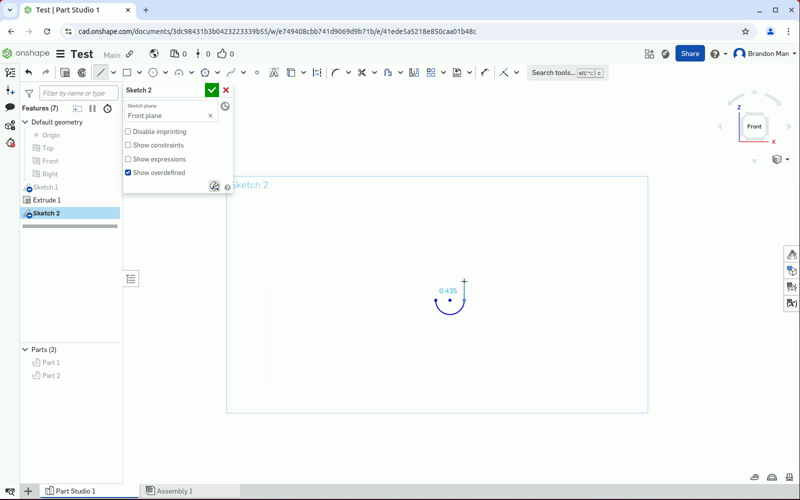
scroll(6)
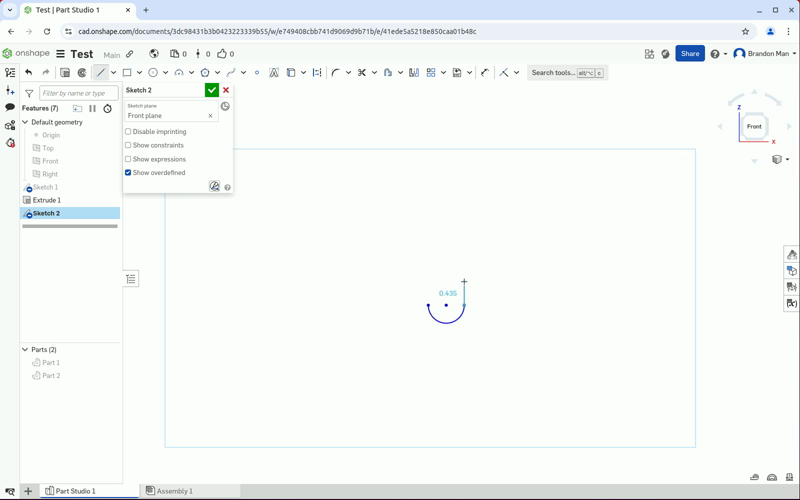
scroll(6)
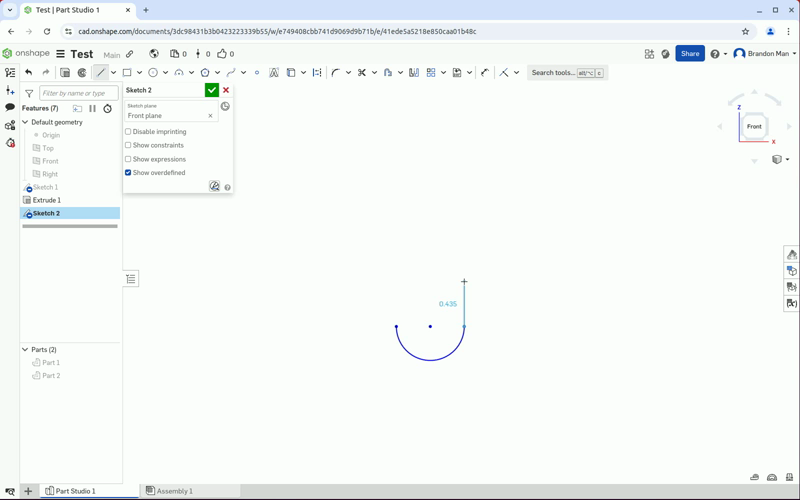
click(464, 281)
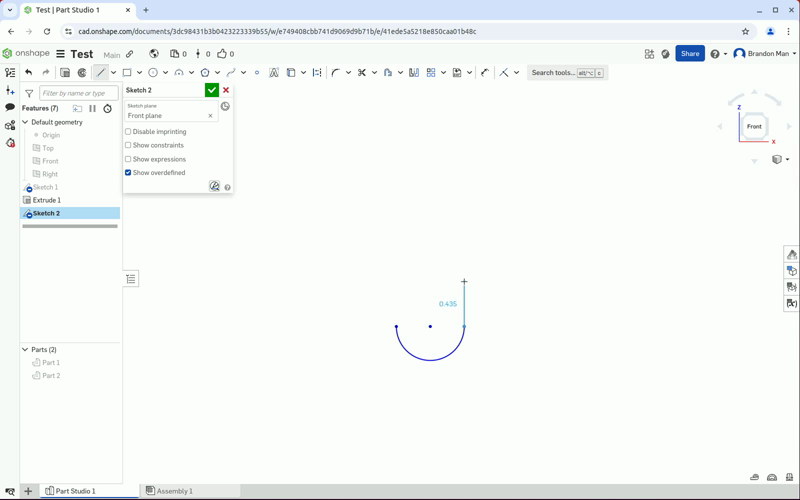
scroll(-6)
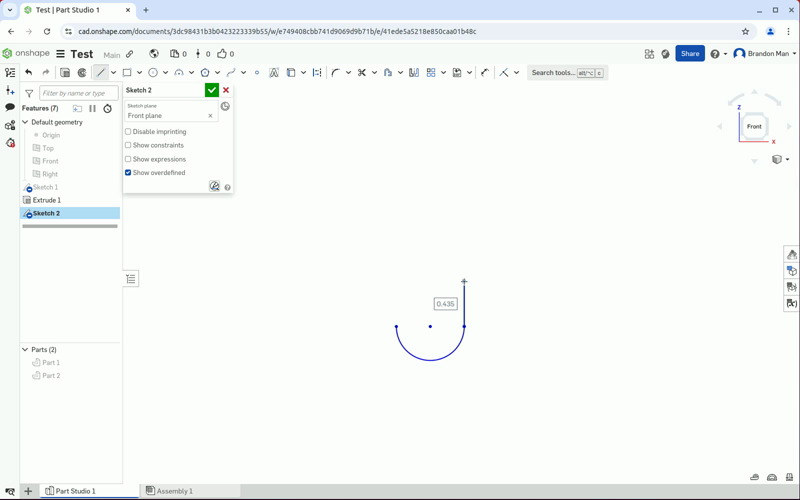
scroll(-6)
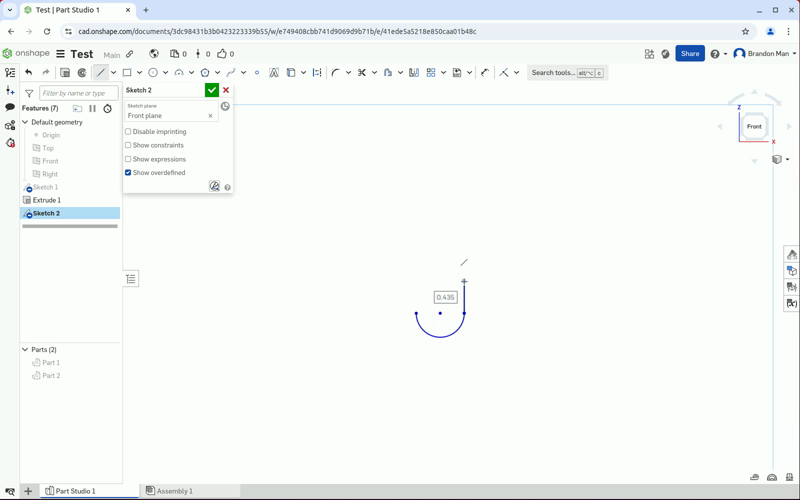
scroll(-6)
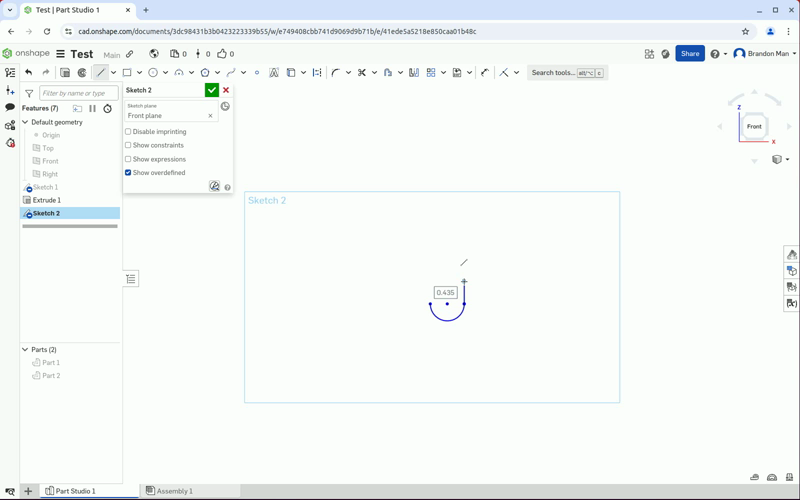
scroll(-6)
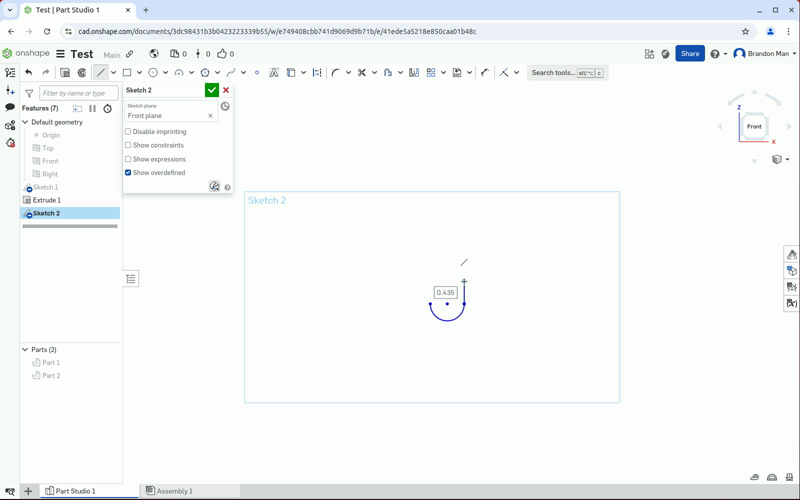
scroll(-6)
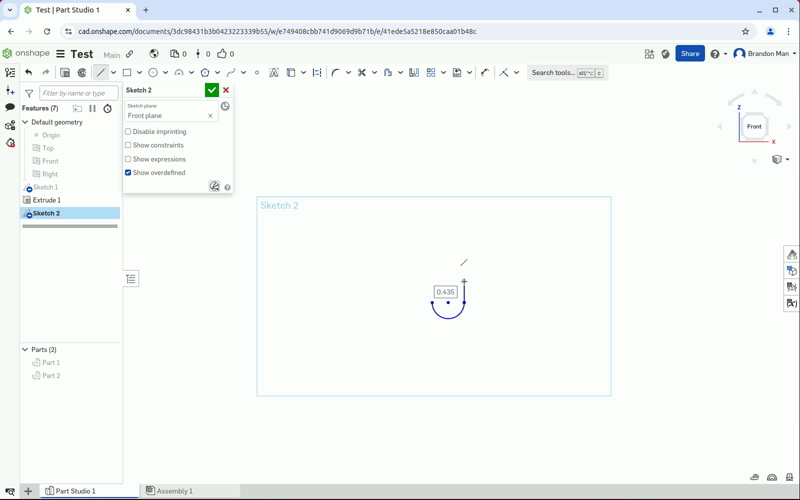
scroll(-6)
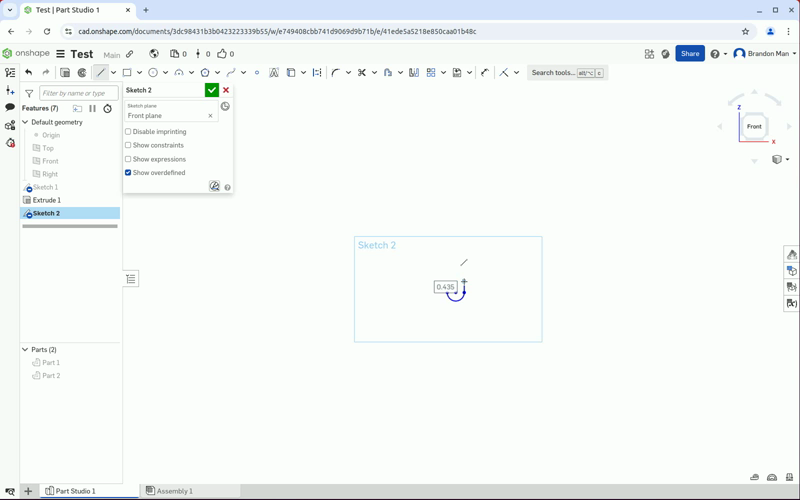
scroll(-6)
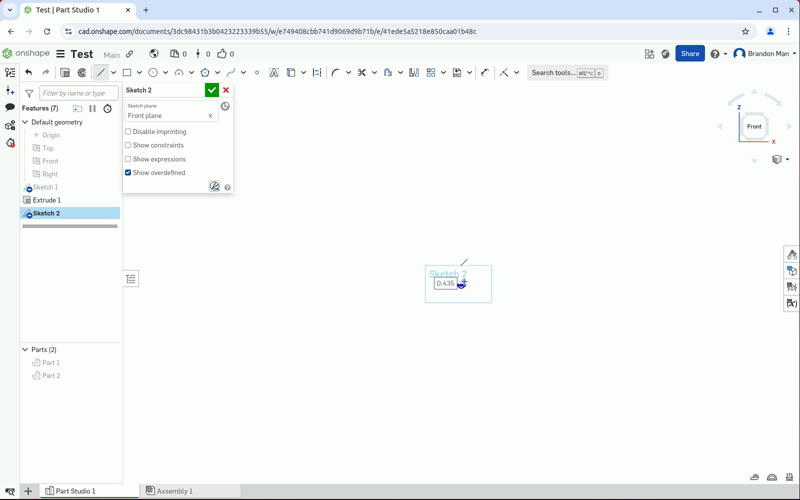
key_up(shift)
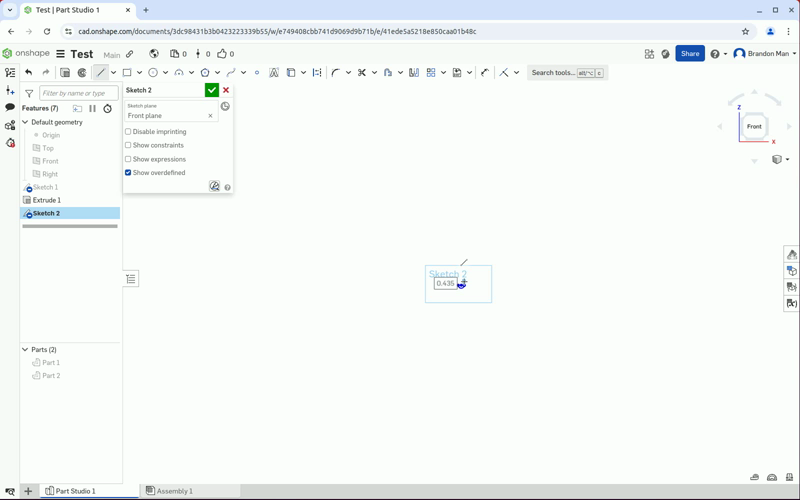
key(esc)
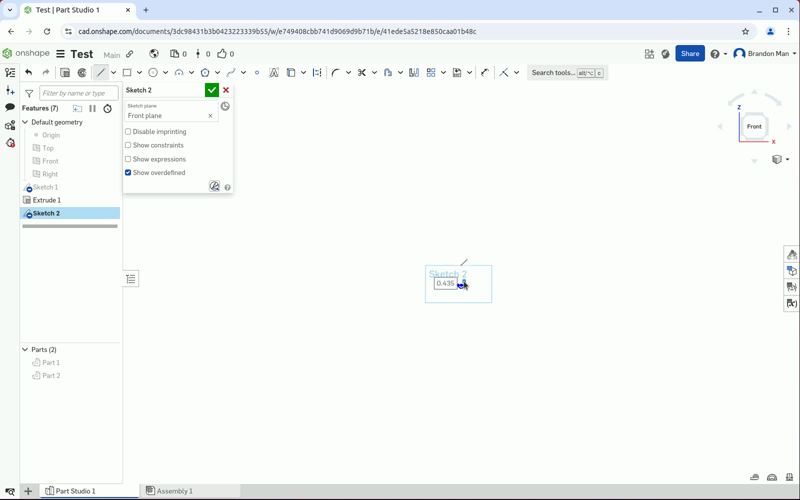
key(a)
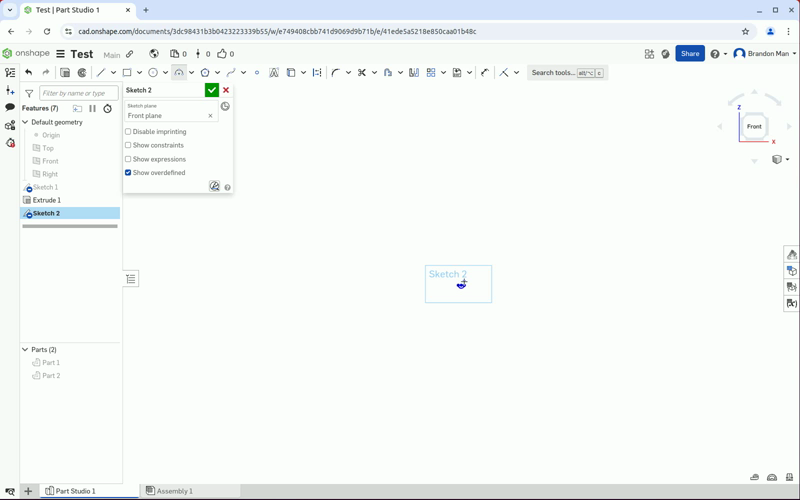
mouse_move(464, 281)
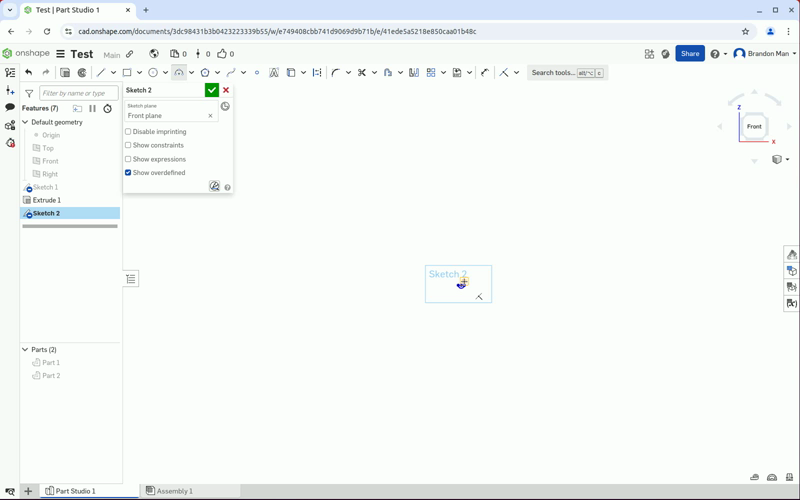
scroll(6)
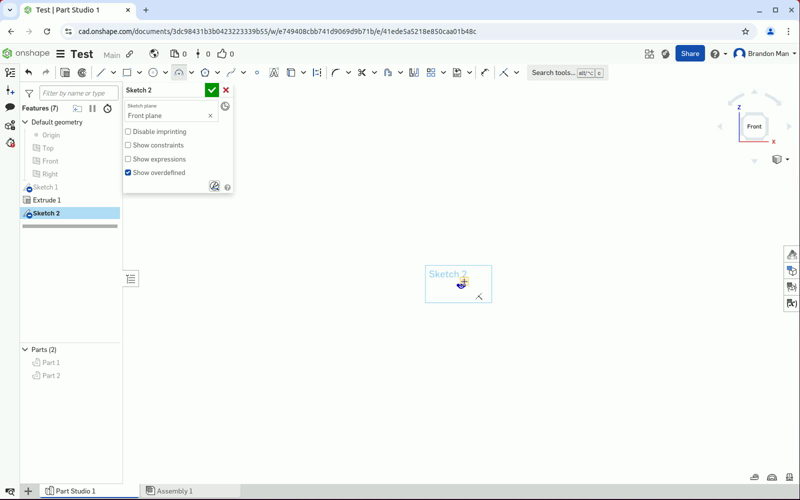
scroll(6)
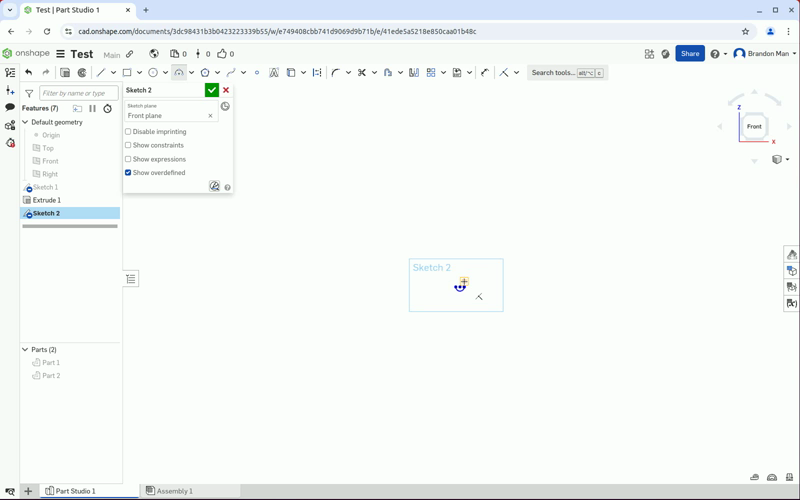
scroll(6)
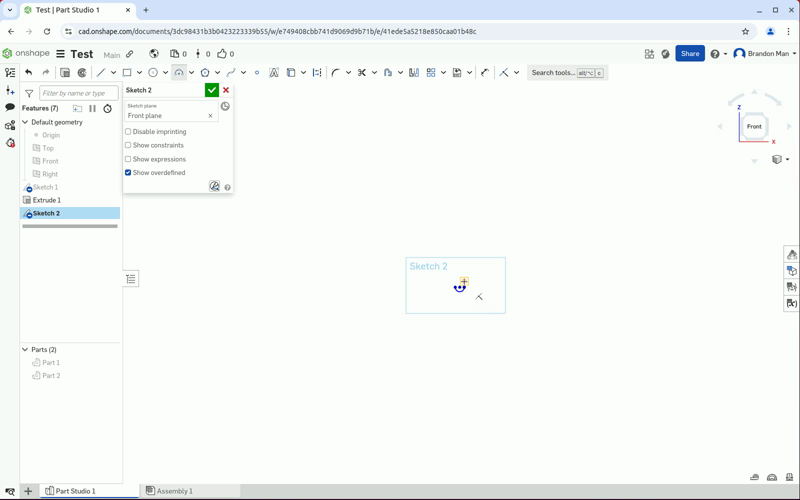
scroll(6)
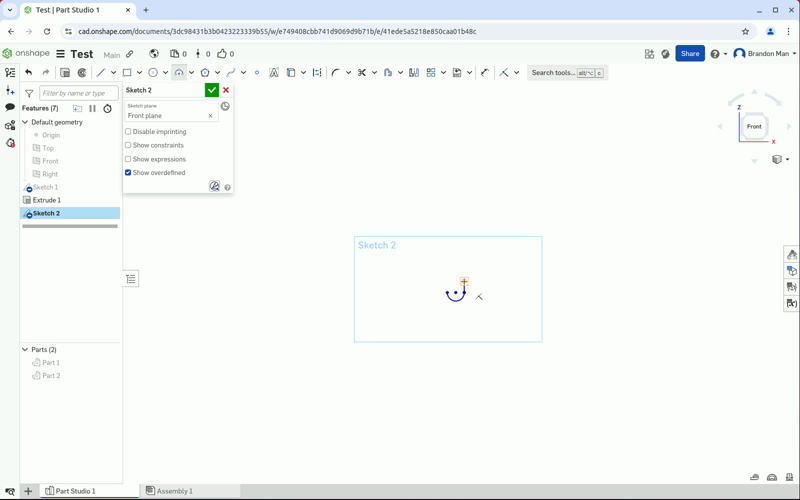
scroll(6)
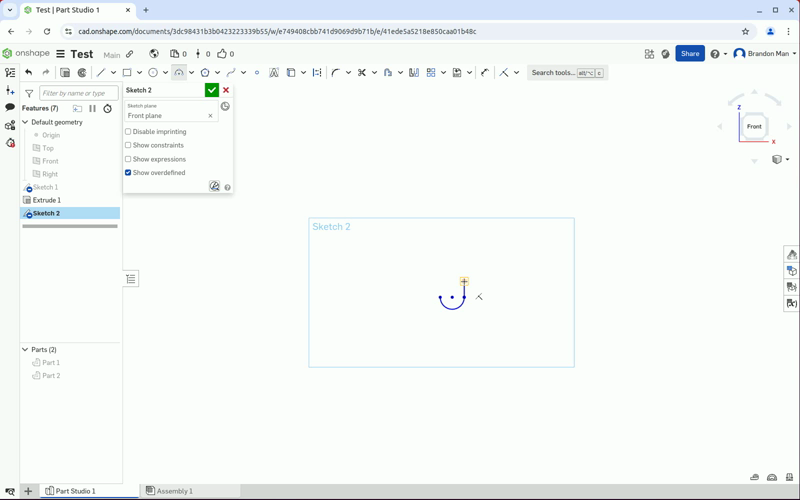
scroll(6)
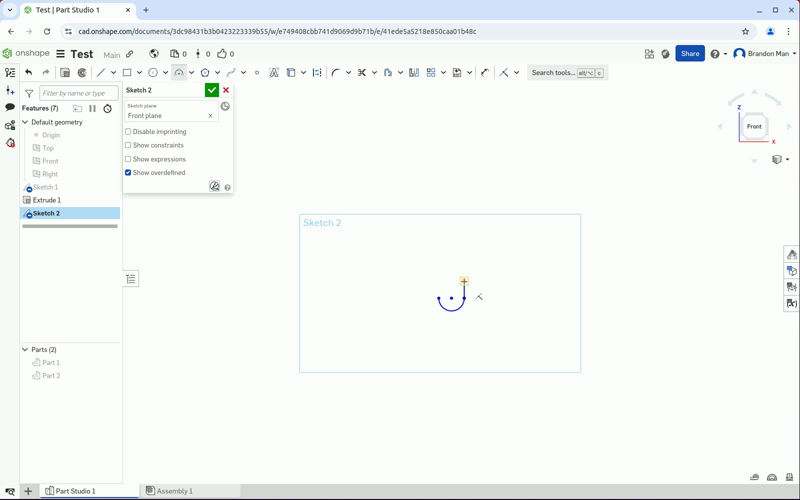
scroll(6)
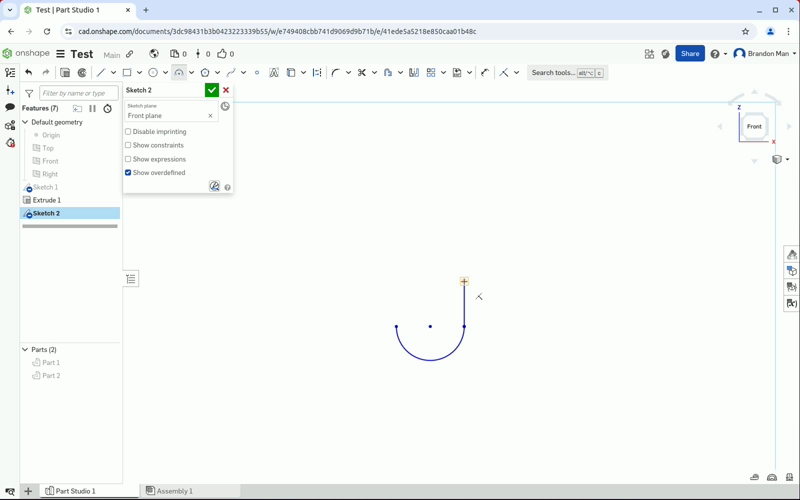
click(464, 281)
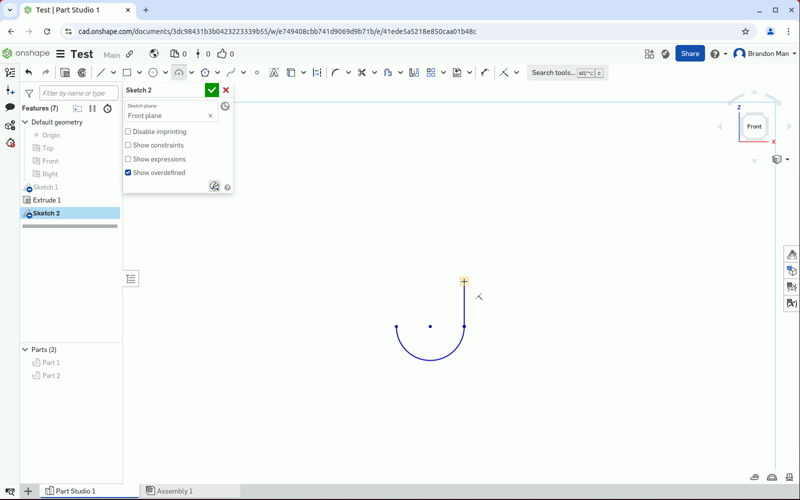
scroll(-6)
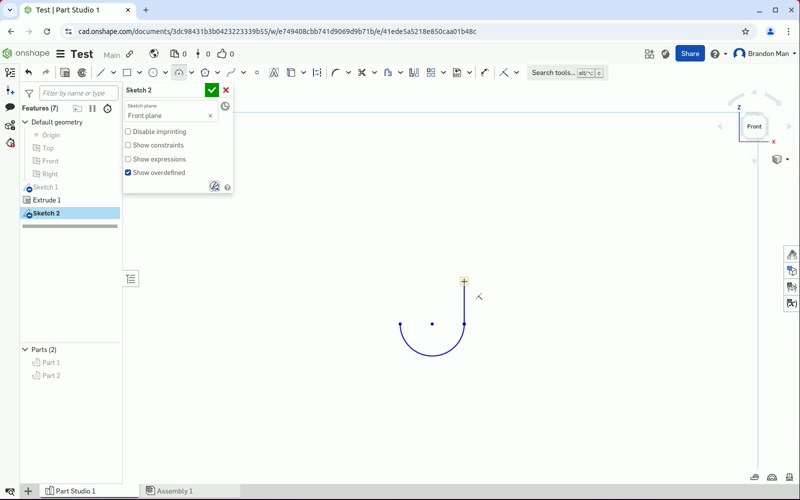
scroll(-6)
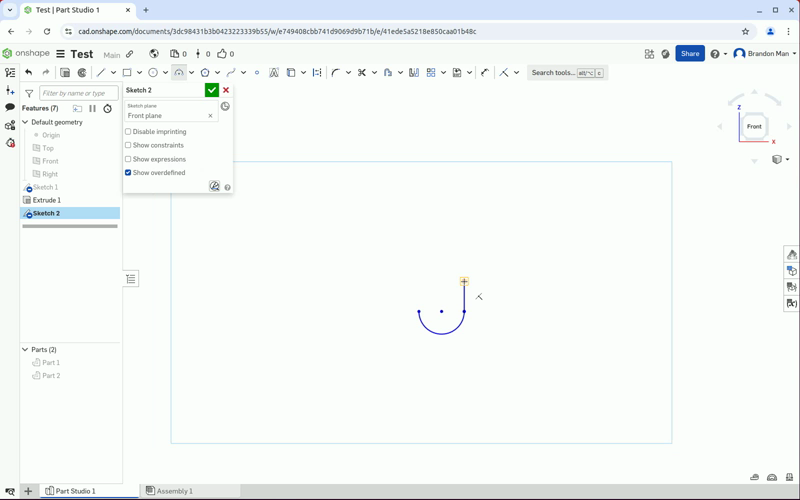
scroll(-6)
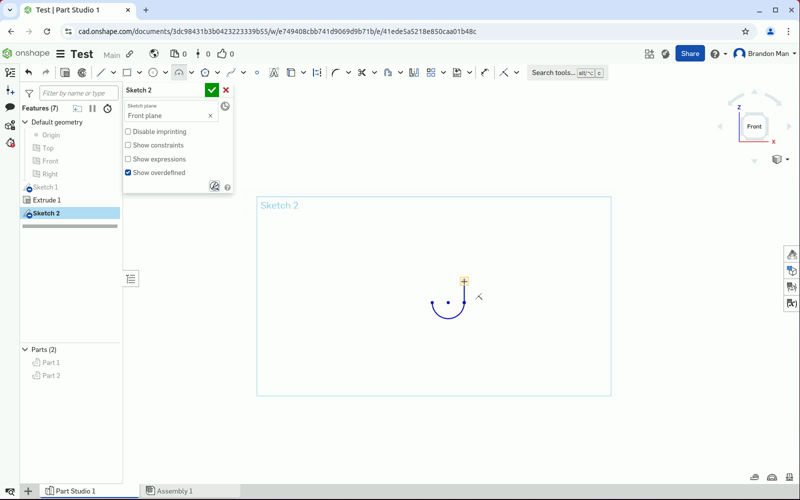
scroll(-6)
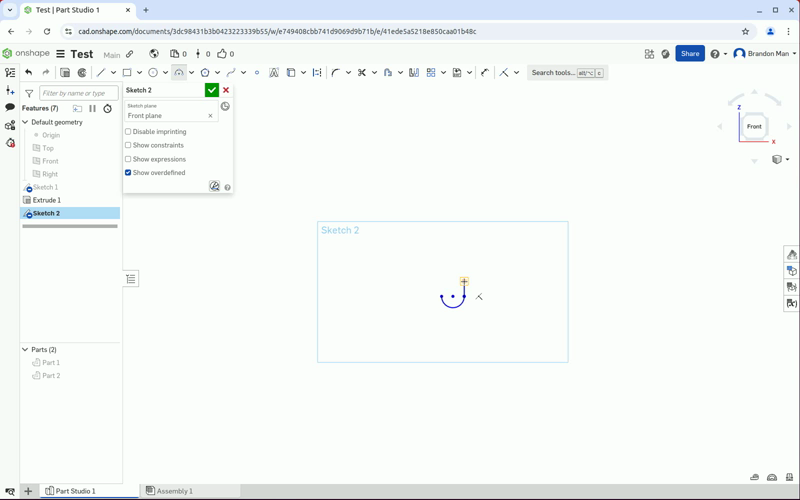
scroll(-6)
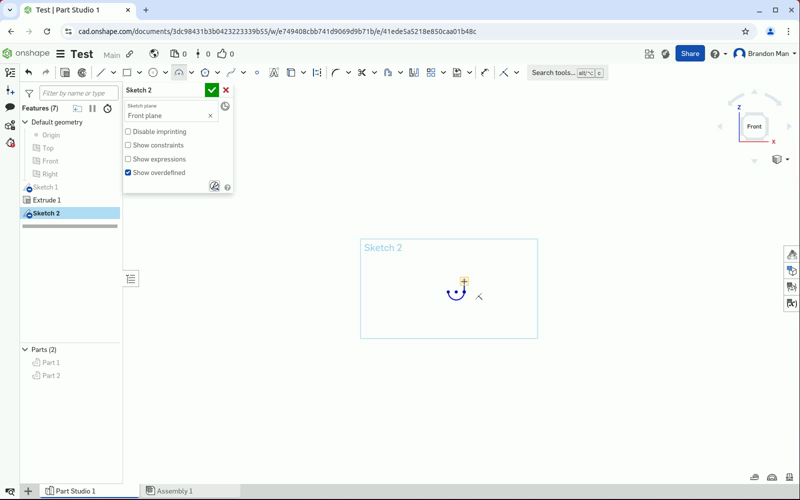
scroll(-6)
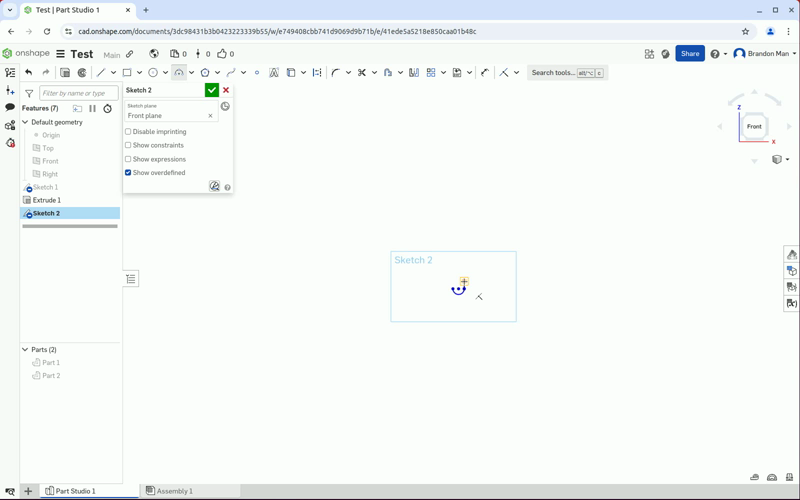
scroll(-6)
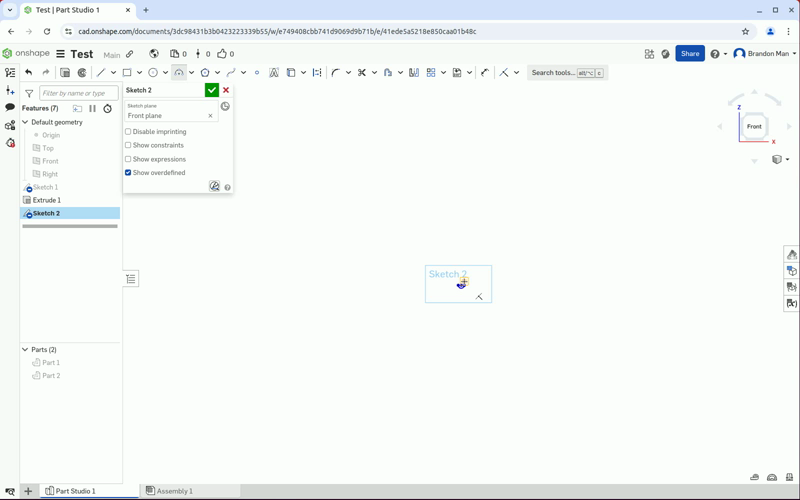
key_down(shift)
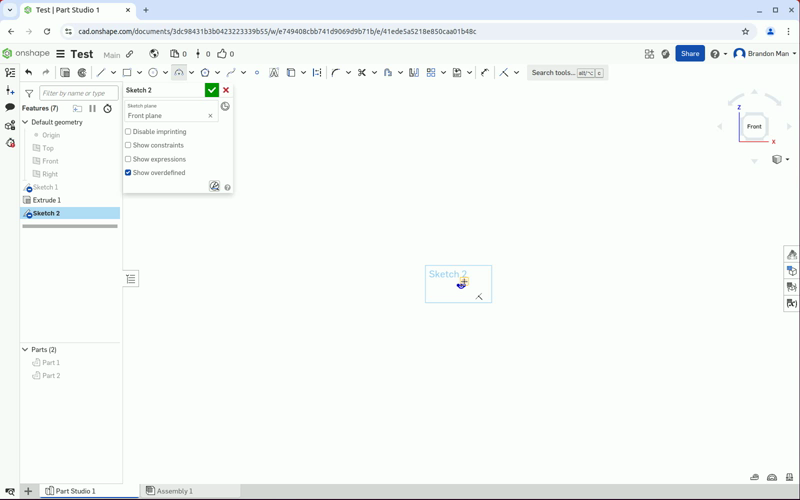
mouse_move(458, 281)
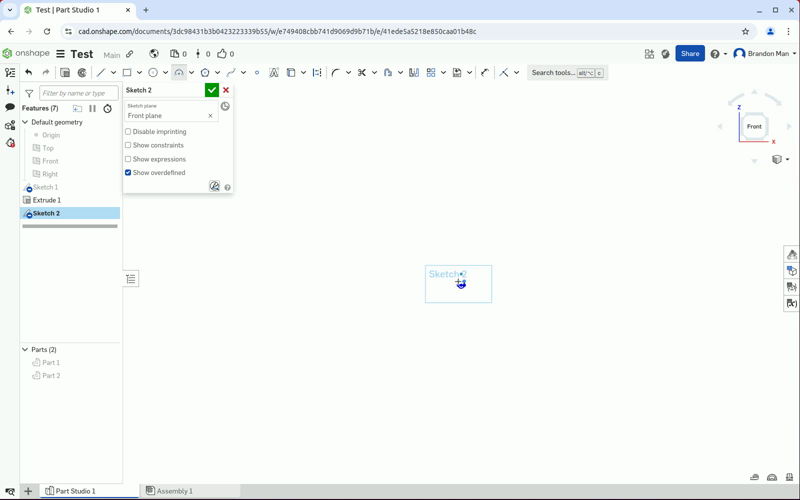
scroll(6)
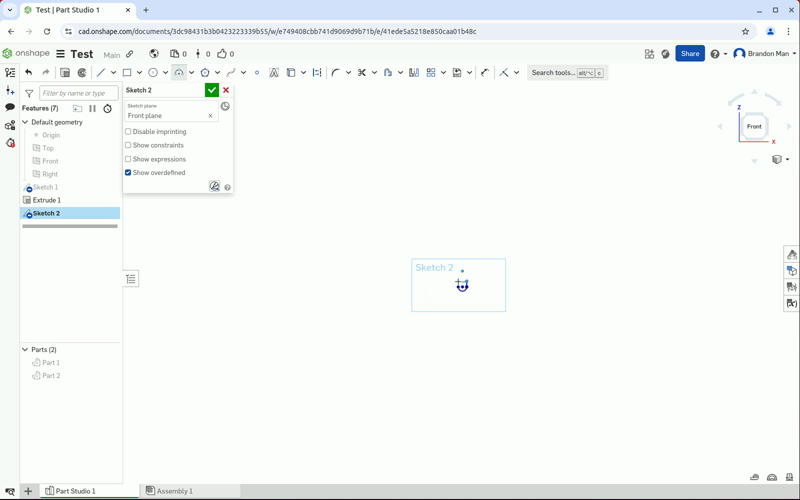
scroll(6)
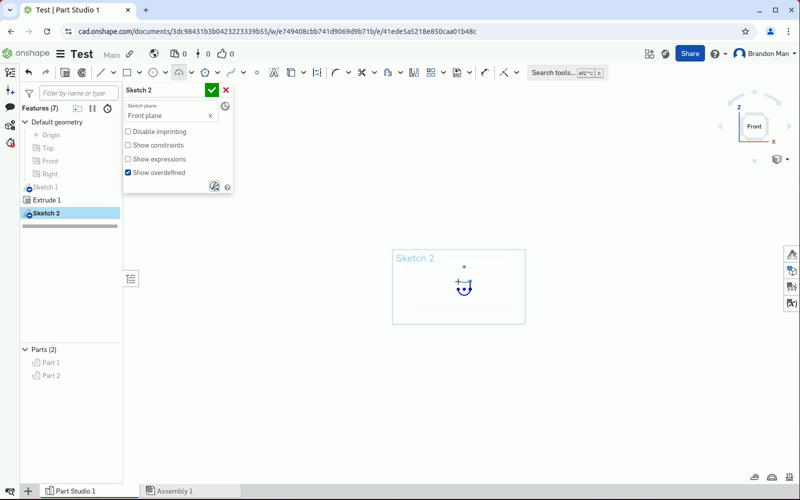
scroll(6)
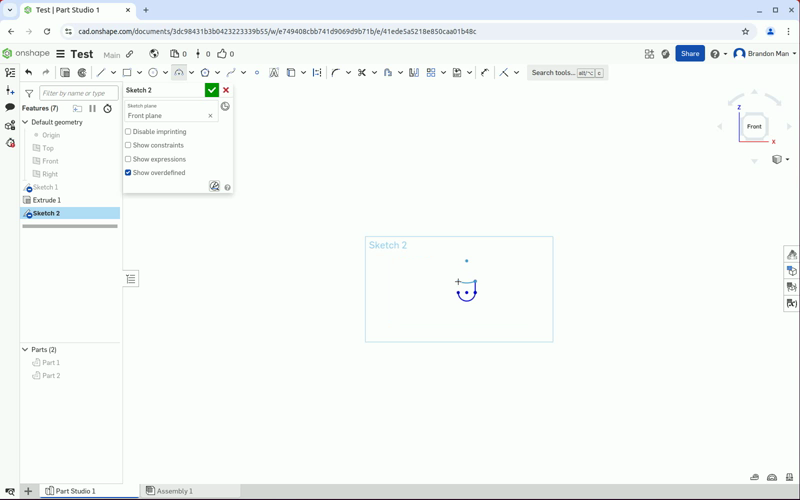
scroll(6)
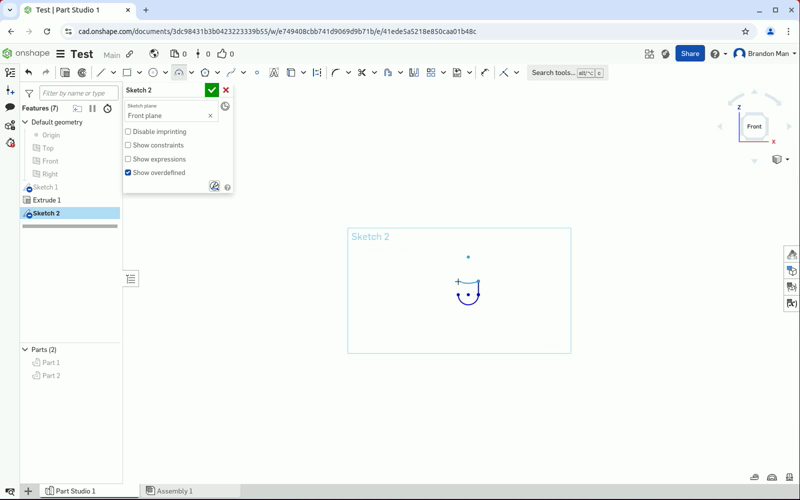
scroll(6)
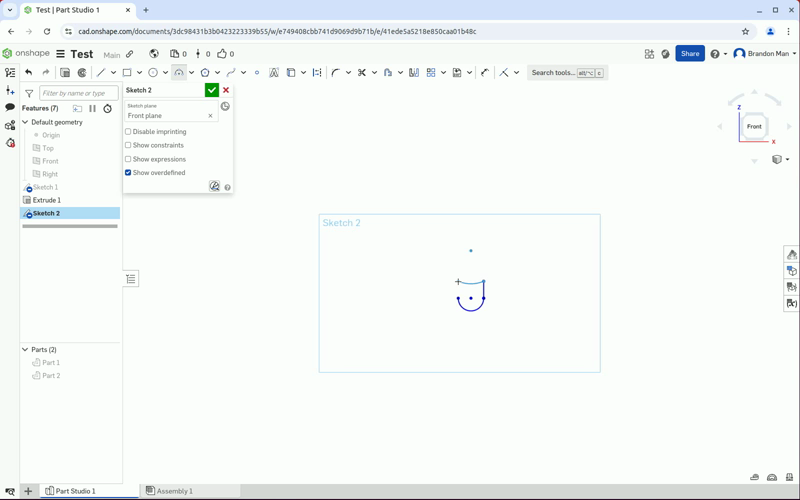
scroll(6)
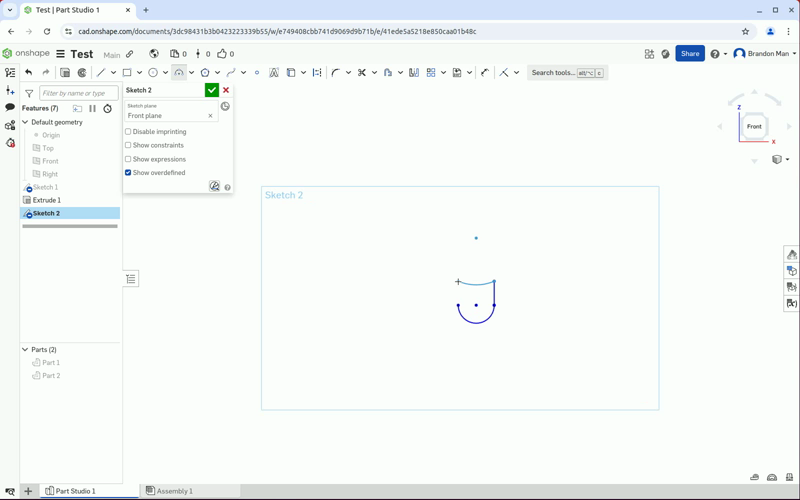
scroll(6)
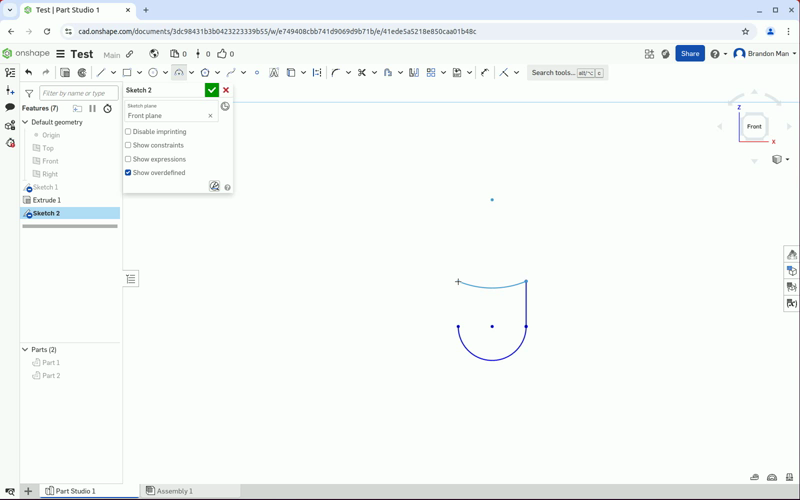
click(458, 281)
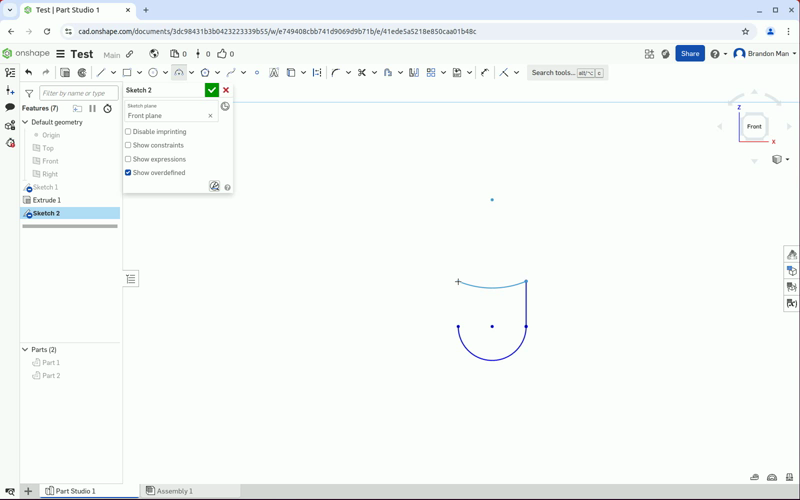
scroll(-6)
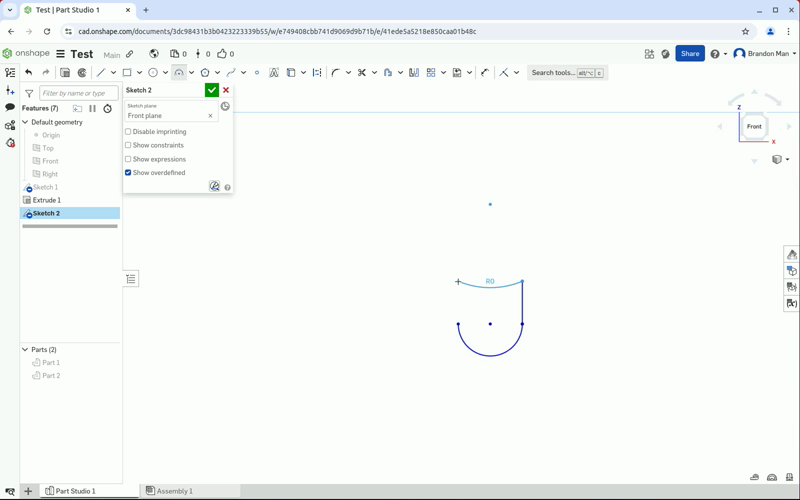
scroll(-6)
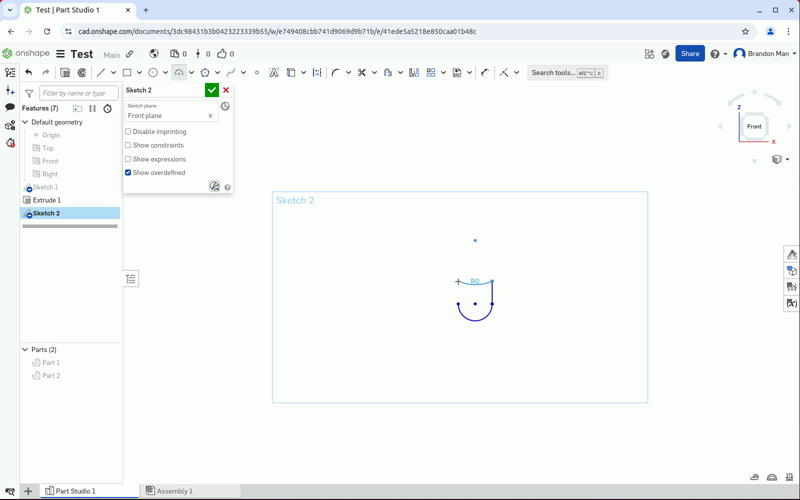
scroll(-6)
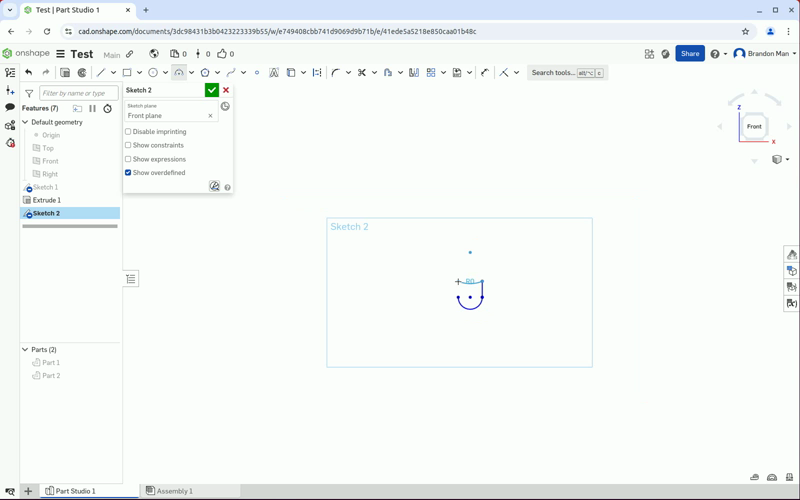
scroll(-6)
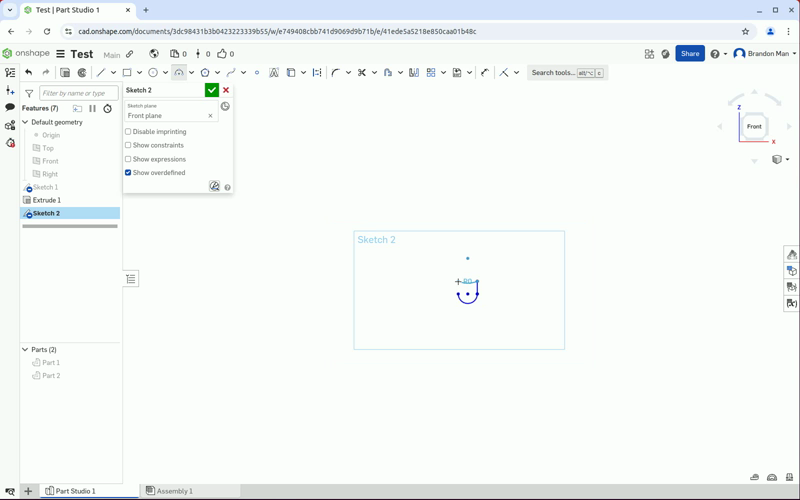
scroll(-6)
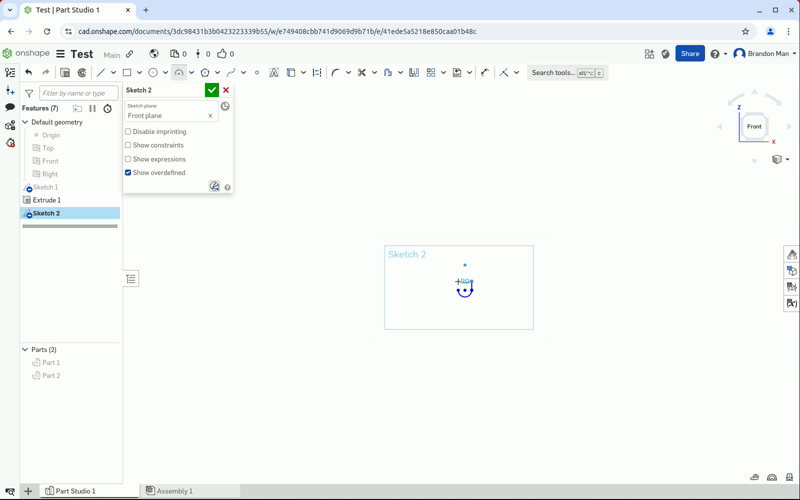
scroll(-6)
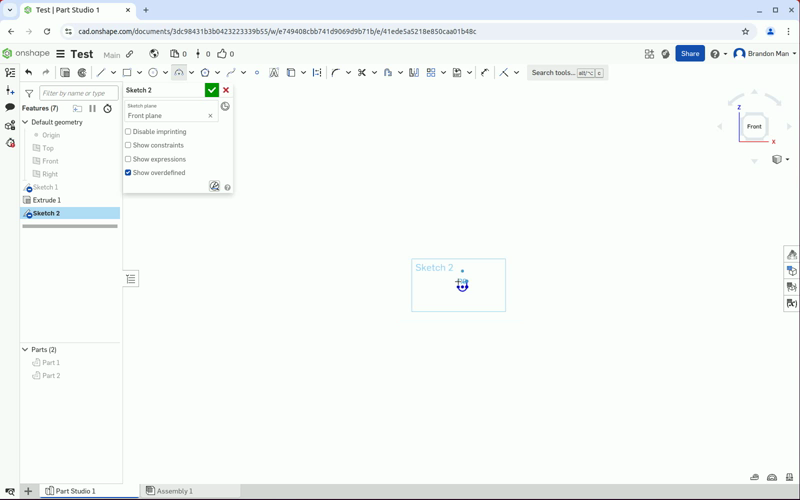
scroll(-6)
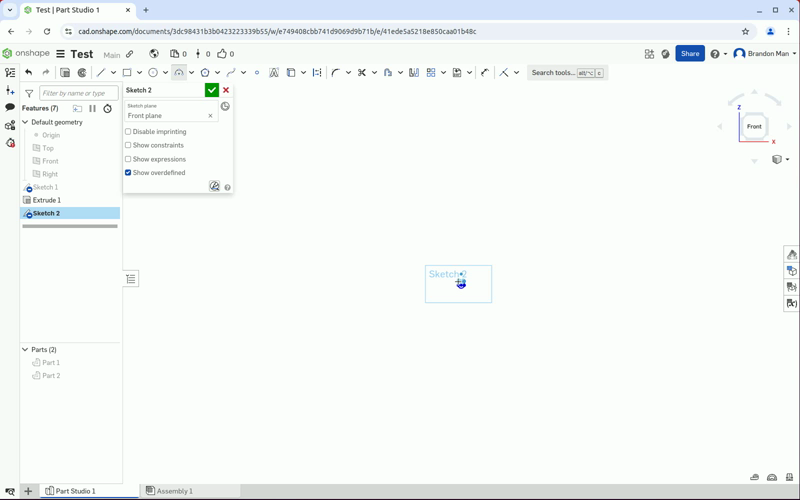
mouse_move(461, 278)
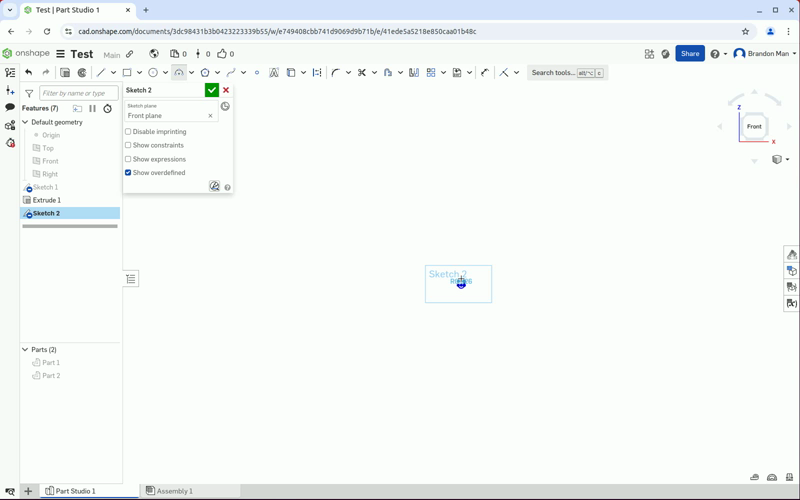
scroll(6)
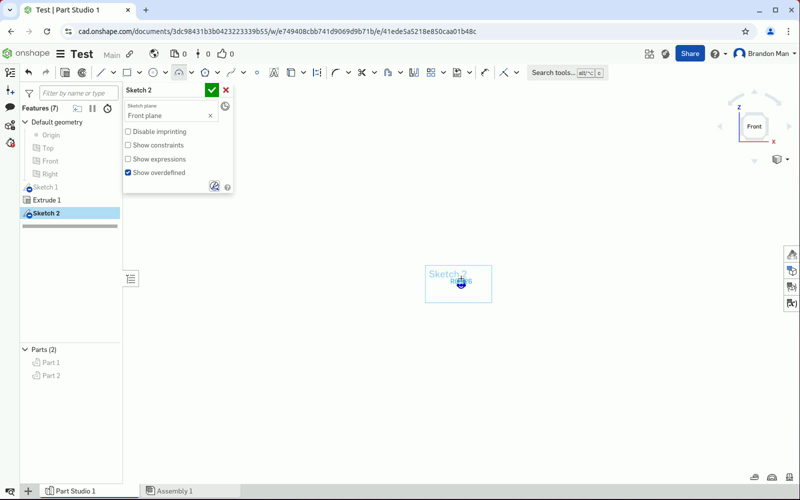
scroll(6)
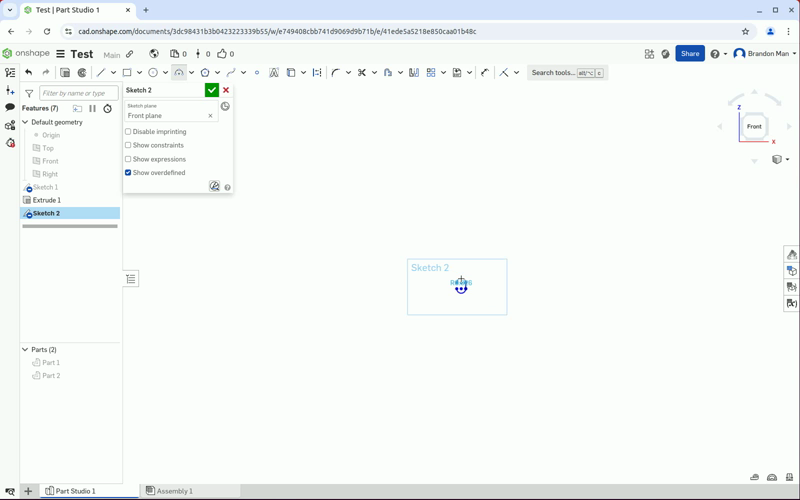
scroll(6)
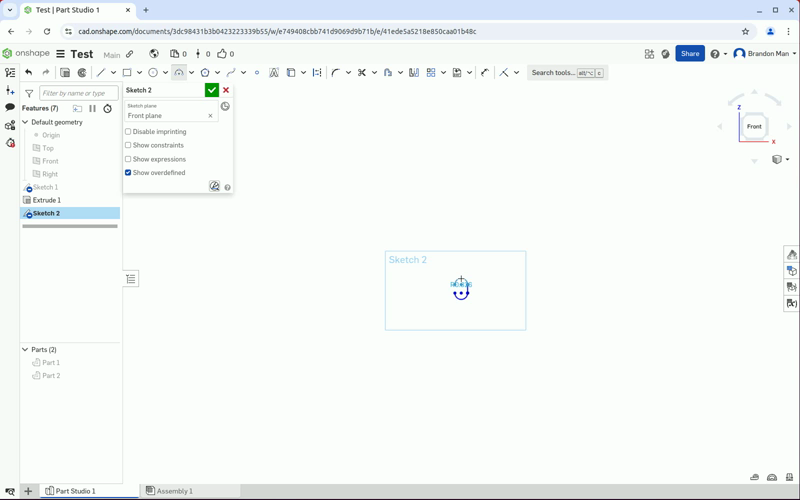
scroll(6)
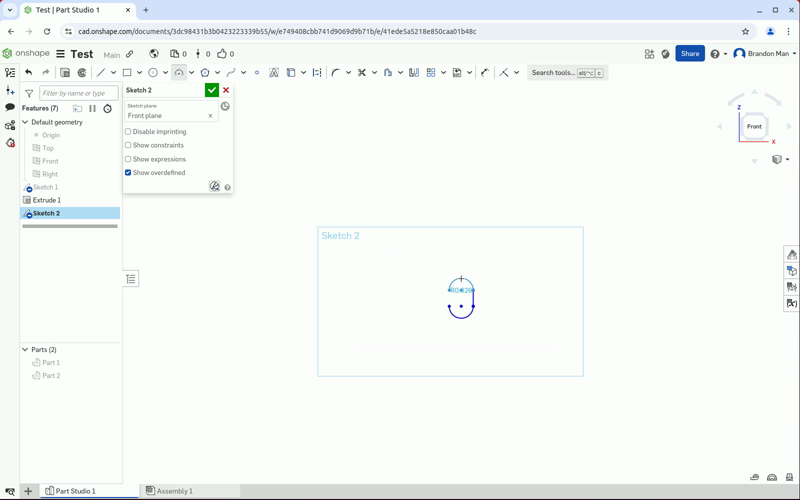
scroll(6)
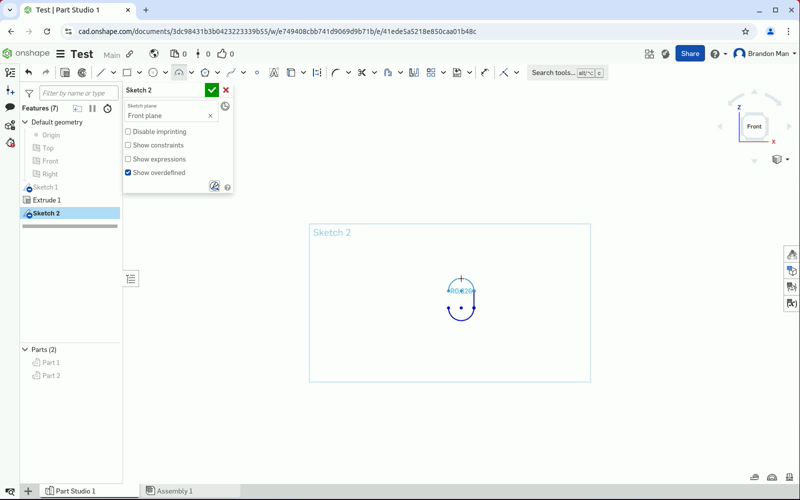
scroll(6)
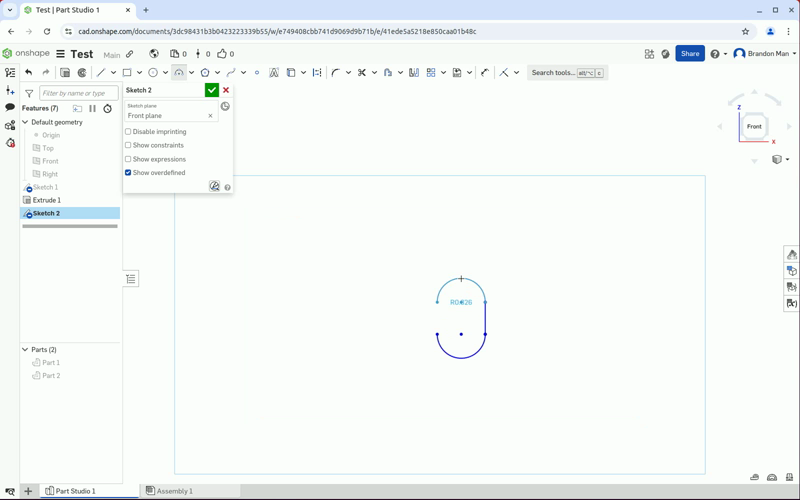
scroll(6)
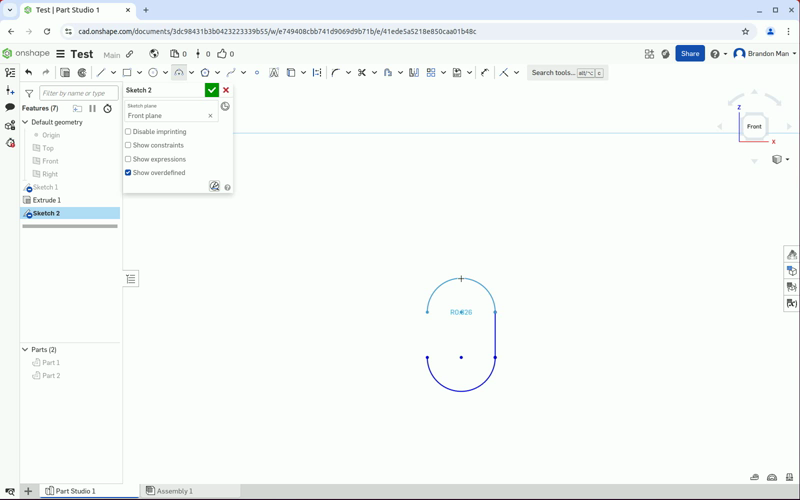
click(461, 278)
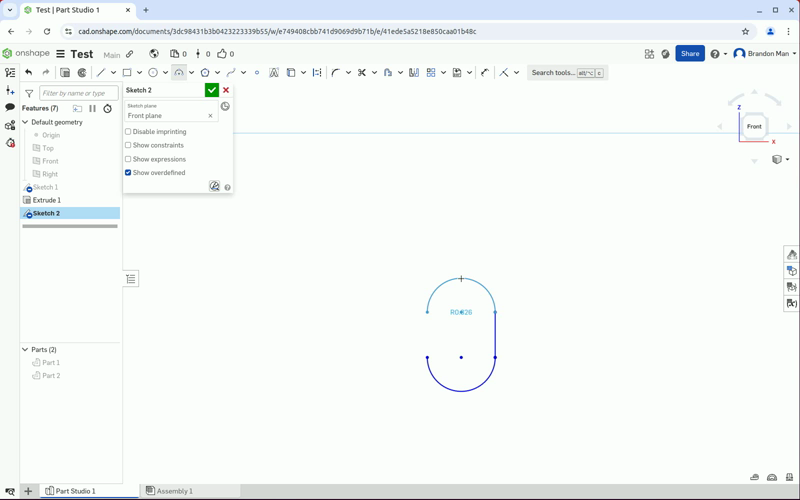
scroll(-6)
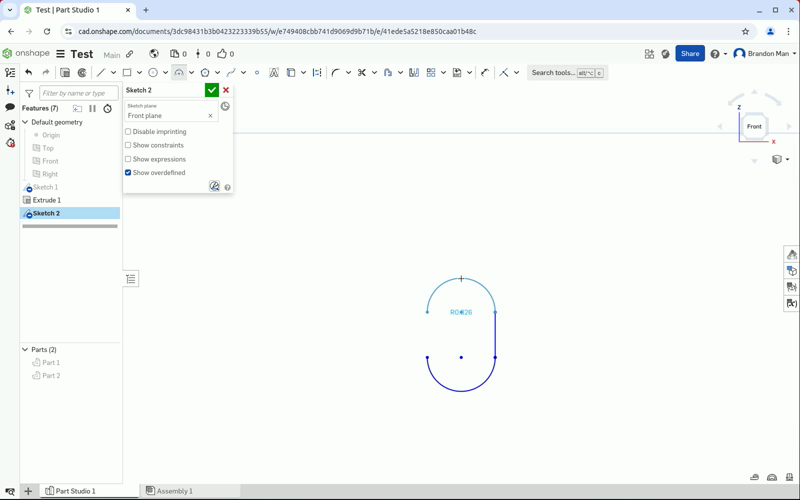
scroll(-6)
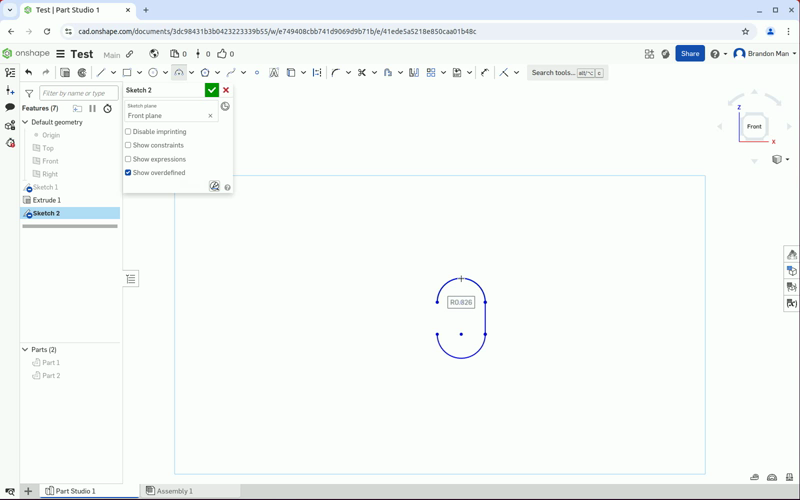
scroll(-6)
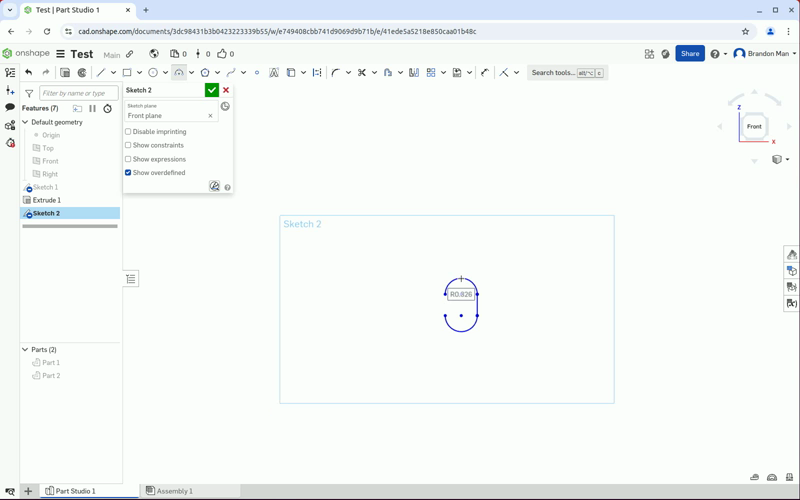
scroll(-6)
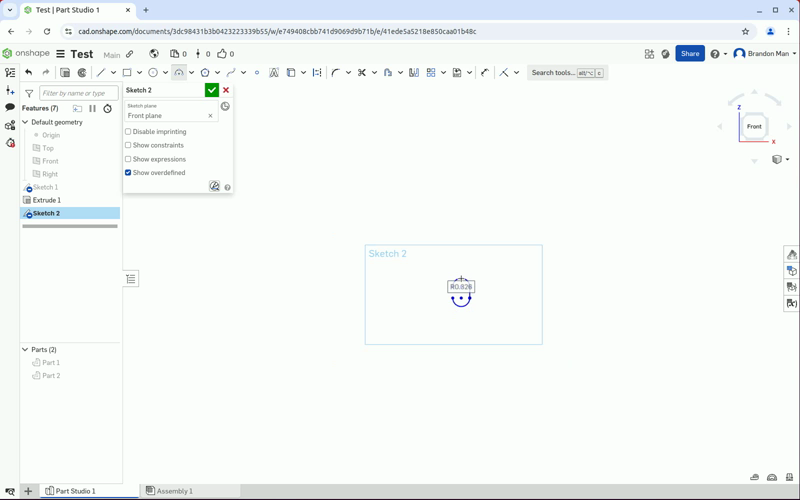
scroll(-6)
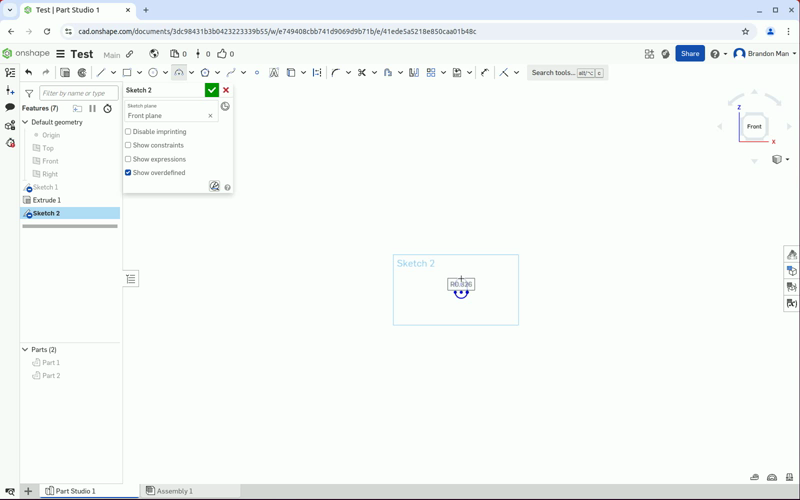
scroll(-6)
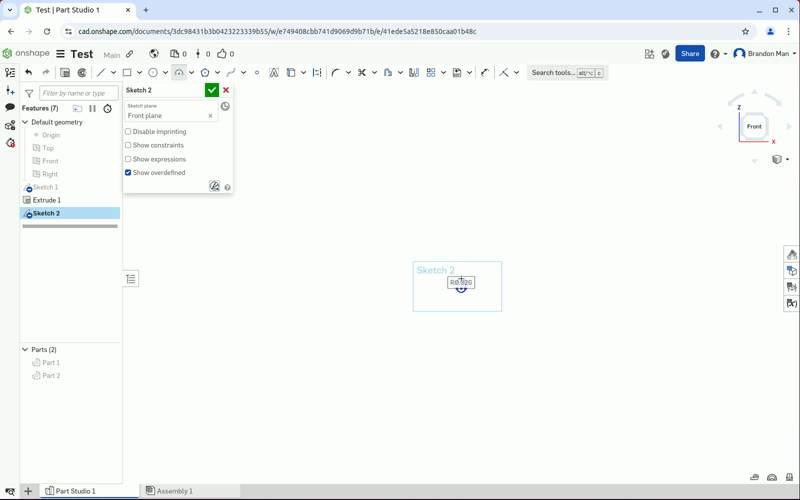
scroll(-6)
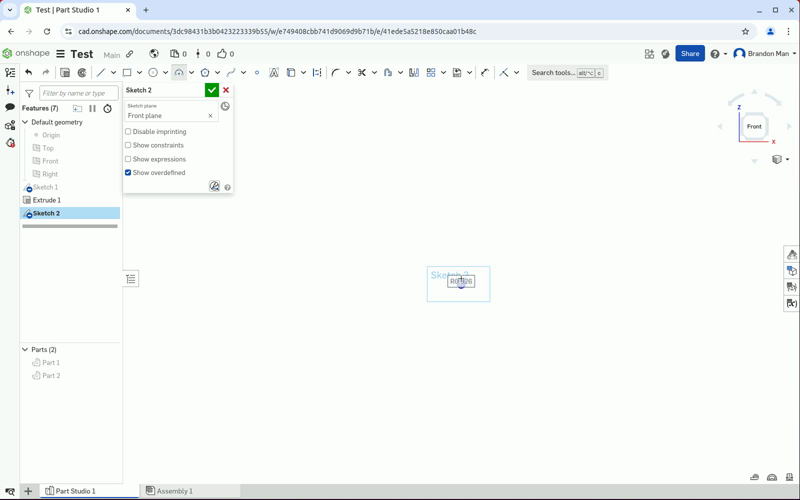
key_up(shift)
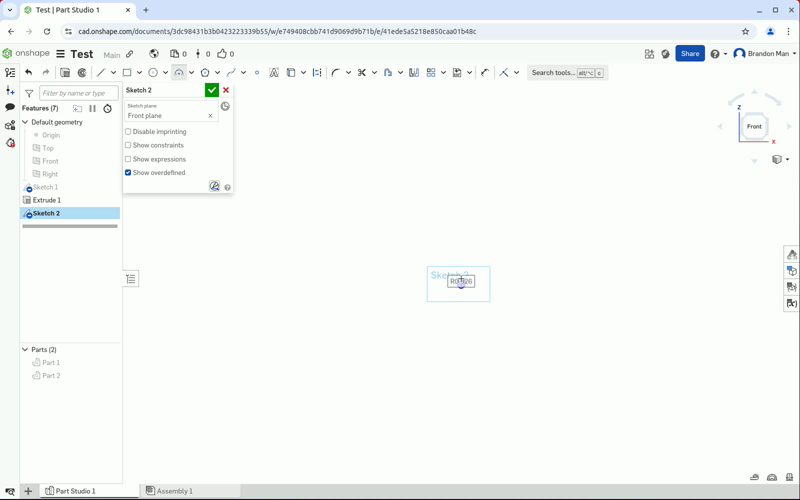
key(esc)
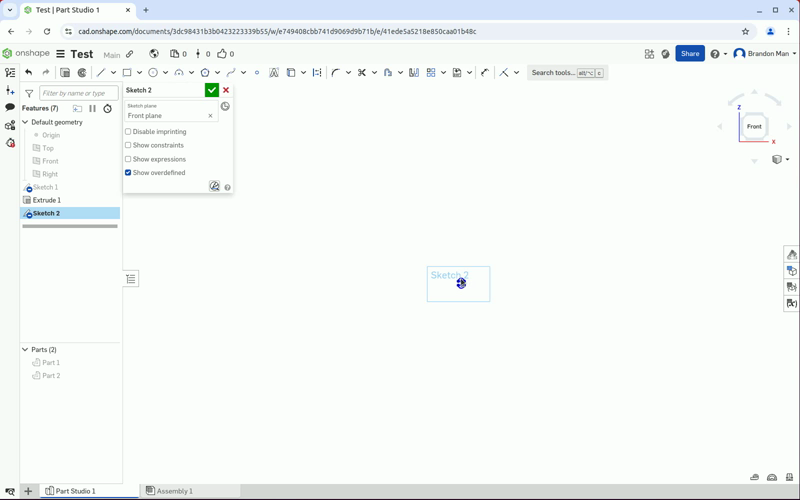
key(l)
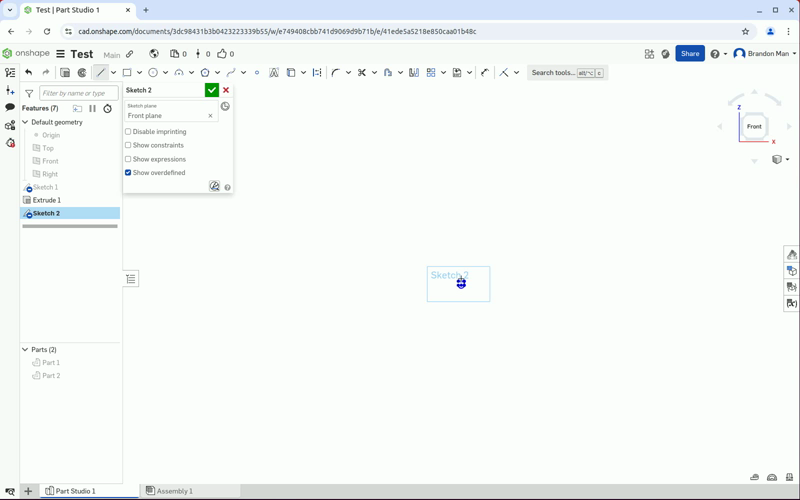
mouse_move(458, 281)
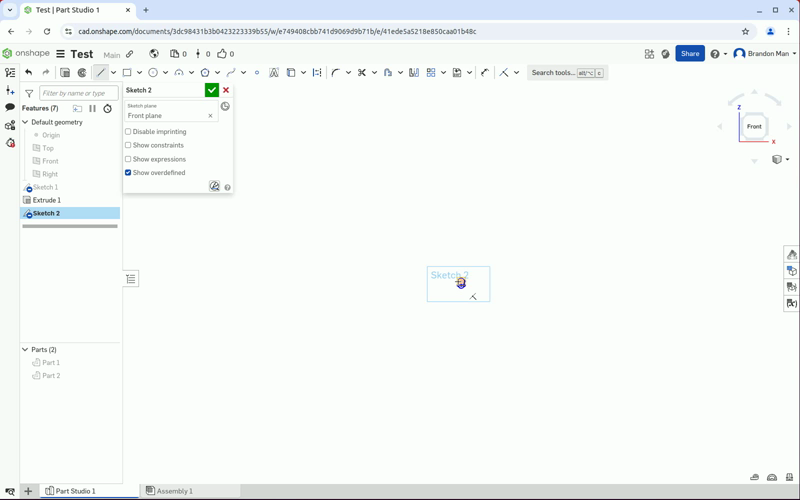
scroll(6)
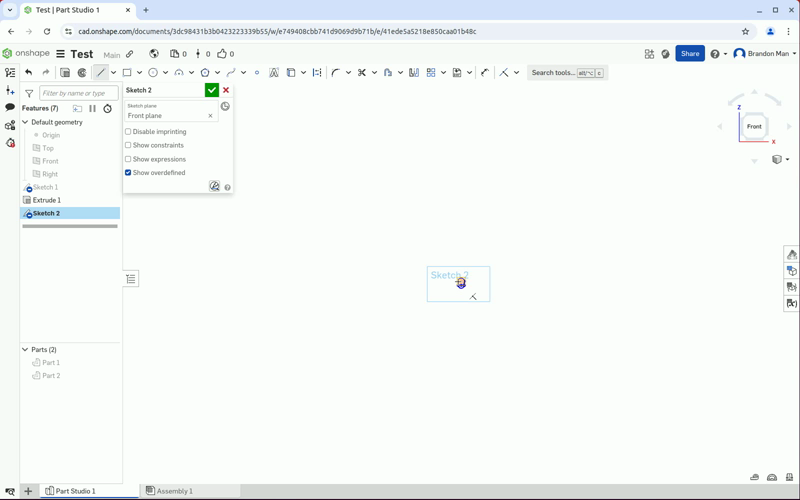
scroll(6)
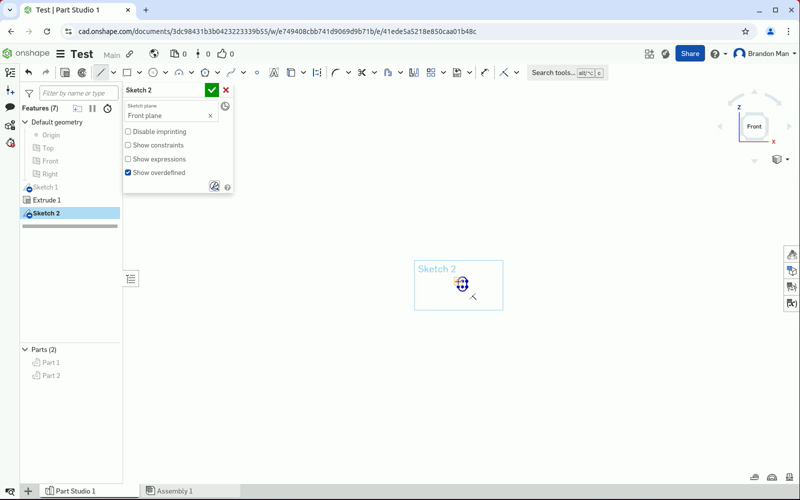
scroll(6)
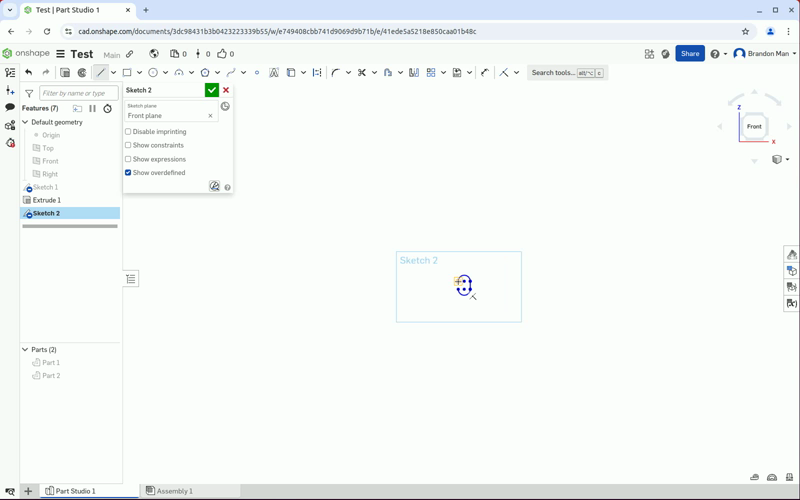
scroll(6)
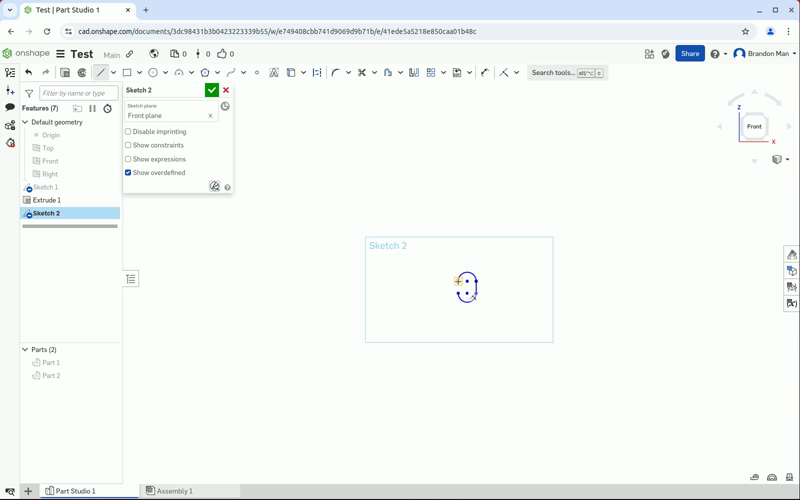
scroll(6)
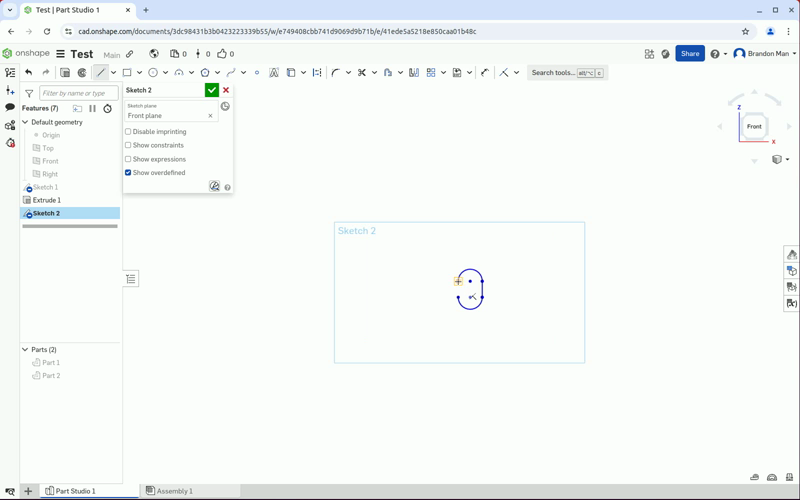
scroll(6)
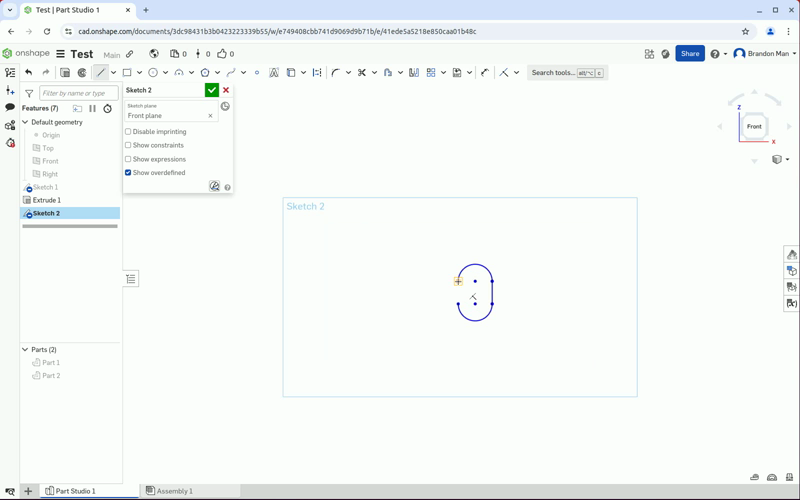
scroll(6)
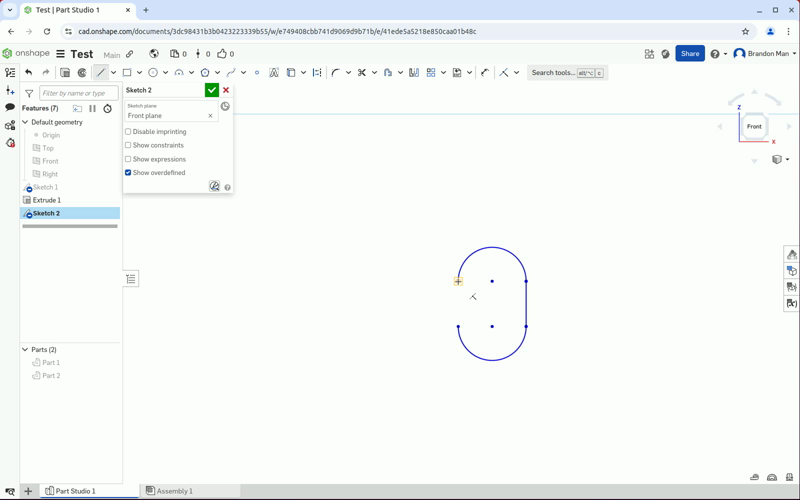
click(458, 281)
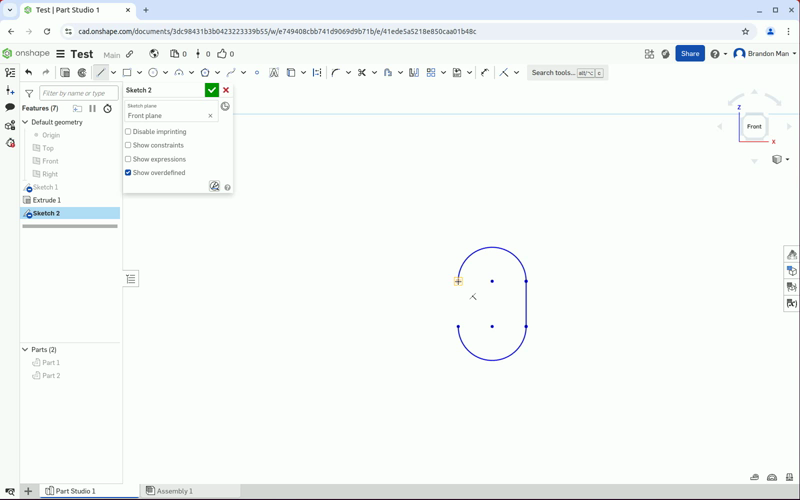
scroll(-6)
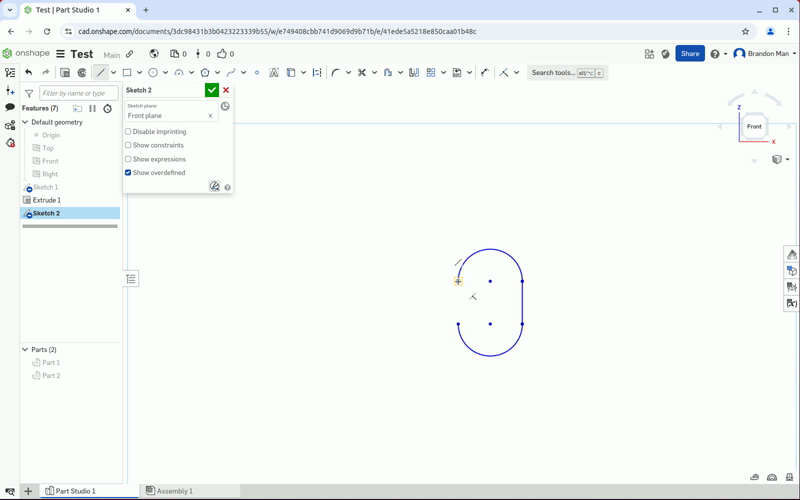
scroll(-6)
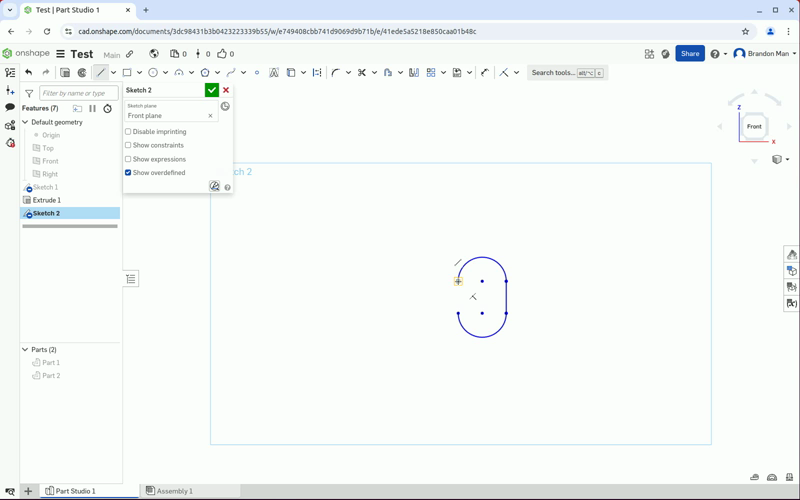
scroll(-6)
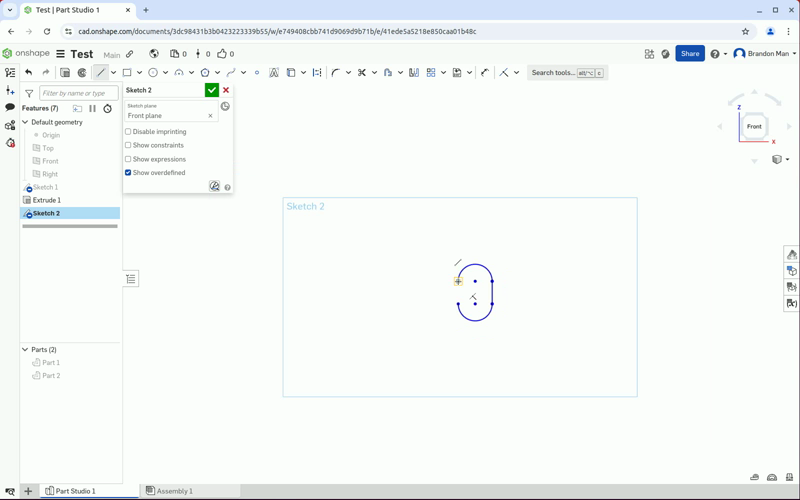
scroll(-6)
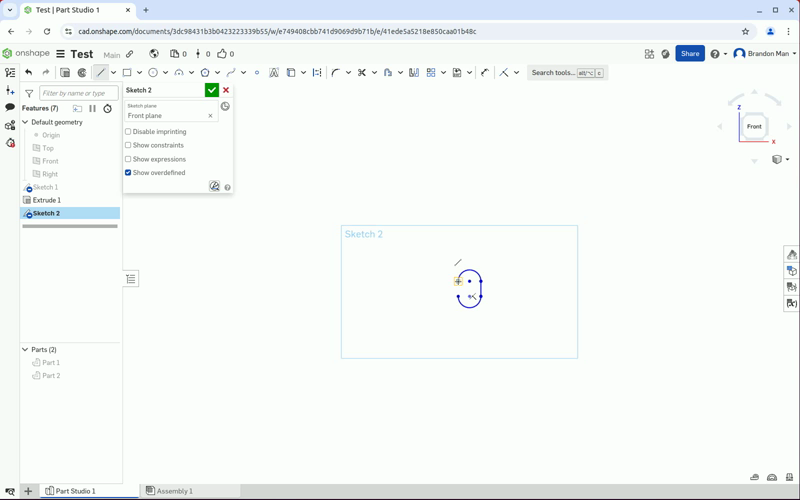
scroll(-6)
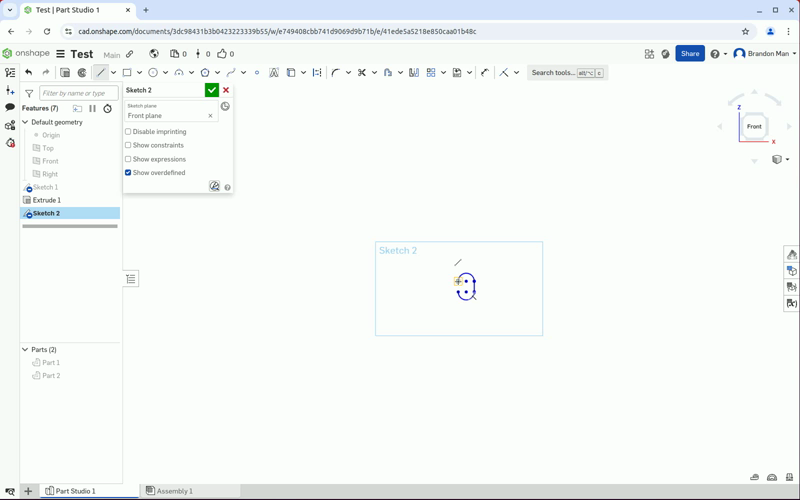
scroll(-6)
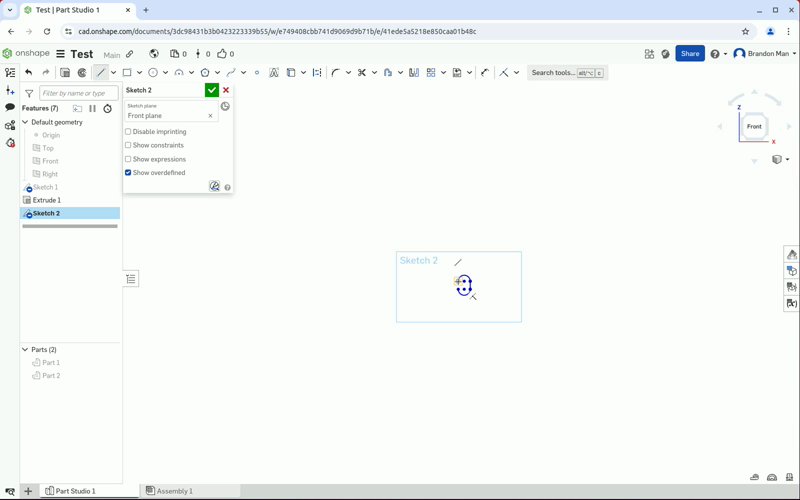
scroll(-6)
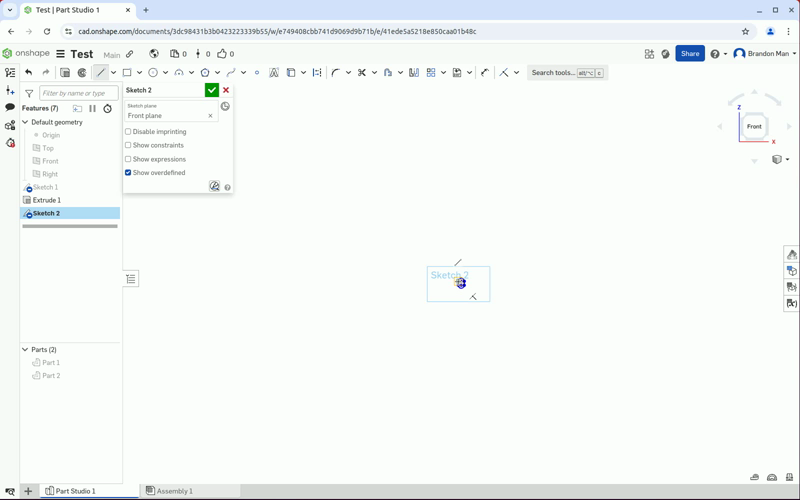
mouse_move(488, 281)
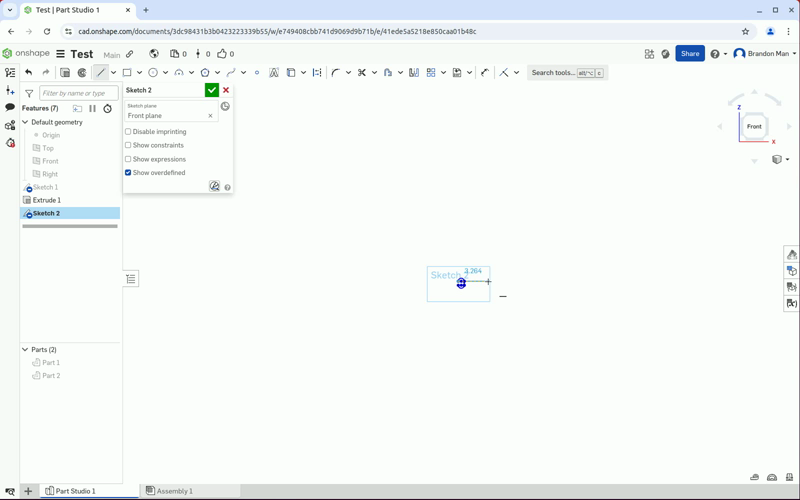
key_down(shift)
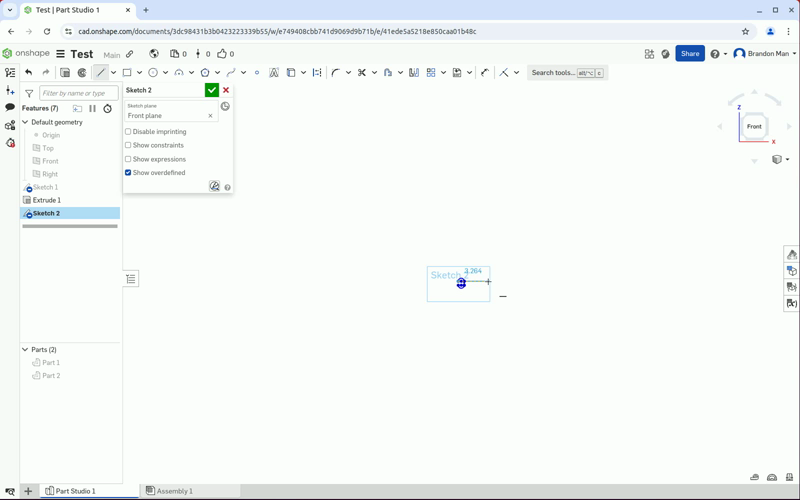
mouse_move(458, 285)
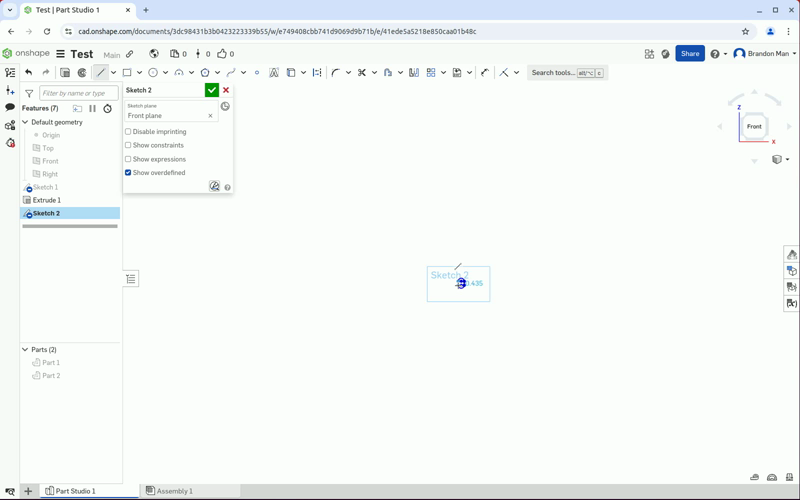
scroll(6)
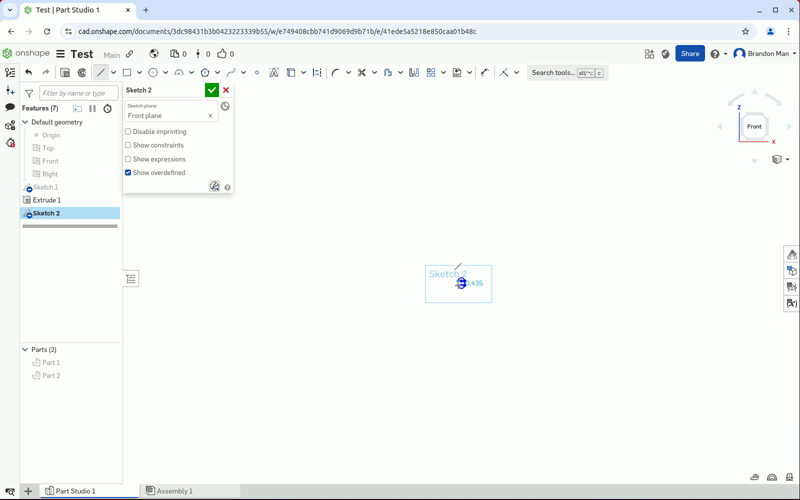
scroll(6)
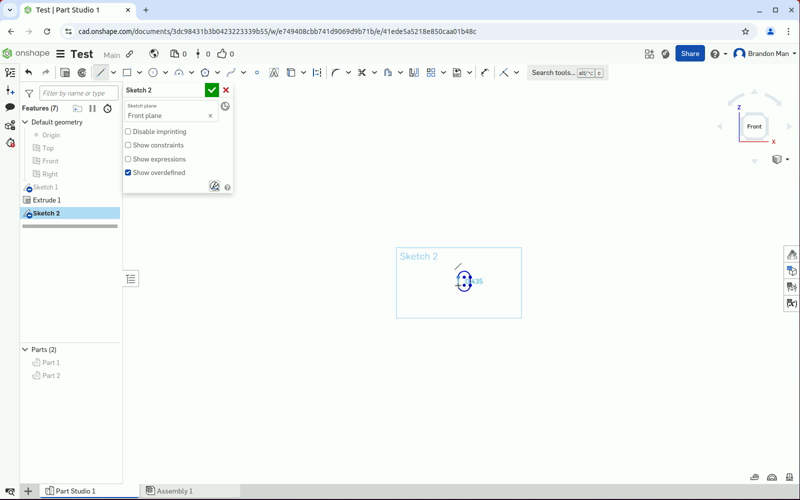
scroll(6)
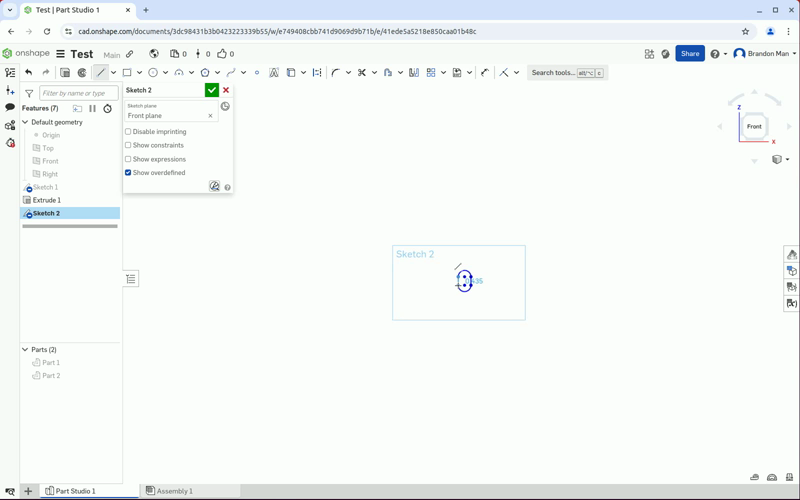
scroll(6)
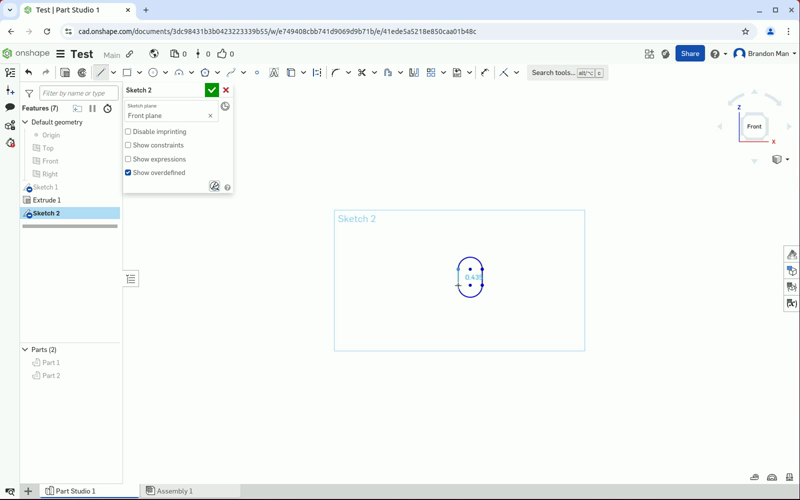
scroll(6)
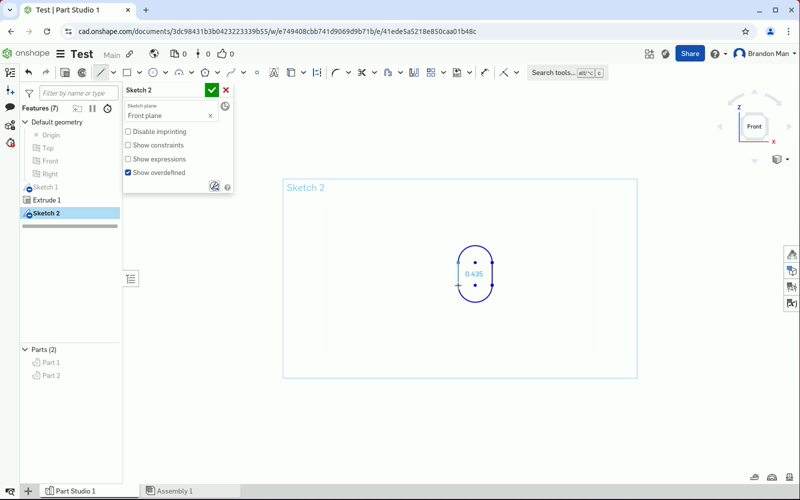
scroll(6)
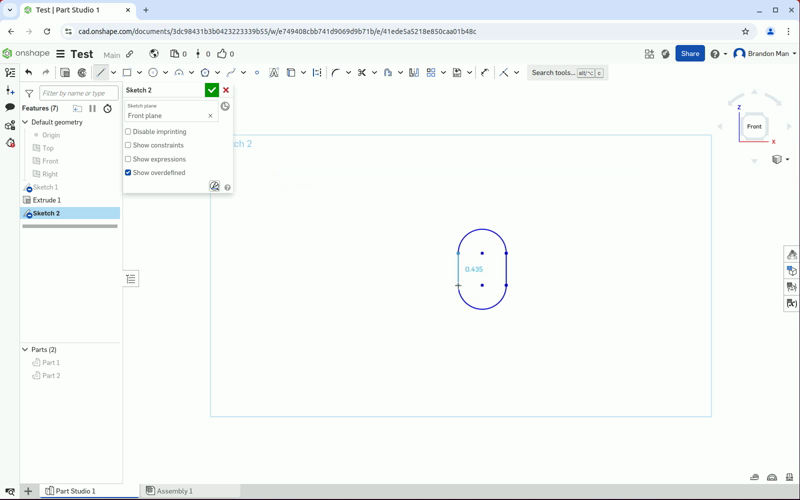
scroll(6)
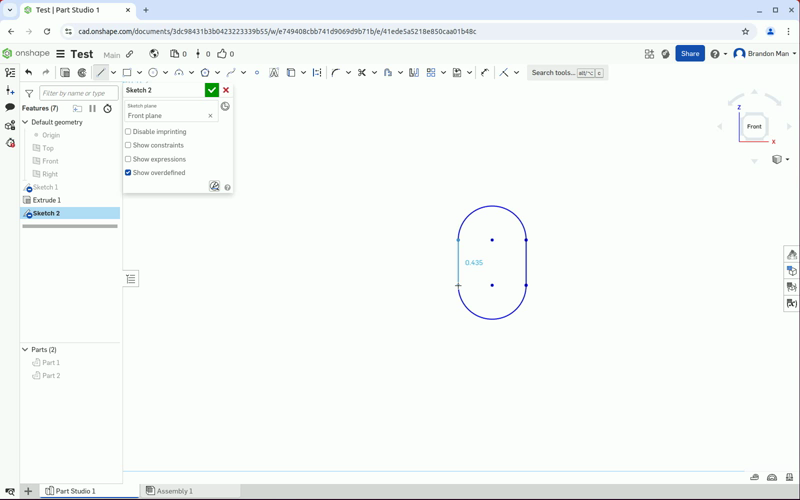
key_up(shift)
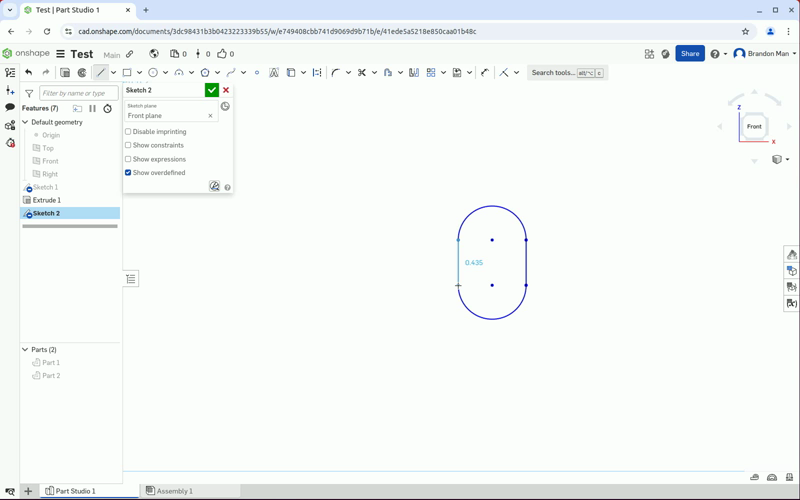
click(458, 285)
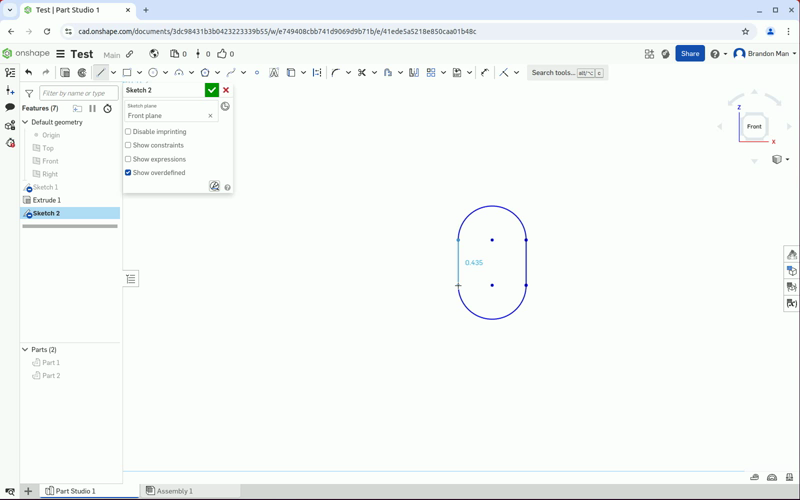
scroll(-6)
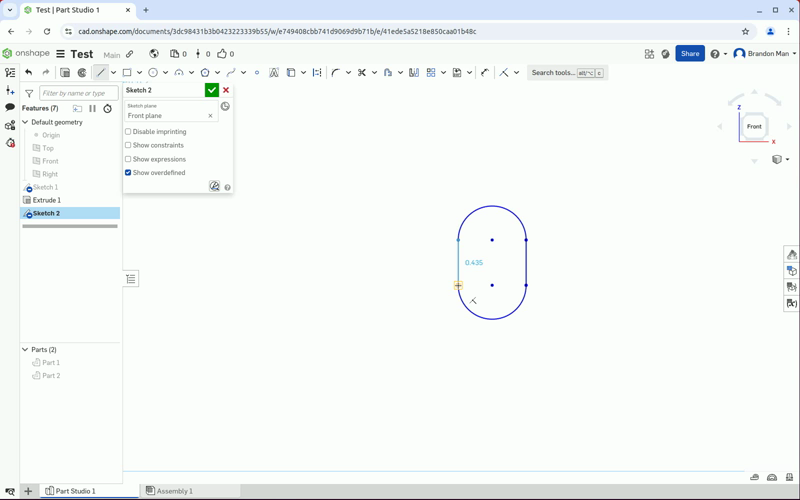
scroll(-6)
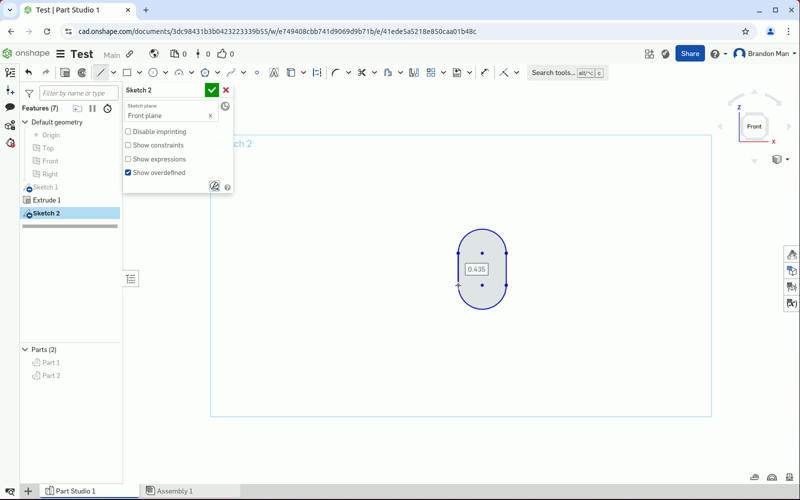
scroll(-6)
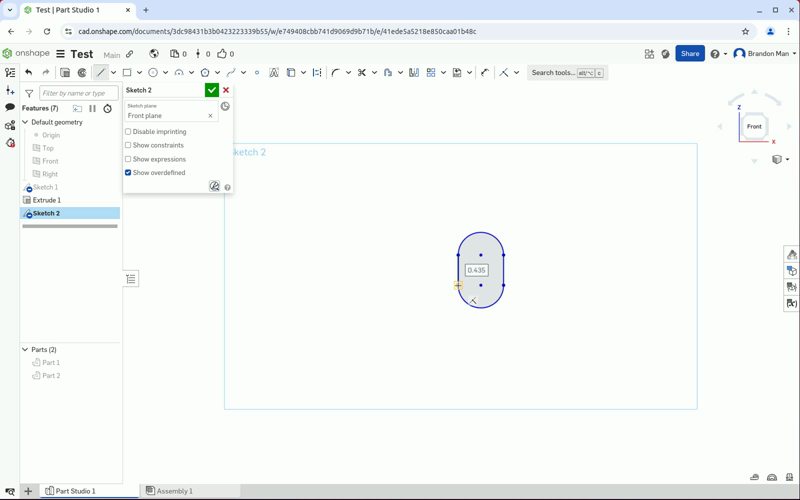
scroll(-6)
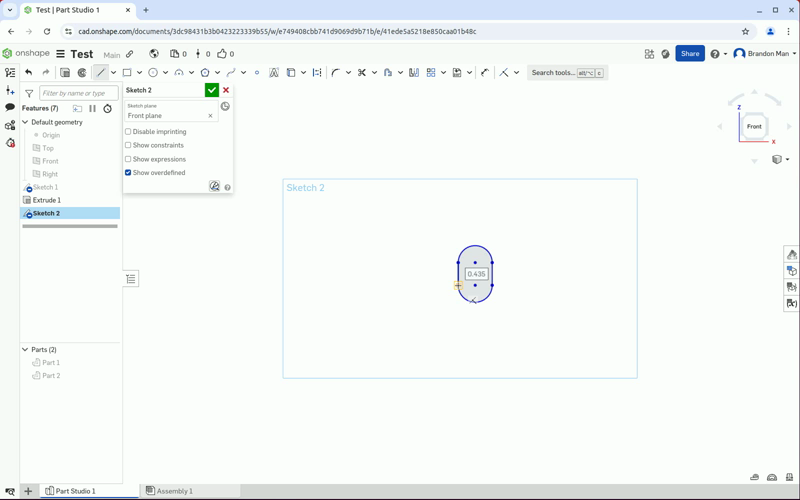
scroll(-6)
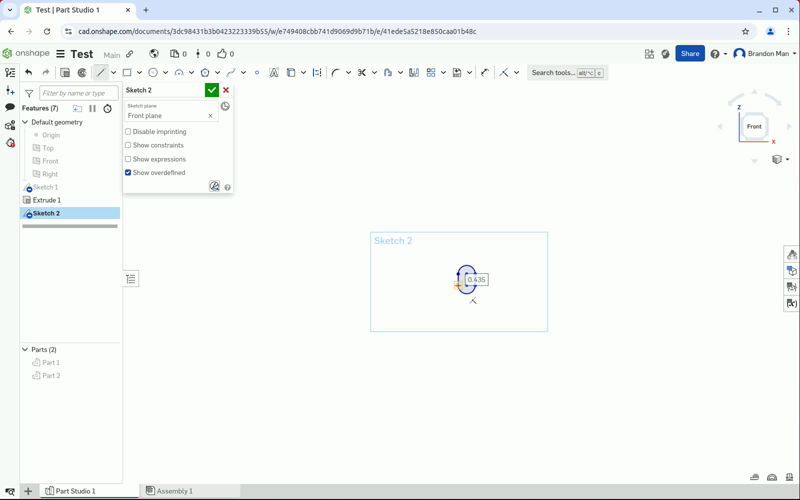
scroll(-6)
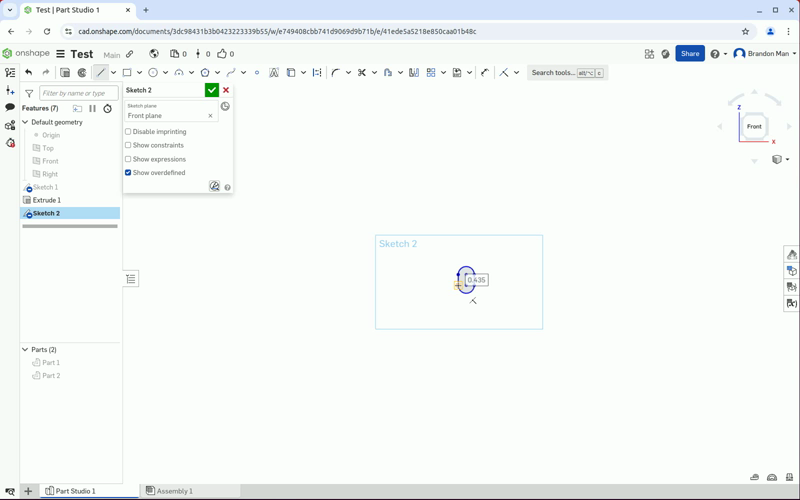
scroll(-6)
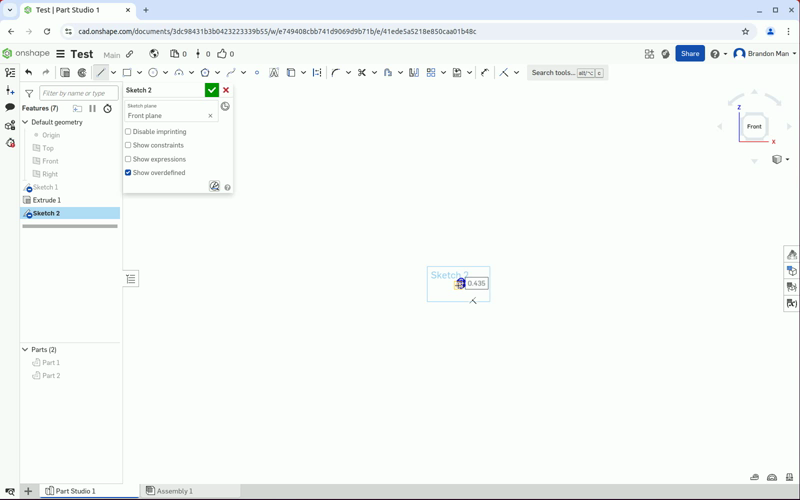
key(esc)
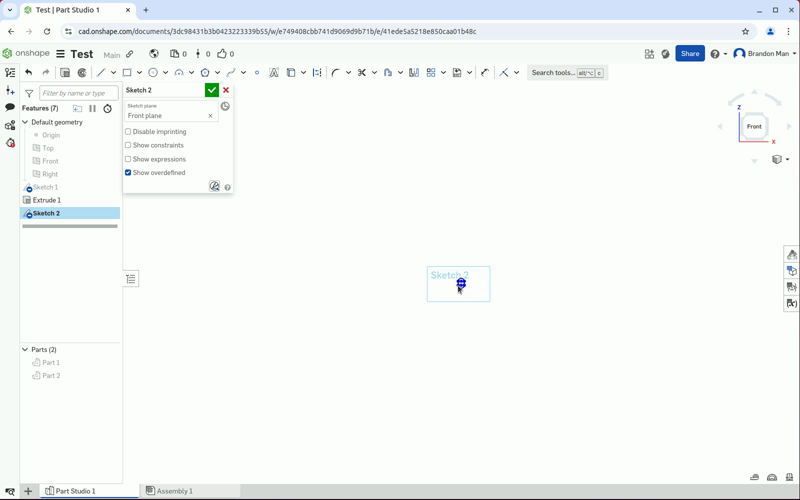
key(c)
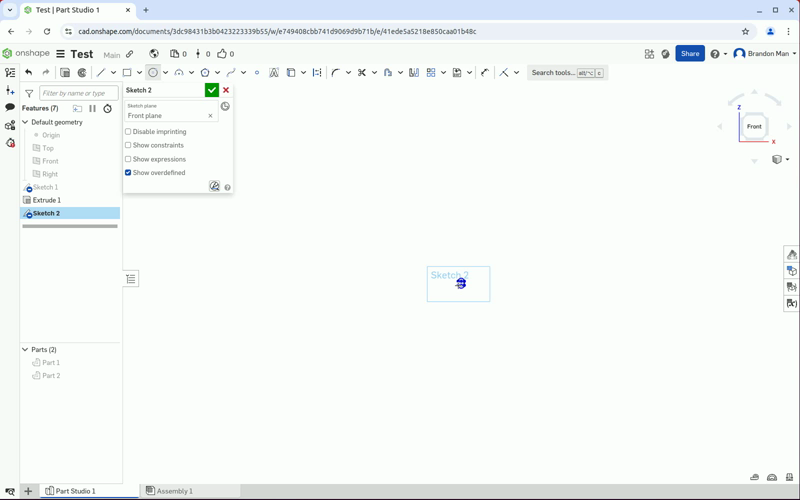
key_down(shift)
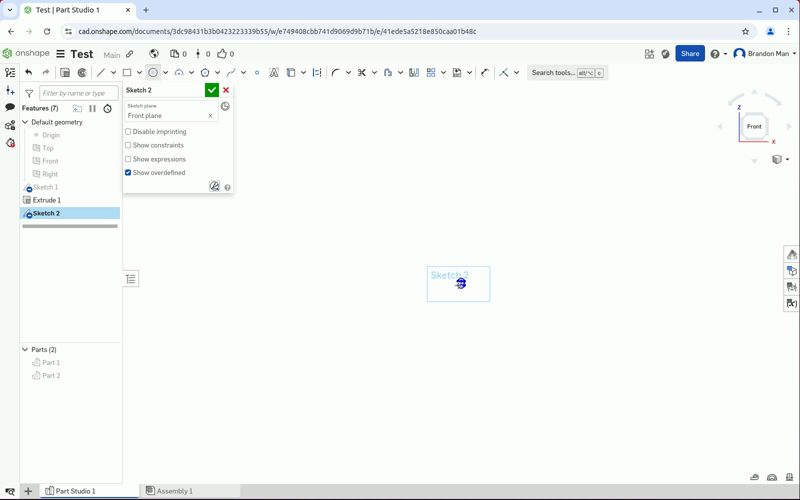
mouse_move(461, 285)
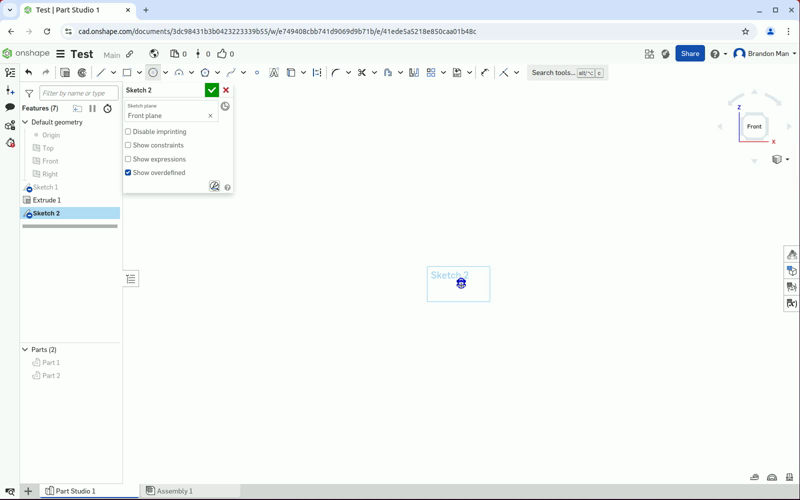
scroll(6)
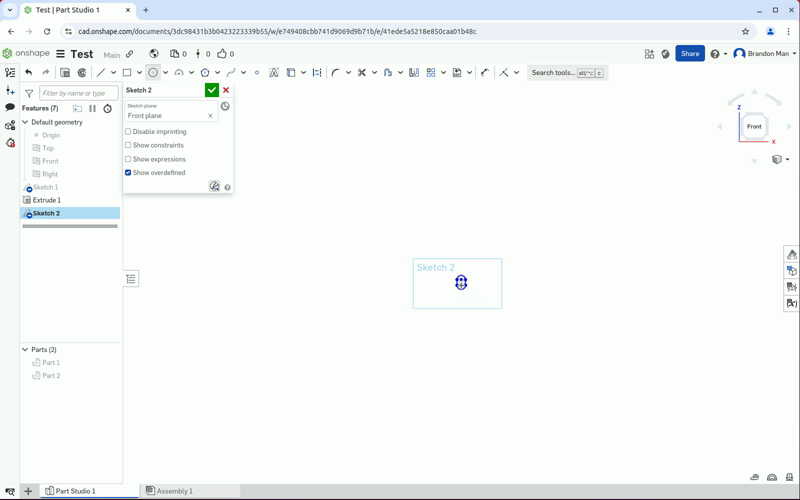
scroll(6)
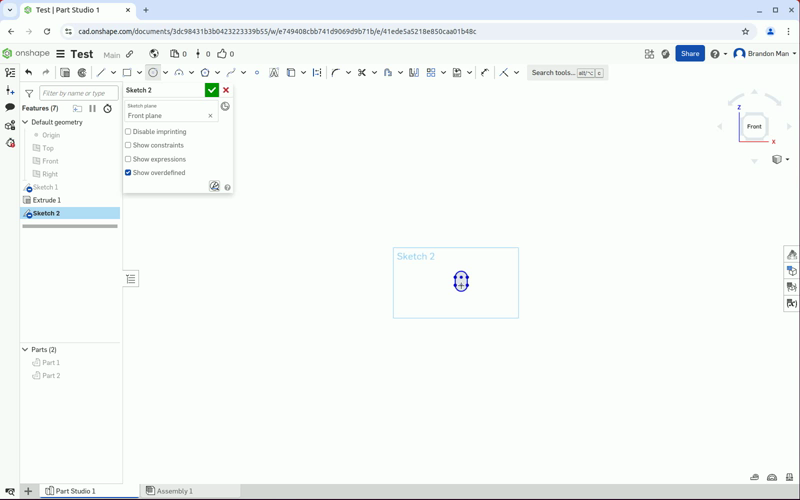
scroll(6)
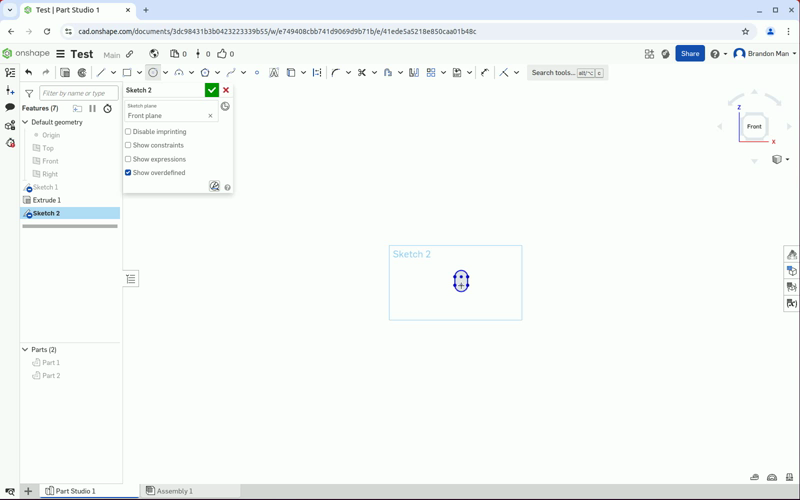
scroll(6)
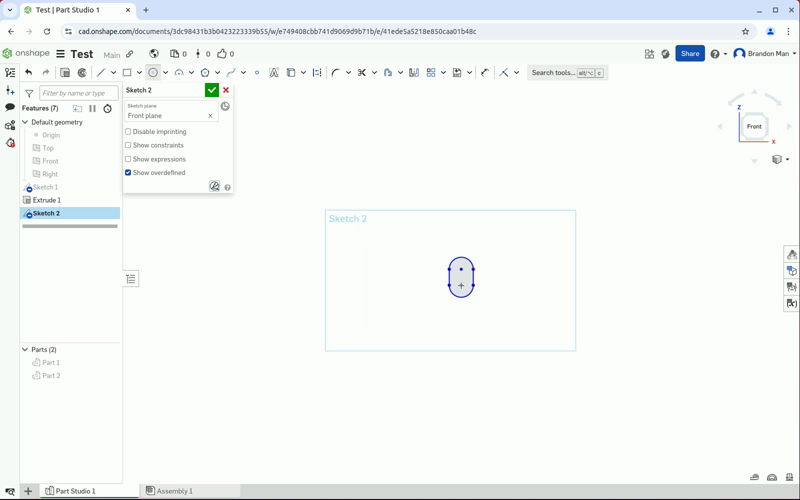
scroll(6)
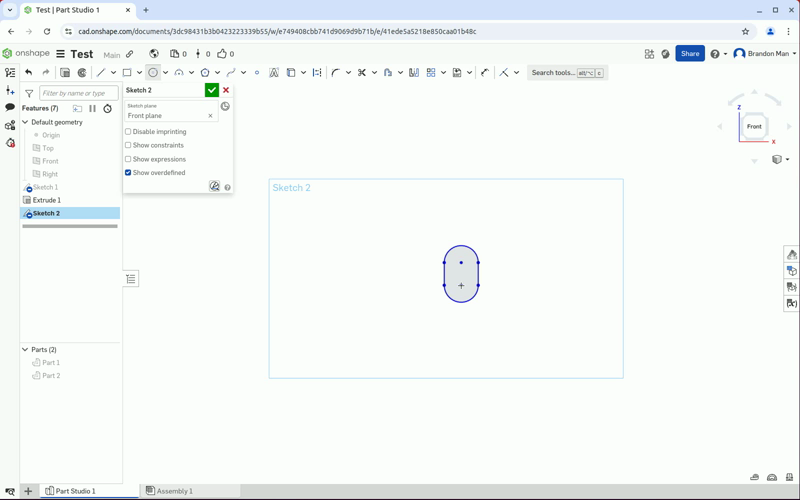
scroll(6)
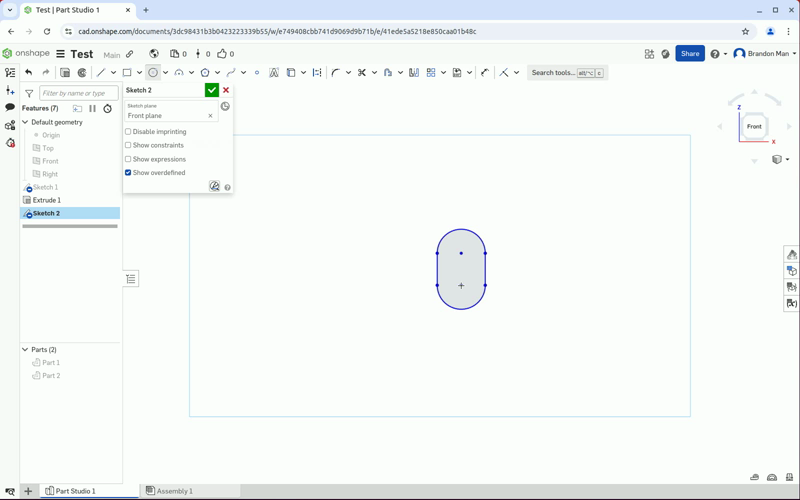
scroll(6)
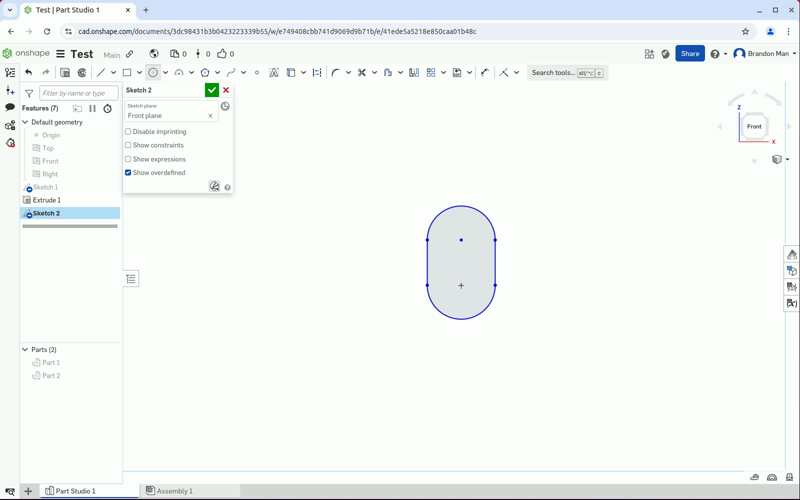
click(461, 285)
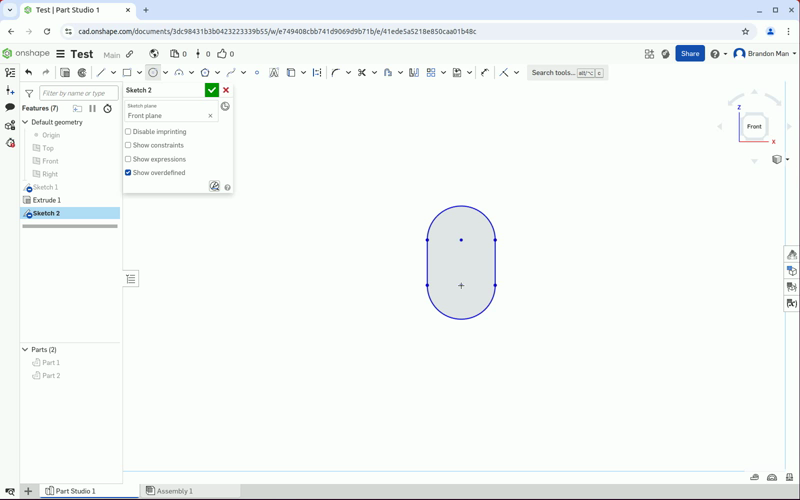
scroll(-6)
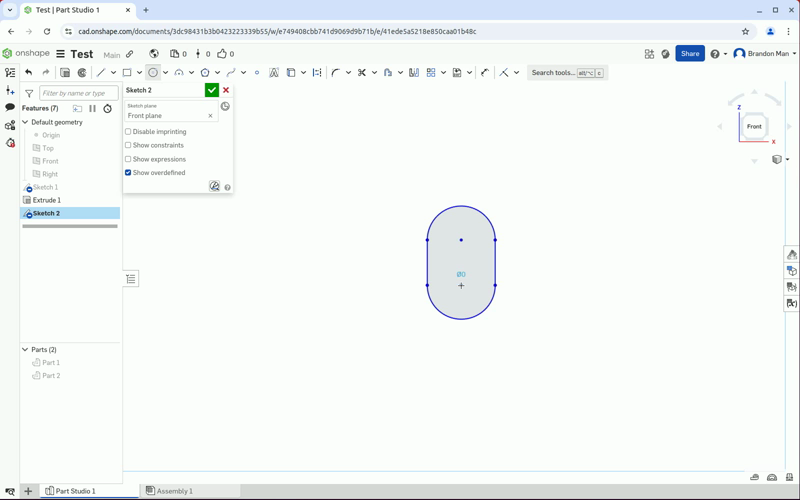
scroll(-6)
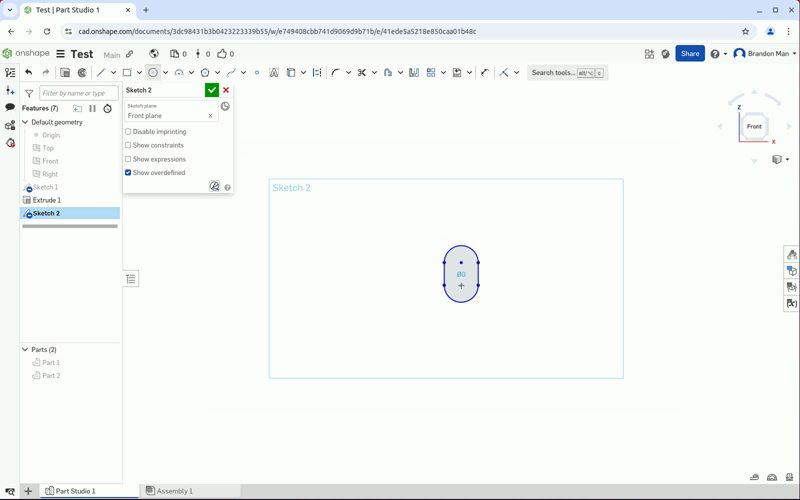
scroll(-6)
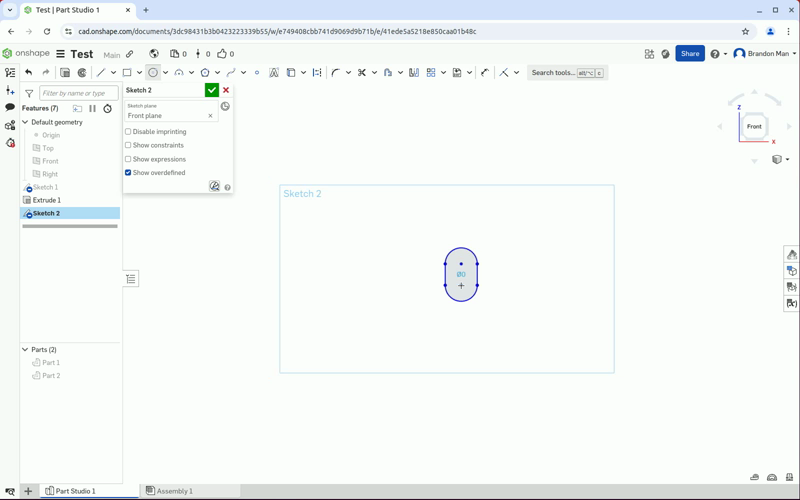
scroll(-6)
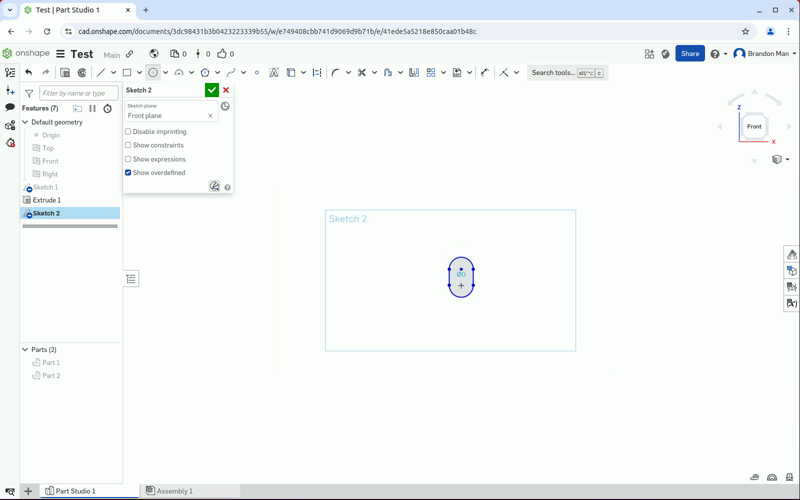
scroll(-6)
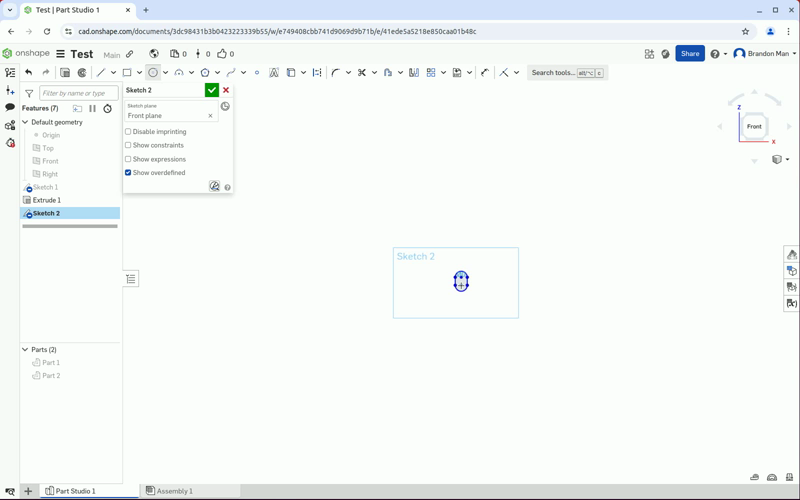
scroll(-6)
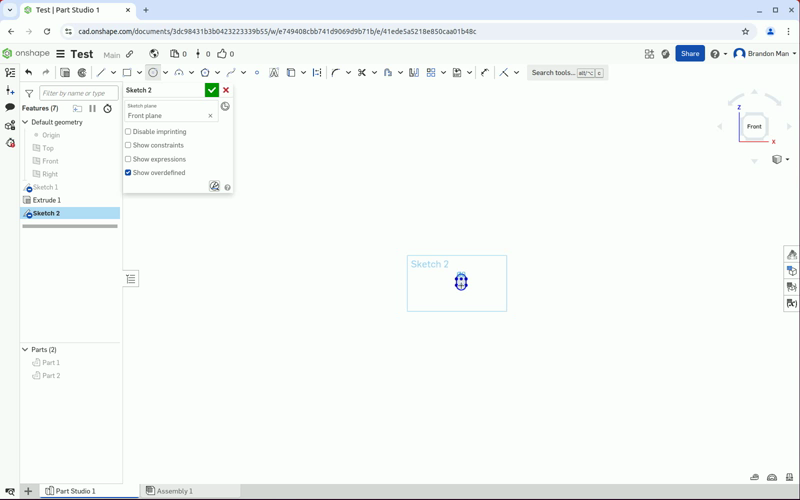
scroll(-6)
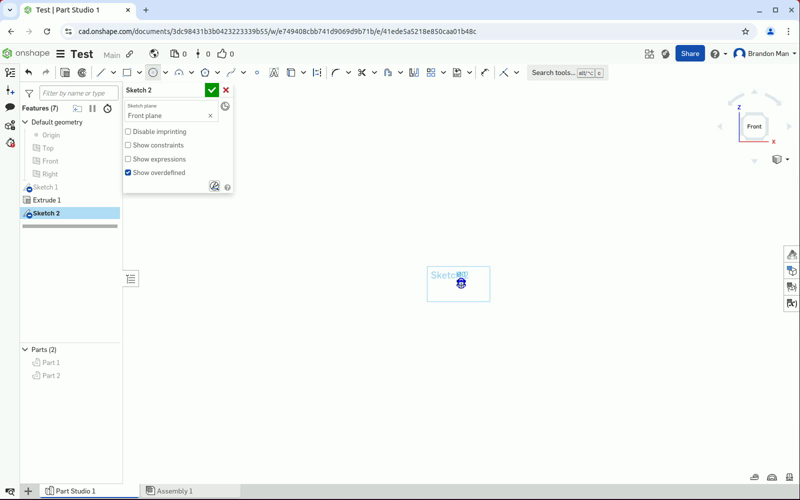
key_up(shift)
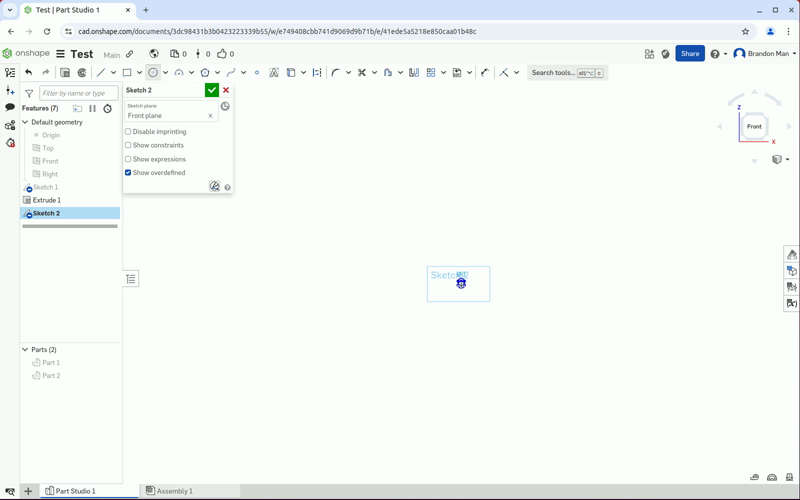
mouse_move(462, 285)
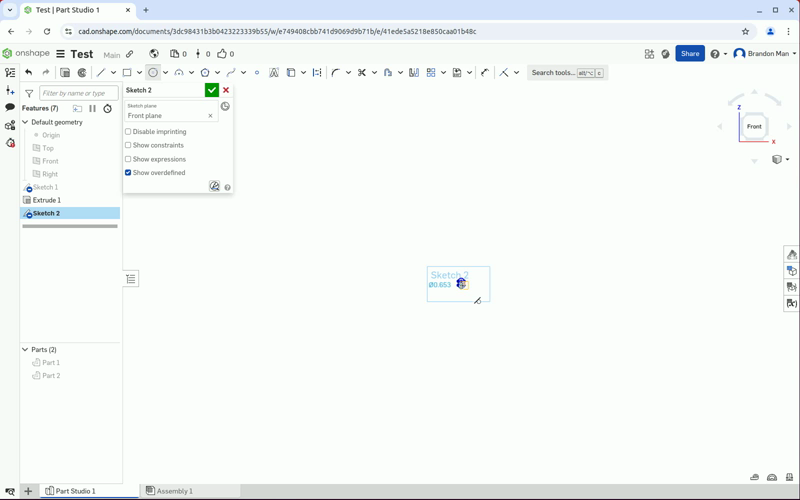
scroll(6)
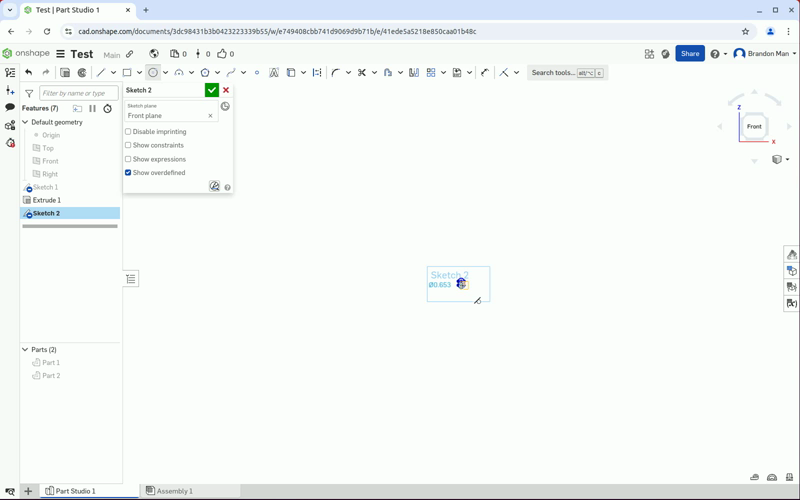
scroll(6)
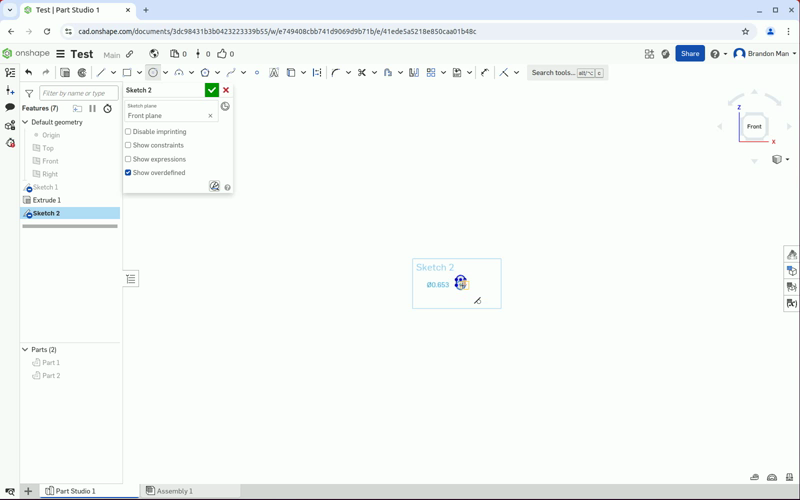
scroll(6)
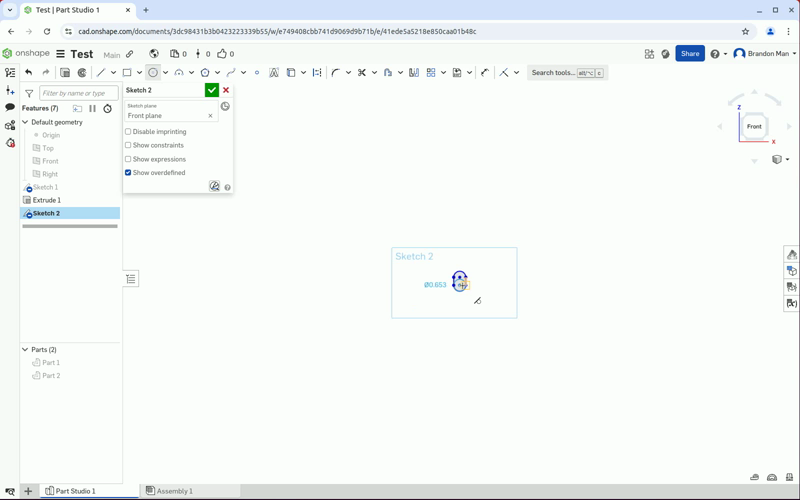
scroll(6)
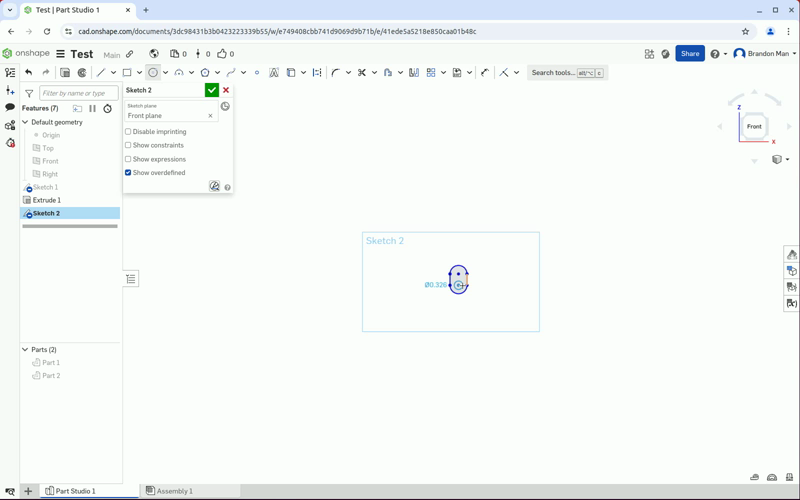
scroll(6)
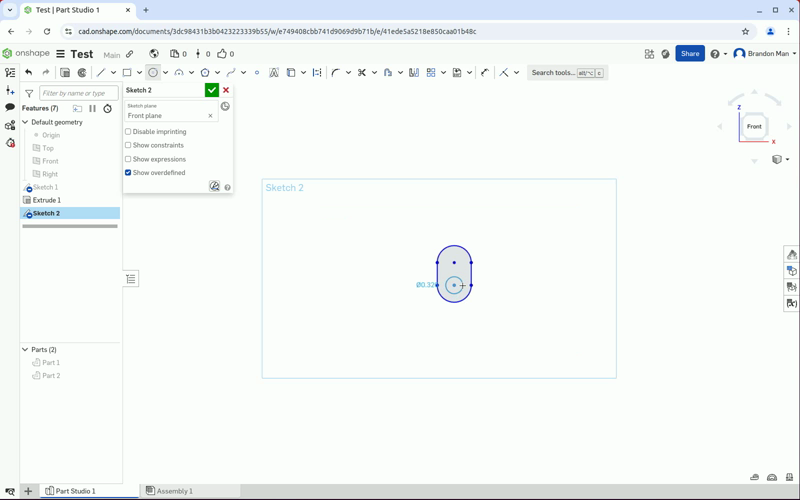
scroll(6)
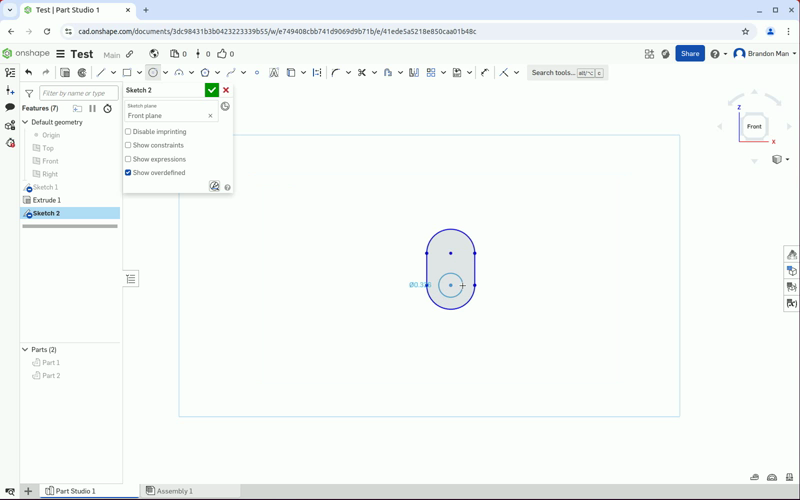
scroll(6)
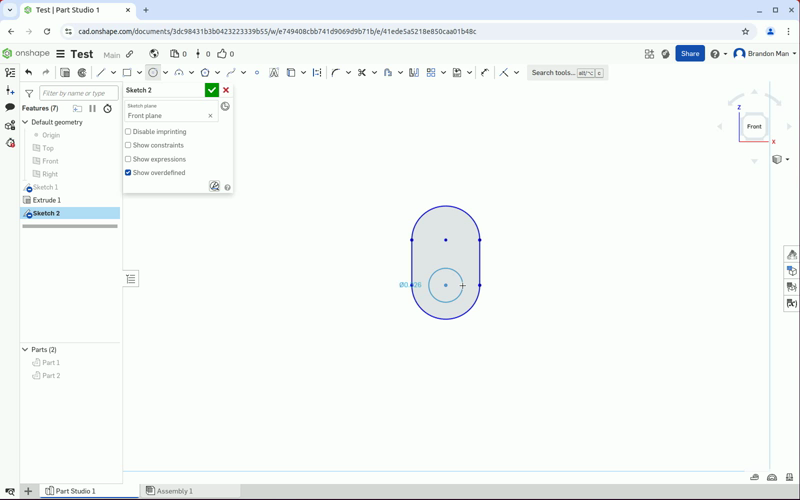
click(462, 285)
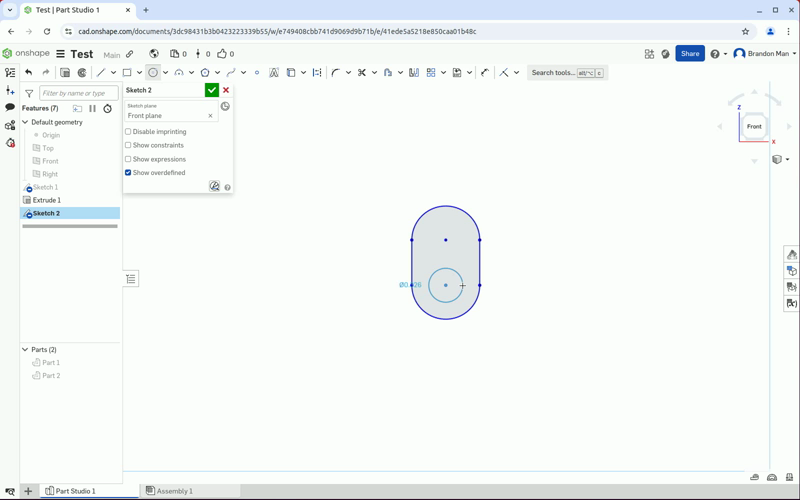
scroll(-6)
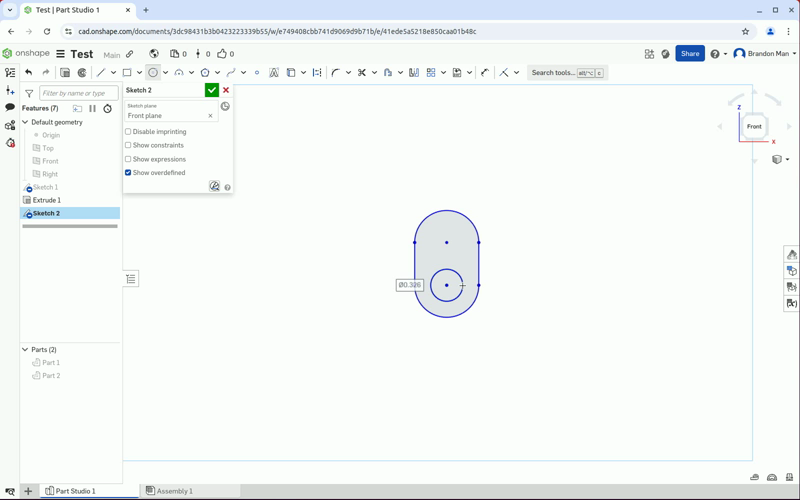
scroll(-6)
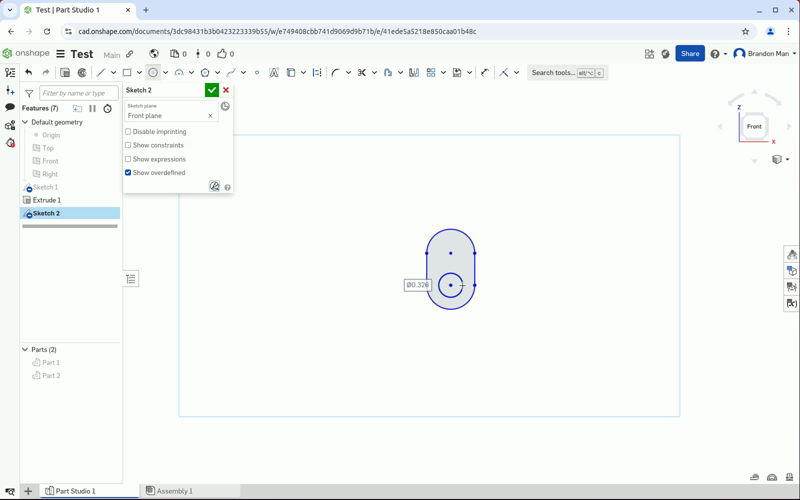
scroll(-6)
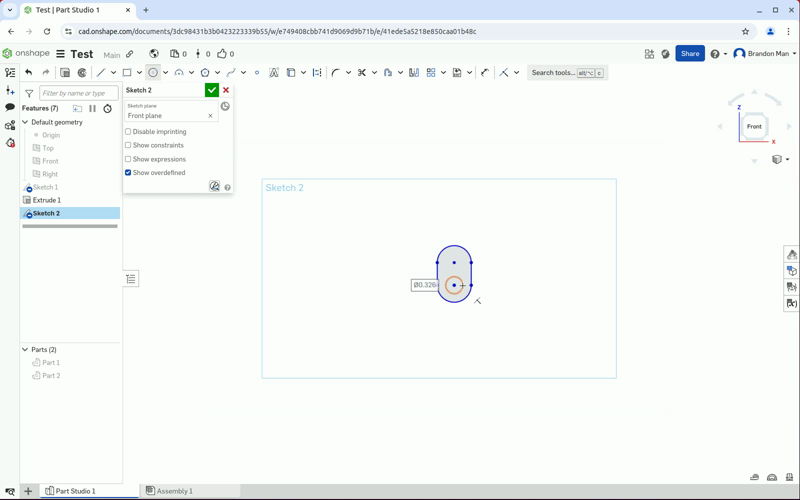
scroll(-6)
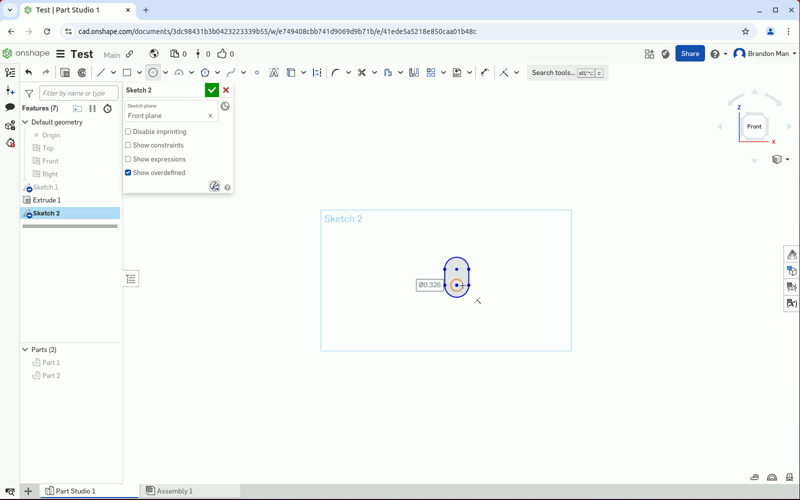
scroll(-6)
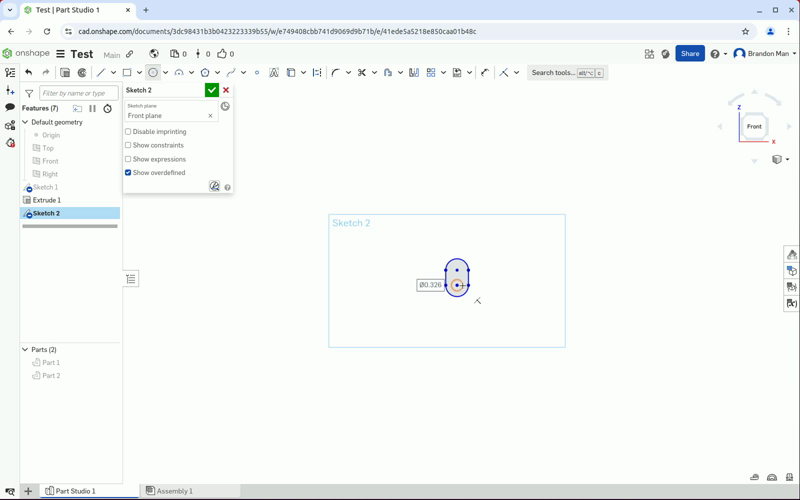
scroll(-6)
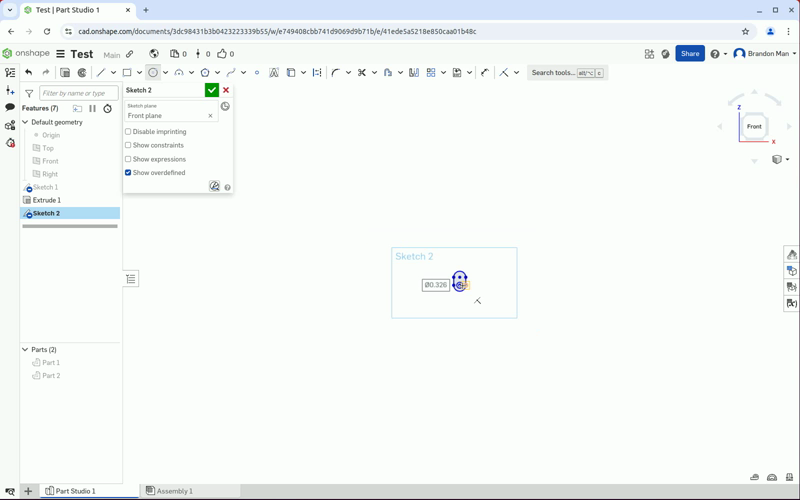
scroll(-6)
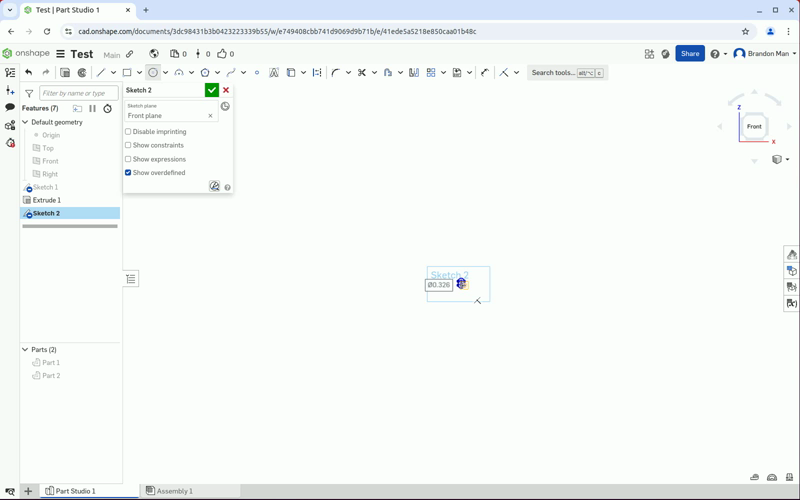
key(esc)
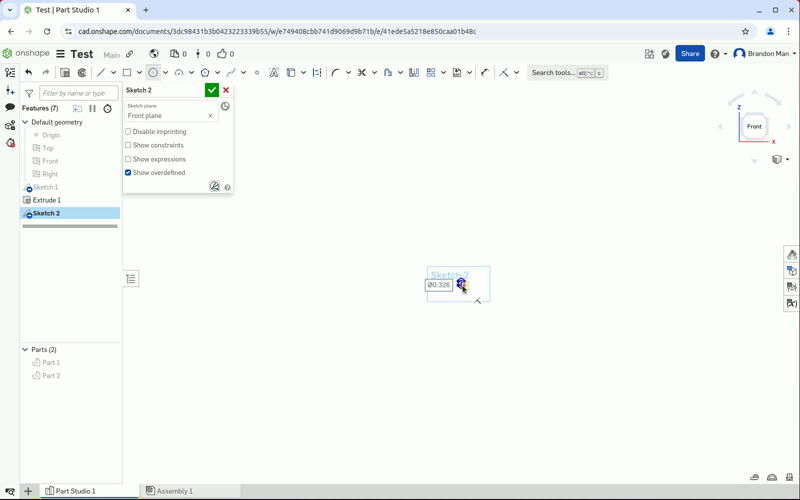
key(c)
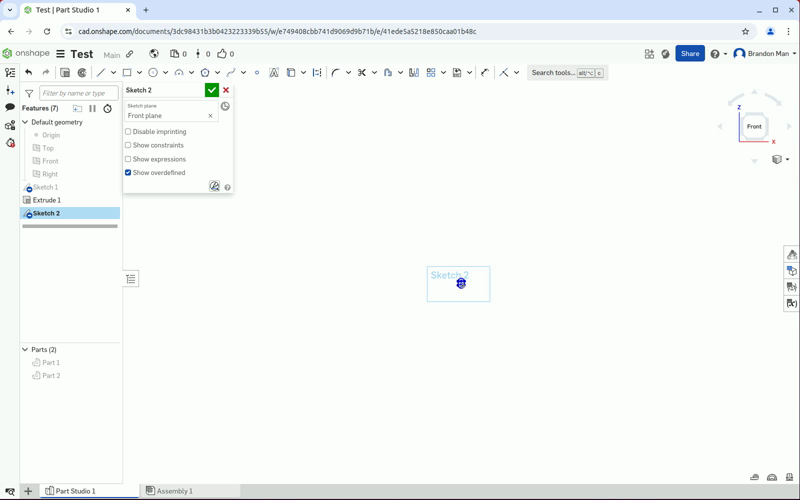
key_down(shift)
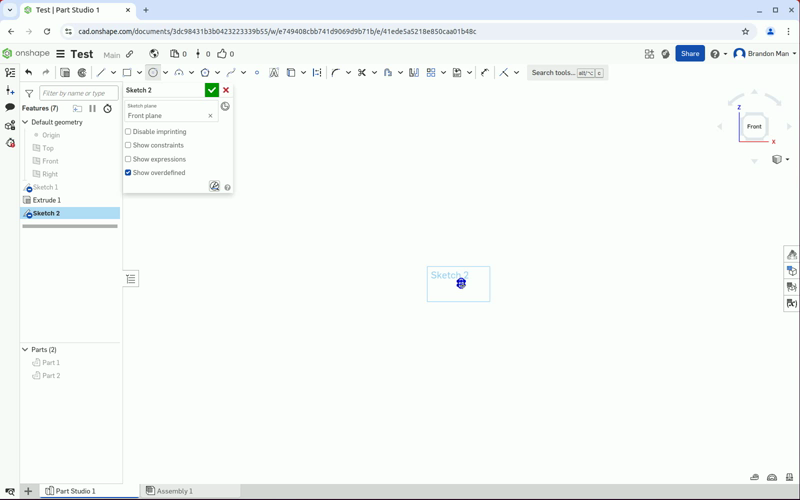
mouse_move(461, 281)
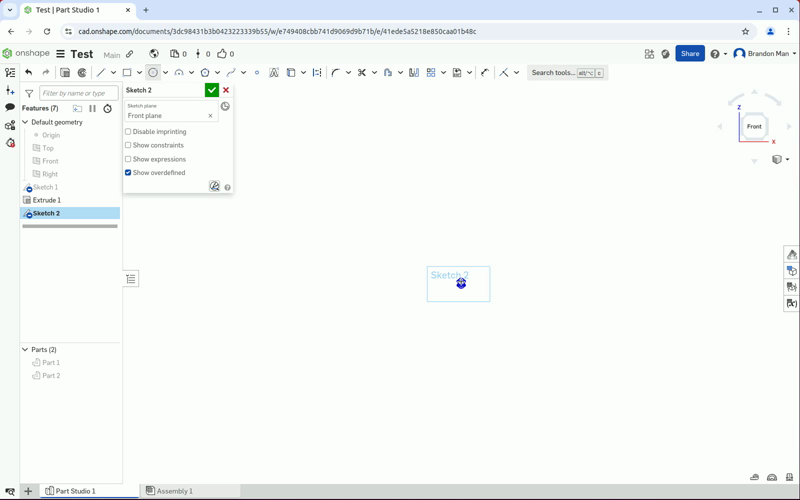
scroll(6)
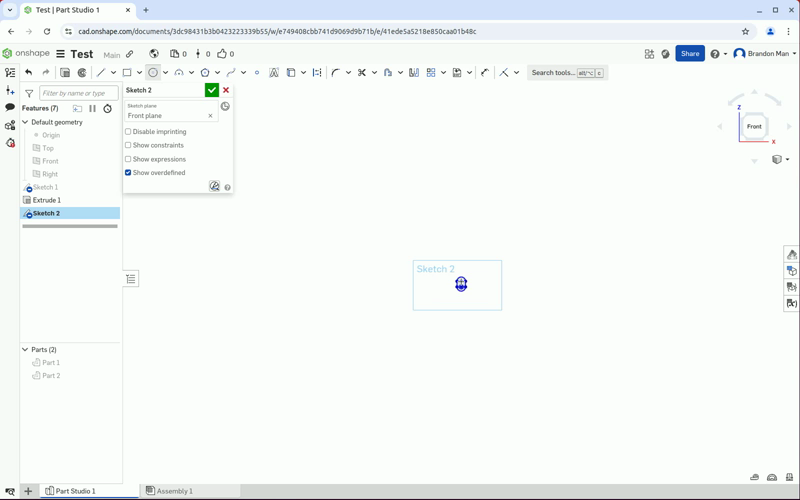
scroll(6)
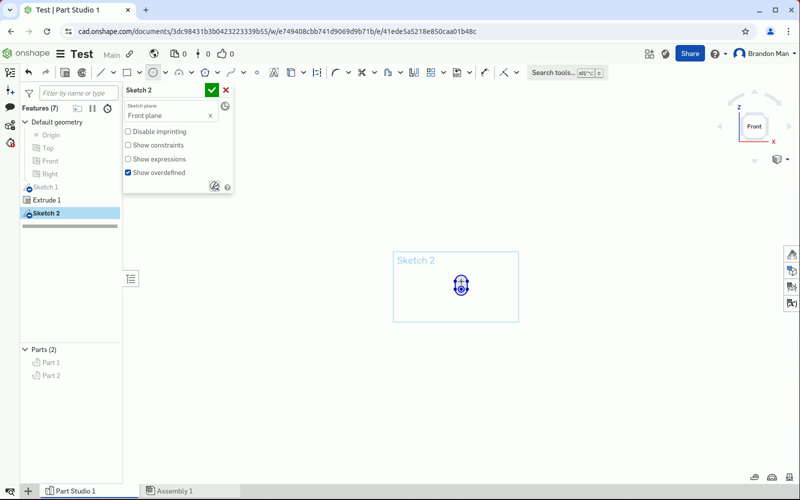
scroll(6)
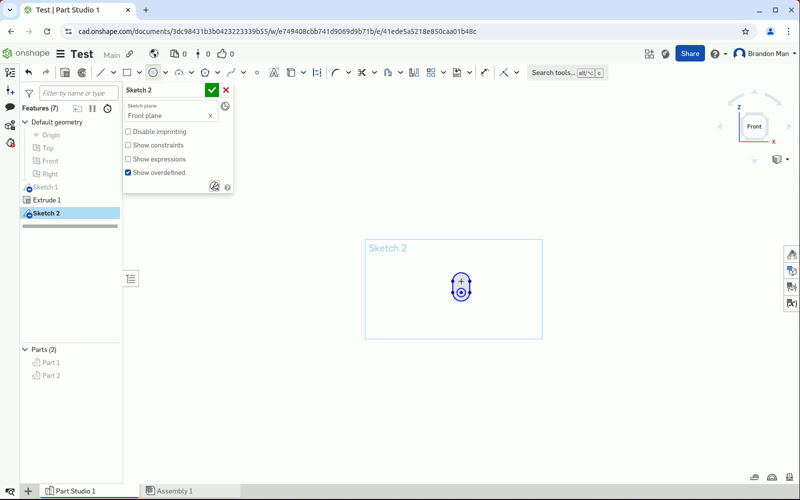
scroll(6)
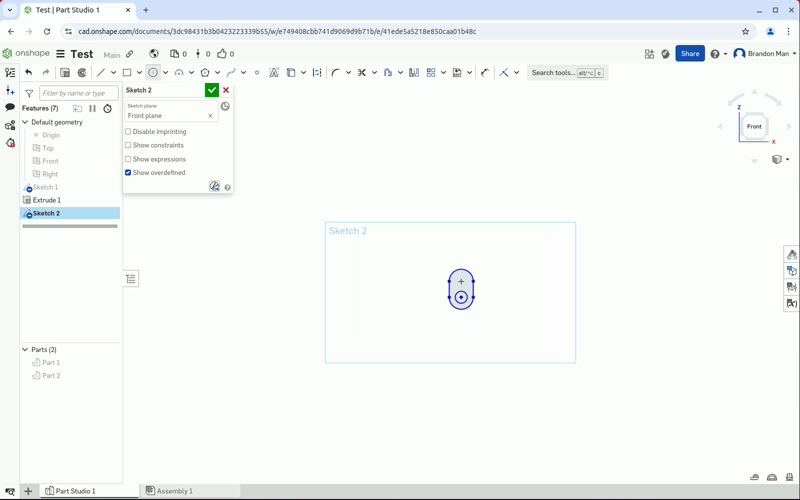
scroll(6)
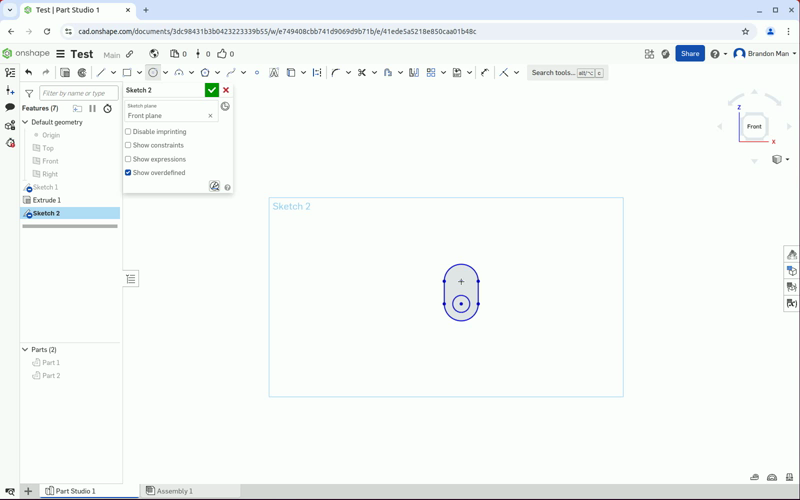
scroll(6)
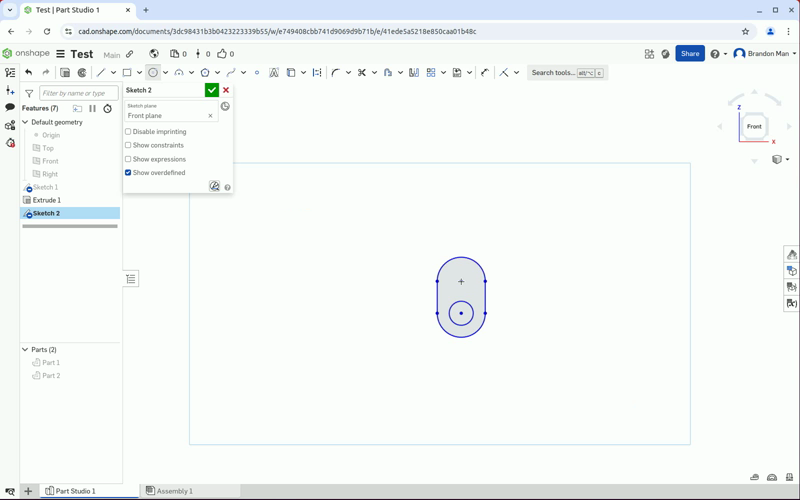
scroll(6)
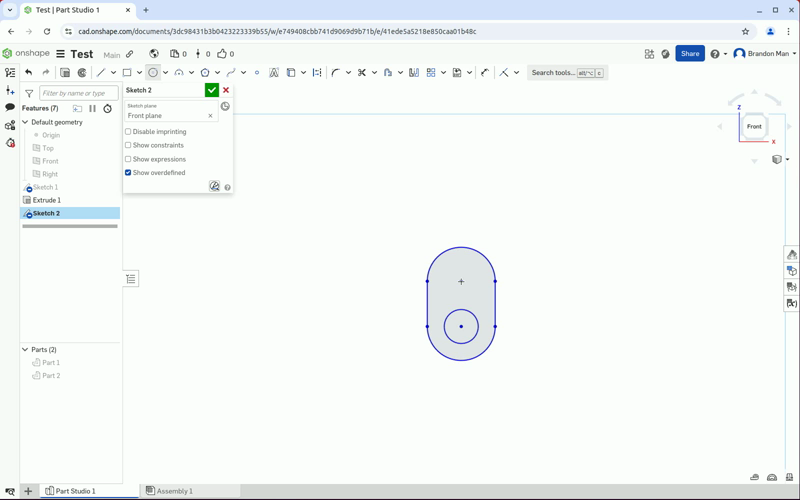
click(461, 281)
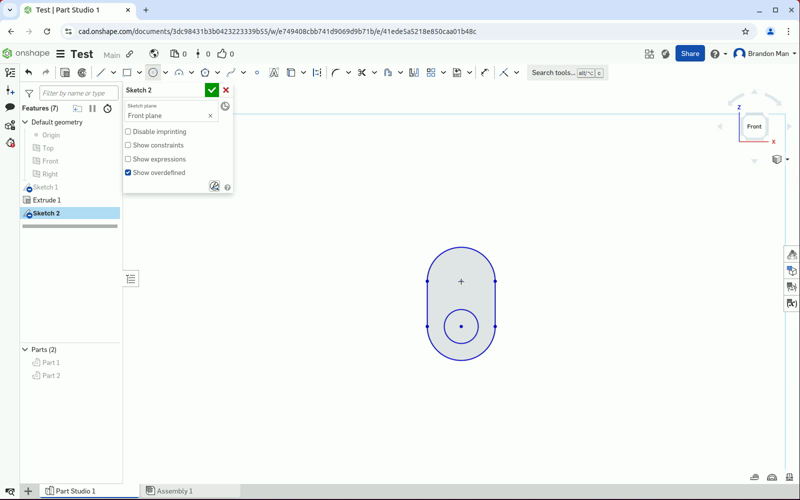
scroll(-6)
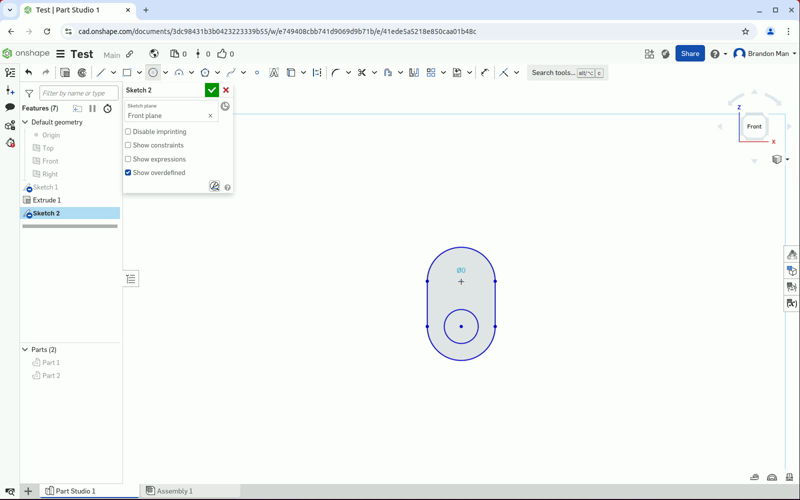
scroll(-6)
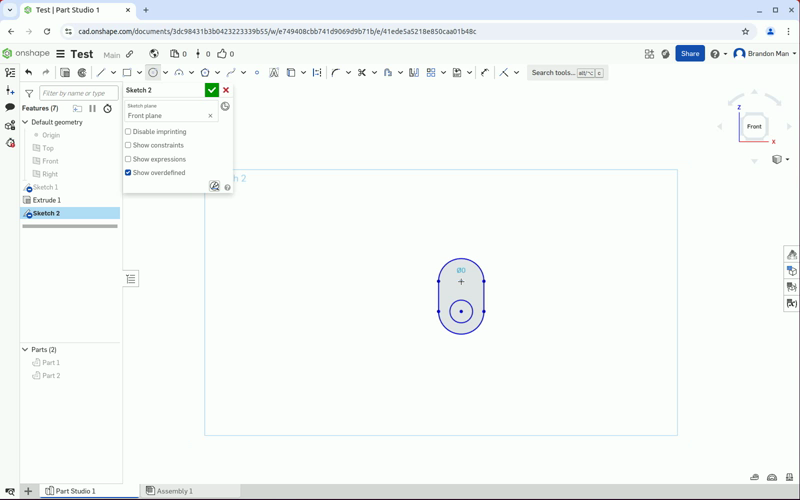
scroll(-6)
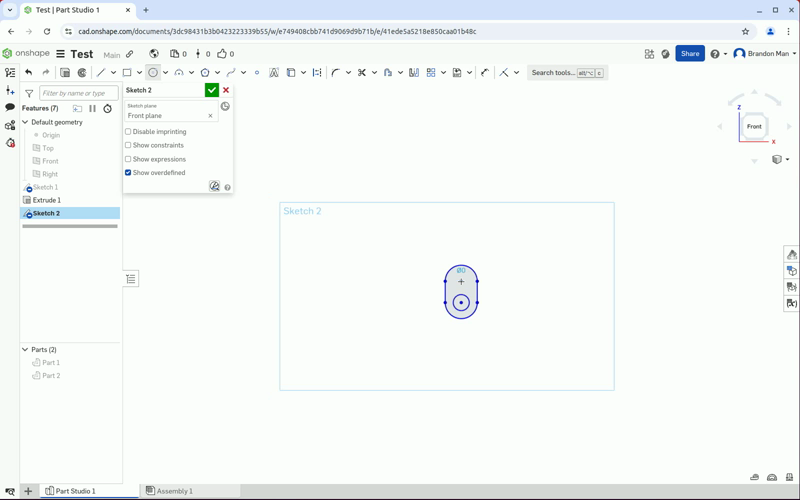
scroll(-6)
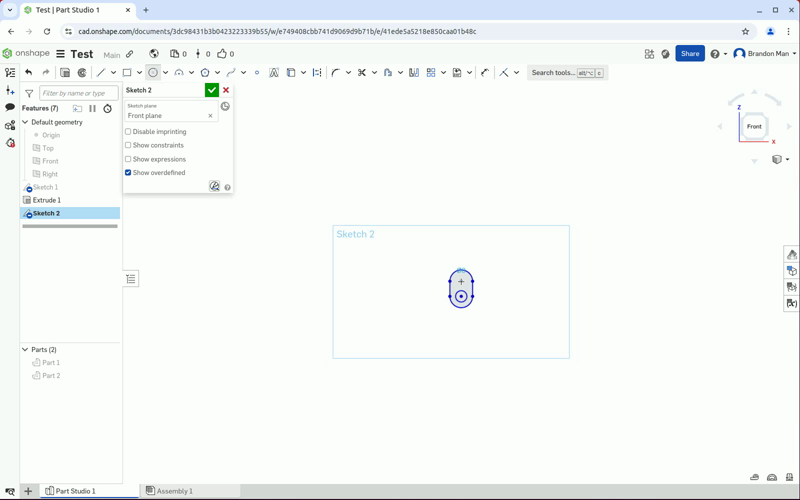
scroll(-6)
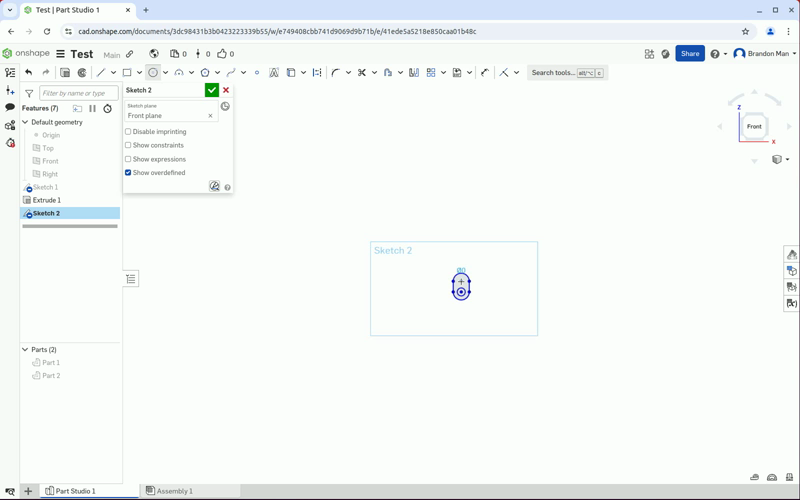
scroll(-6)
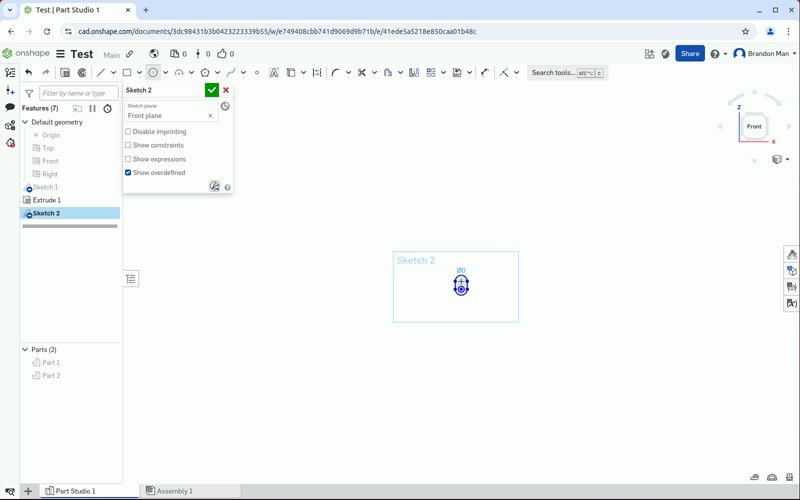
scroll(-6)
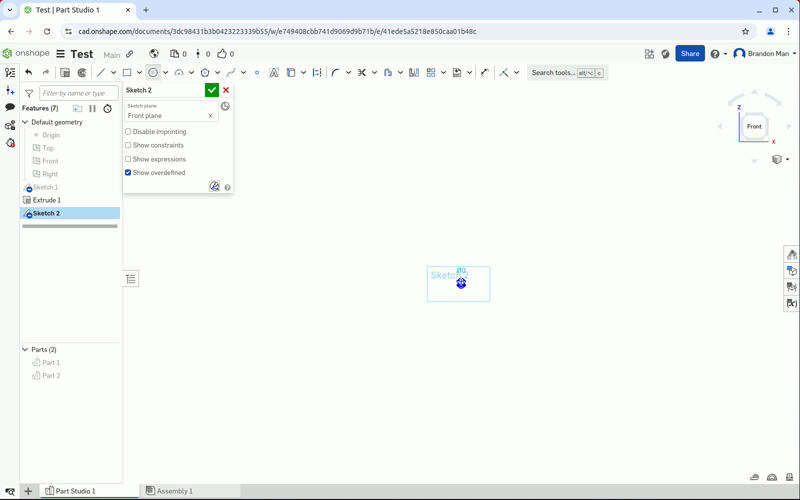
key_up(shift)
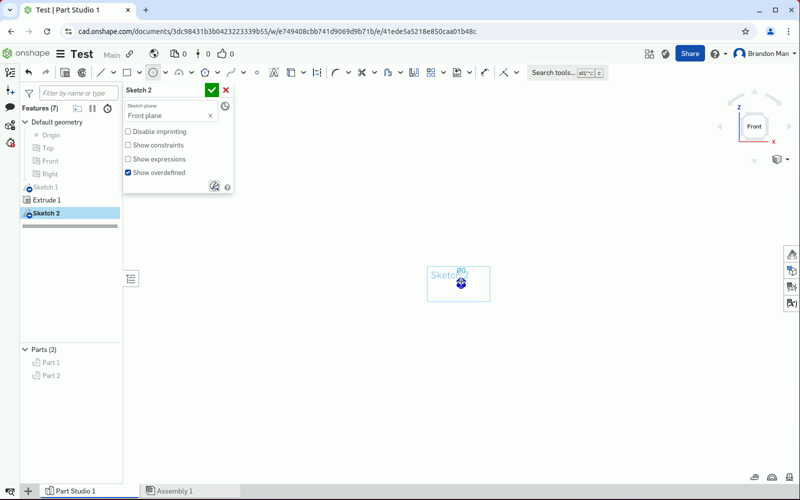
mouse_move(462, 281)
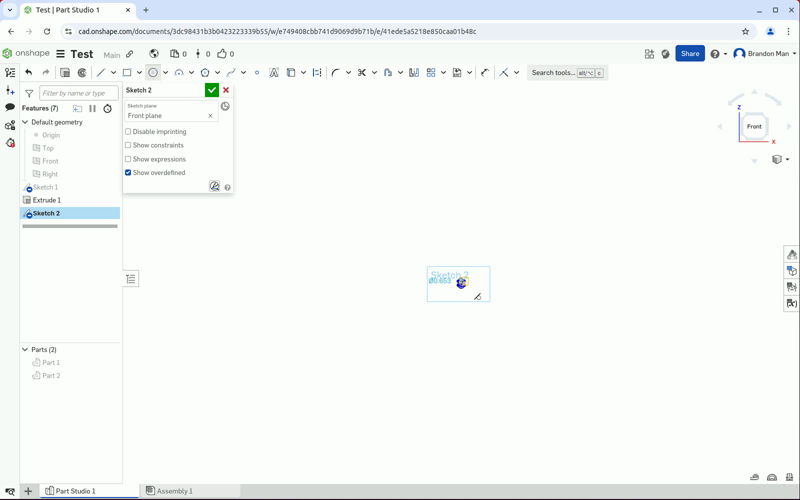
scroll(6)
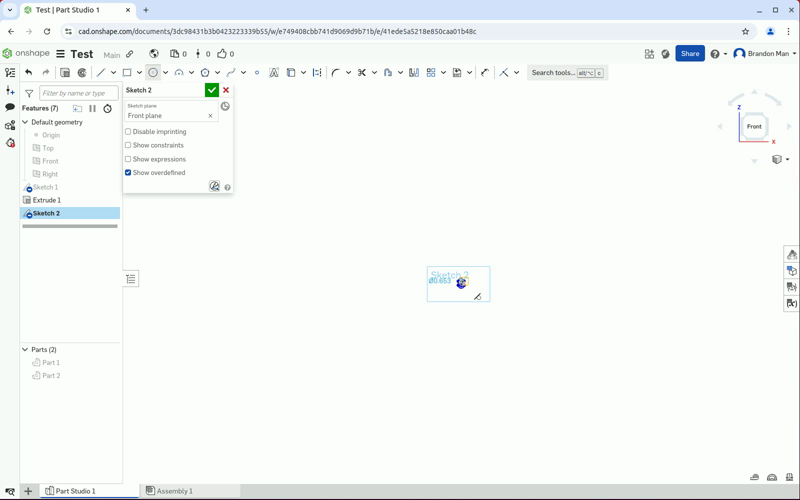
scroll(6)
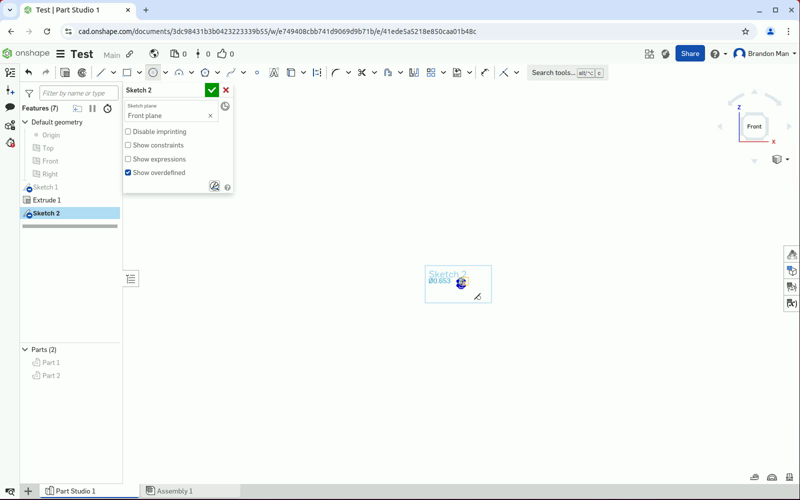
scroll(6)
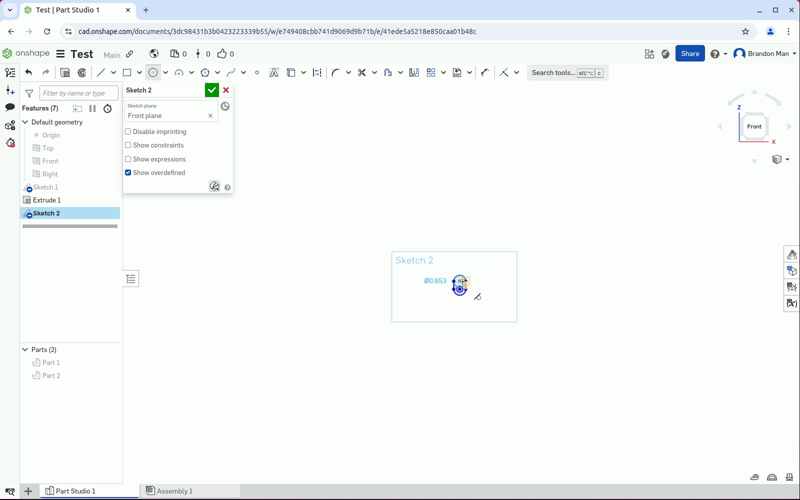
scroll(6)
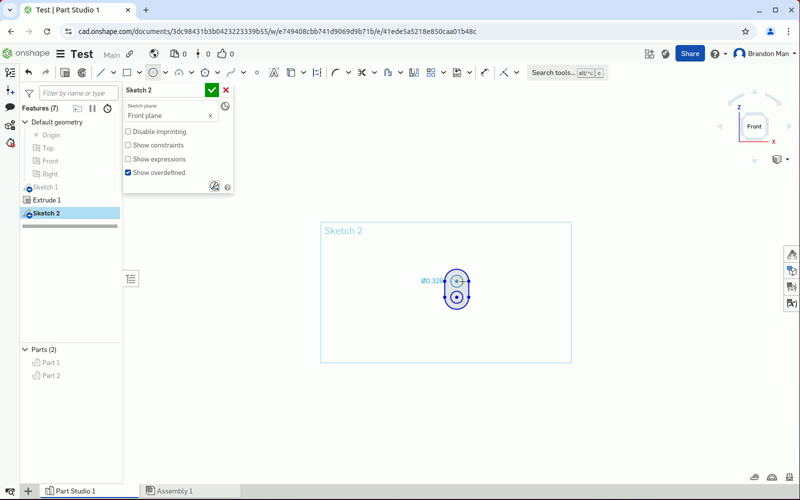
scroll(6)
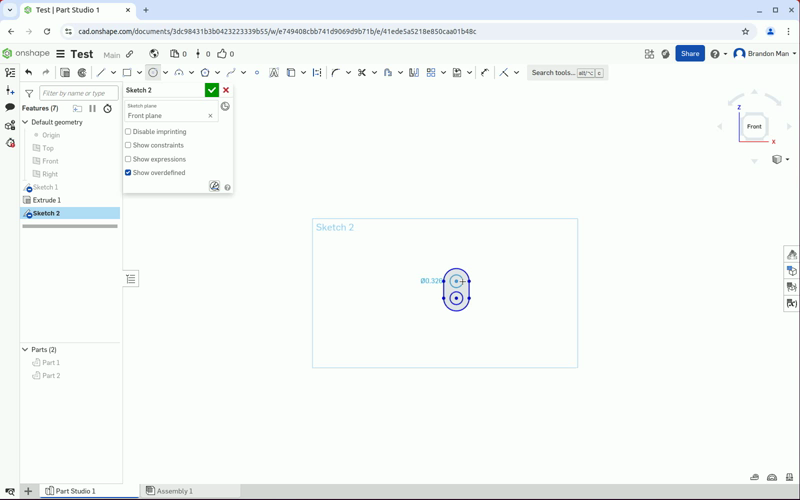
scroll(6)
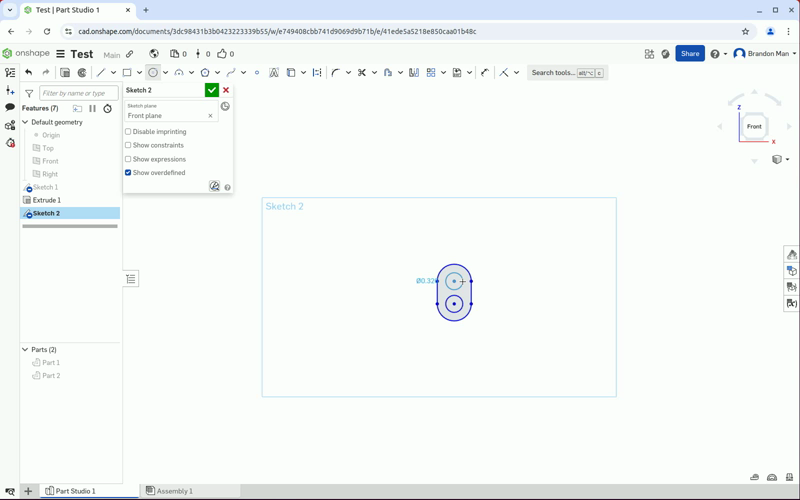
scroll(6)
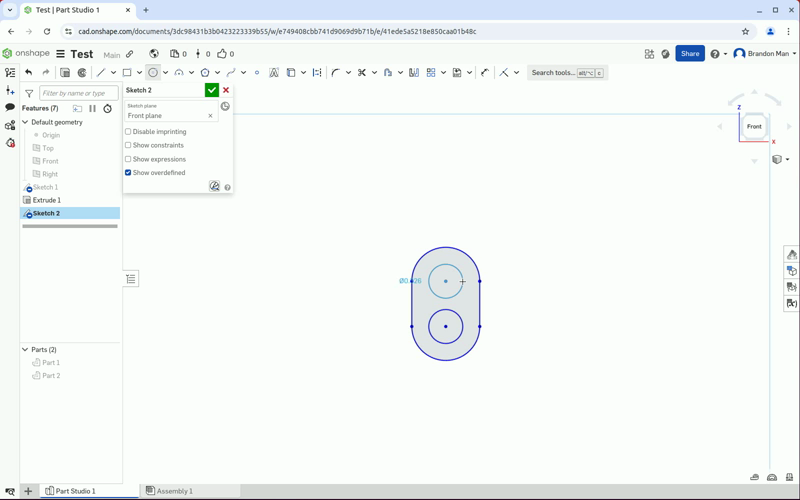
click(462, 281)
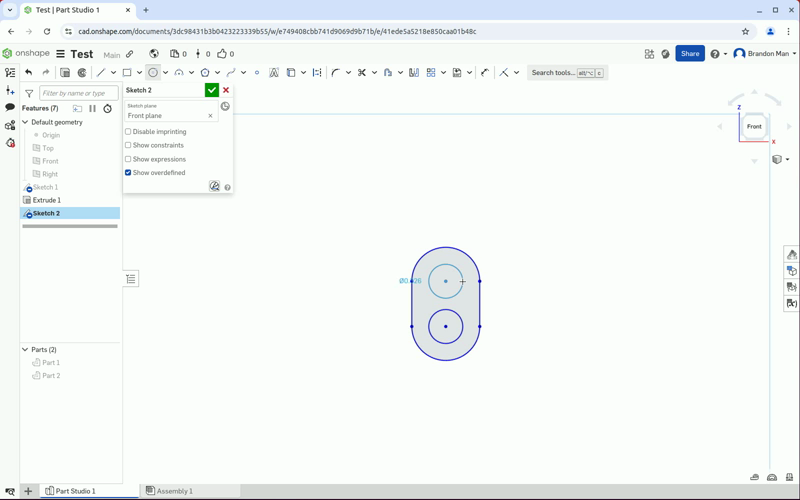
scroll(-6)
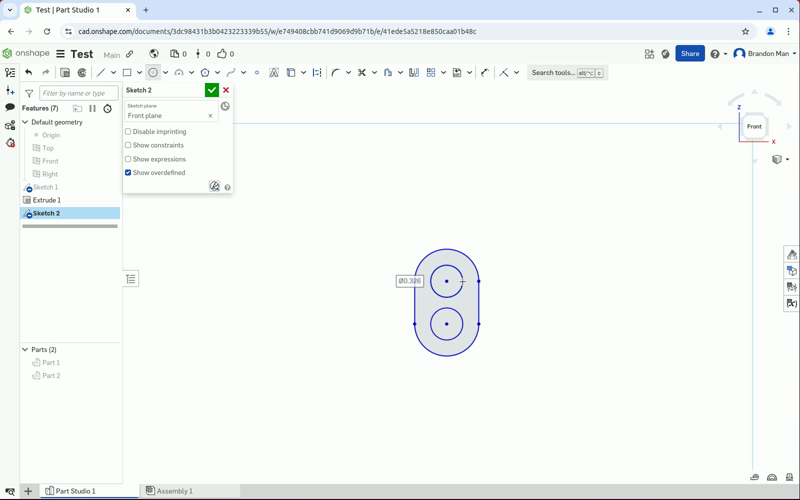
scroll(-6)
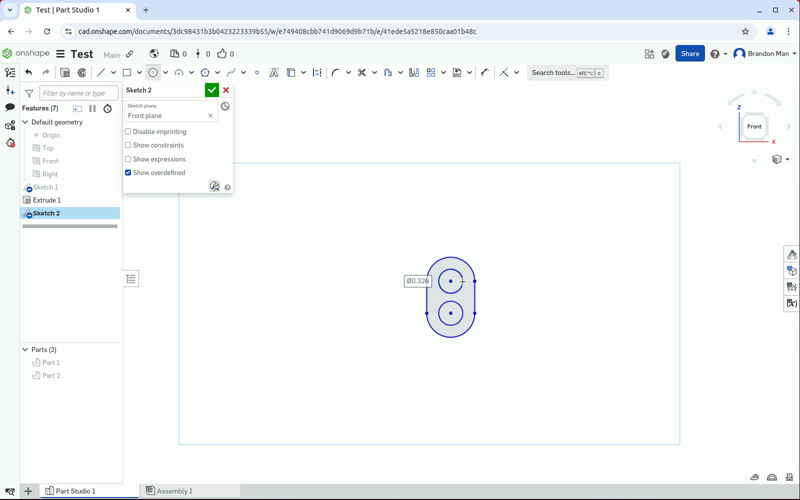
scroll(-6)
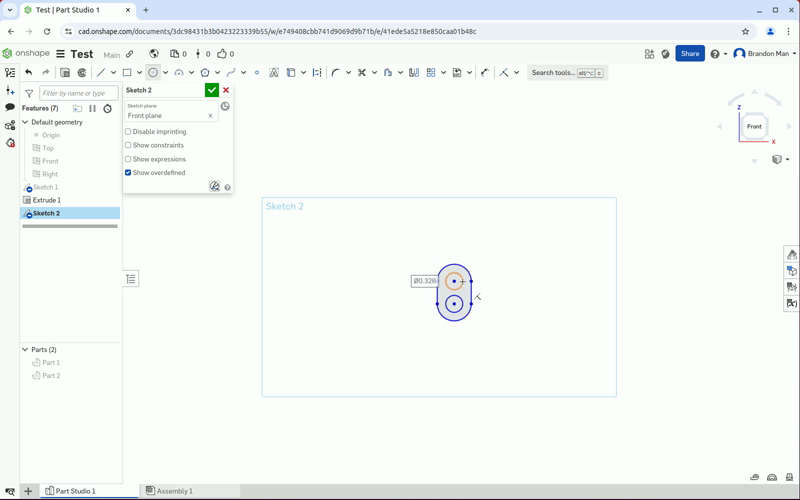
scroll(-6)
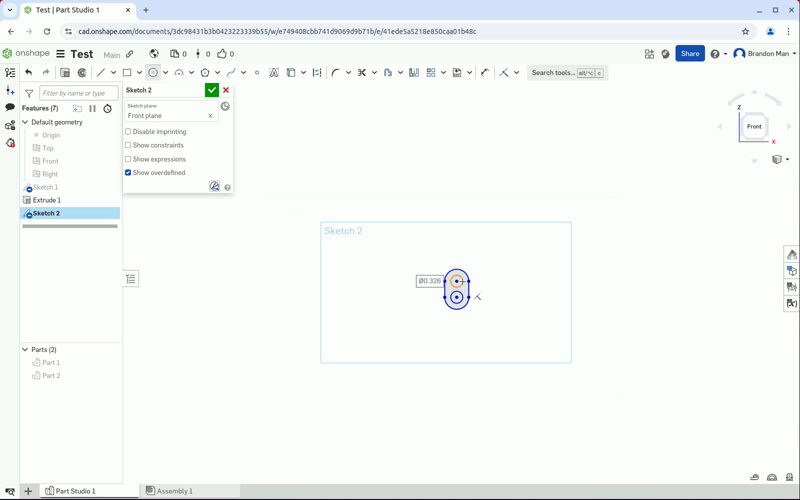
scroll(-6)
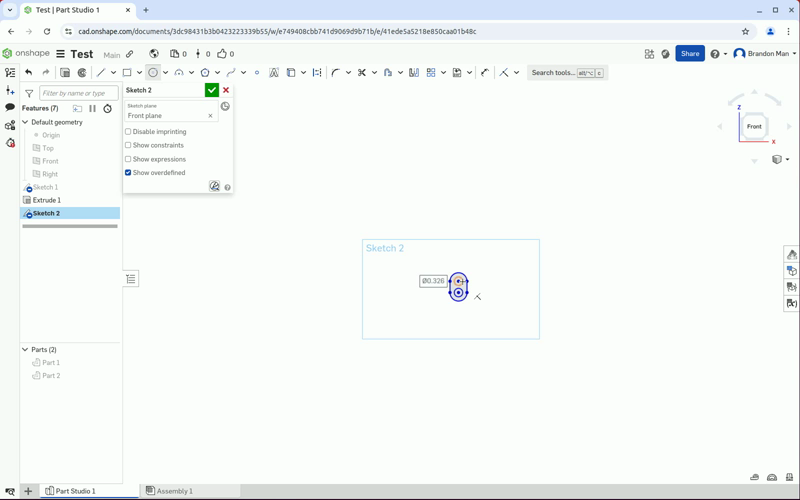
scroll(-6)
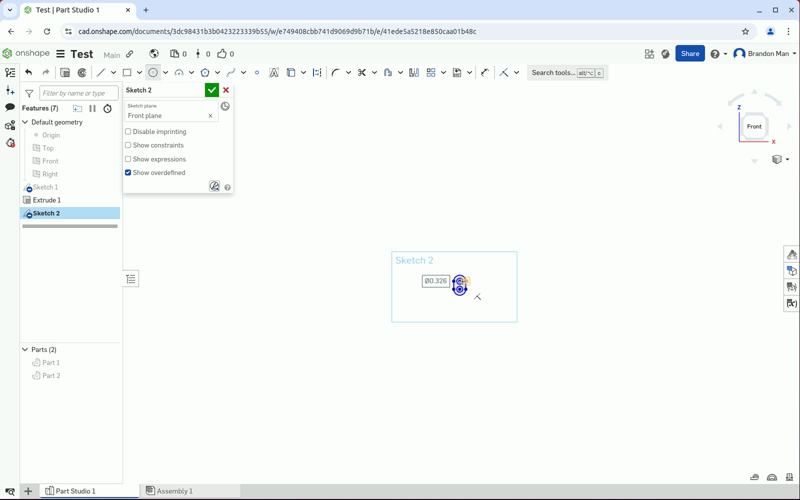
scroll(-6)
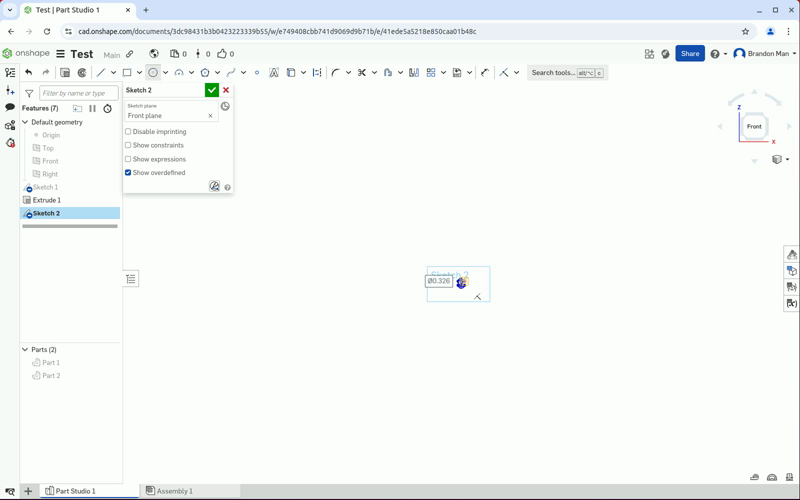
key(esc)
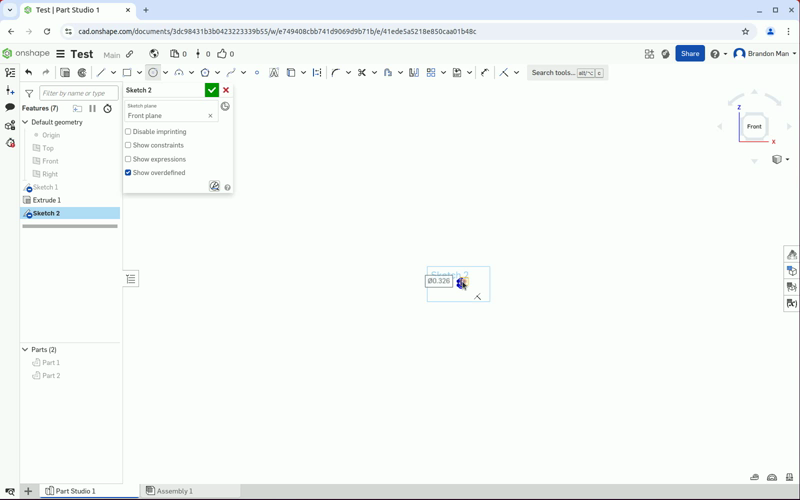
mouse_move(458, 285)
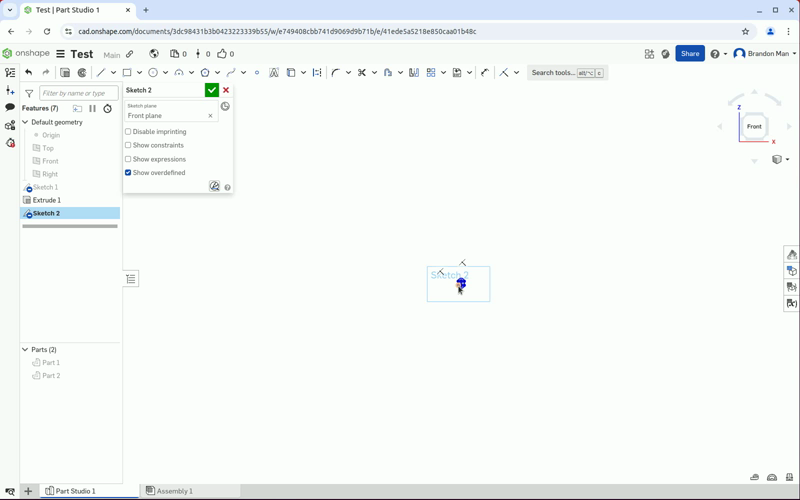
scroll(6)
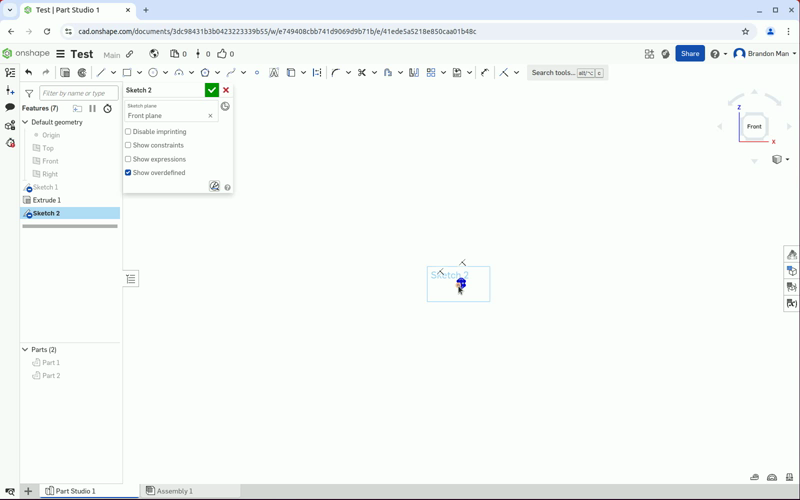
scroll(6)
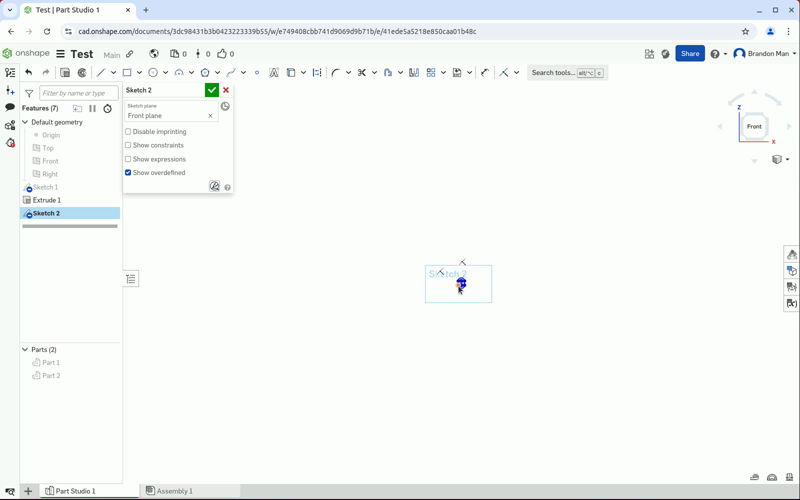
scroll(6)
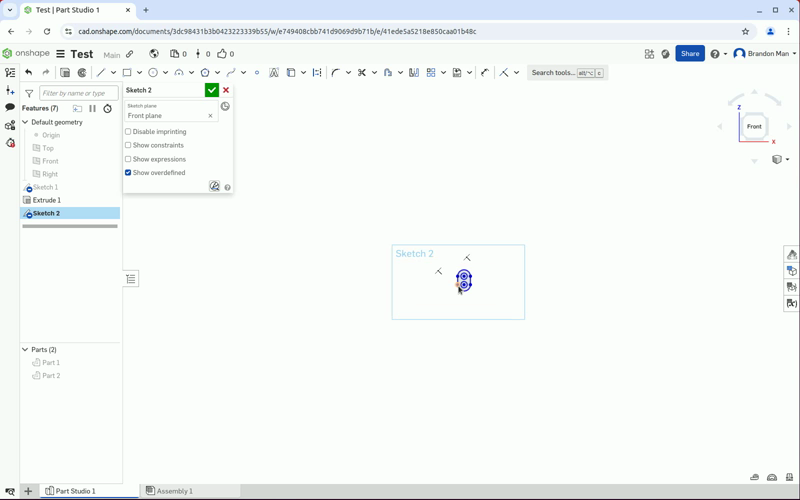
scroll(6)
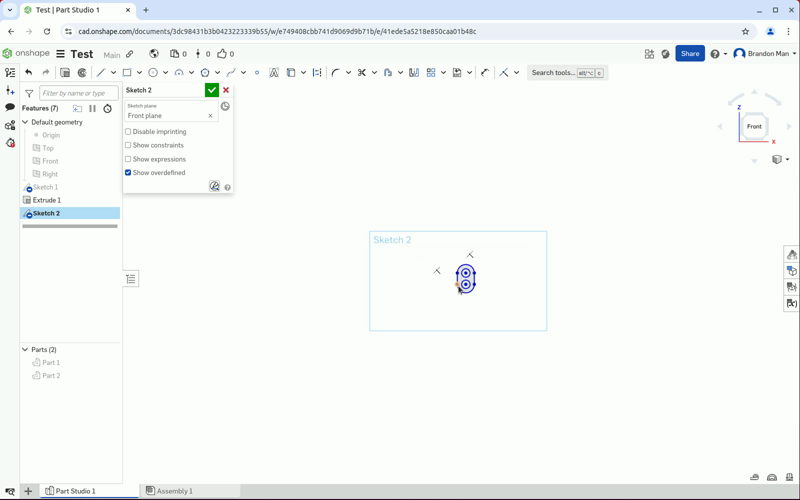
scroll(6)
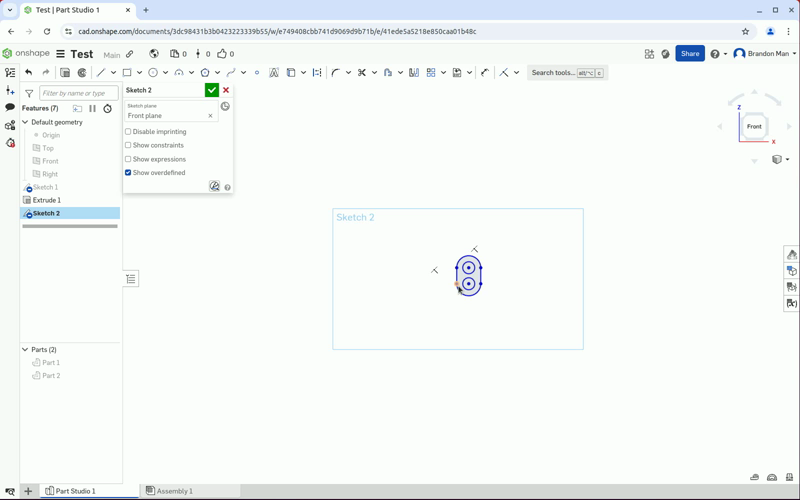
scroll(6)
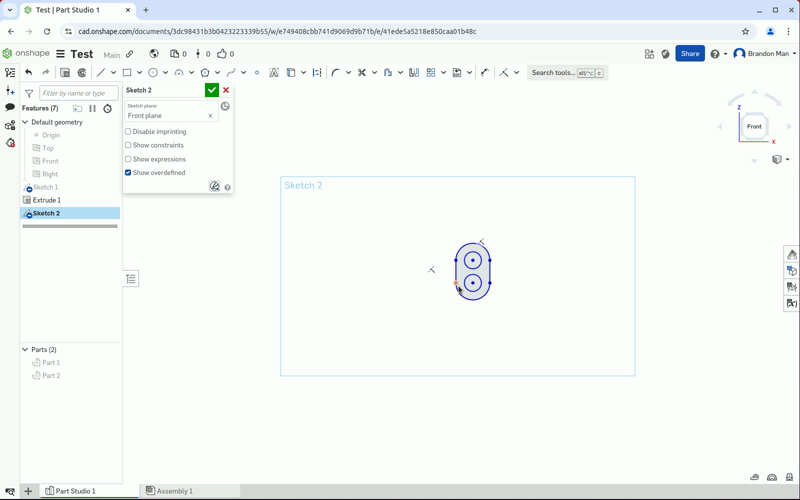
scroll(6)
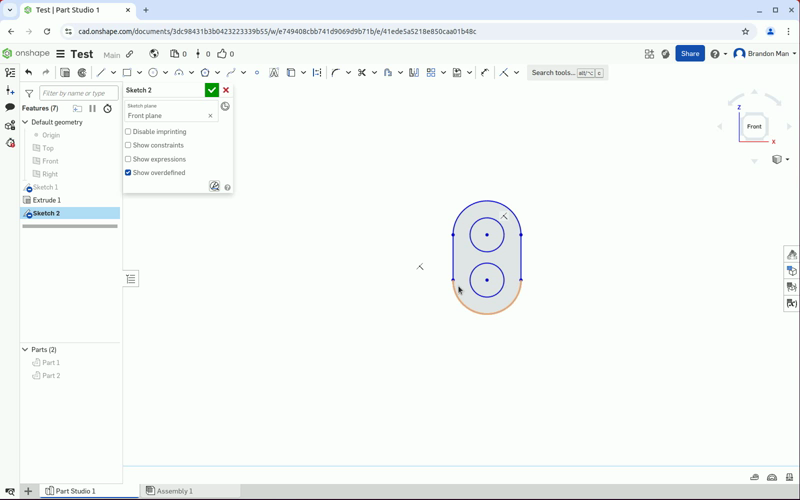
click(458, 285)
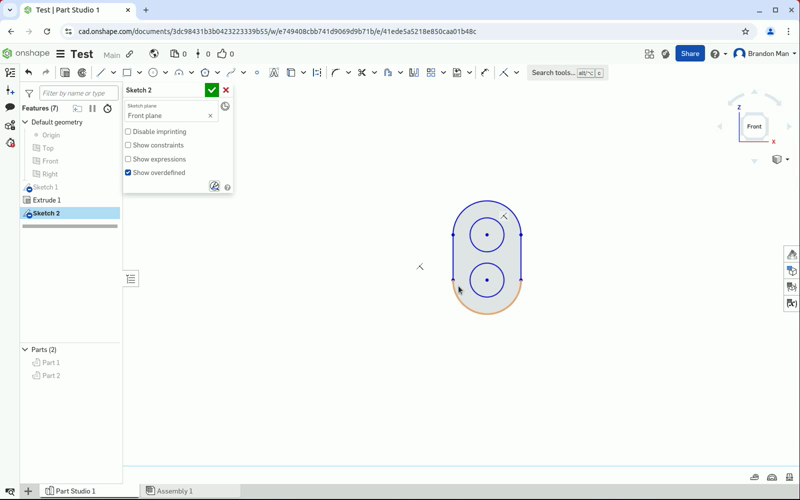
scroll(-6)
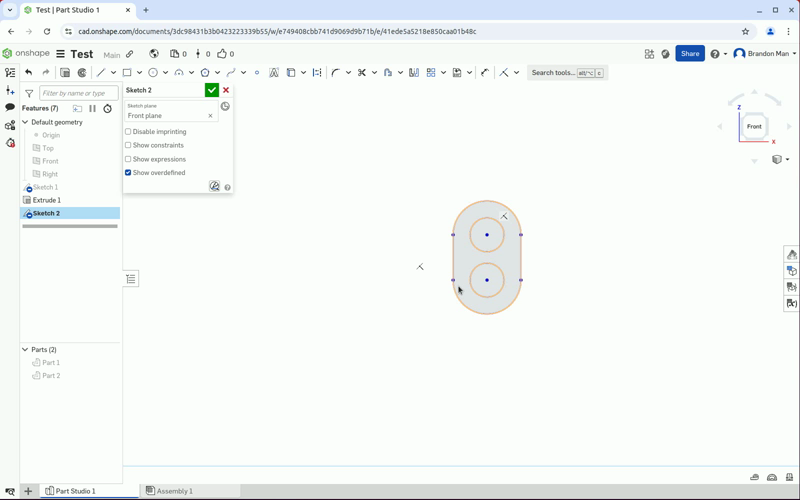
scroll(-6)
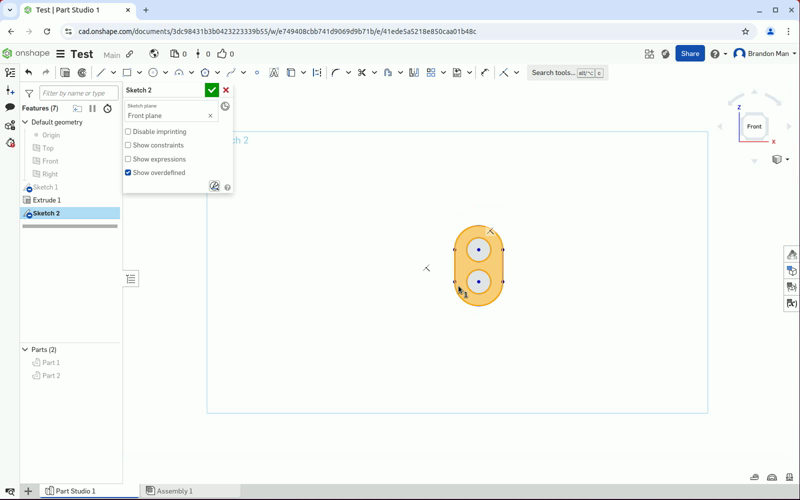
scroll(-6)
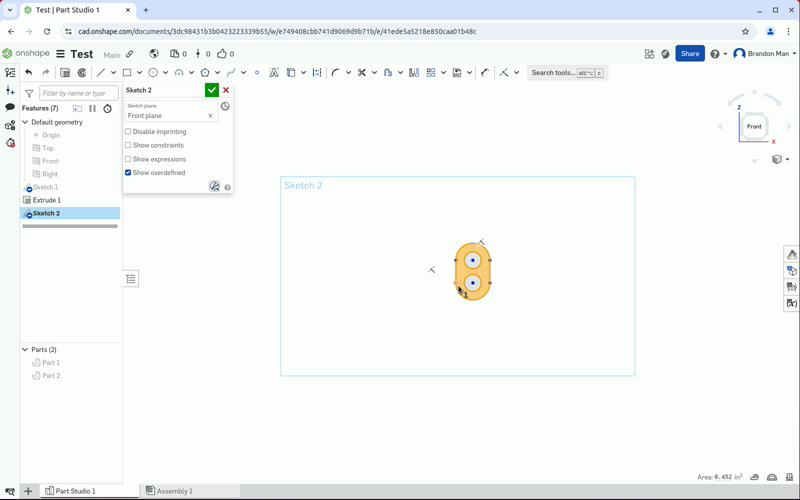
scroll(-6)
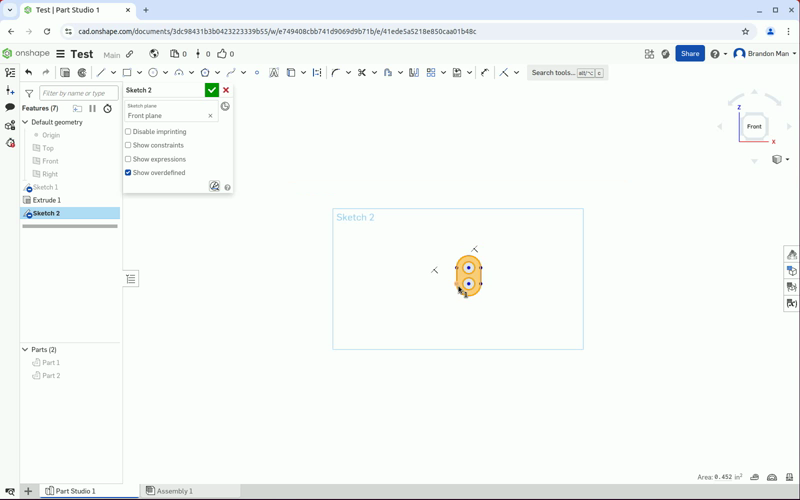
scroll(-6)
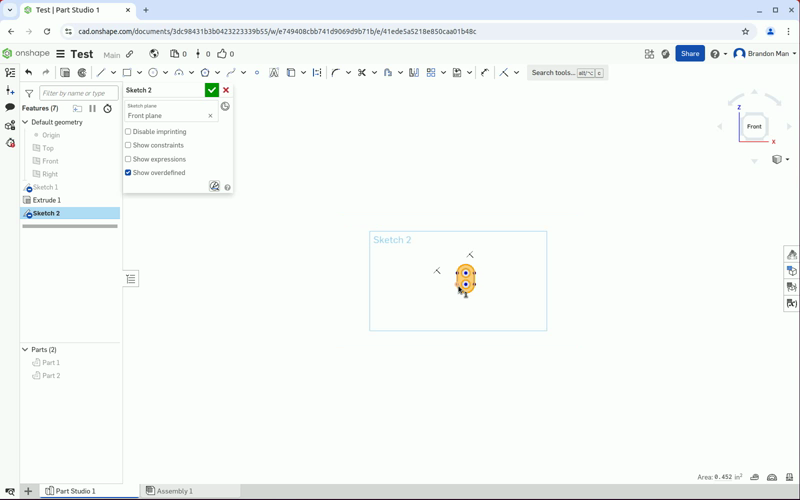
scroll(-6)
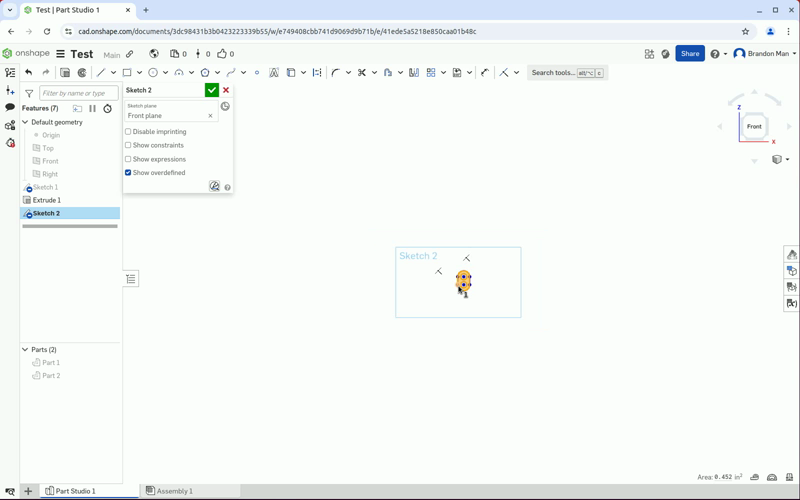
scroll(-6)
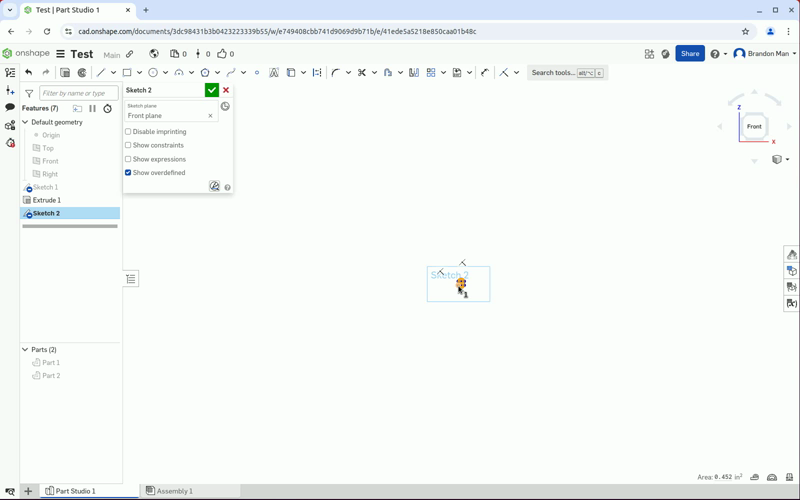
mouse_move(73, 352)
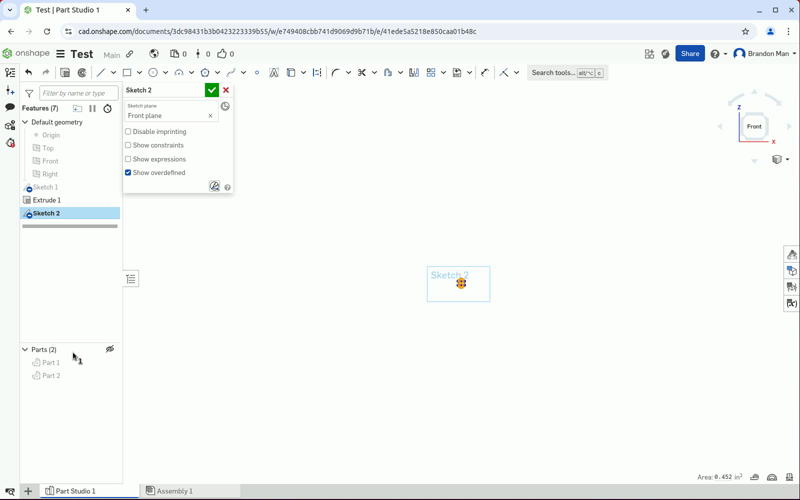
key(shift+y)
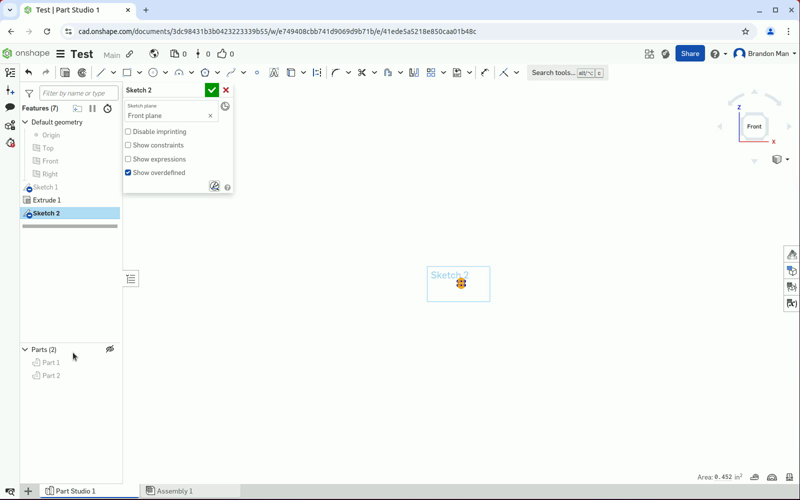
key(shift+e)
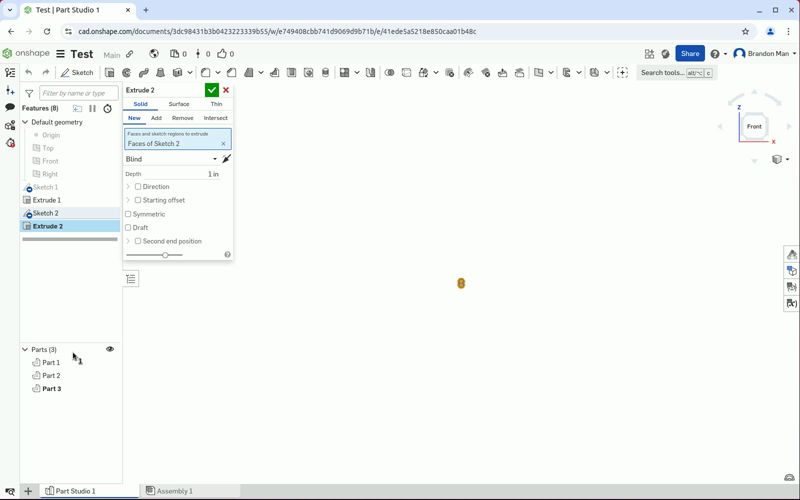
mouse_move(143, 106)
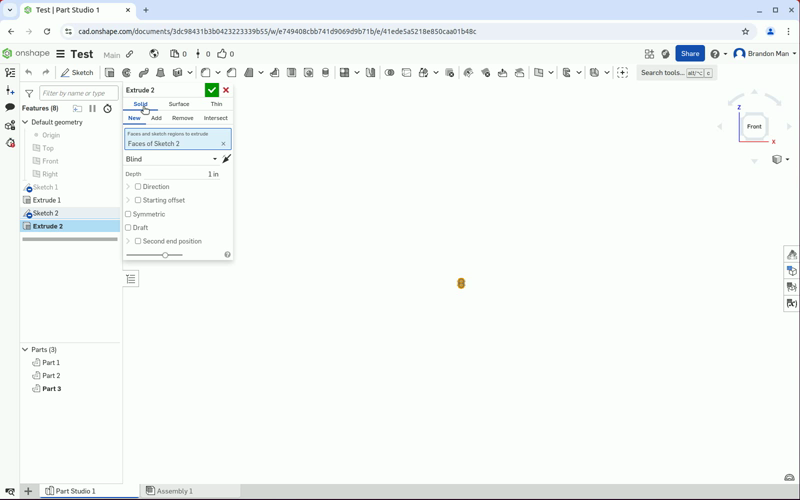
click(143, 106)
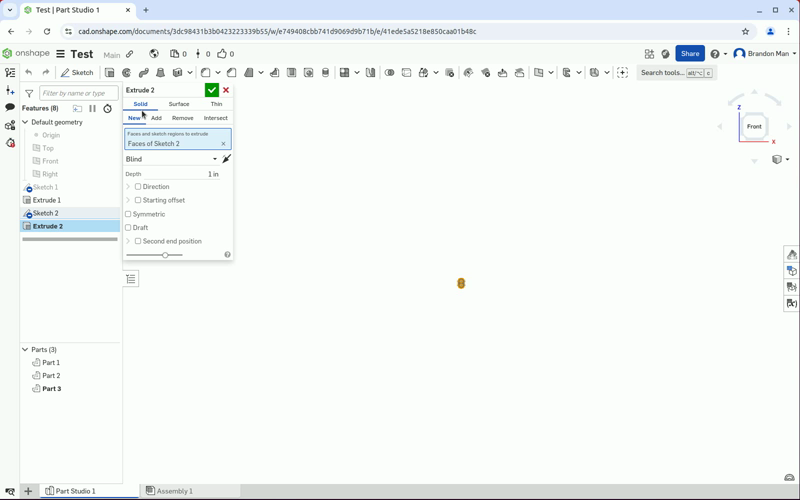
mouse_move(137, 120)
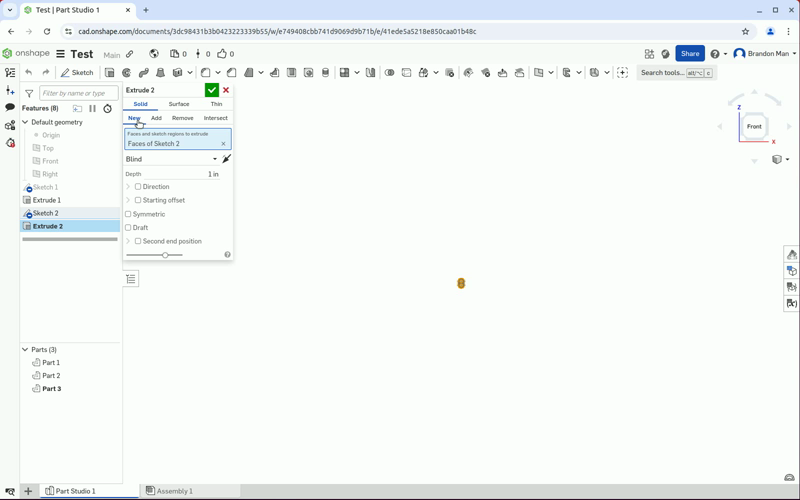
click(137, 120)
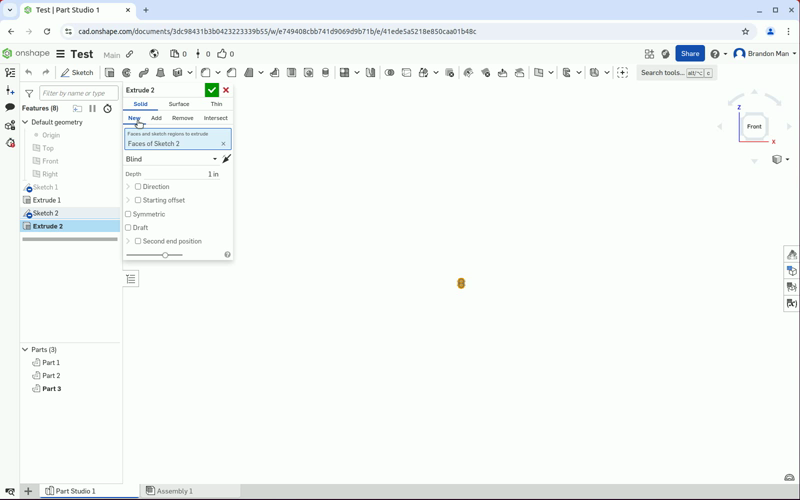
key(tab, 4)
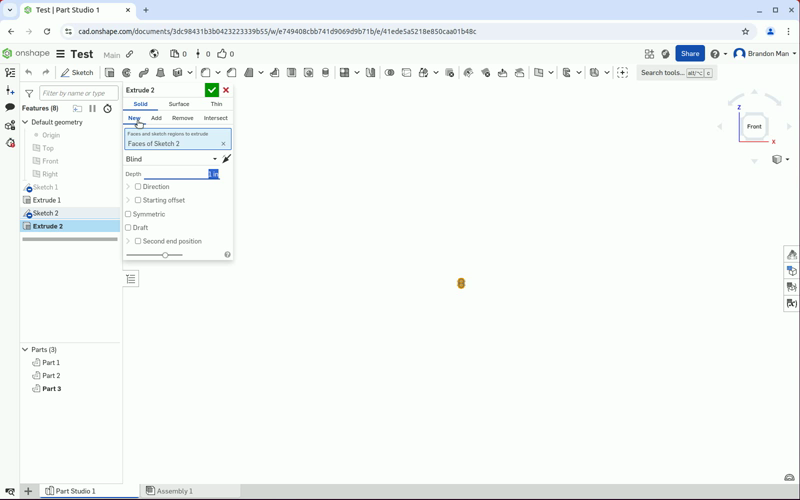
text(23.108)
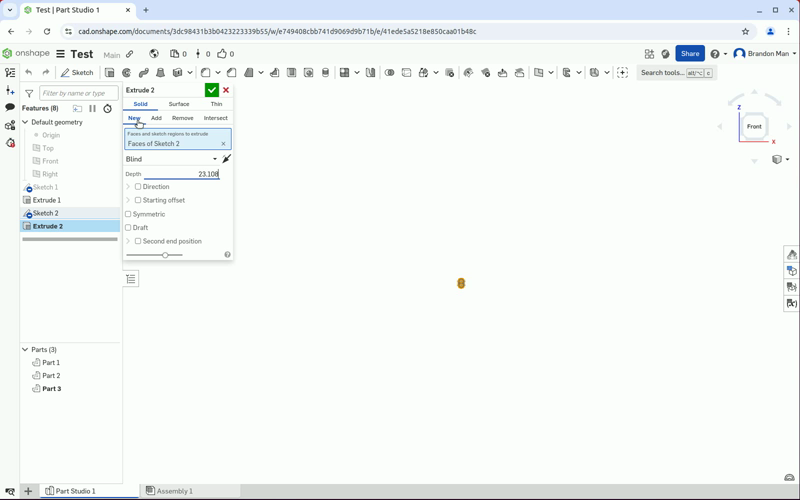
key(enter)
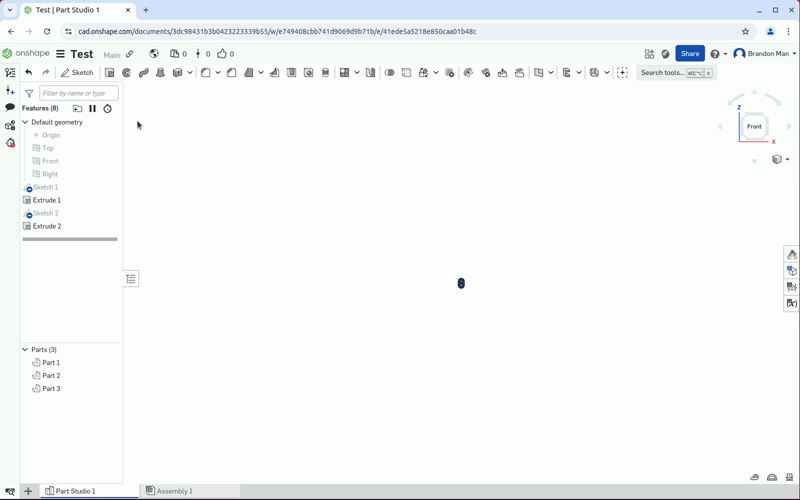
key(shift+h)
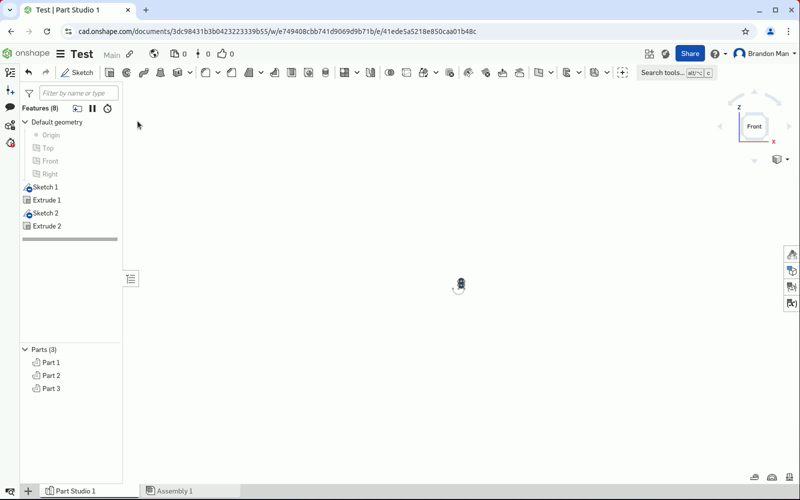
key(shift+h)
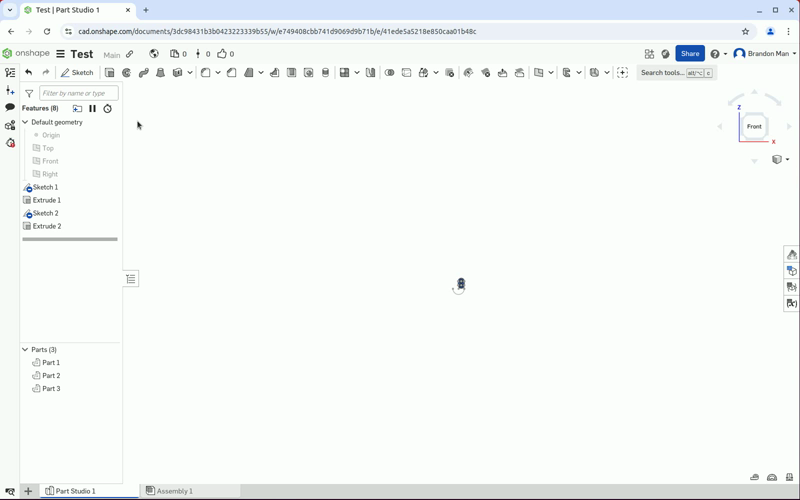
key(shift+7)
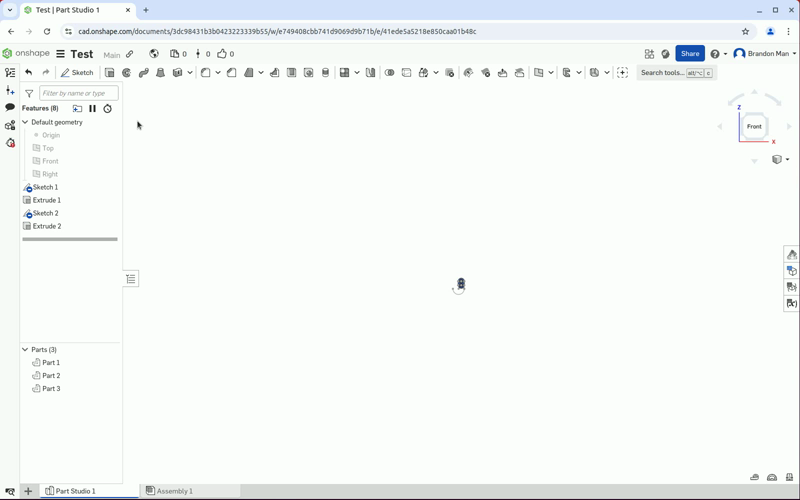
key(left, 2)
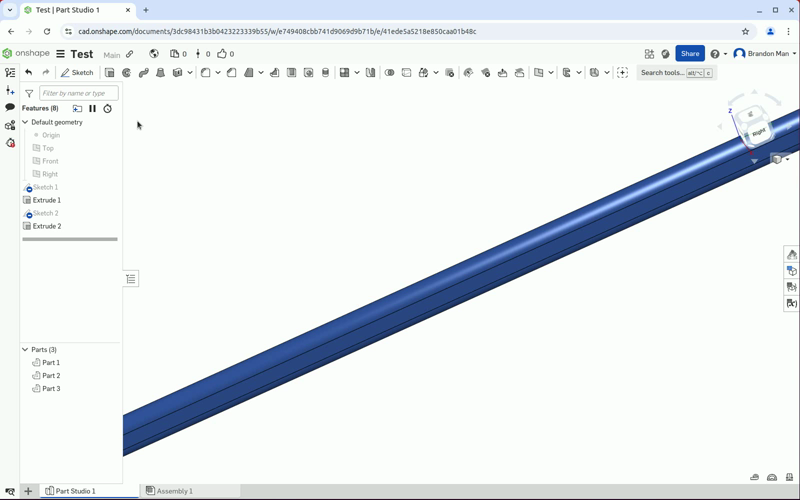
key(down, 2)
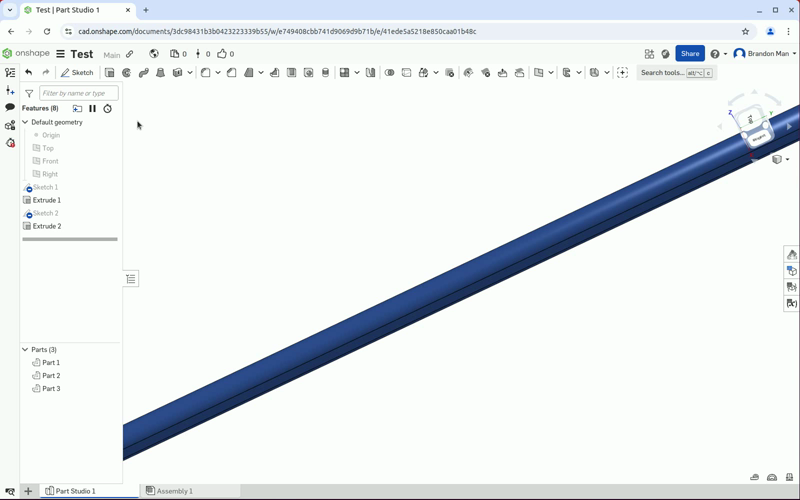
key(up, 2)
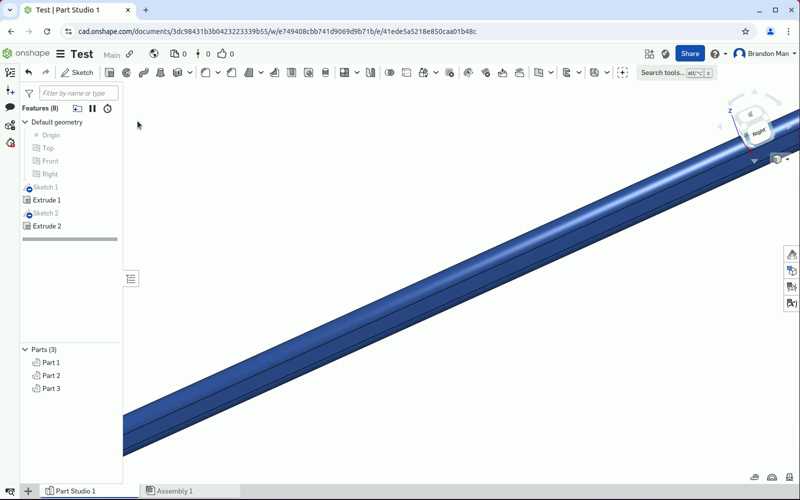
key(right, 2)
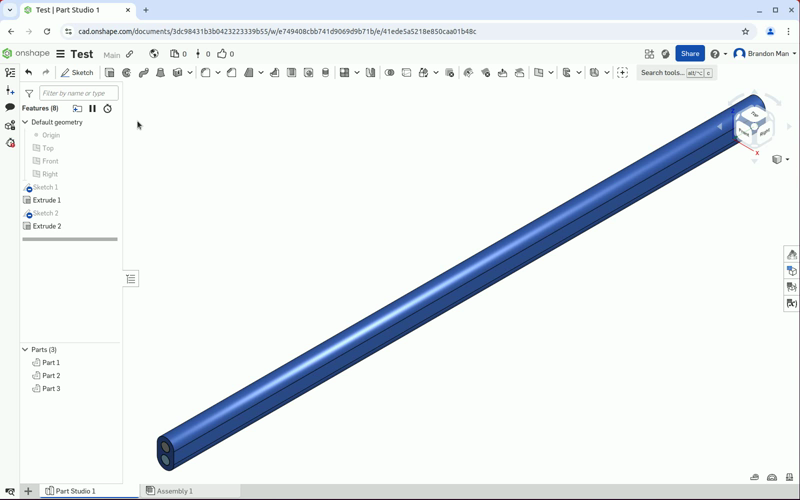
mouse_move(73, 189)
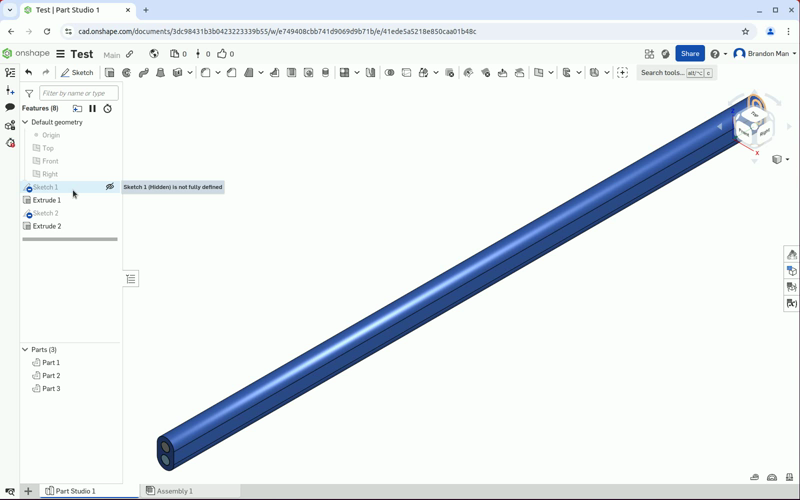
click(73, 189)